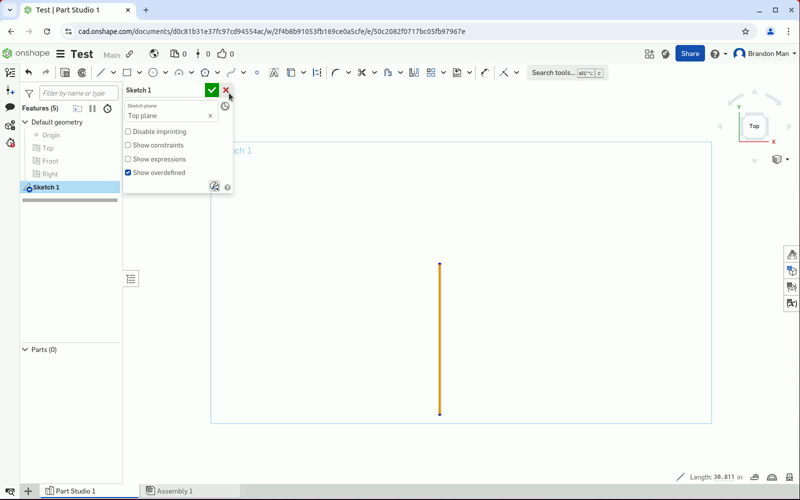
key(shift+h)
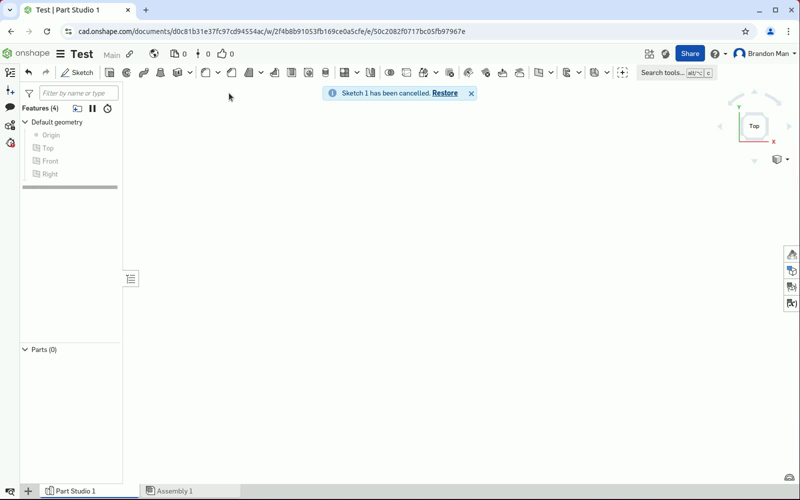
mouse_move(73, 352)
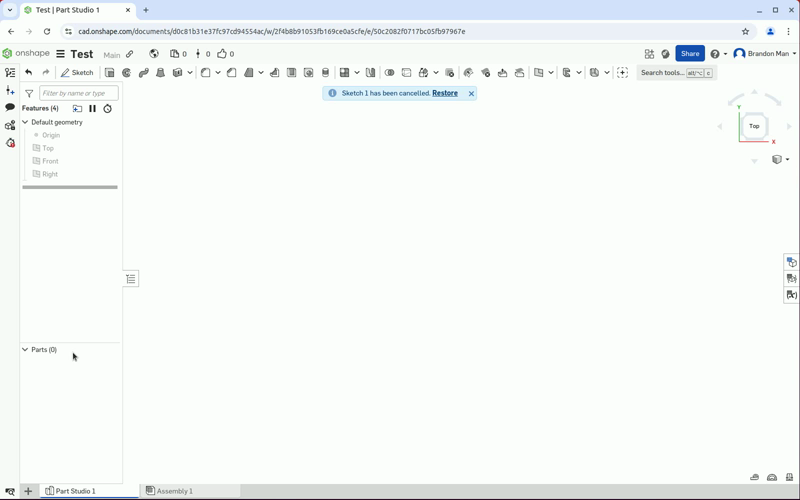
key(y)
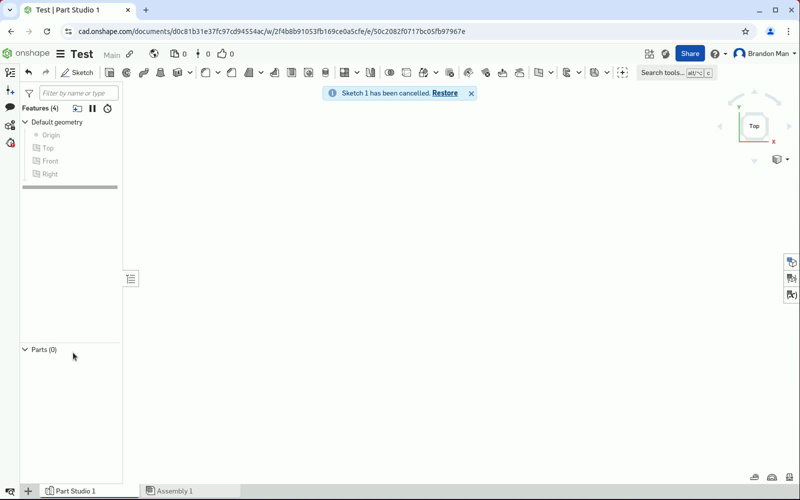
key(shift+p)
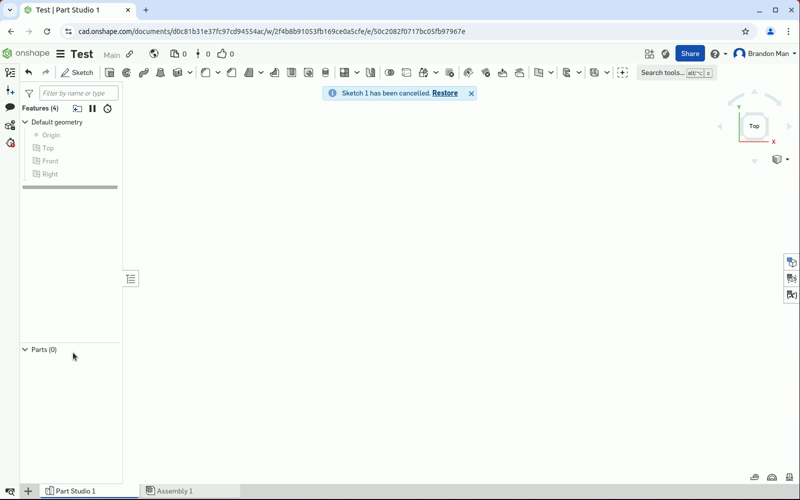
key(space)
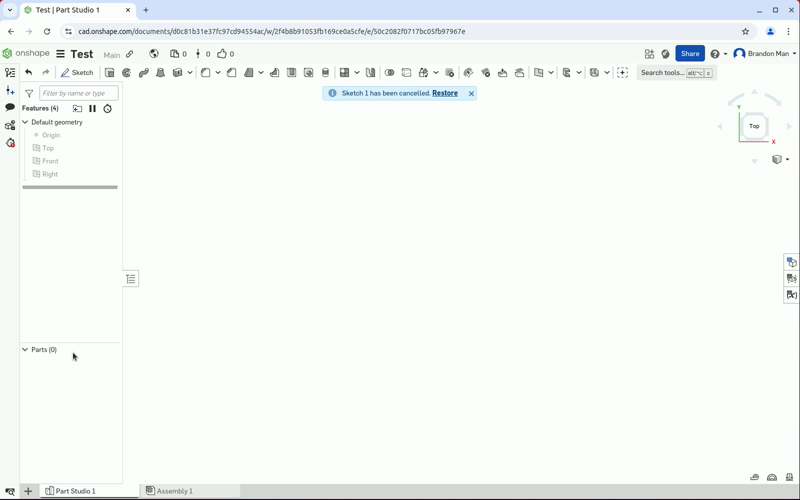
key_down(shift)
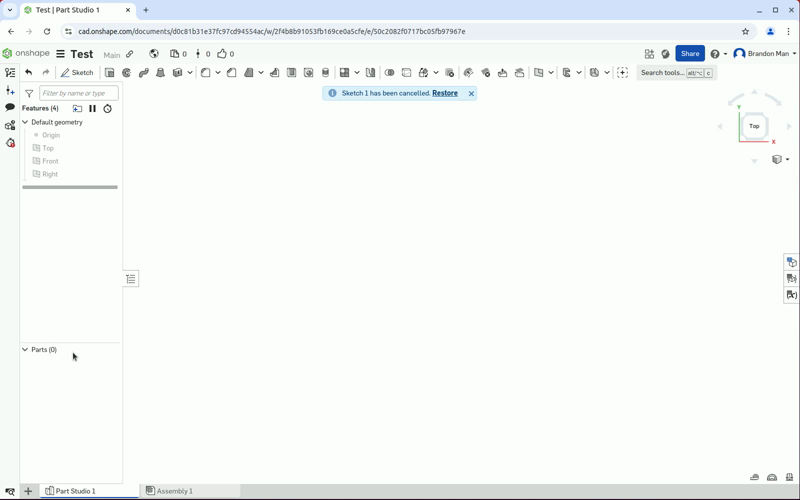
key(up)
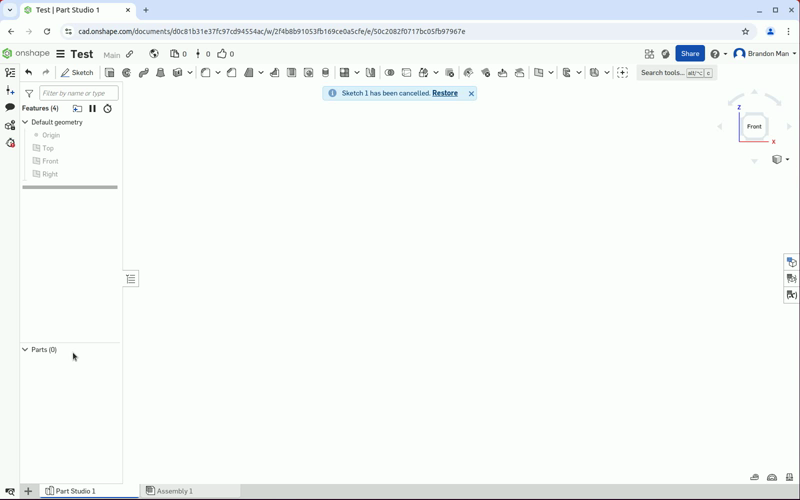
key_up(shift)
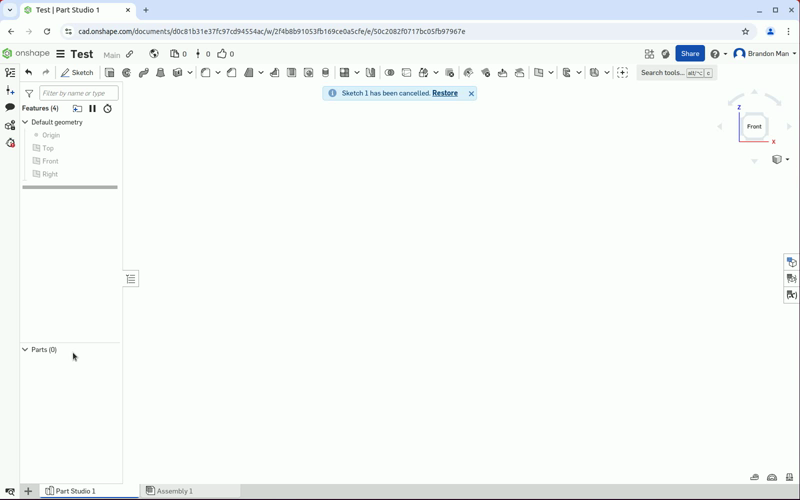
mouse_move(73, 352)
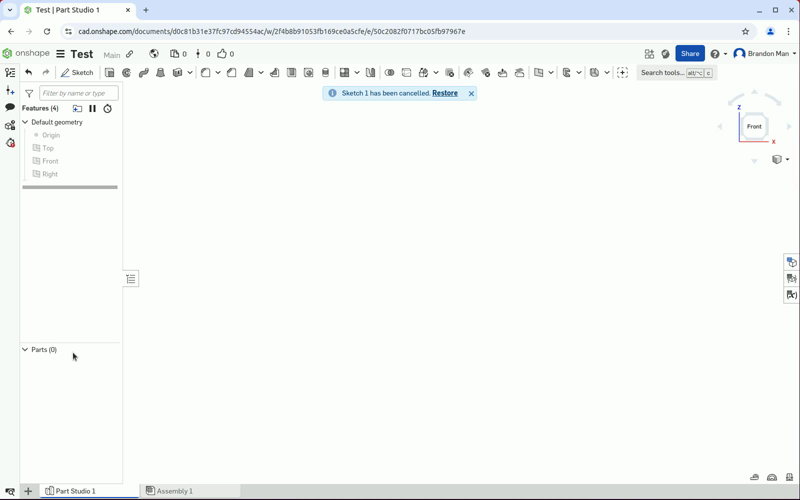
key(shift+y)
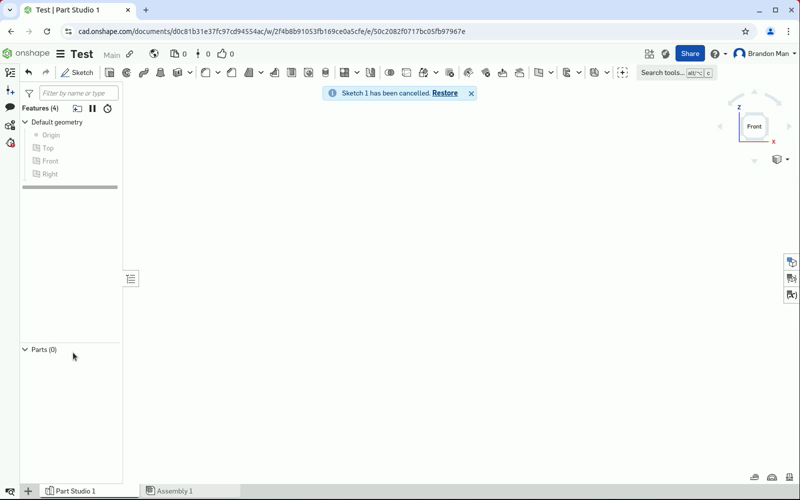
key(shift+s)
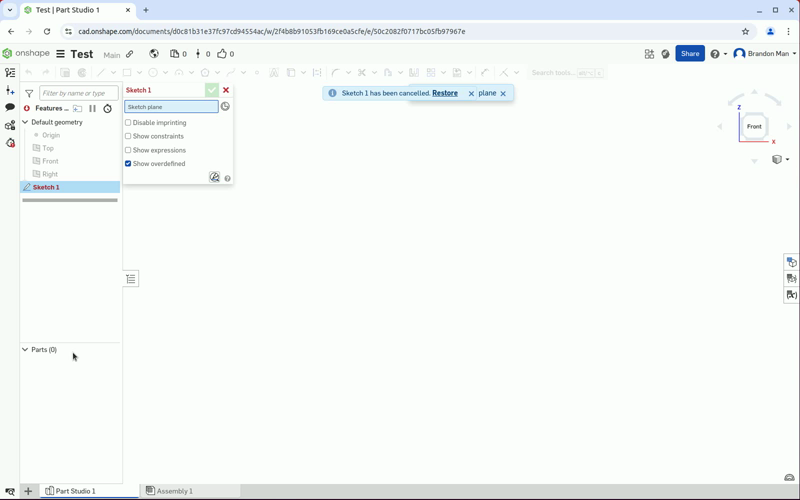
mouse_move(73, 163)
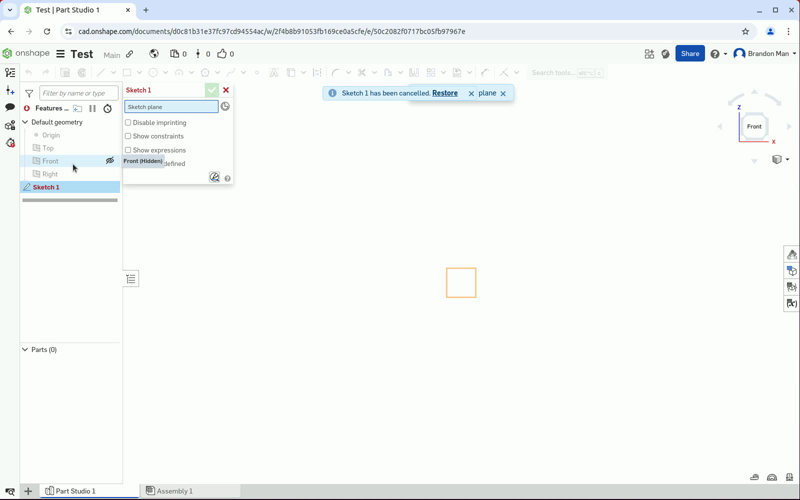
click(73, 163)
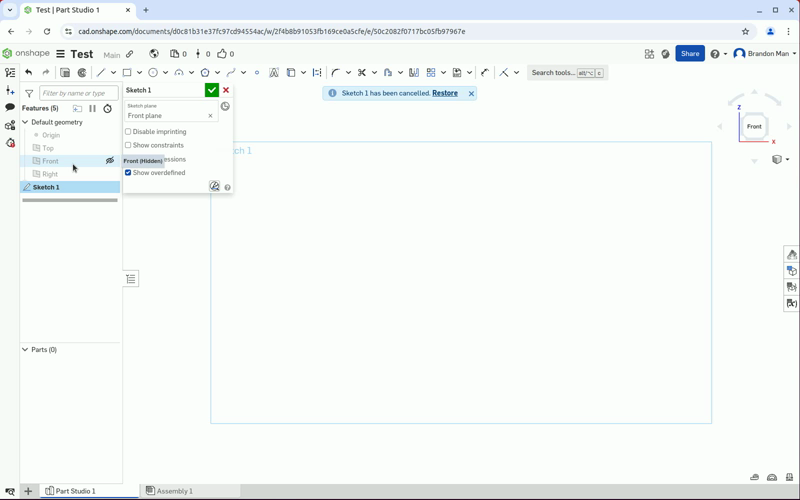
mouse_move(73, 352)
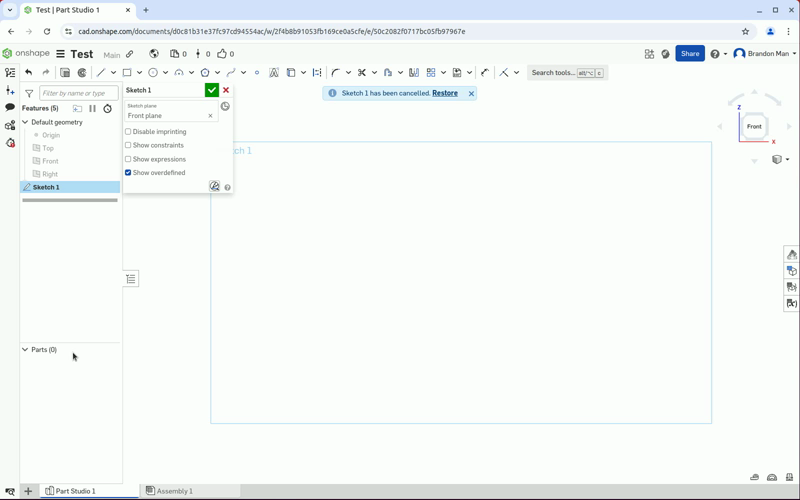
key(y)
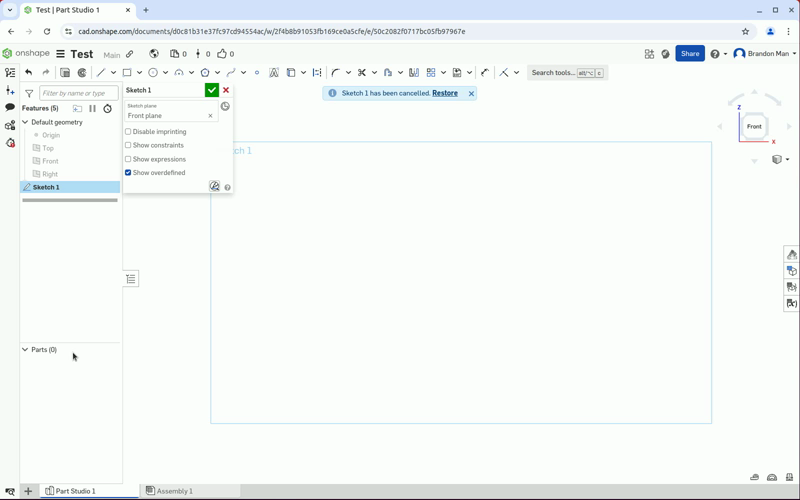
key(l)
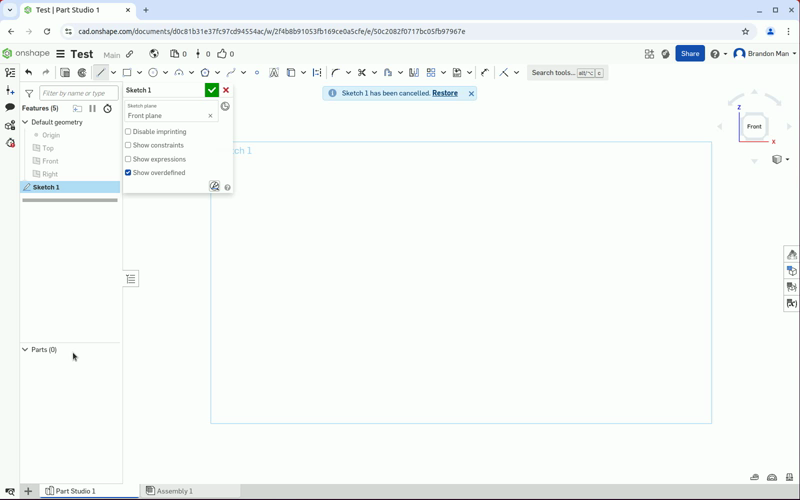
key_down(shift)
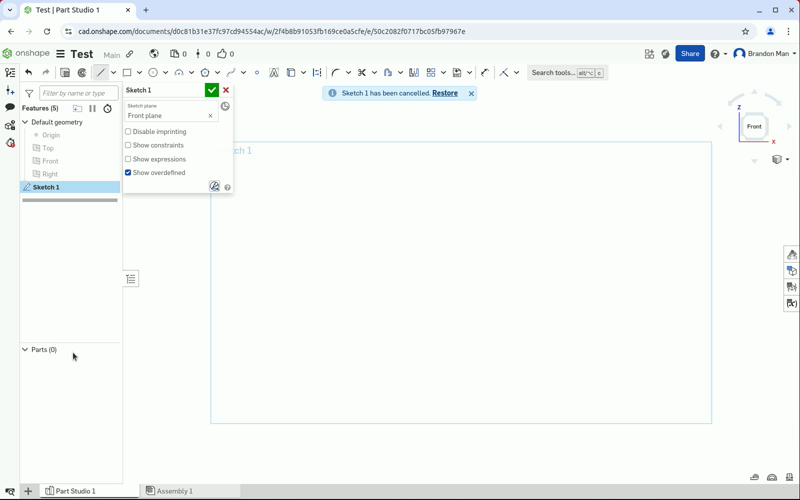
mouse_move(447, 270)
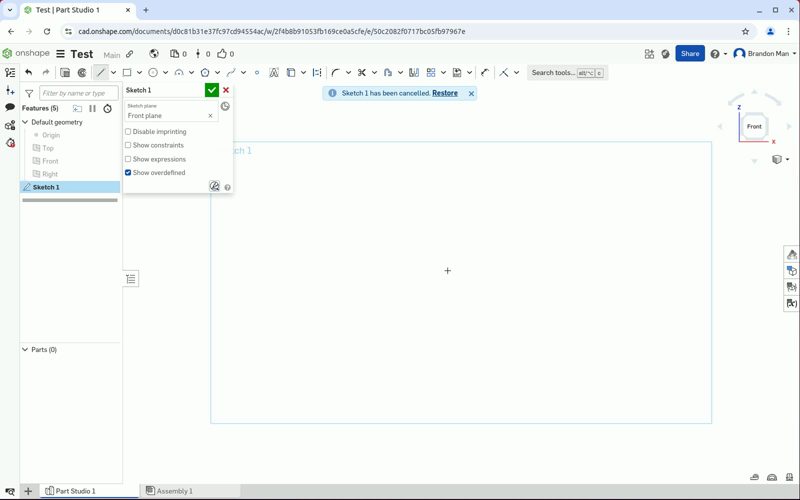
click(447, 270)
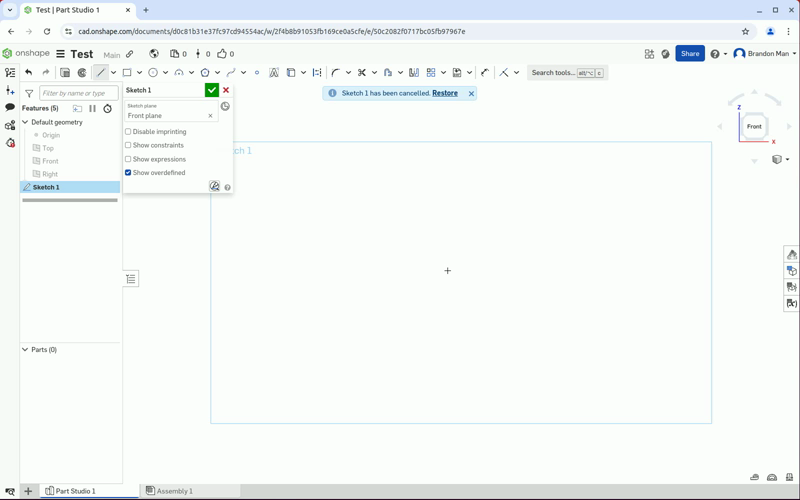
key_up(shift)
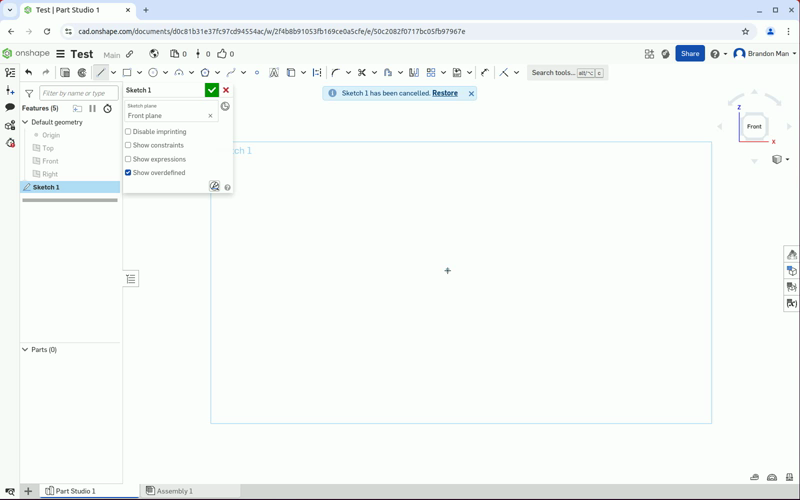
key_down(shift)
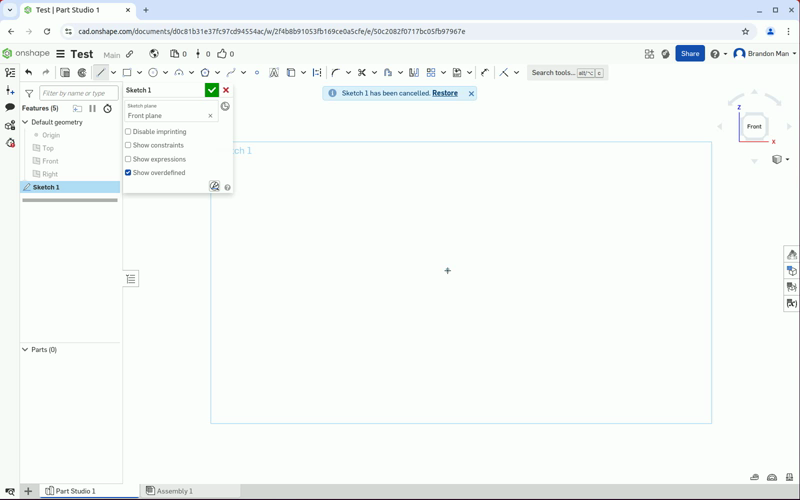
mouse_move(477, 270)
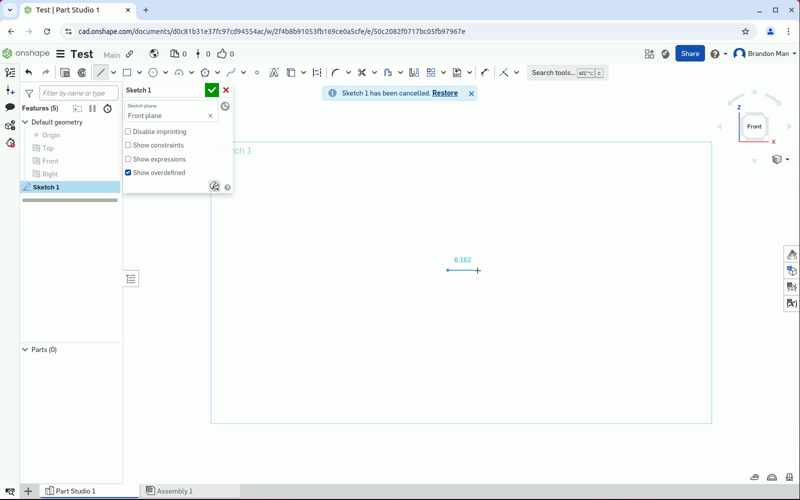
mouse_move(474, 270)
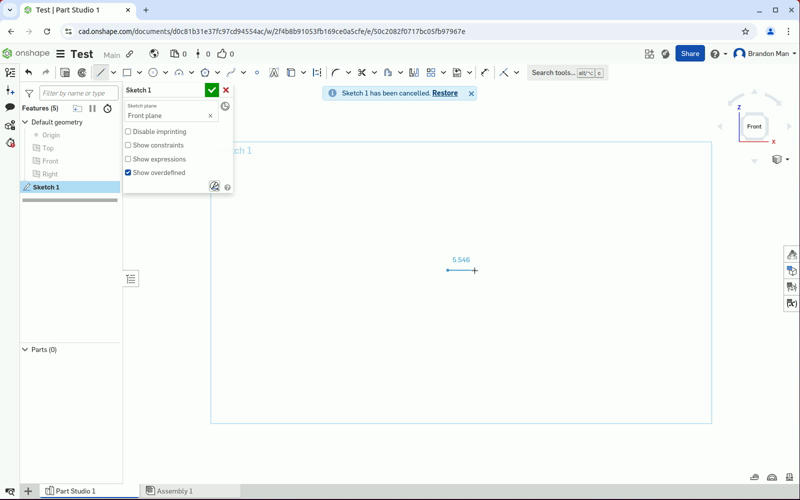
click(474, 270)
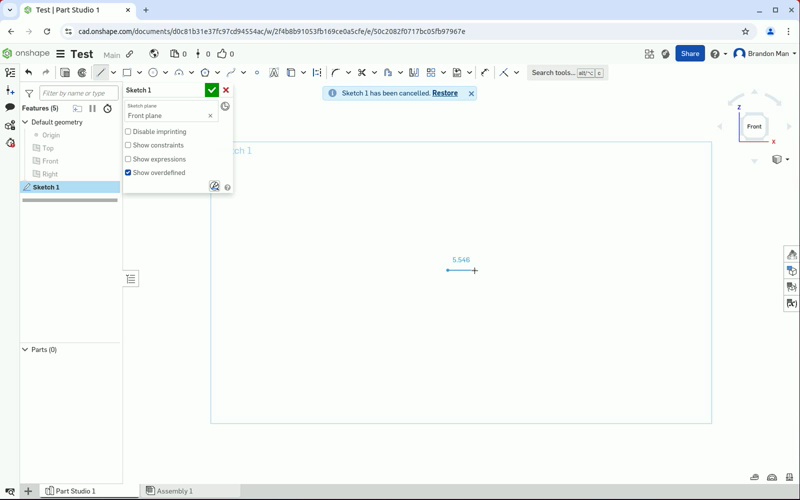
key_up(shift)
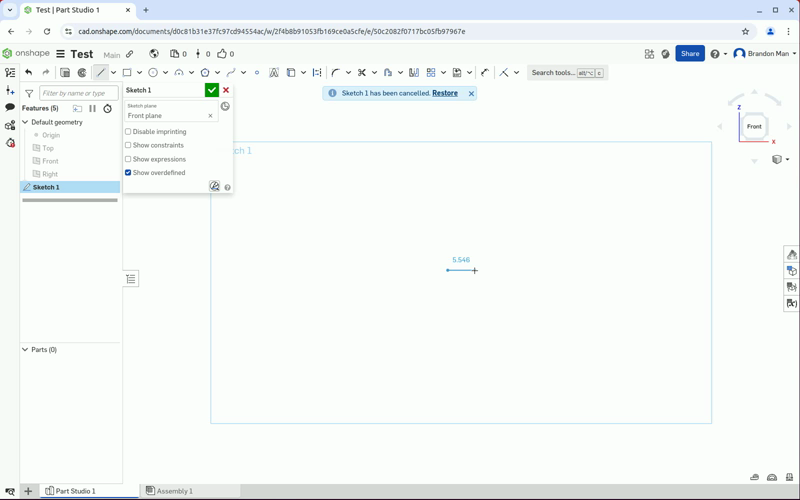
key_down(shift)
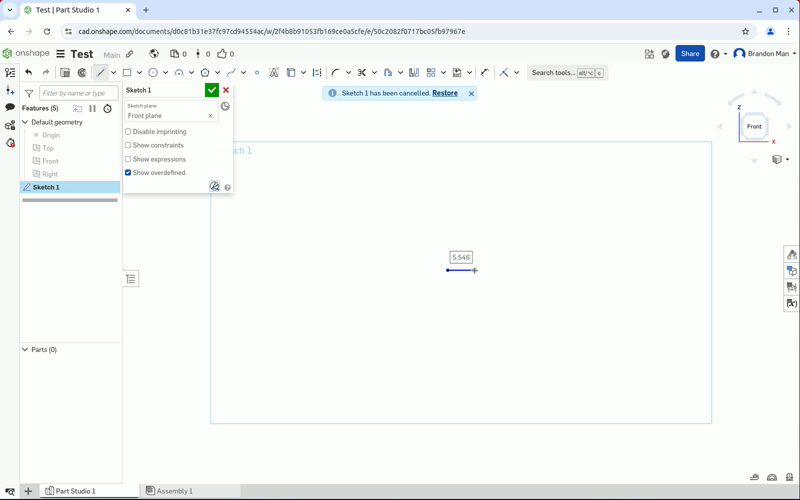
mouse_move(504, 270)
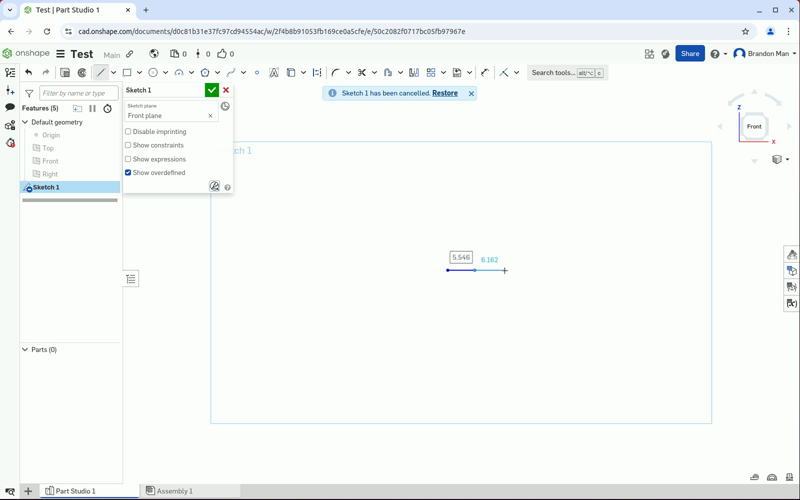
mouse_move(474, 248)
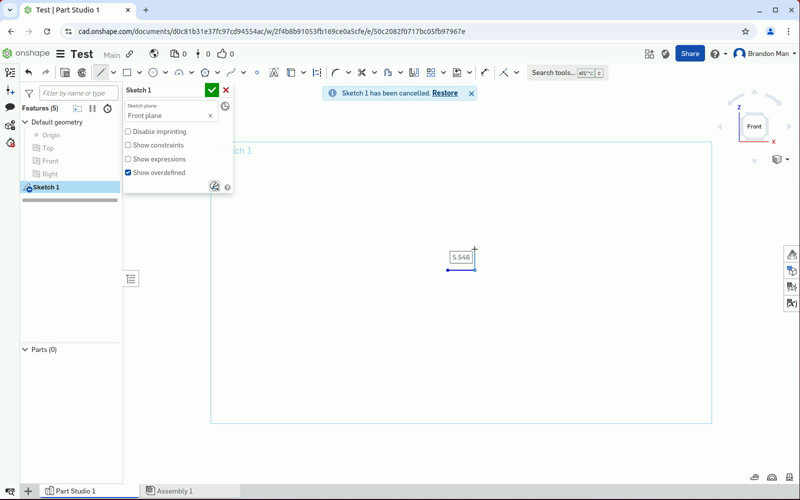
click(474, 248)
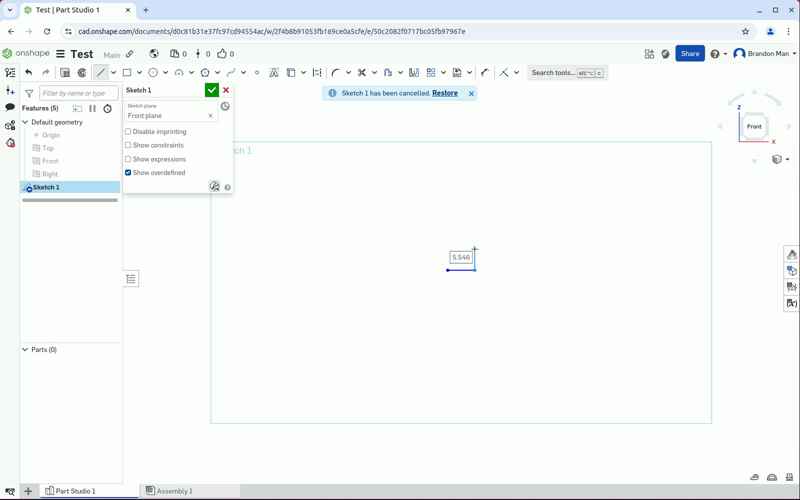
key_up(shift)
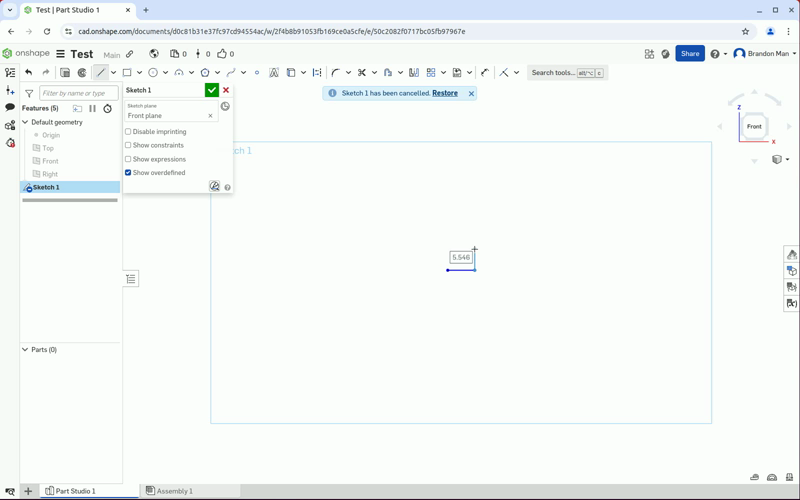
key(esc)
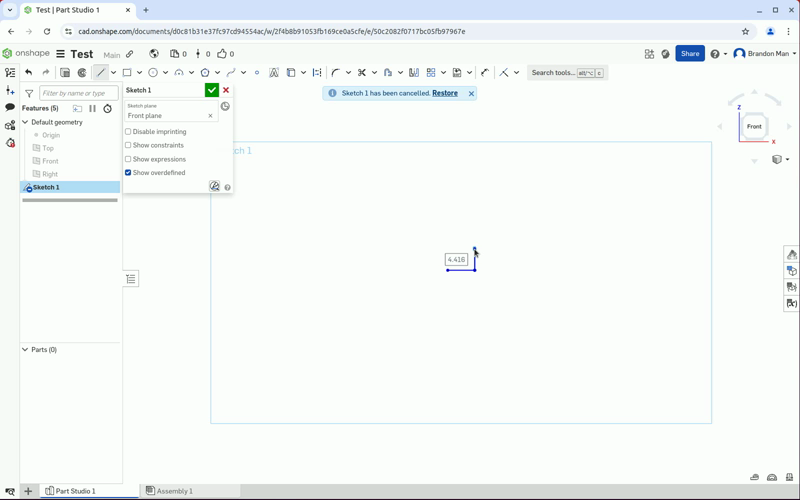
key(a)
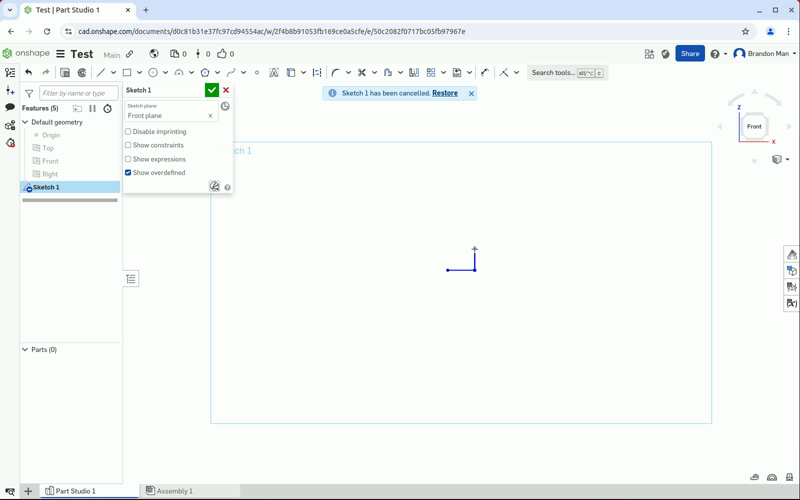
mouse_move(474, 248)
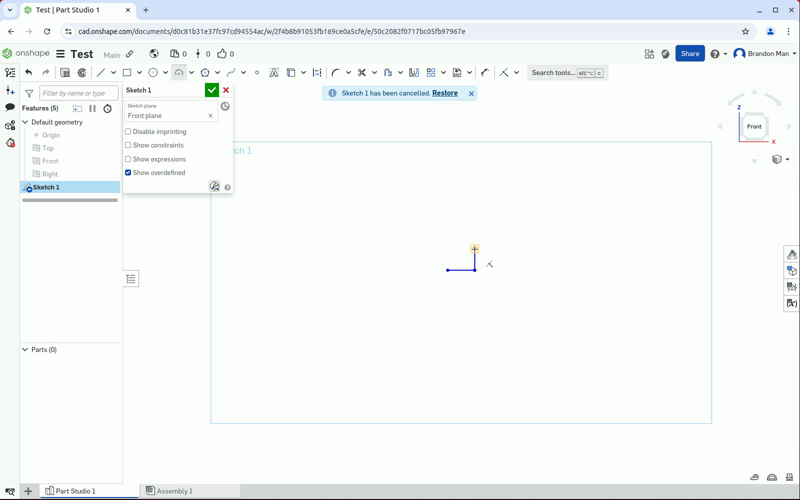
click(474, 248)
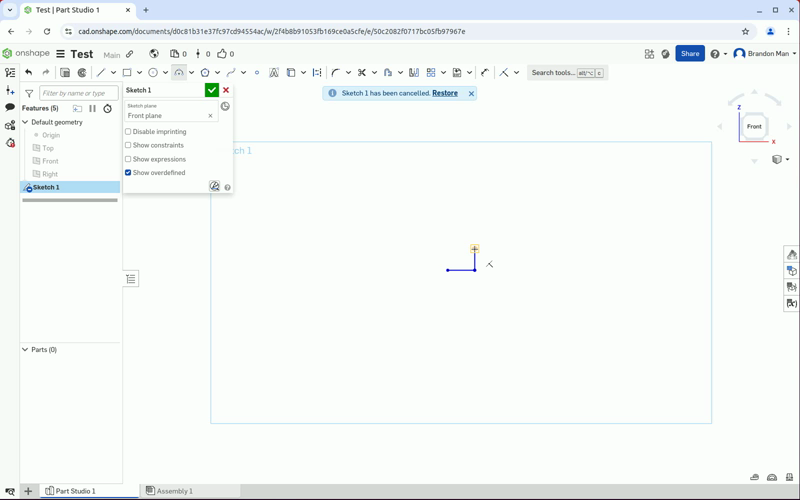
key_down(shift)
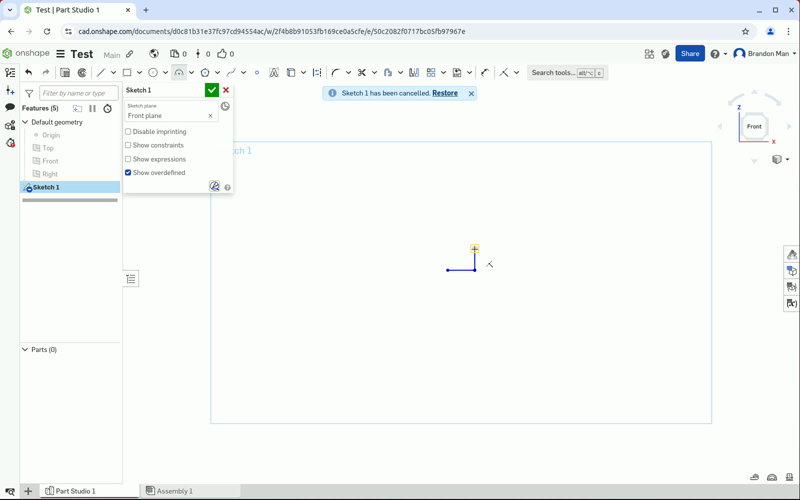
mouse_move(447, 248)
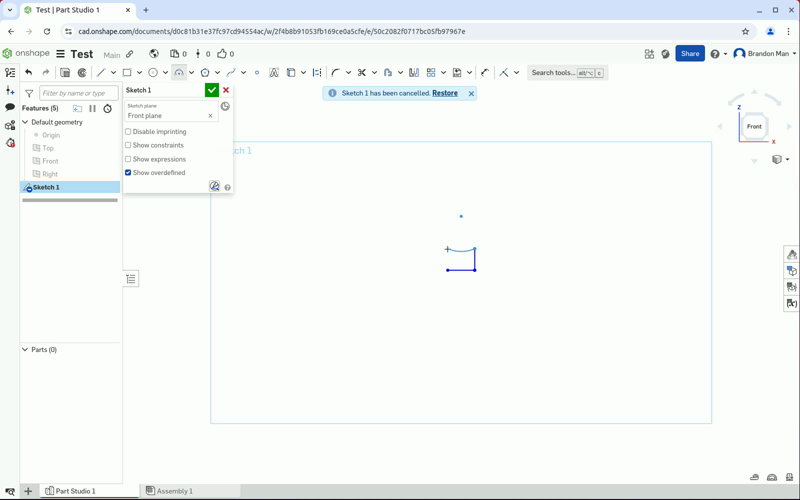
click(447, 248)
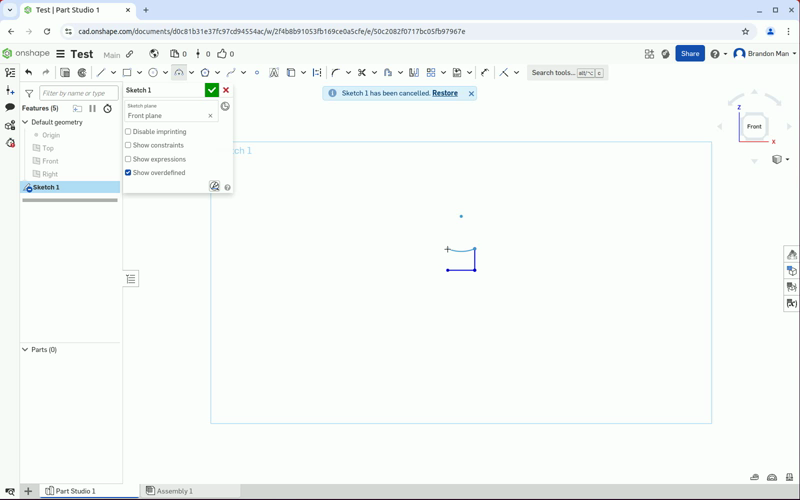
mouse_move(461, 246)
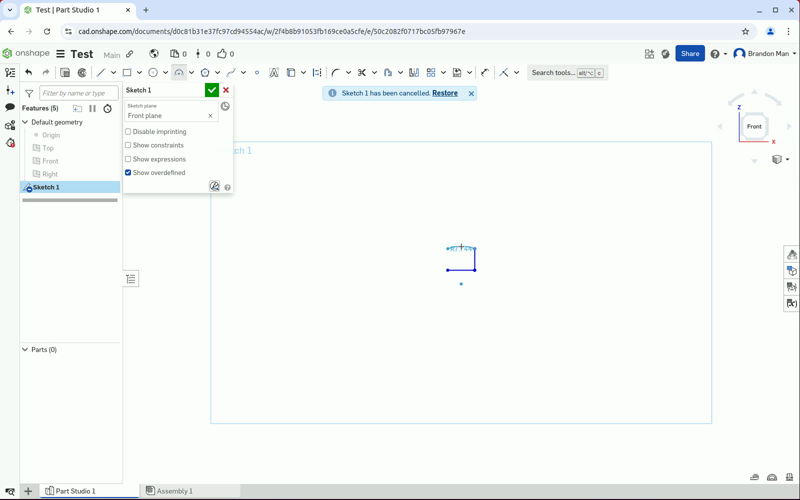
click(461, 246)
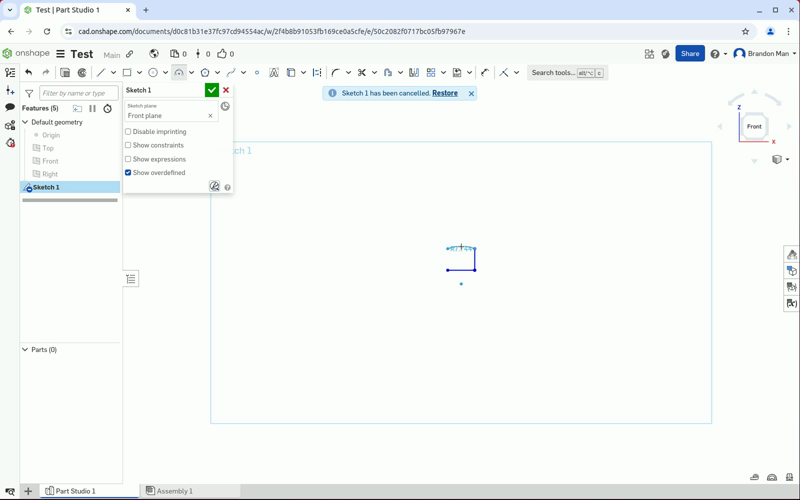
key_up(shift)
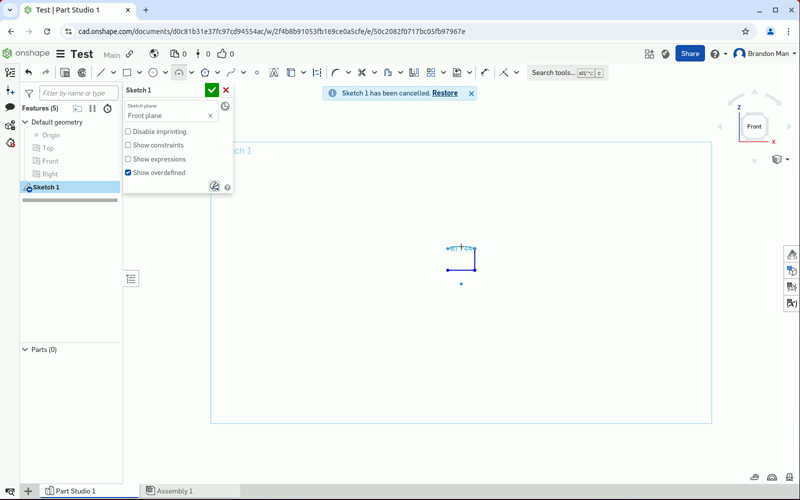
key(esc)
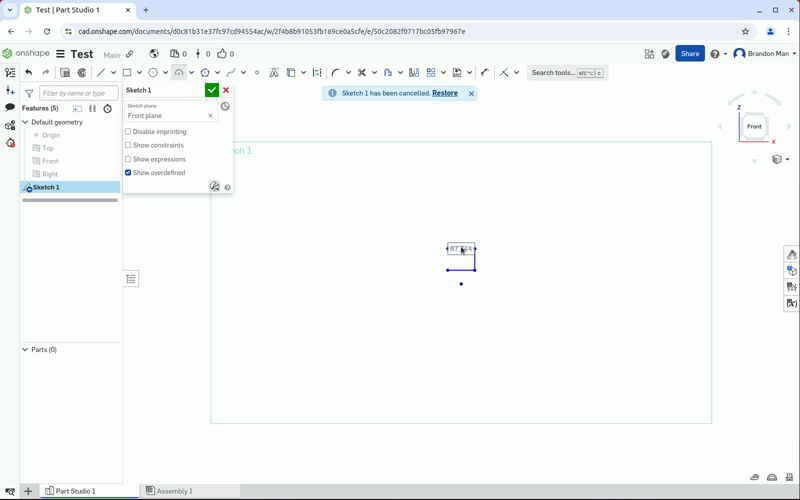
key(l)
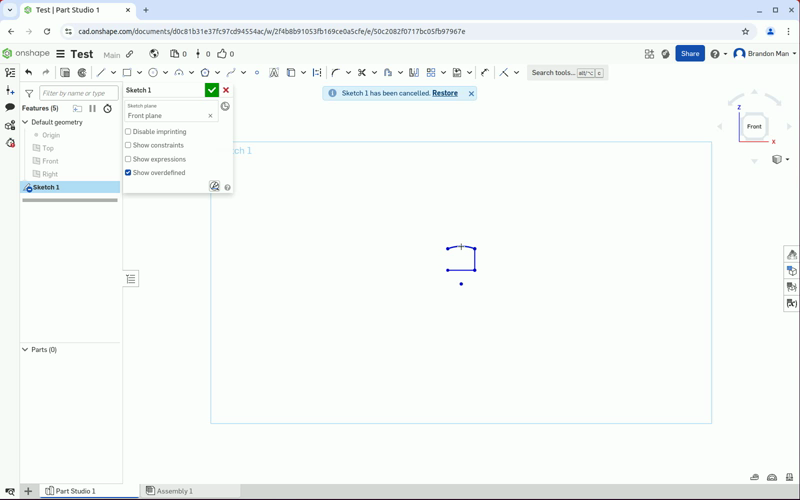
mouse_move(447, 248)
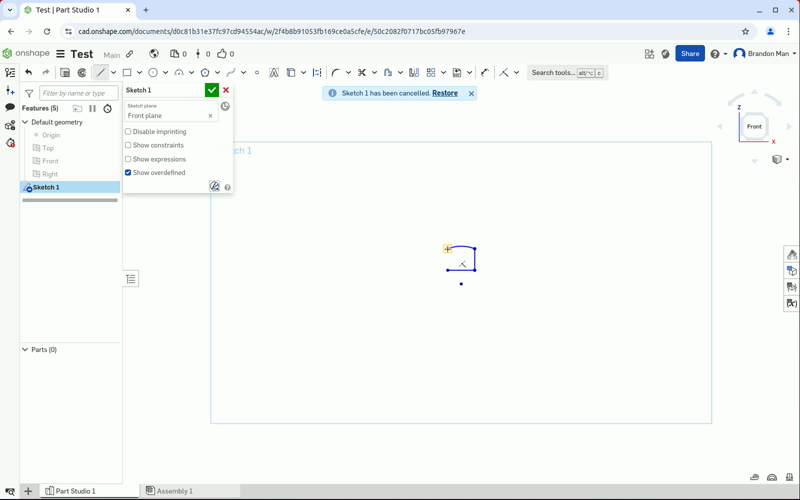
click(447, 248)
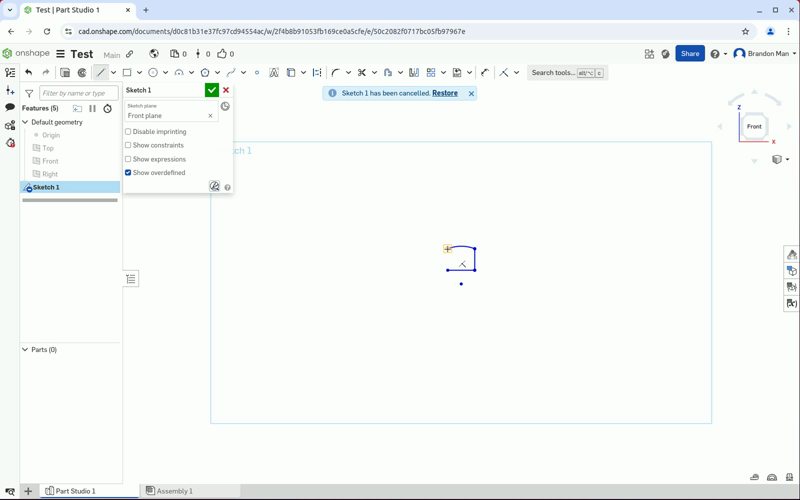
mouse_move(477, 248)
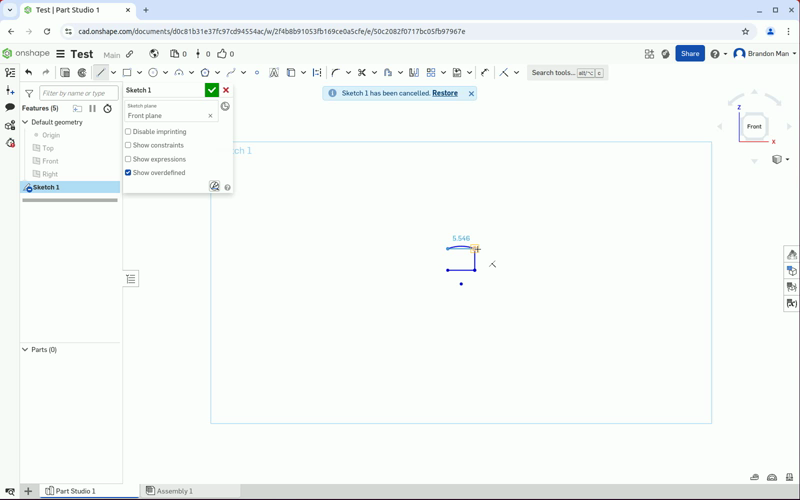
key_down(shift)
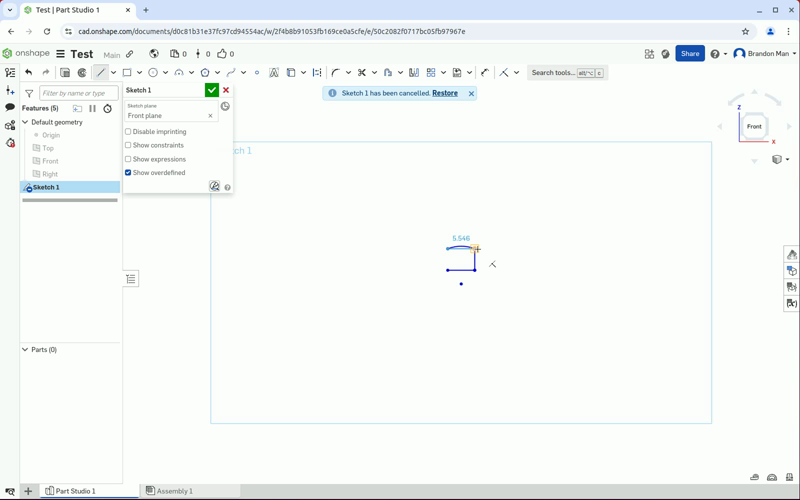
mouse_move(447, 270)
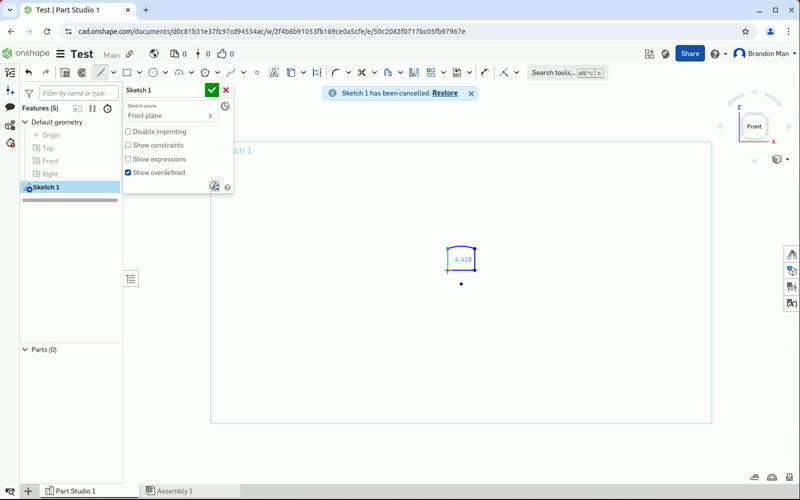
key_up(shift)
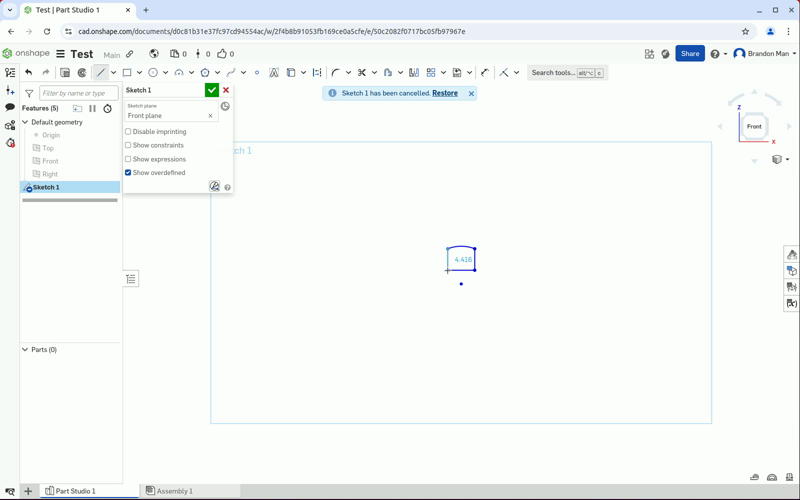
click(447, 270)
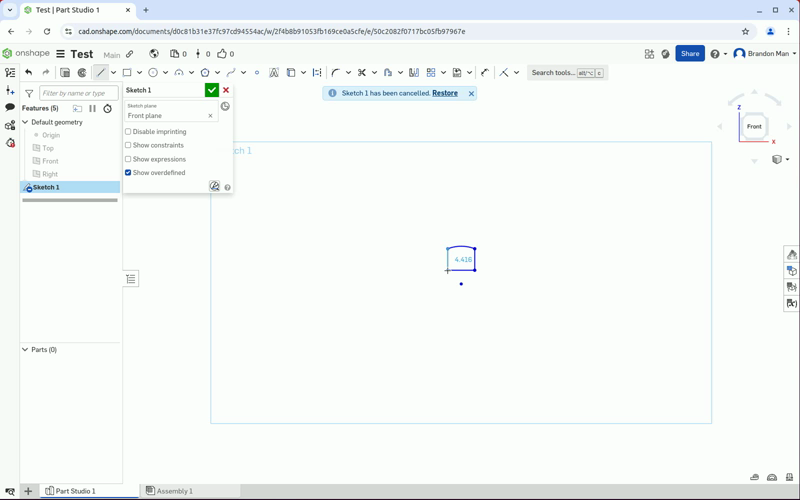
key(esc)
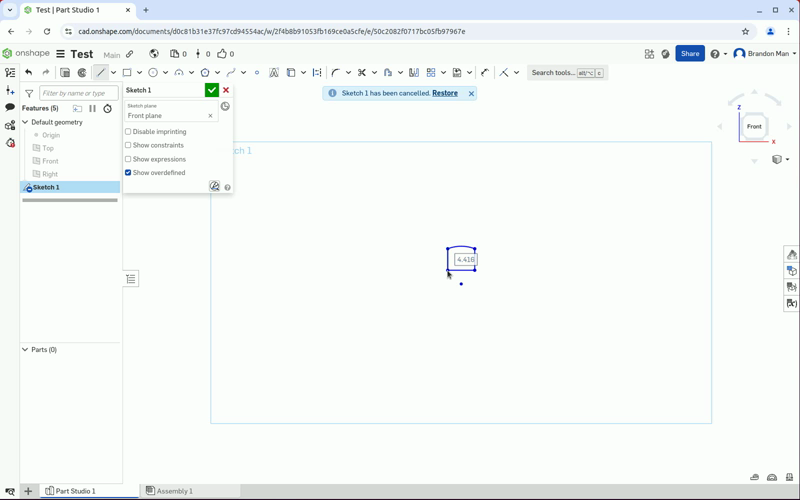
mouse_move(454, 256)
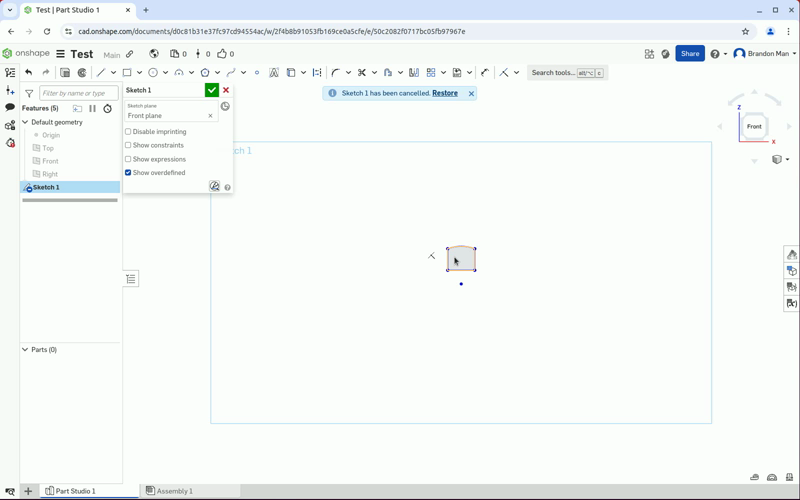
scroll(6)
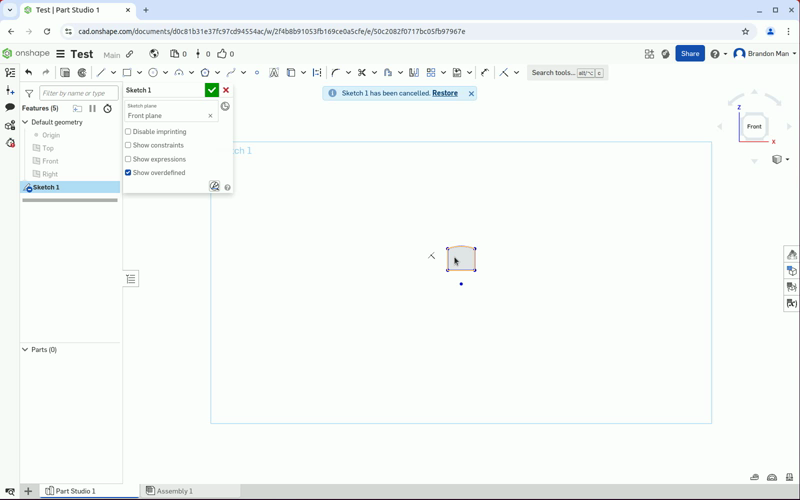
scroll(6)
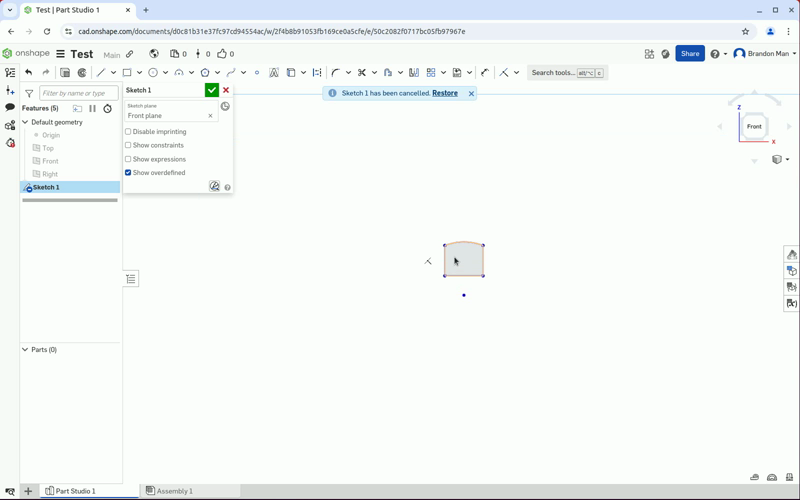
scroll(6)
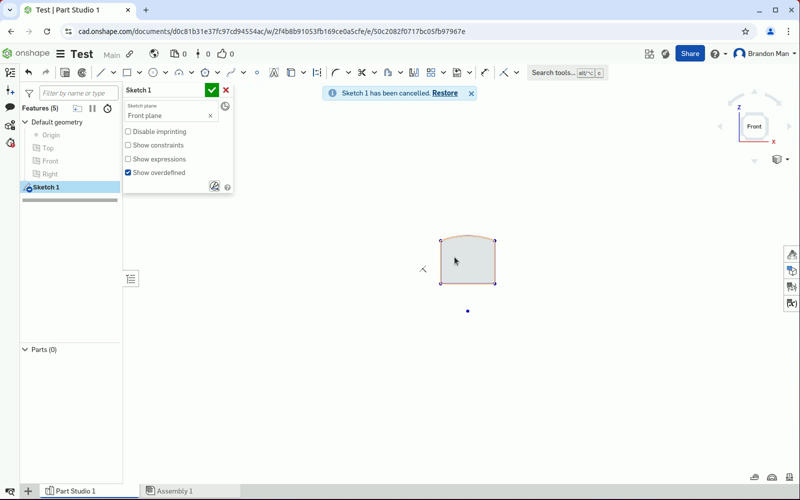
scroll(6)
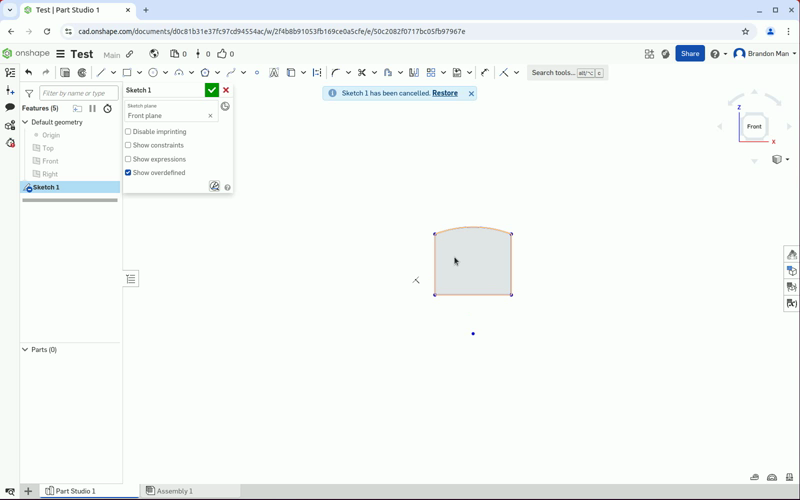
scroll(6)
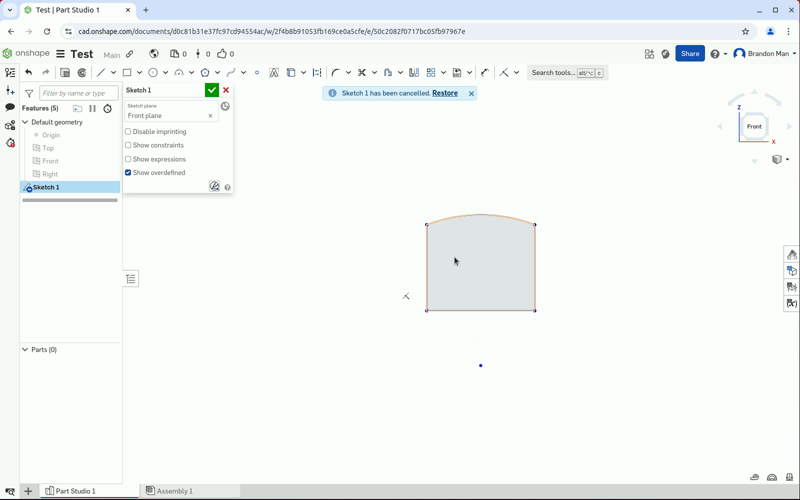
scroll(6)
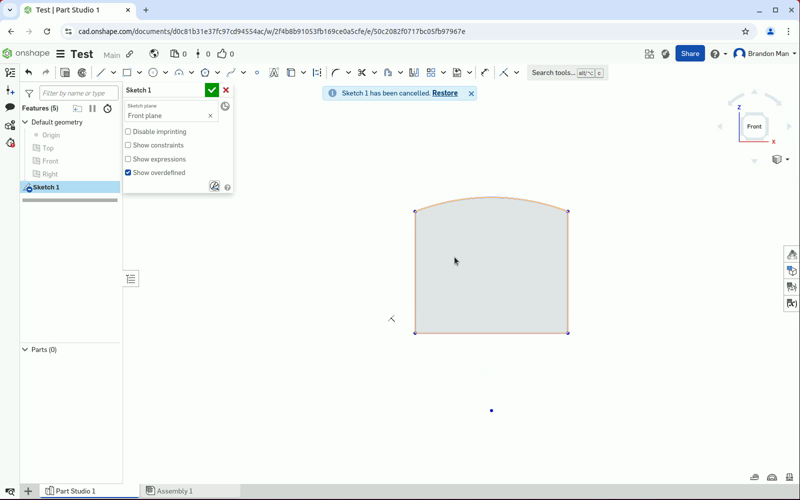
scroll(6)
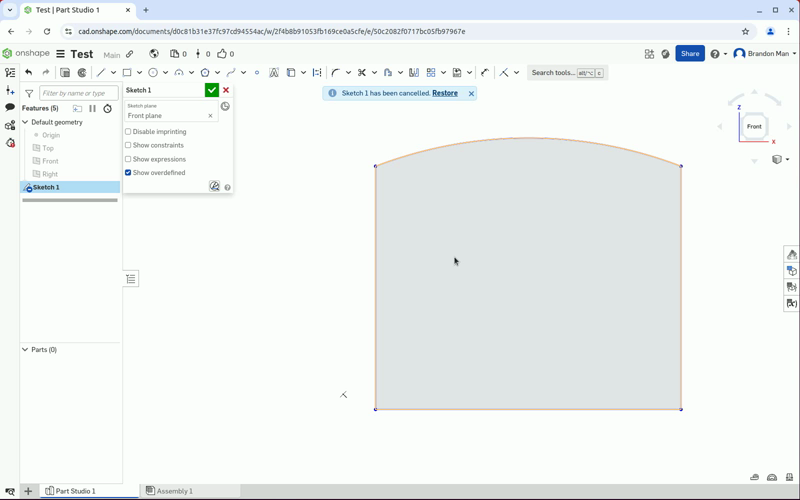
click(454, 256)
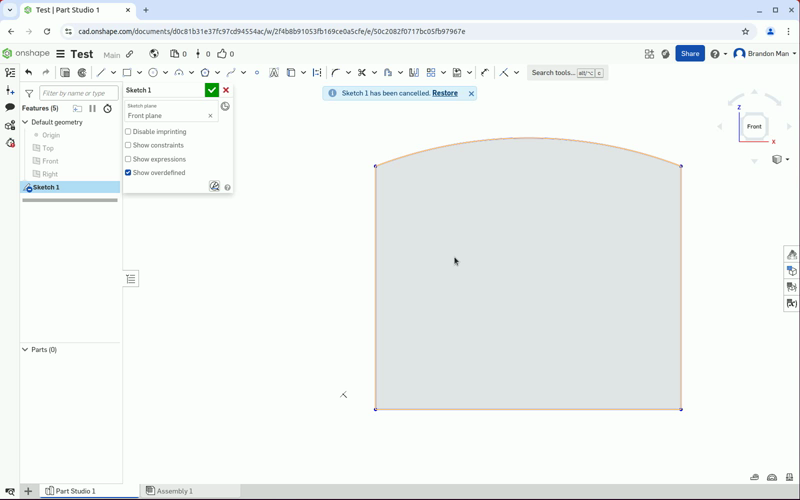
scroll(-6)
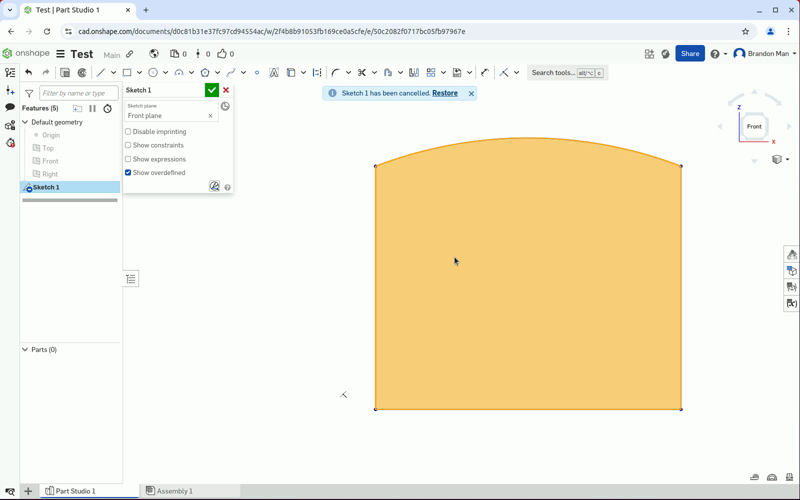
scroll(-6)
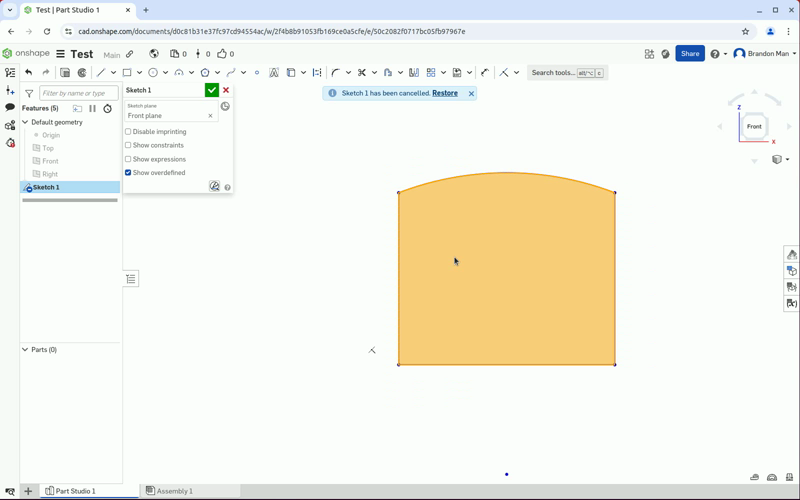
scroll(-6)
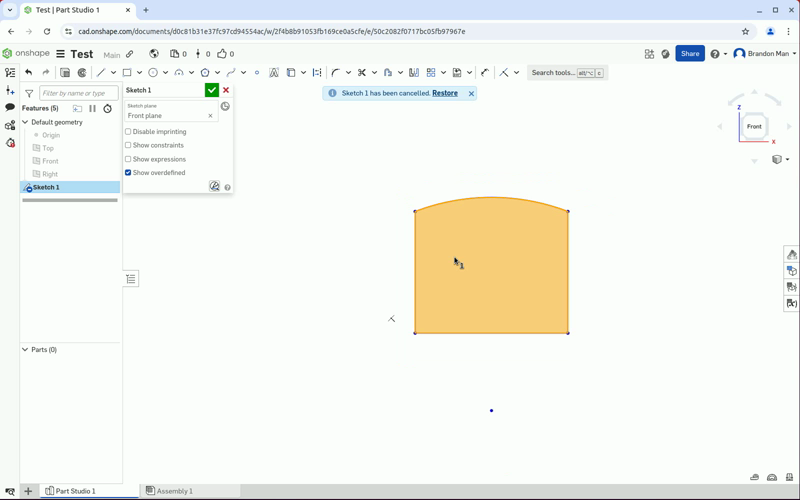
scroll(-6)
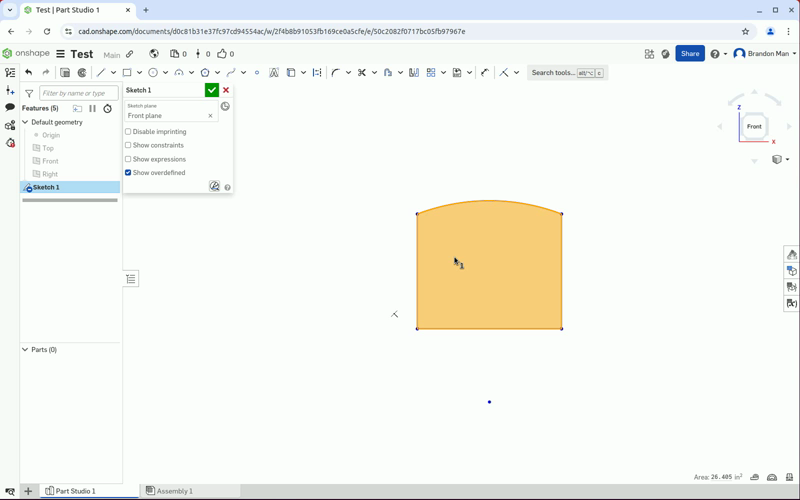
scroll(-6)
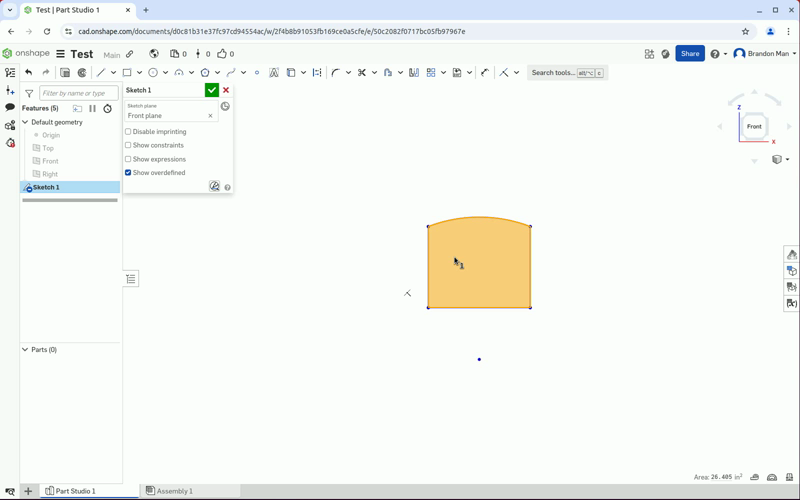
scroll(-6)
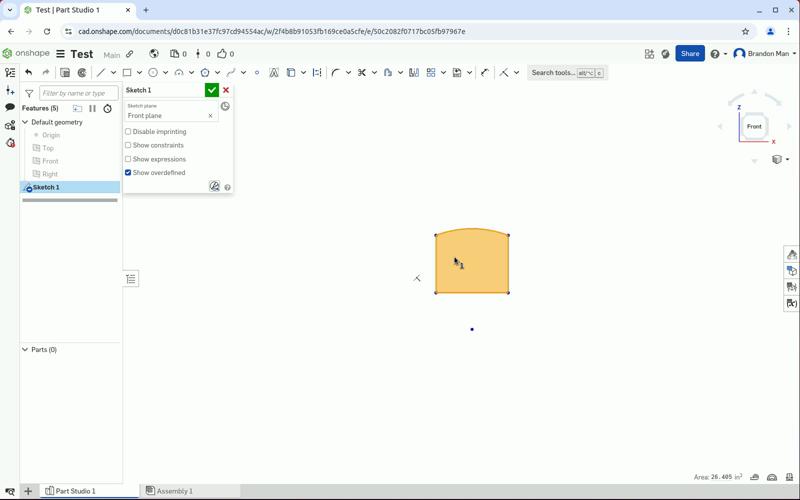
scroll(-6)
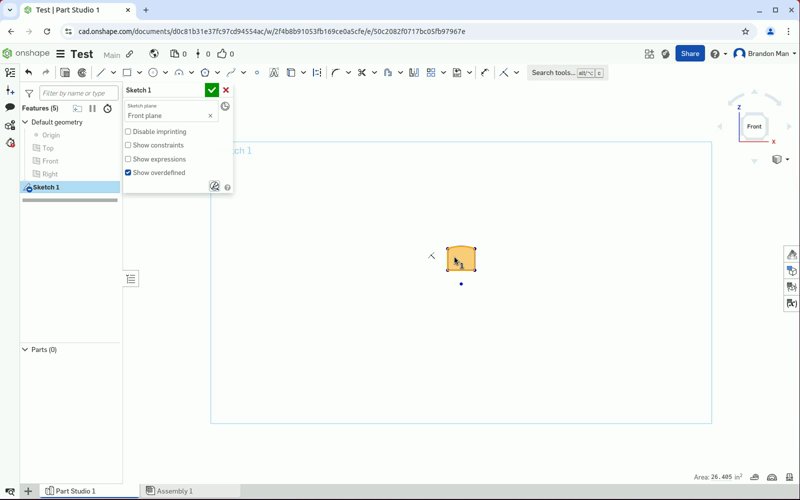
mouse_move(73, 352)
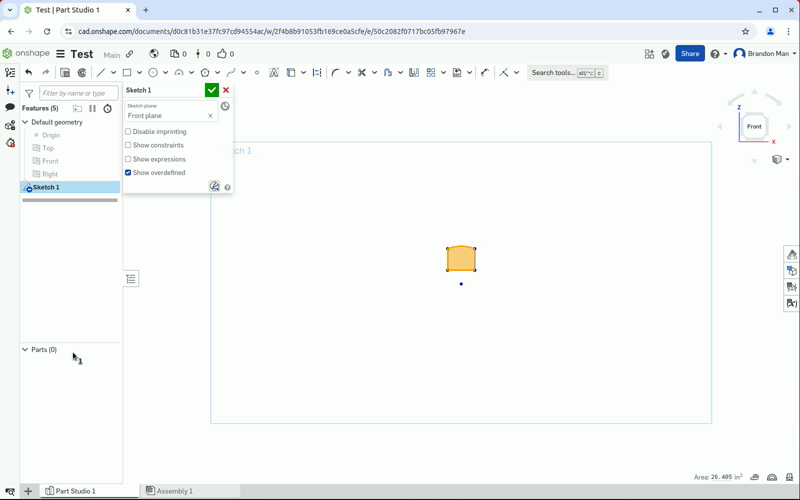
key(shift+y)
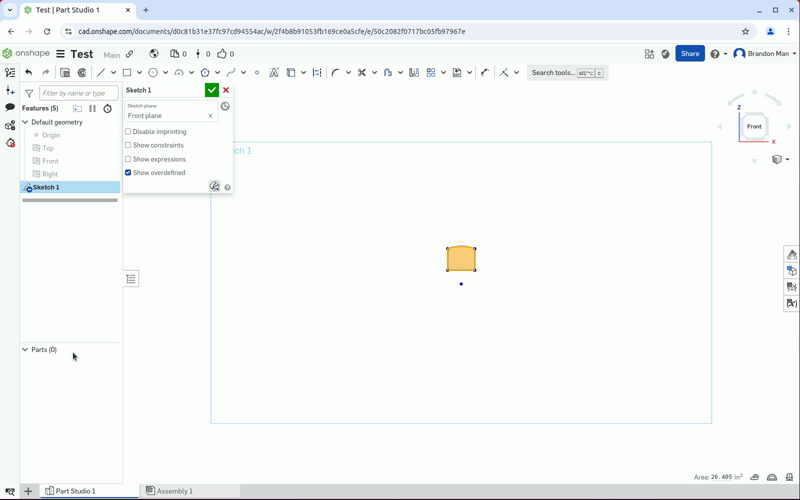
key(shift+e)
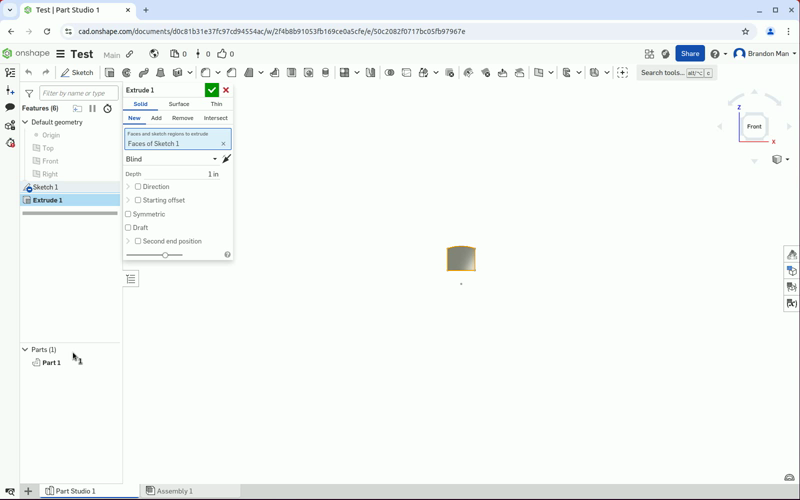
mouse_move(143, 106)
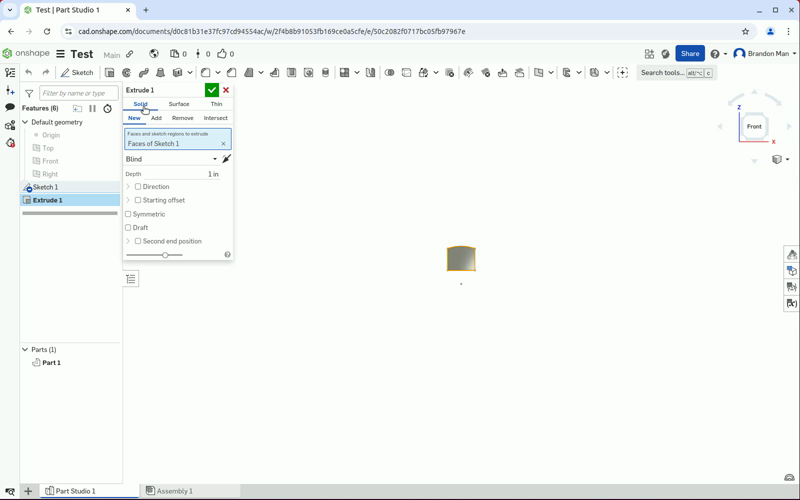
click(143, 106)
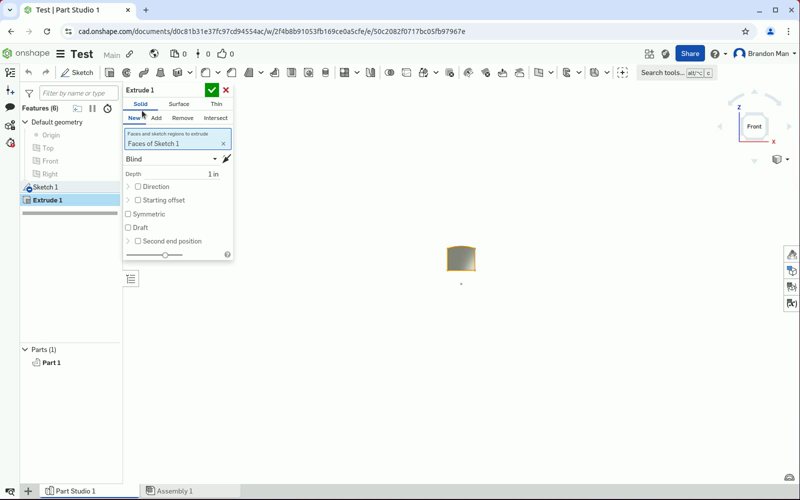
mouse_move(137, 120)
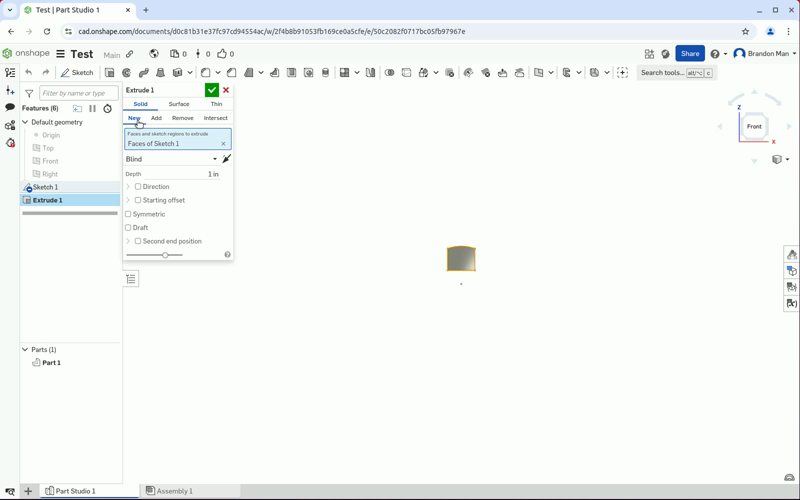
click(137, 120)
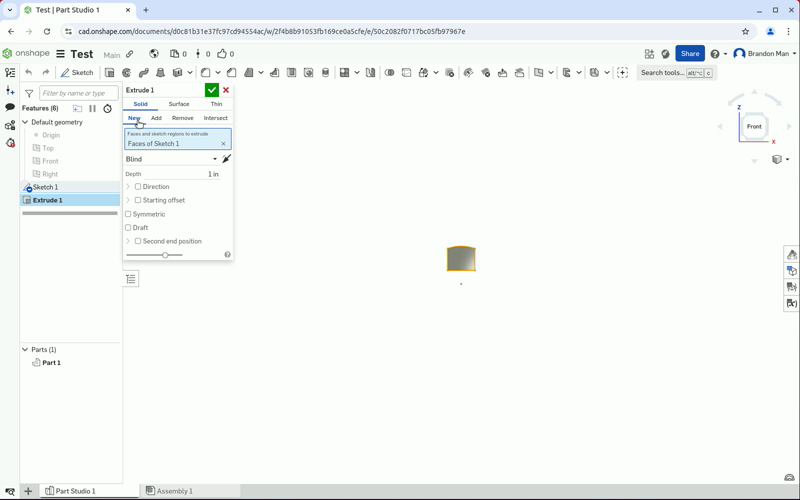
key(tab, 4)
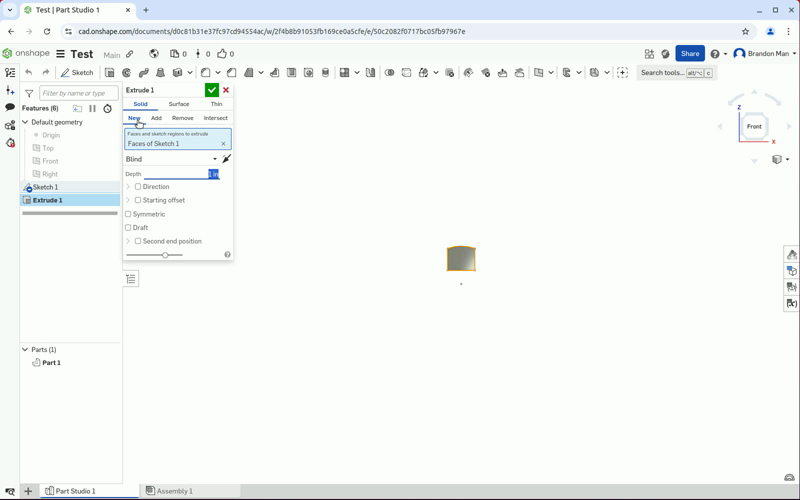
text(46.216)
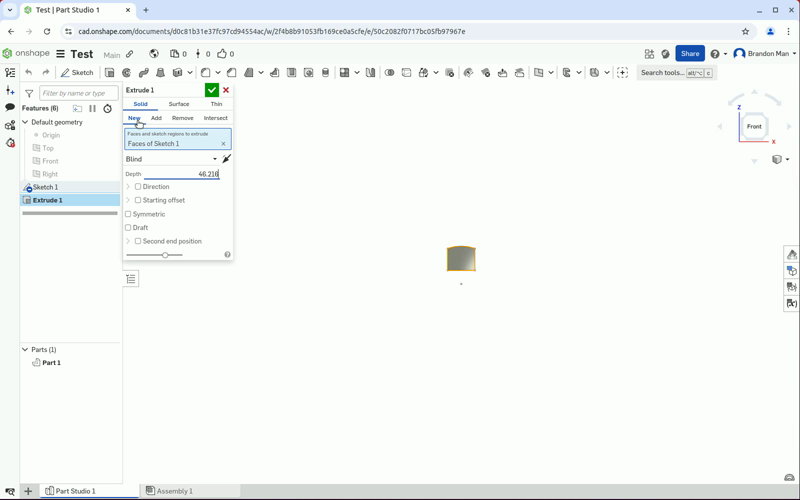
key(tab, 3)
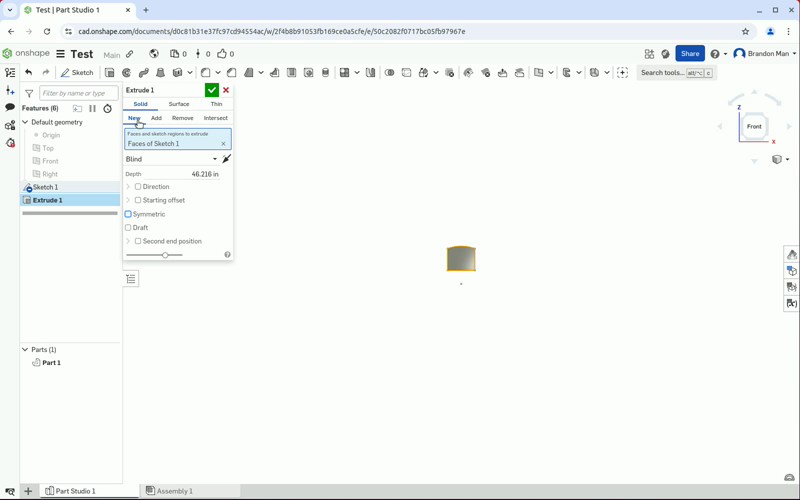
key(space)
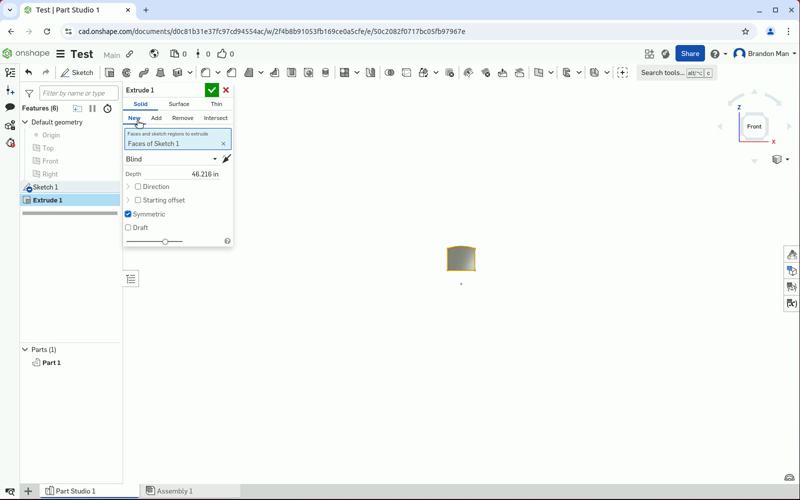
key(enter)
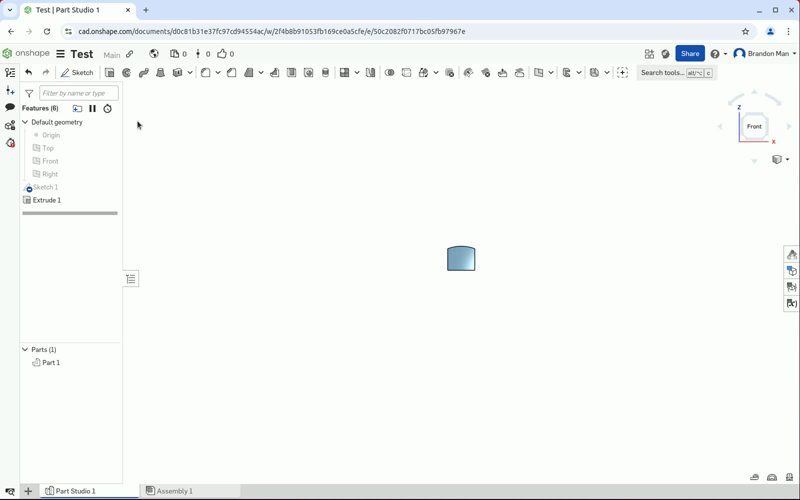
key(shift+h)
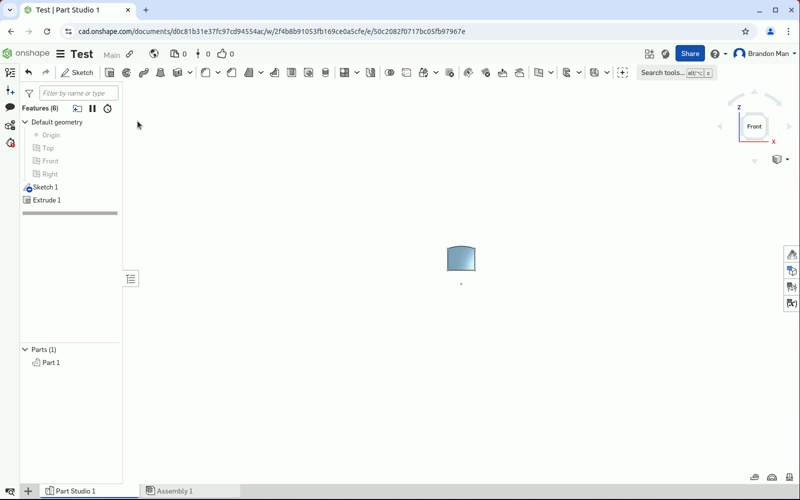
key(shift+h)
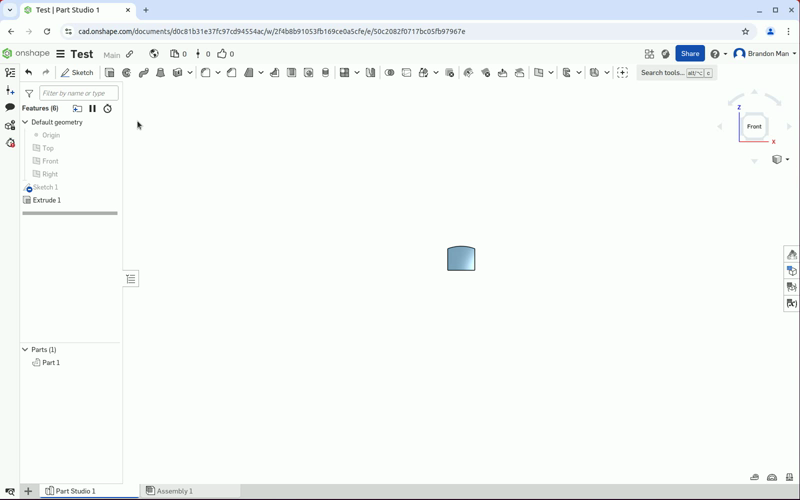
mouse_move(73, 189)
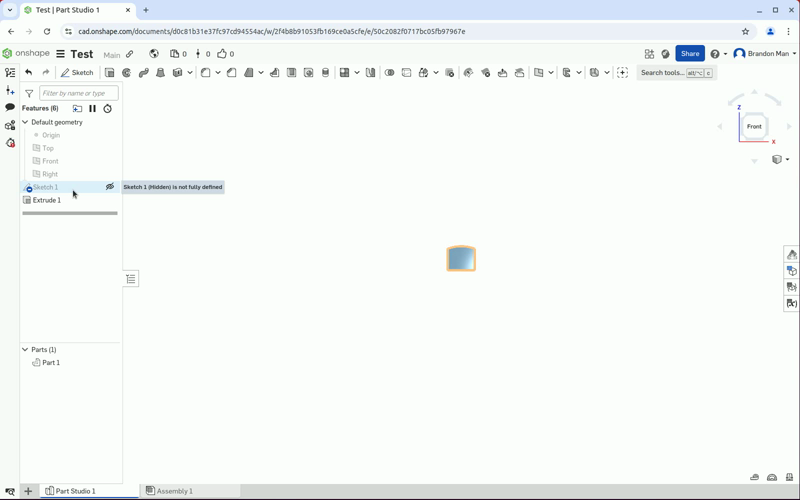
click(73, 189)
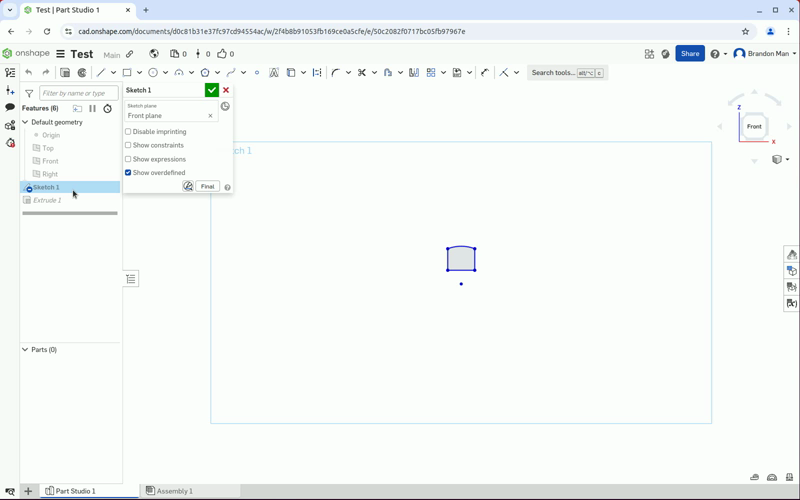
mouse_move(229, 92)
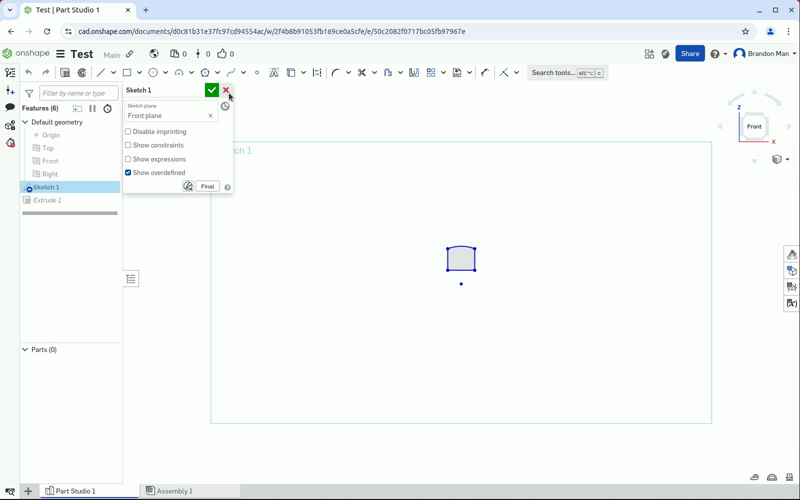
click(229, 92)
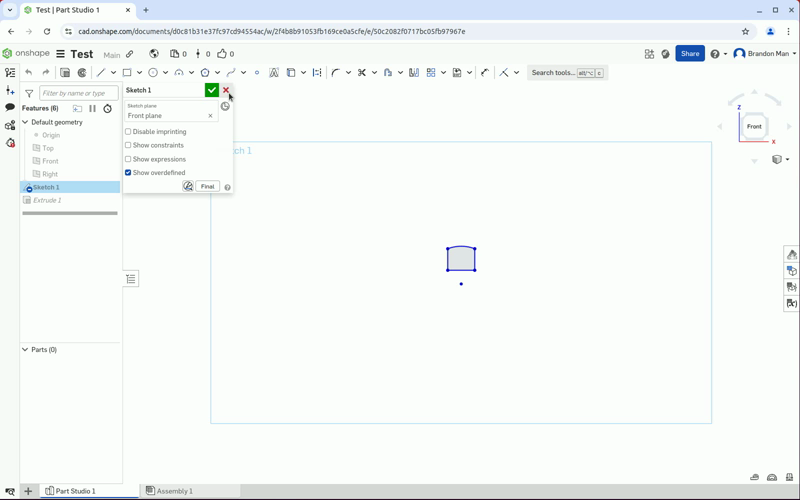
key(shift+s)
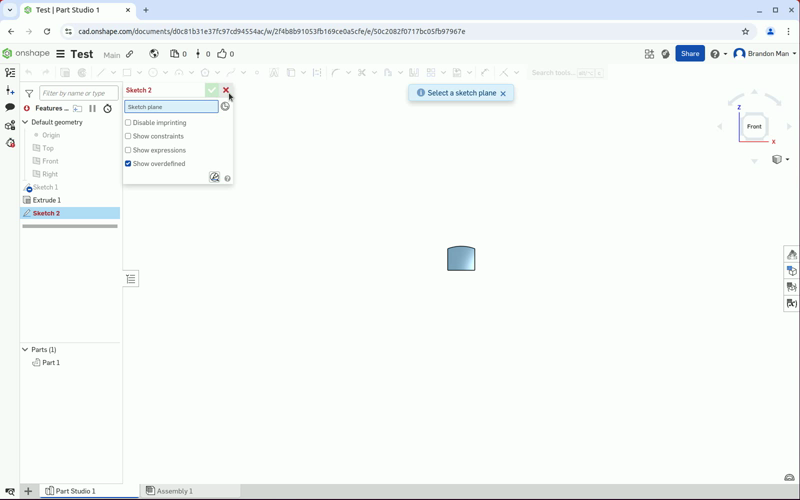
mouse_move(73, 163)
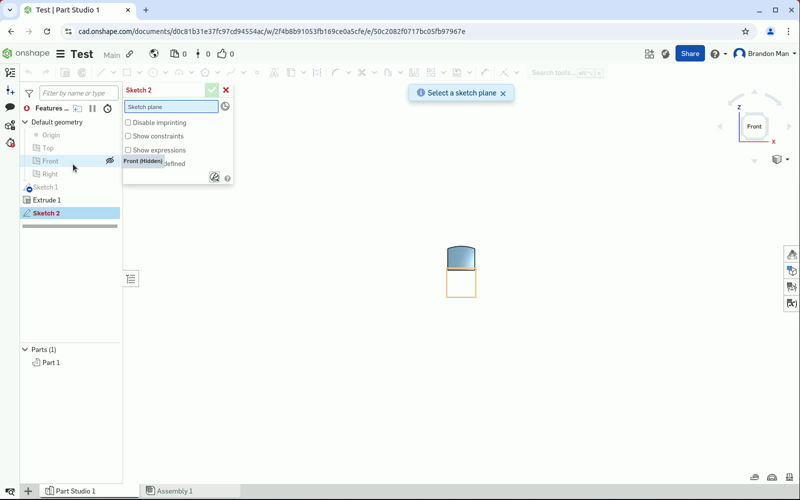
click(73, 163)
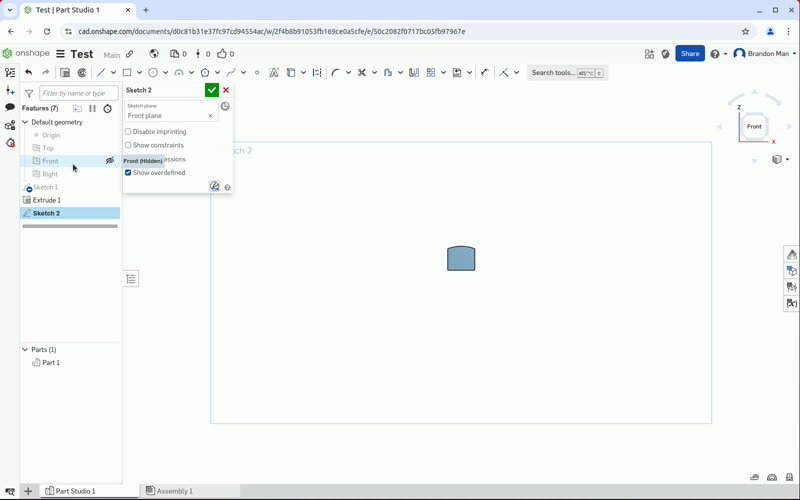
mouse_move(73, 352)
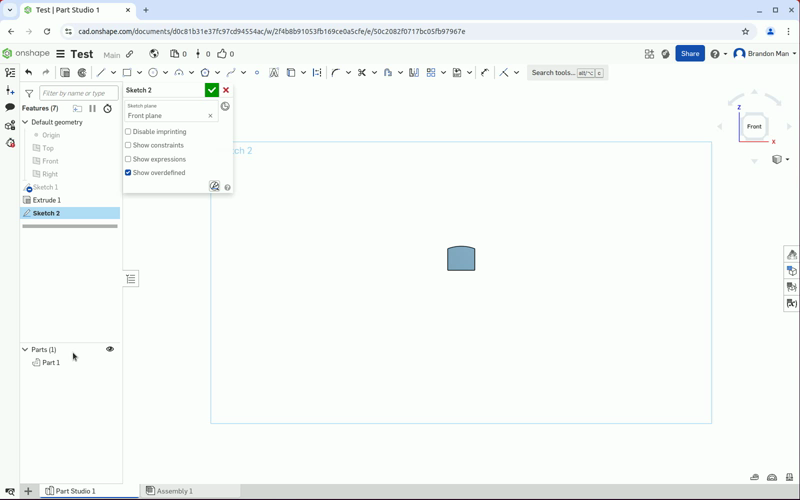
key(y)
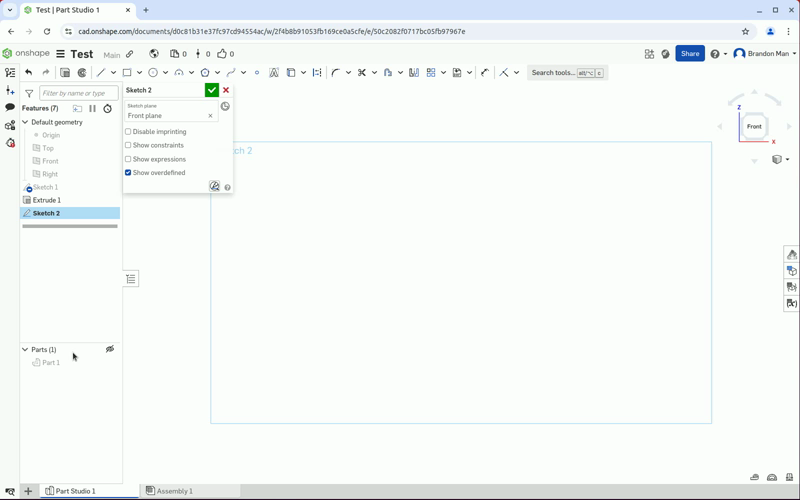
key(l)
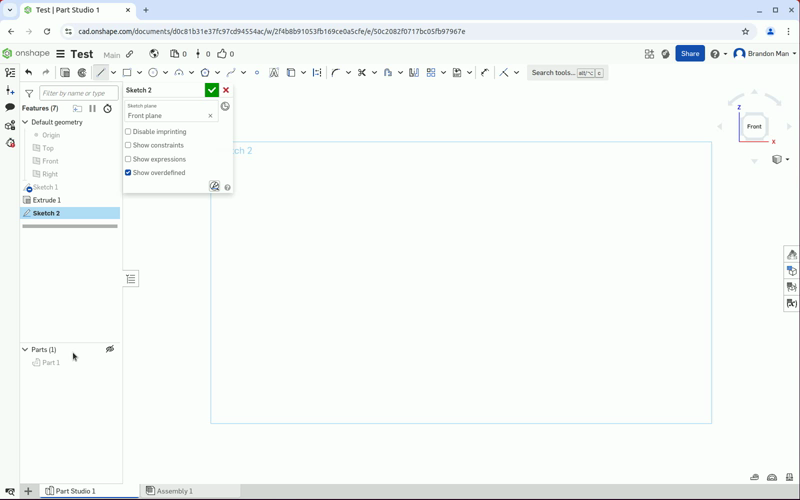
key_down(shift)
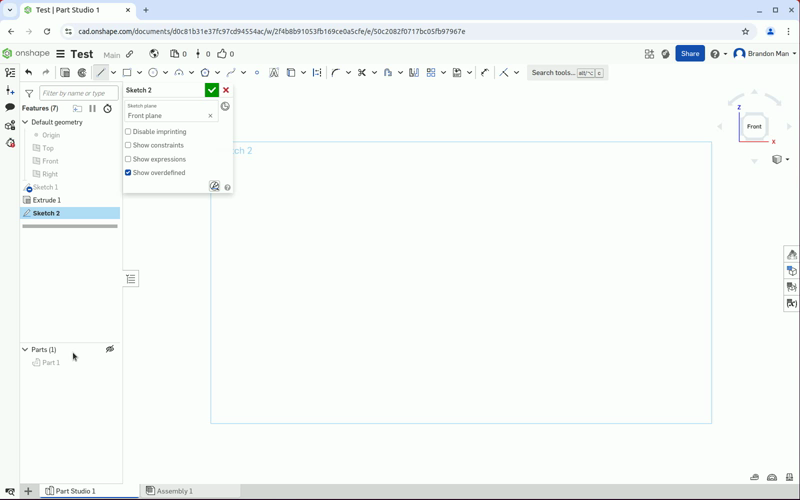
mouse_move(473, 295)
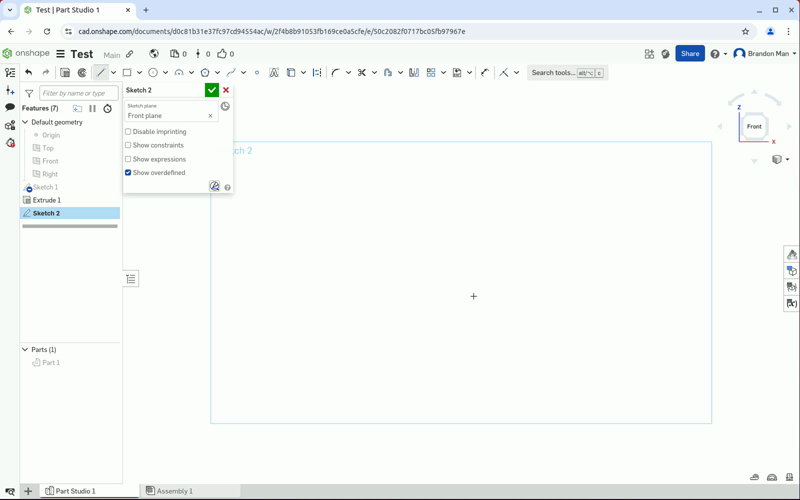
click(473, 295)
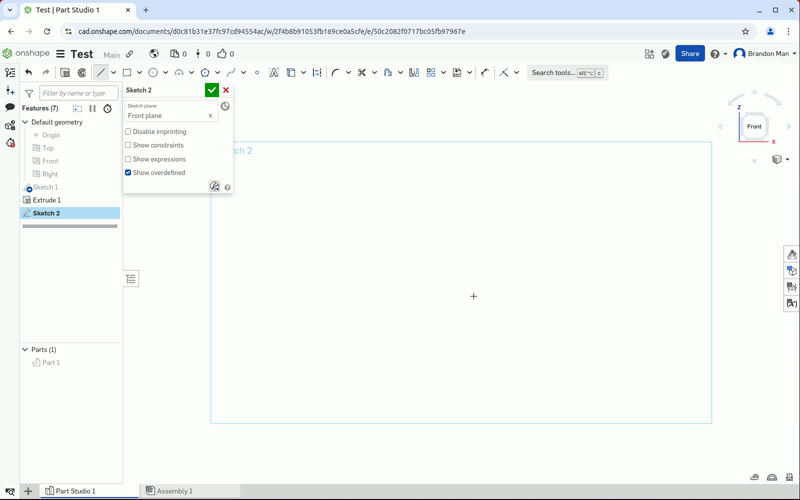
key_up(shift)
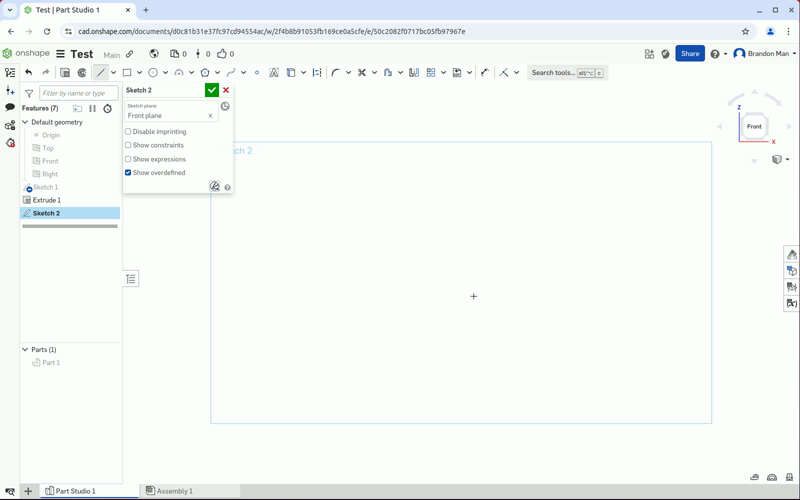
key_down(shift)
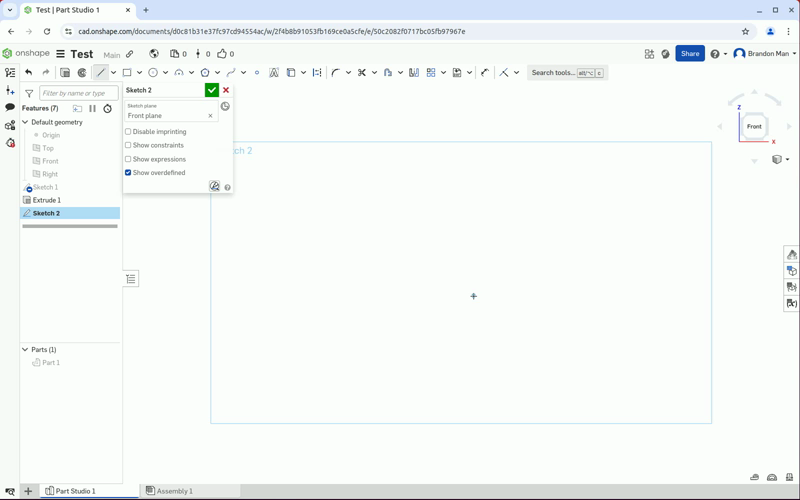
mouse_move(503, 295)
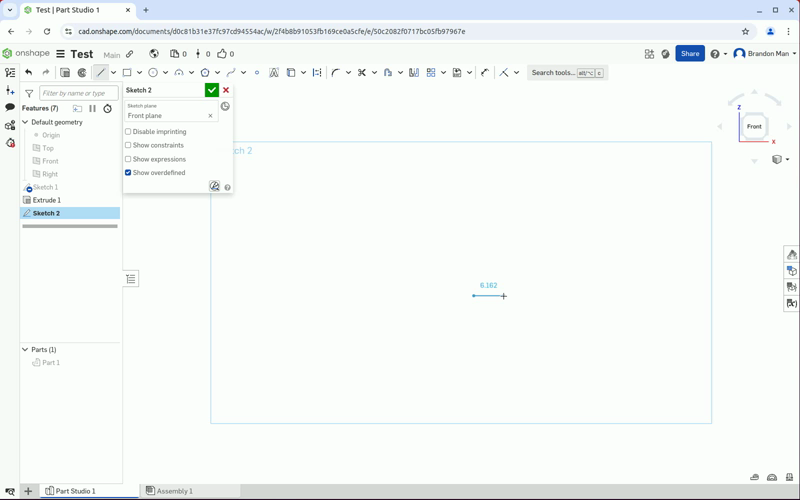
mouse_move(495, 295)
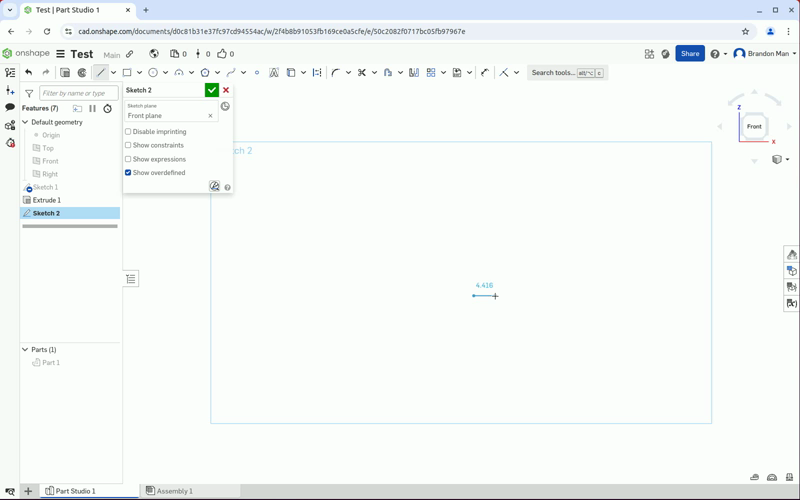
click(495, 295)
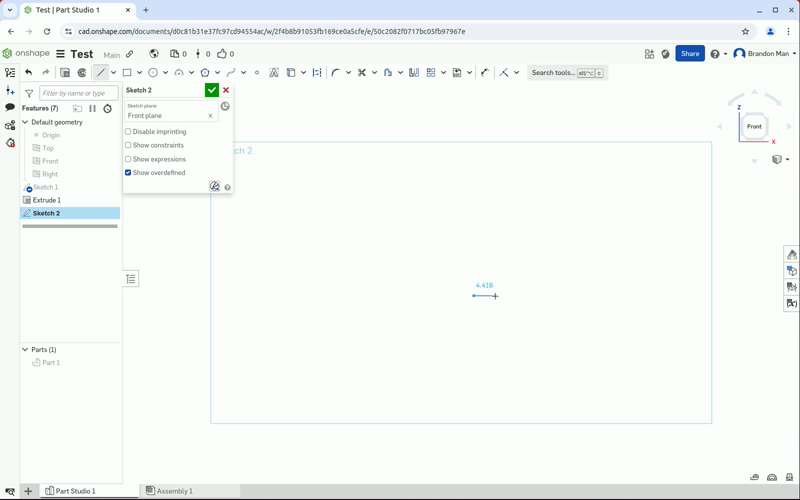
key_up(shift)
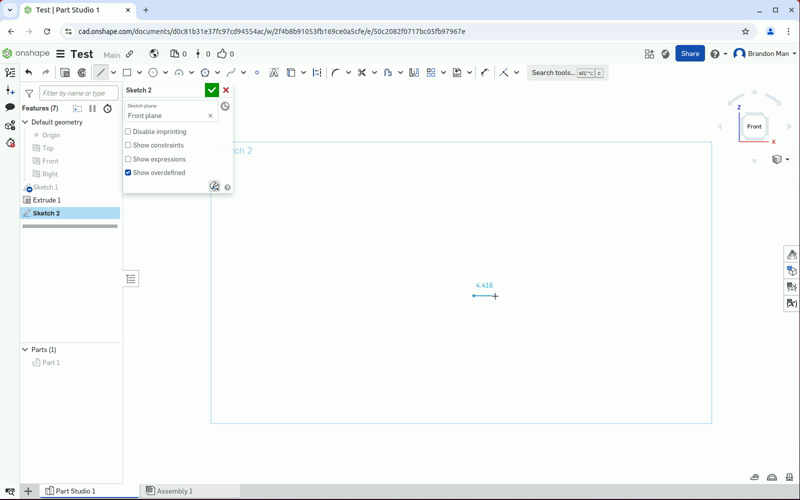
key(esc)
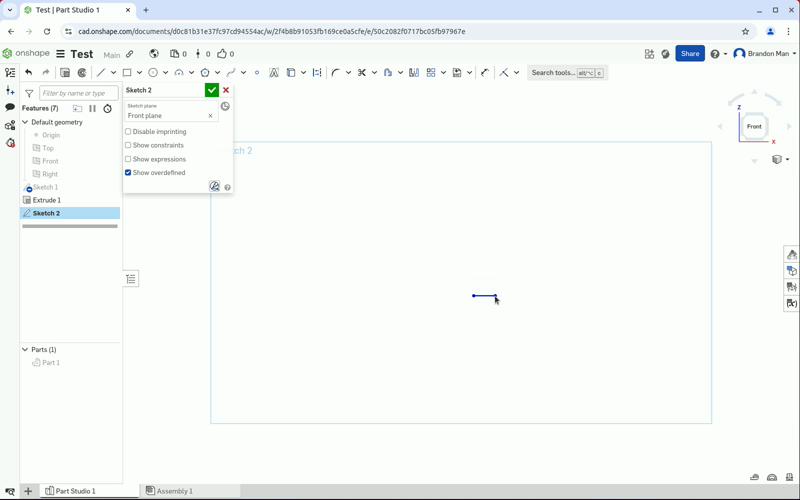
key(a)
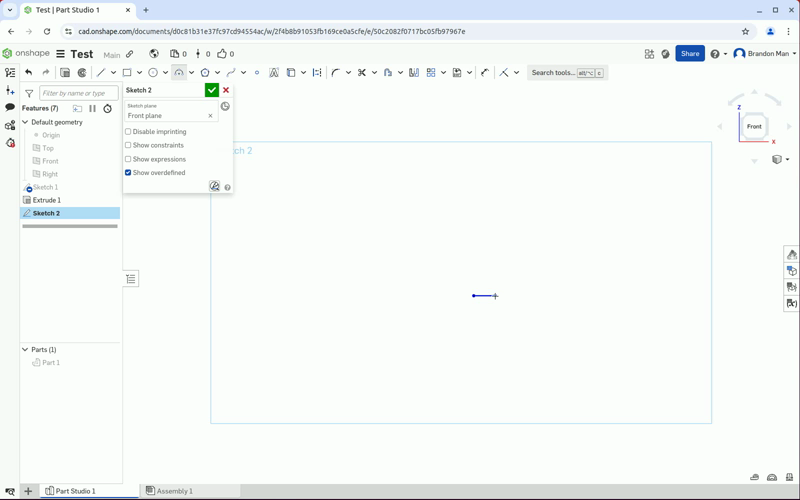
mouse_move(495, 295)
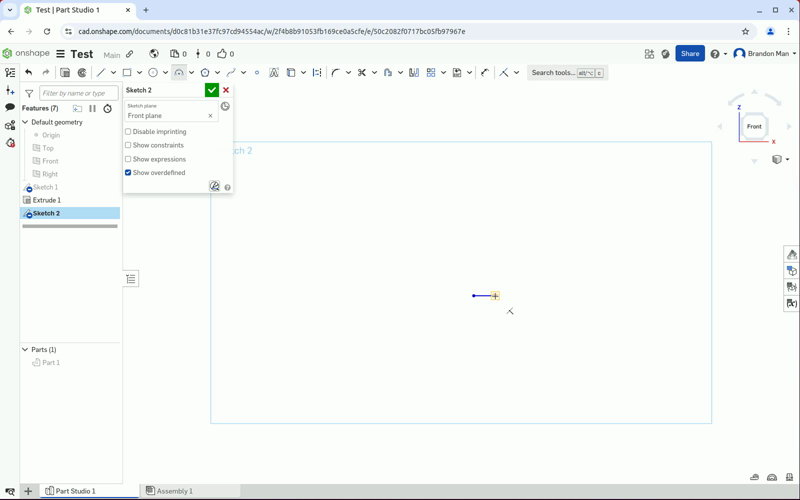
click(495, 295)
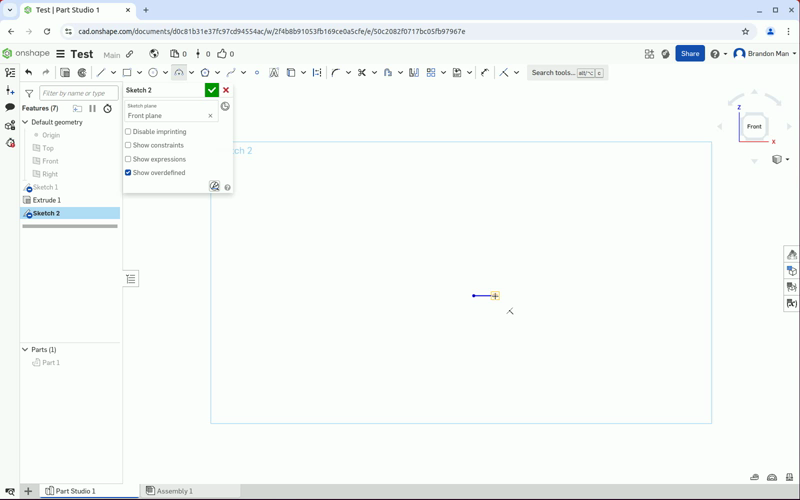
key_down(shift)
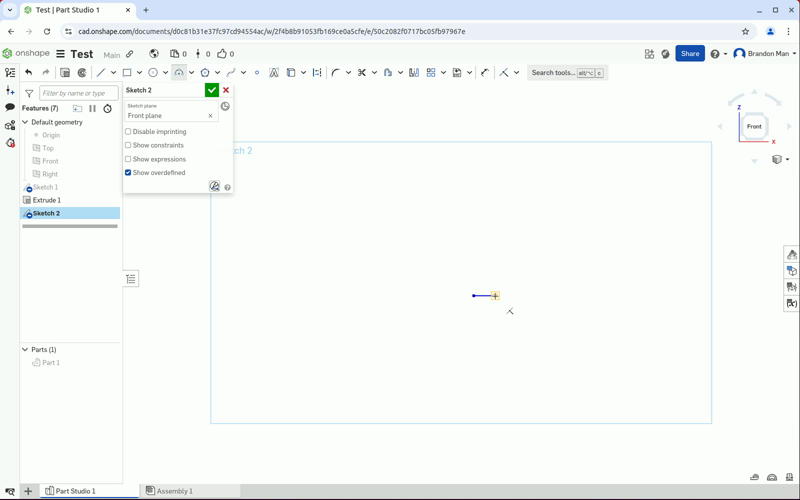
mouse_move(495, 269)
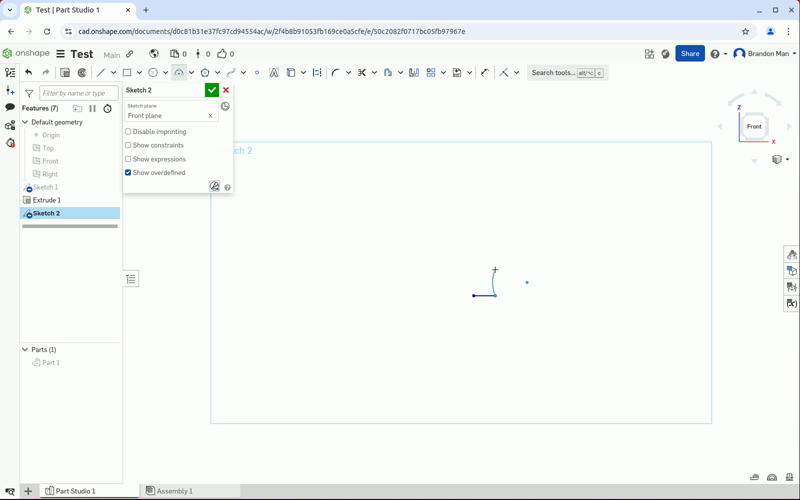
click(495, 269)
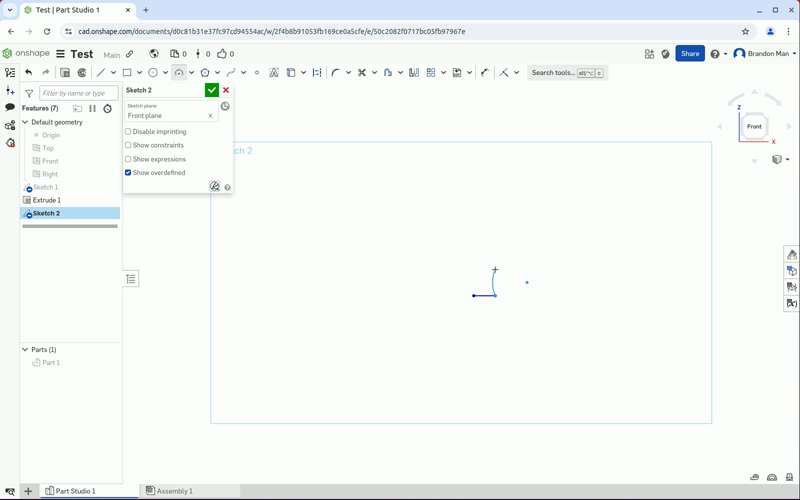
mouse_move(497, 282)
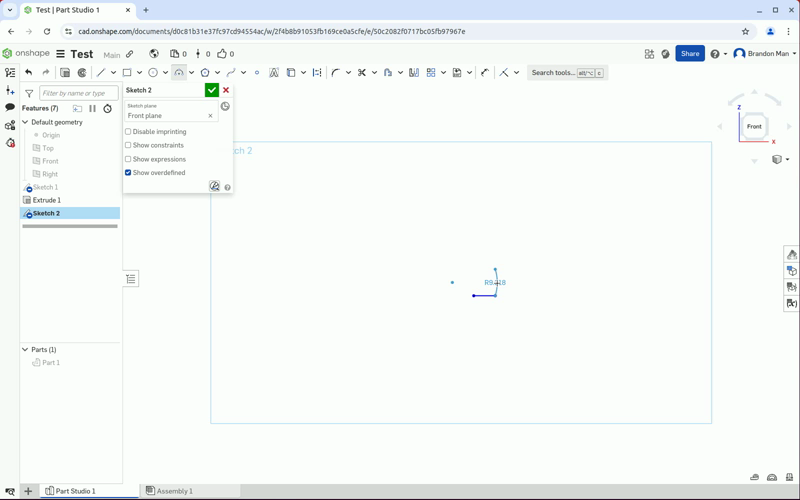
click(497, 282)
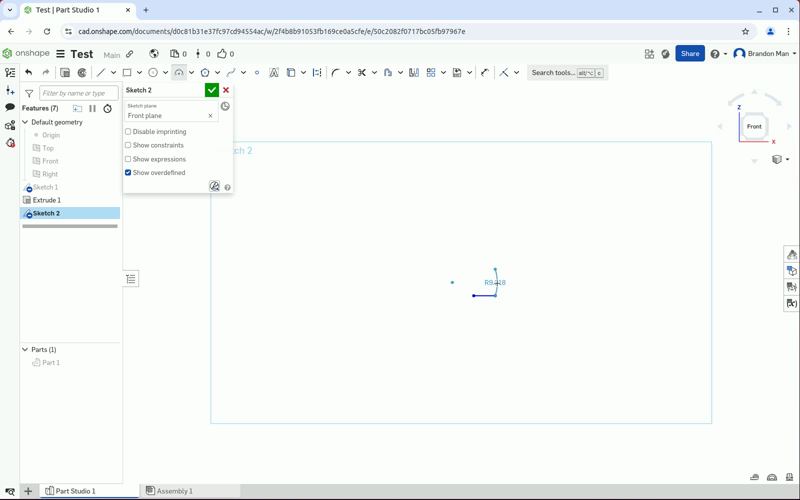
key_up(shift)
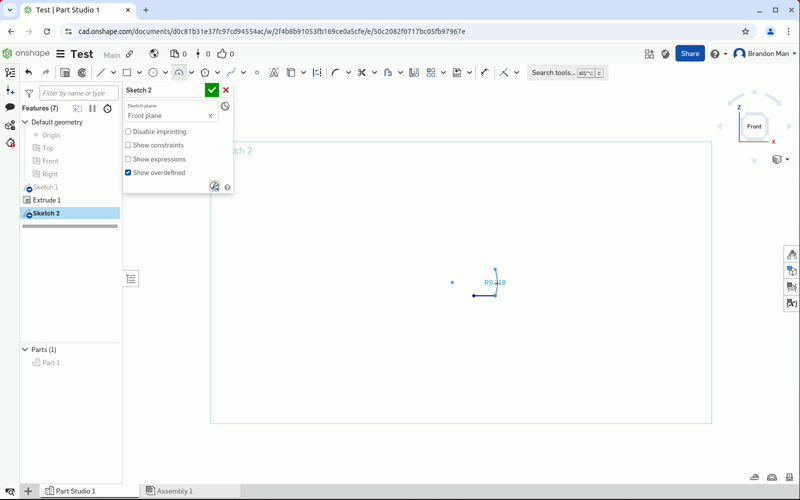
key(esc)
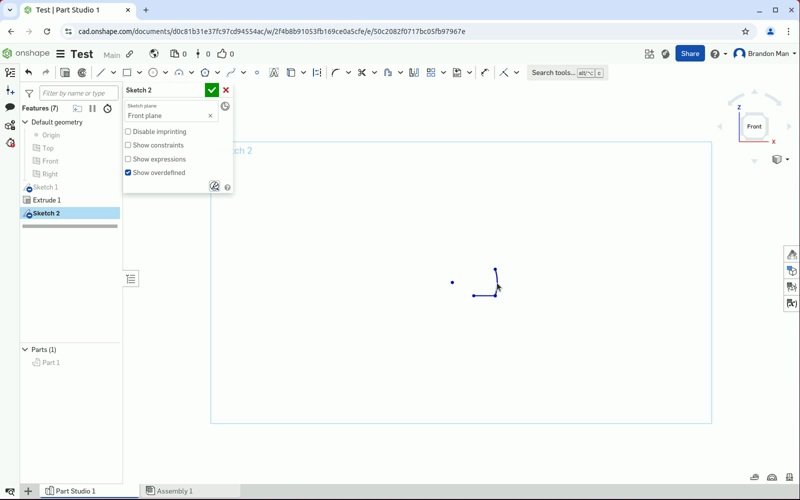
key(l)
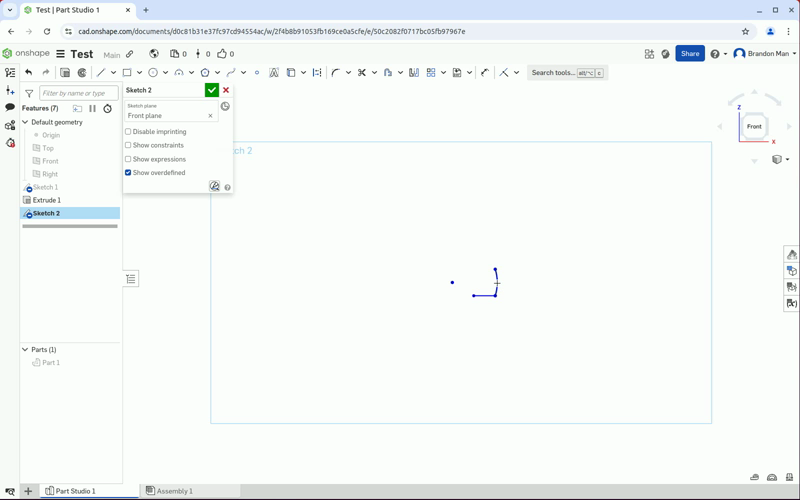
mouse_move(495, 269)
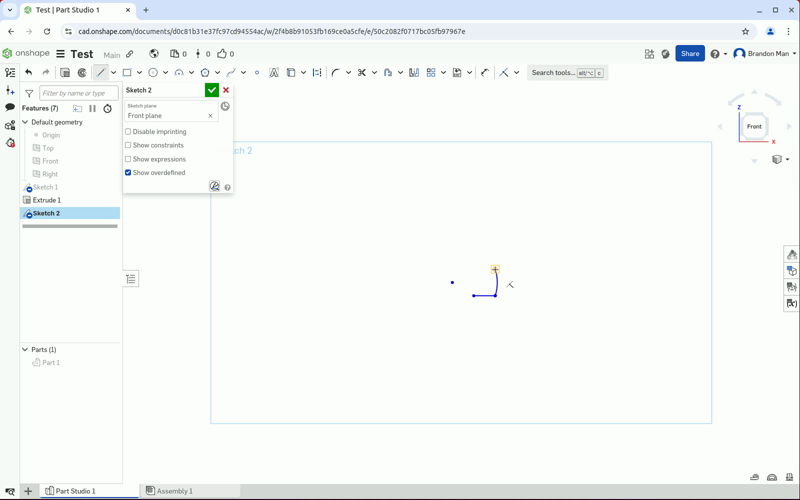
click(495, 269)
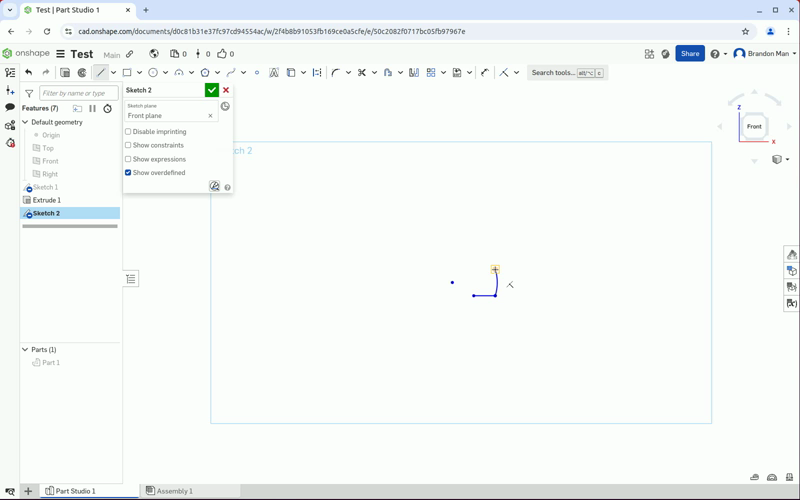
key_down(shift)
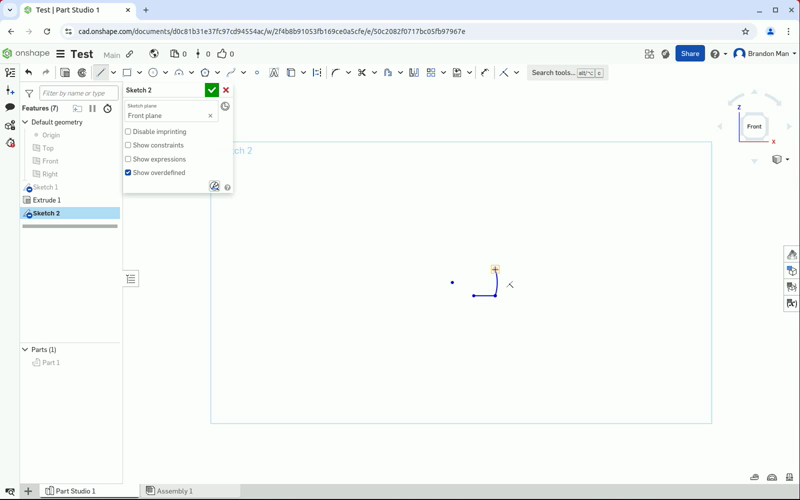
mouse_move(525, 269)
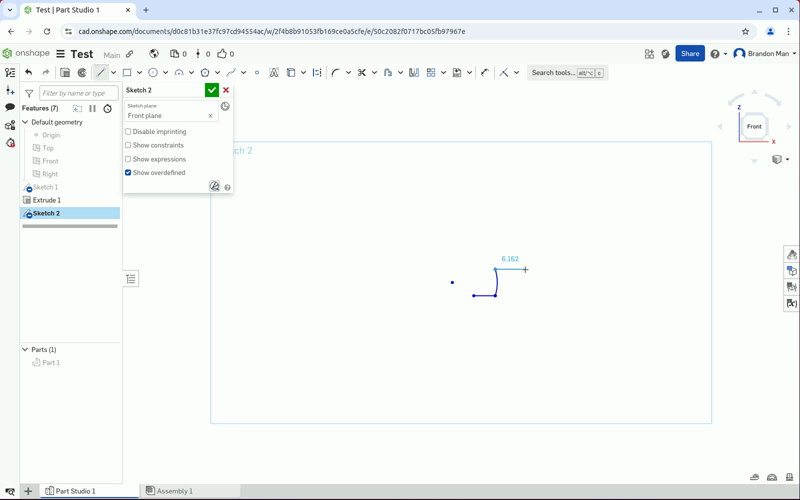
mouse_move(473, 269)
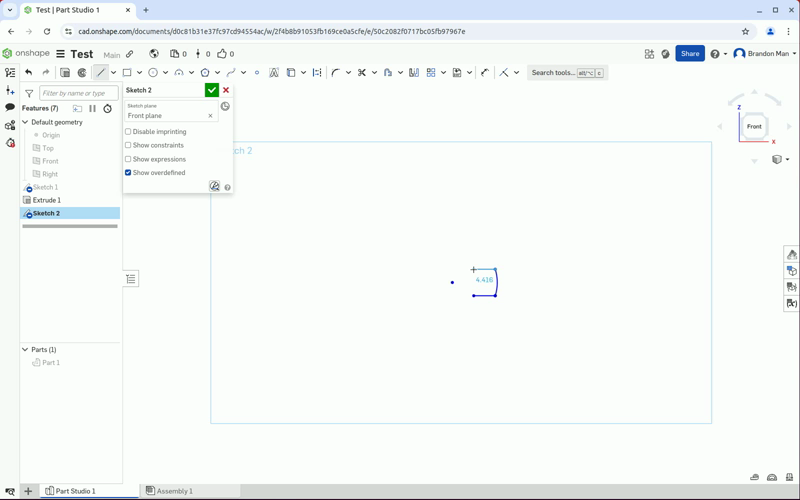
click(473, 269)
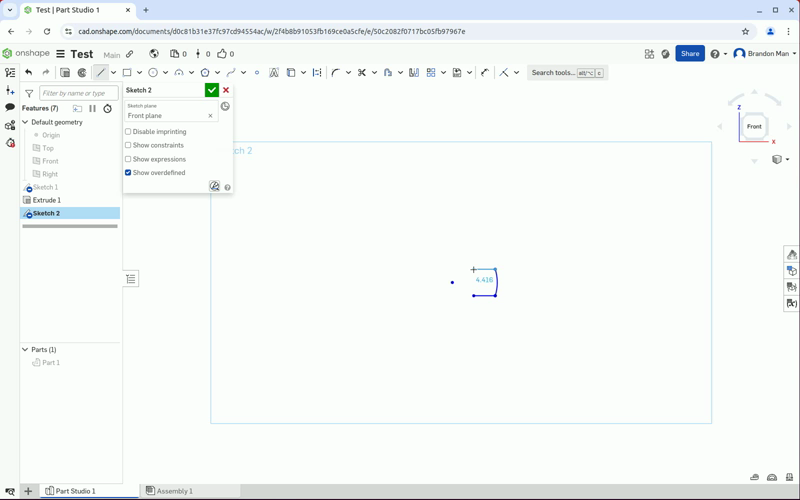
key_up(shift)
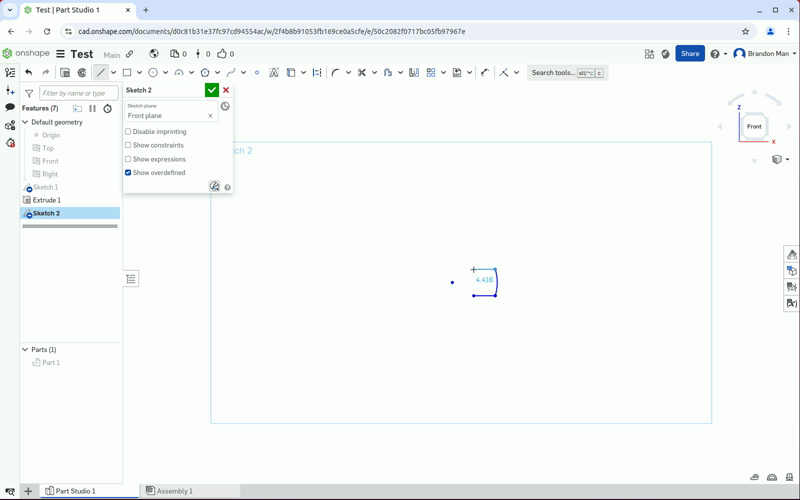
mouse_move(503, 269)
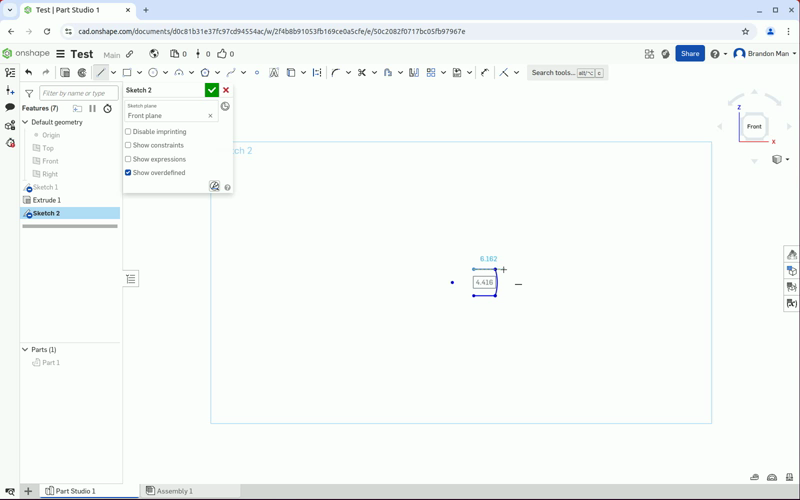
key_down(shift)
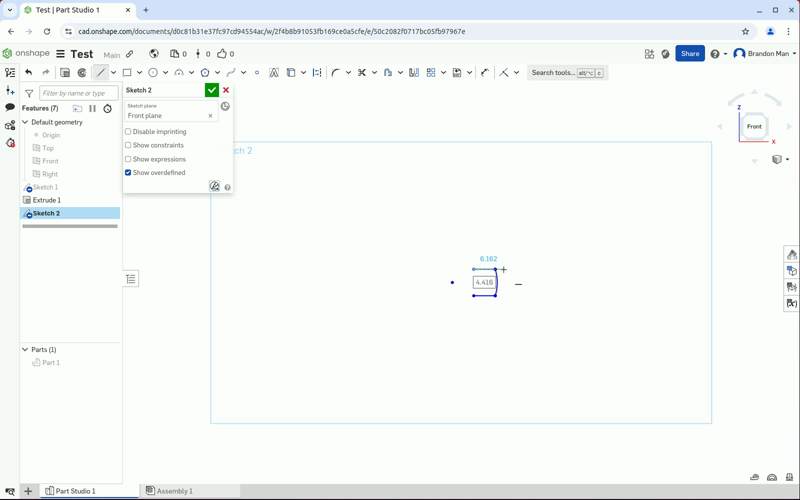
mouse_move(473, 295)
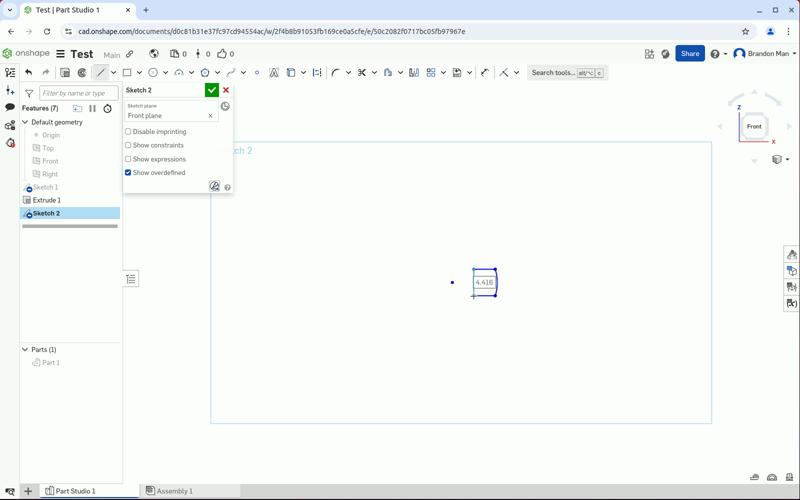
key_up(shift)
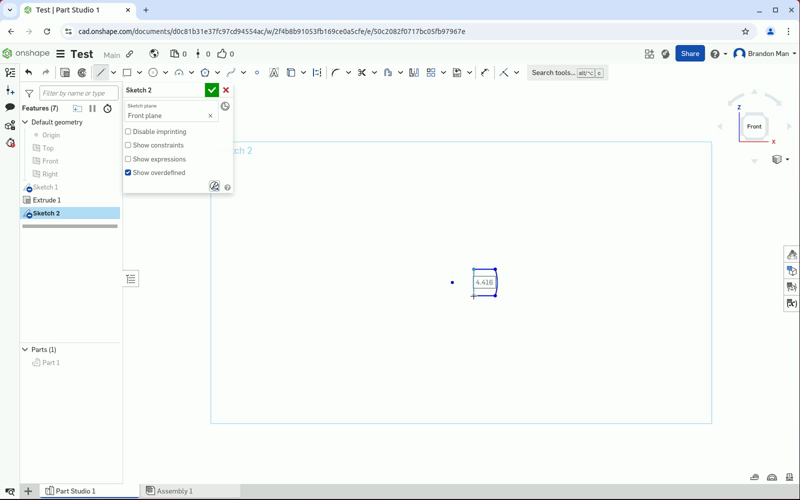
click(473, 295)
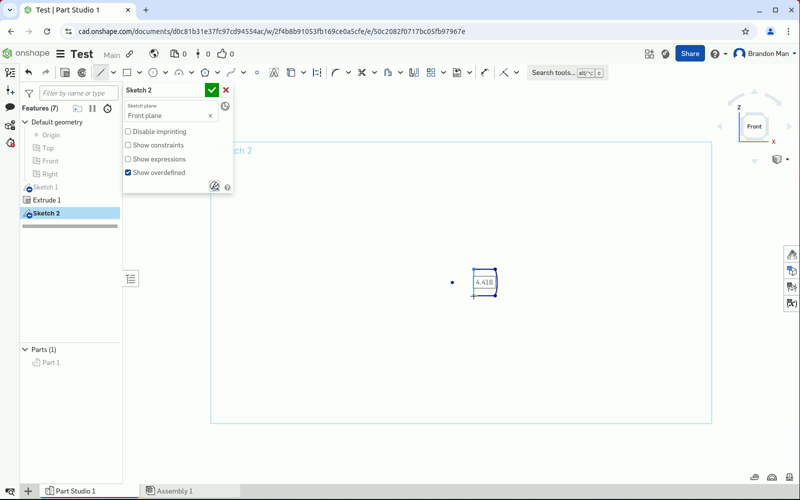
key(esc)
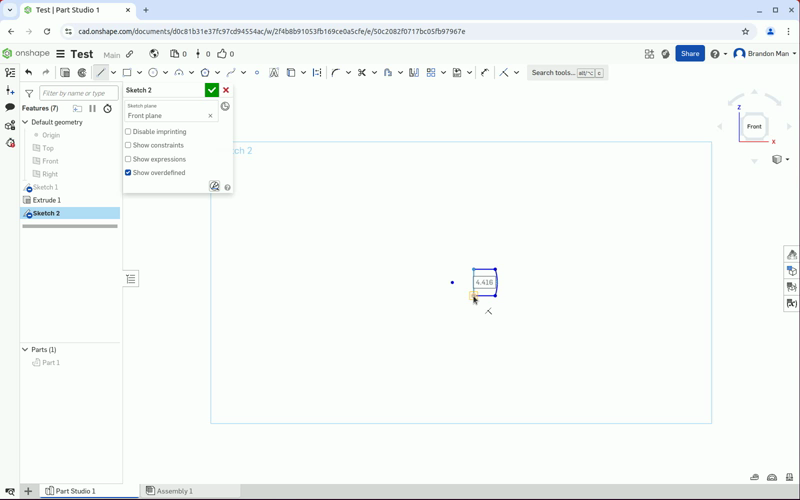
mouse_move(478, 289)
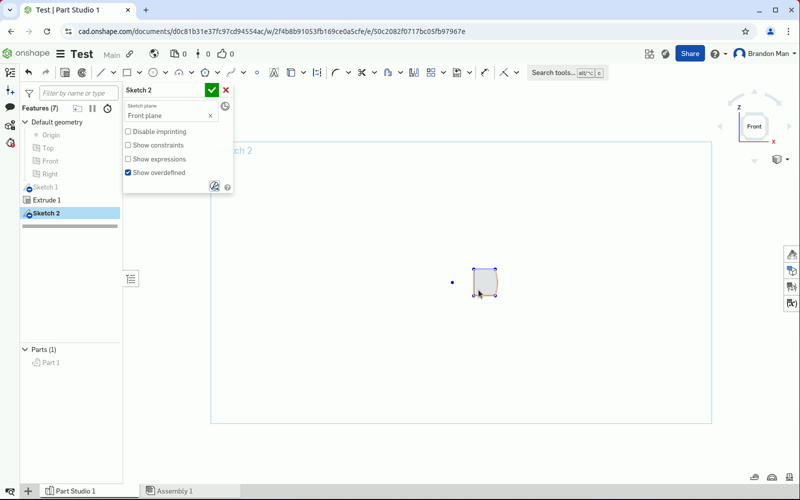
scroll(6)
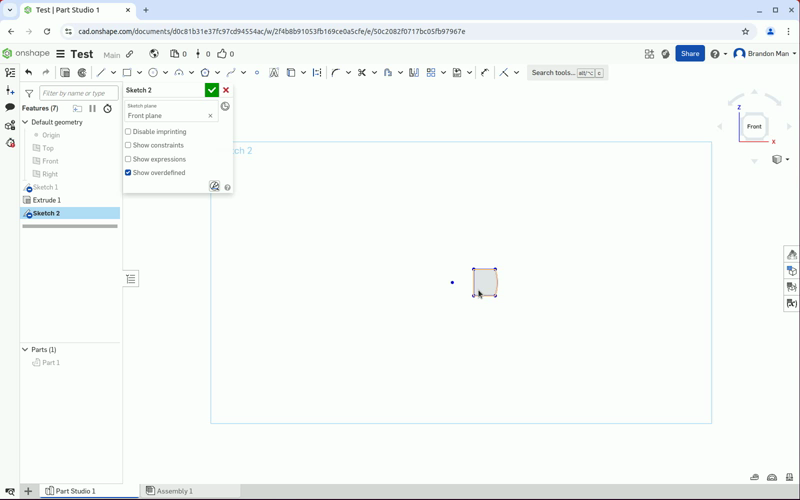
scroll(6)
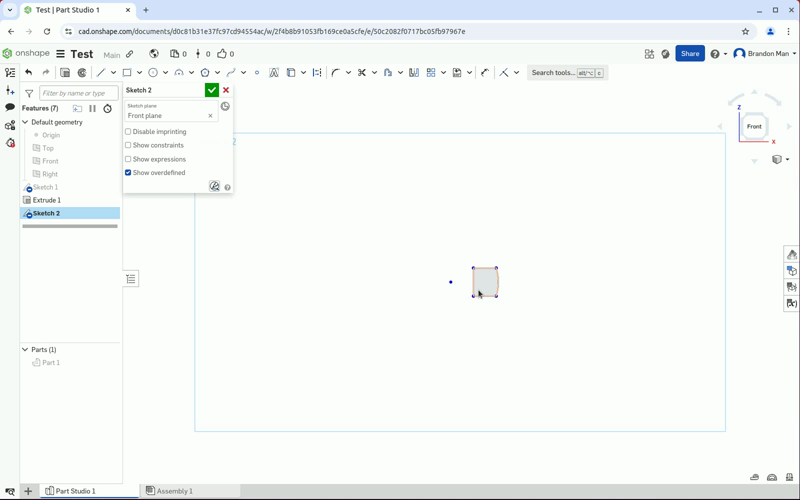
scroll(6)
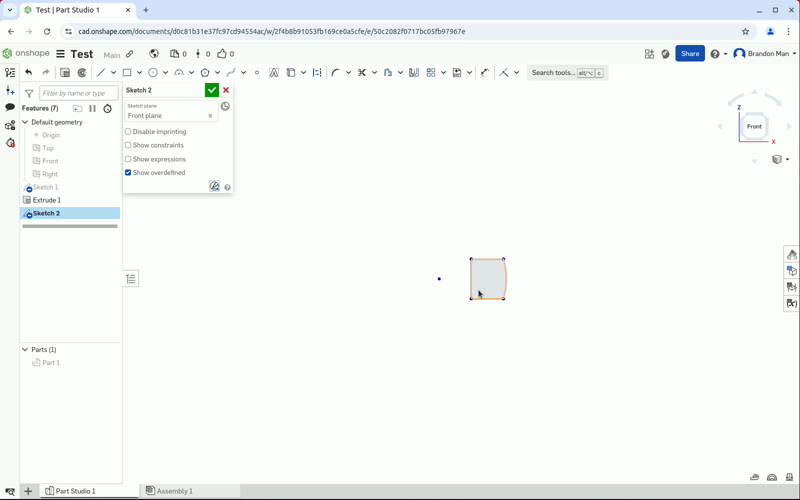
scroll(6)
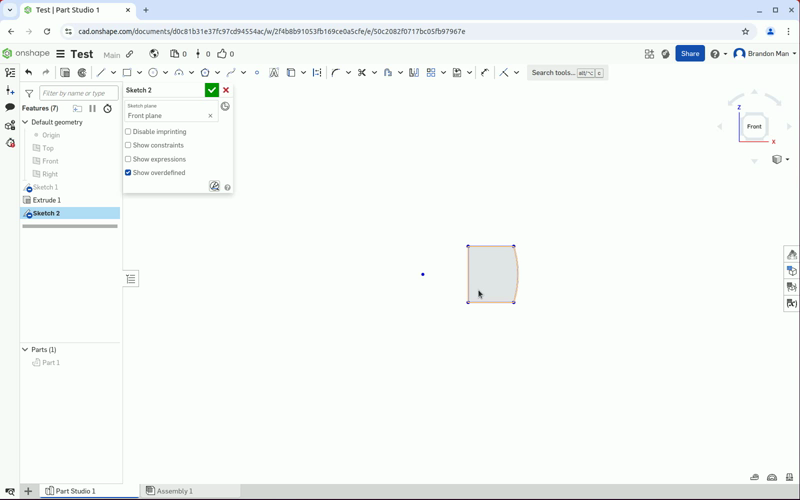
scroll(6)
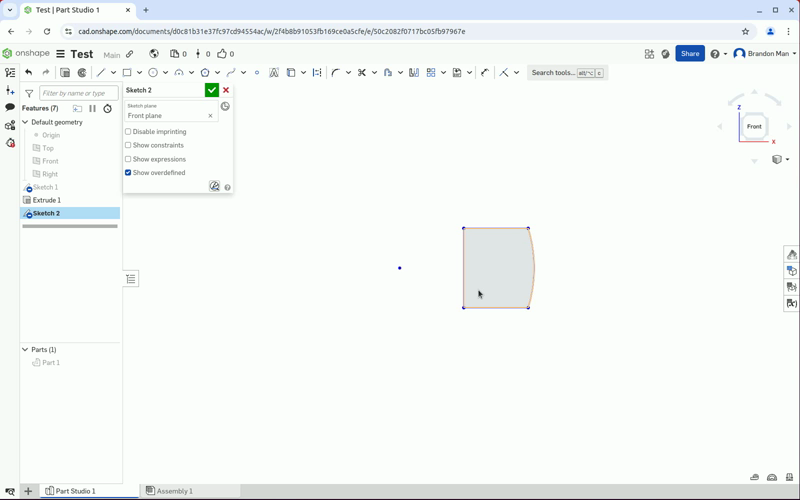
scroll(6)
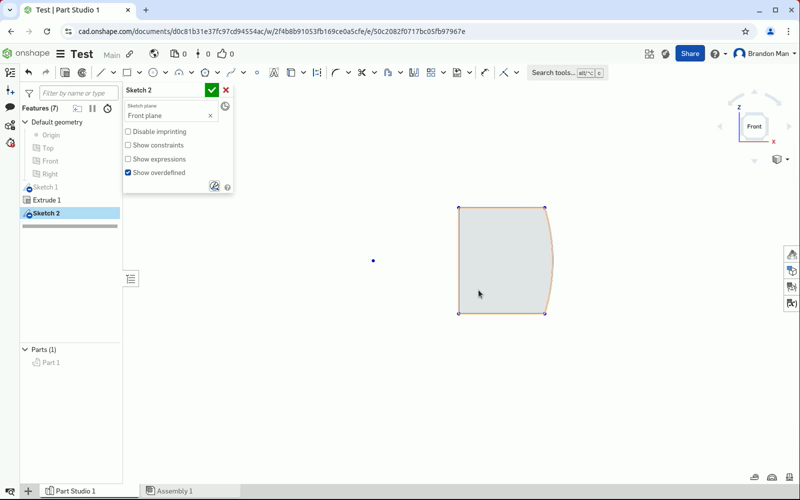
scroll(6)
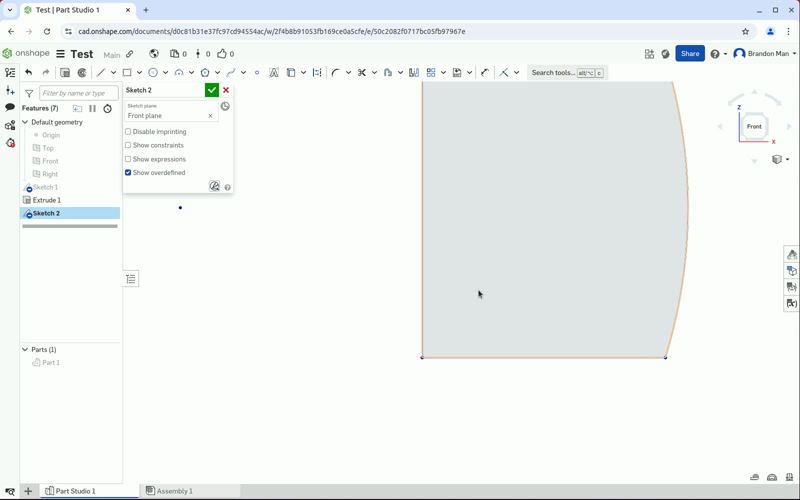
click(478, 289)
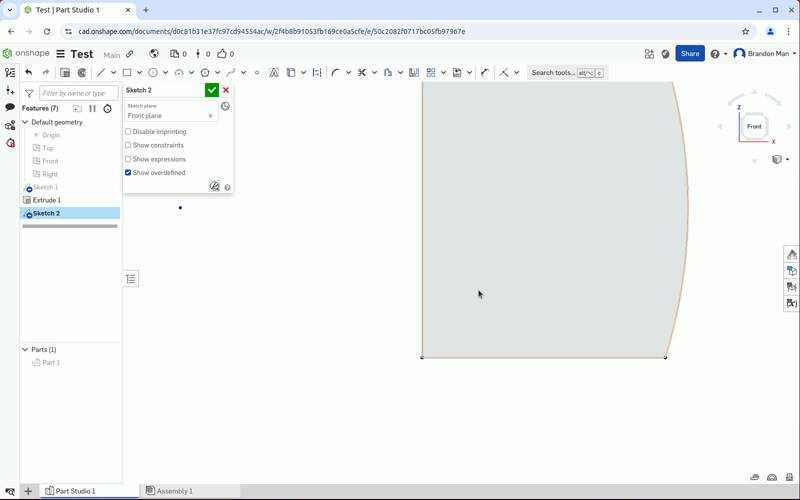
scroll(-6)
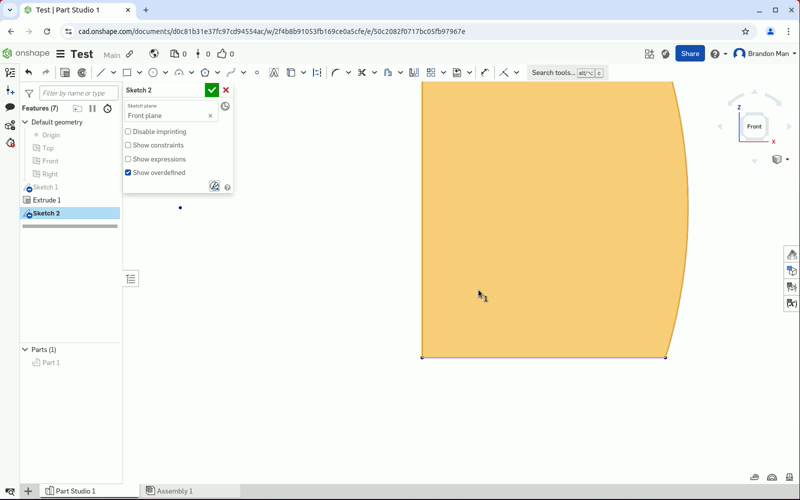
scroll(-6)
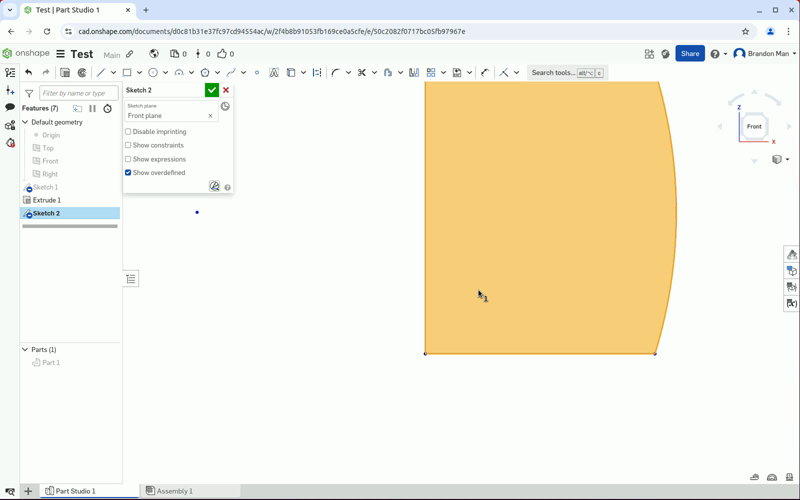
scroll(-6)
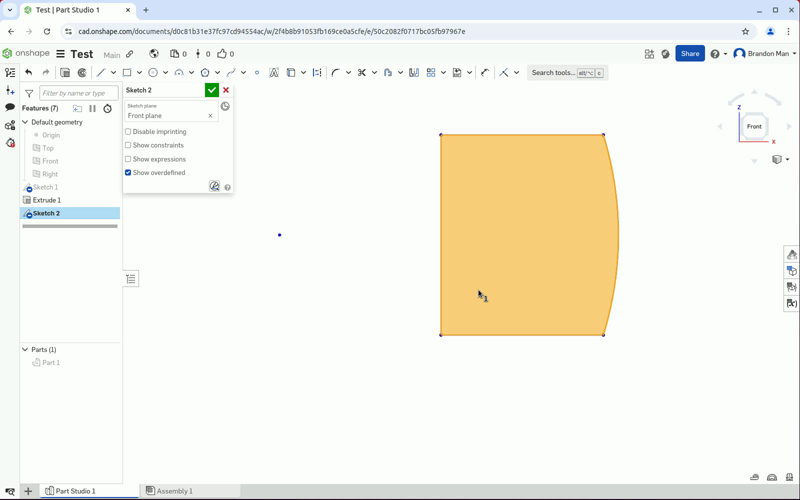
scroll(-6)
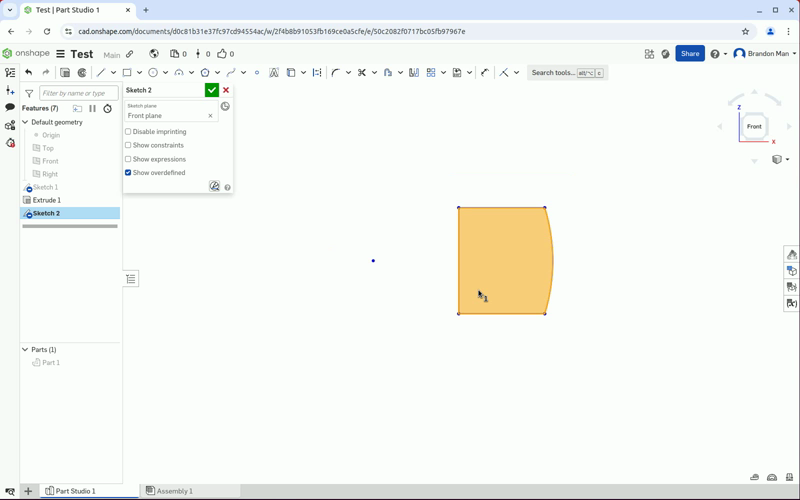
scroll(-6)
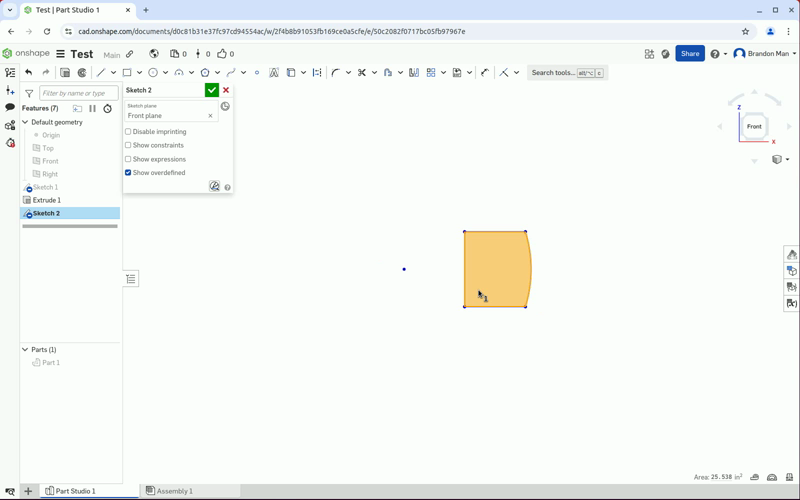
scroll(-6)
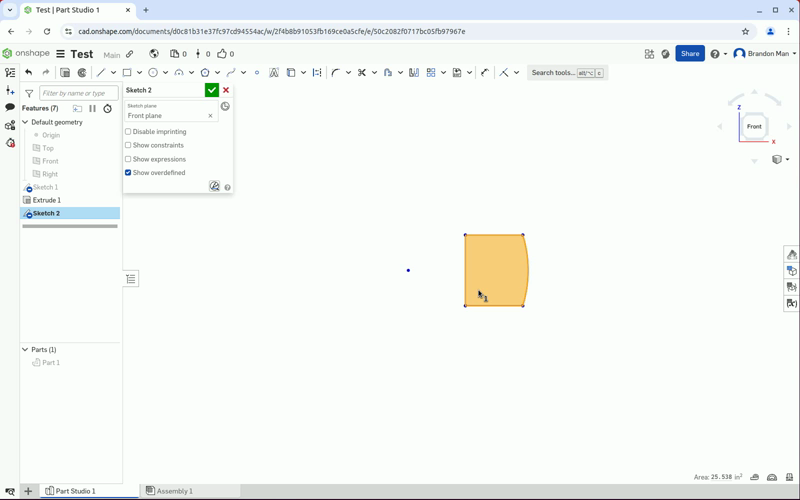
scroll(-6)
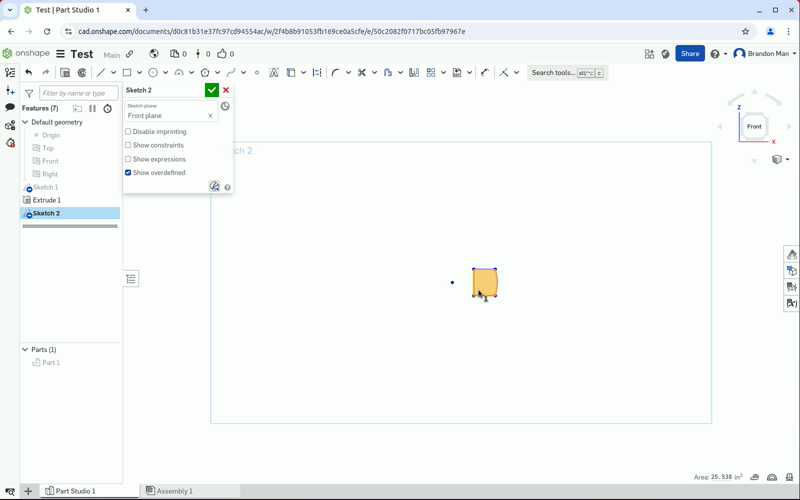
mouse_move(73, 352)
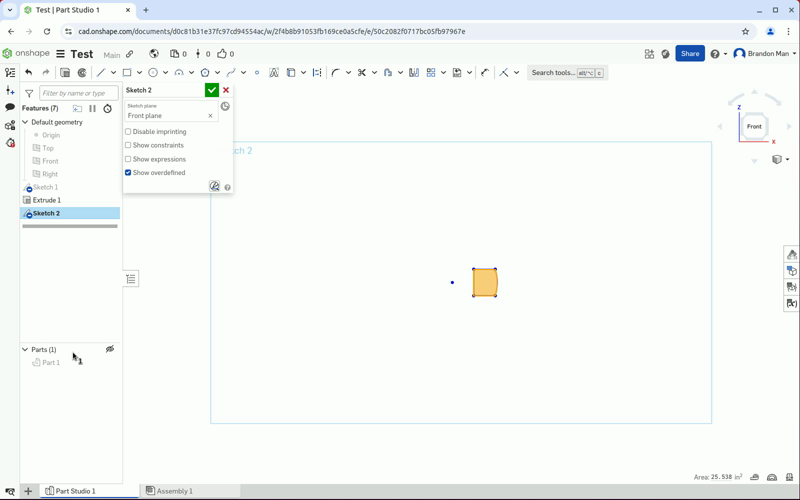
key(shift+y)
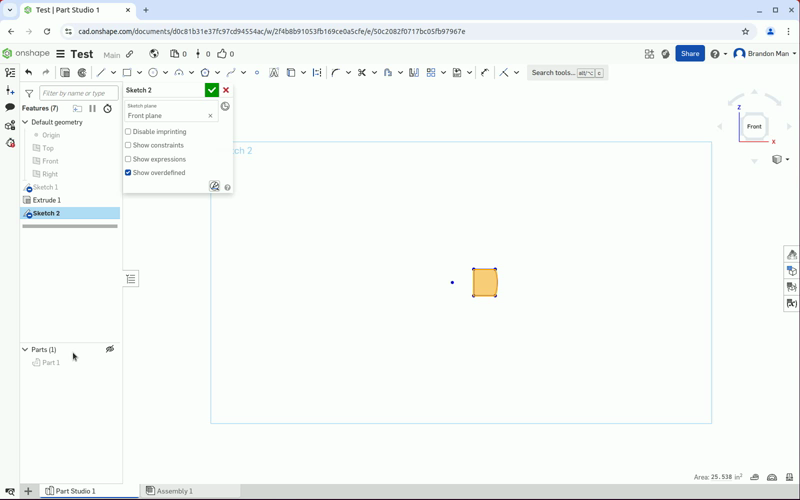
key(shift+e)
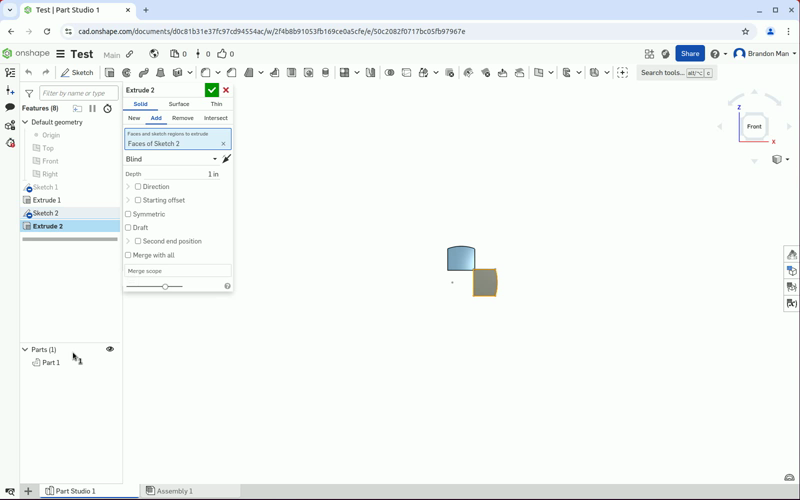
mouse_move(143, 106)
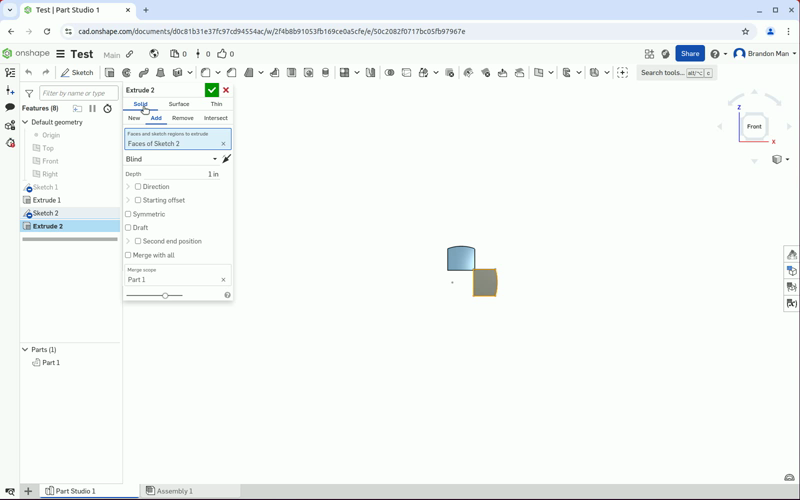
click(143, 106)
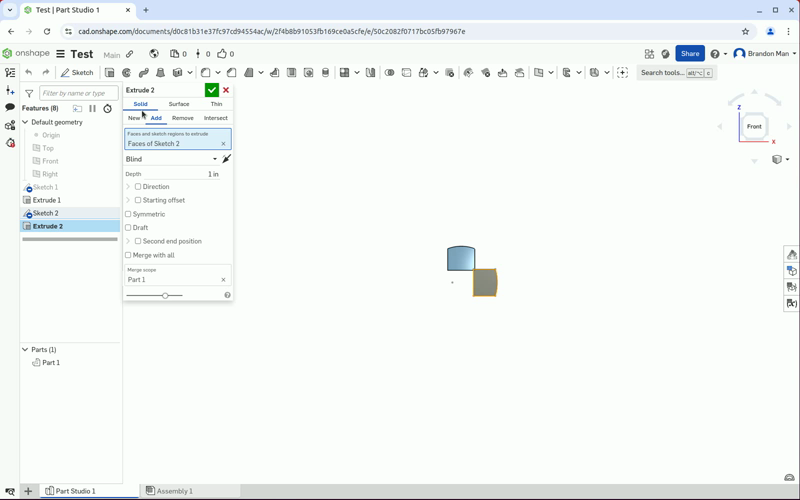
mouse_move(137, 120)
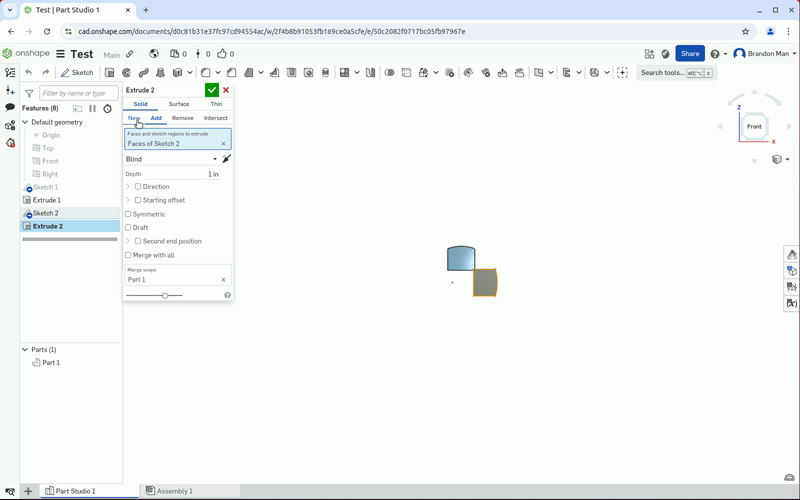
click(137, 120)
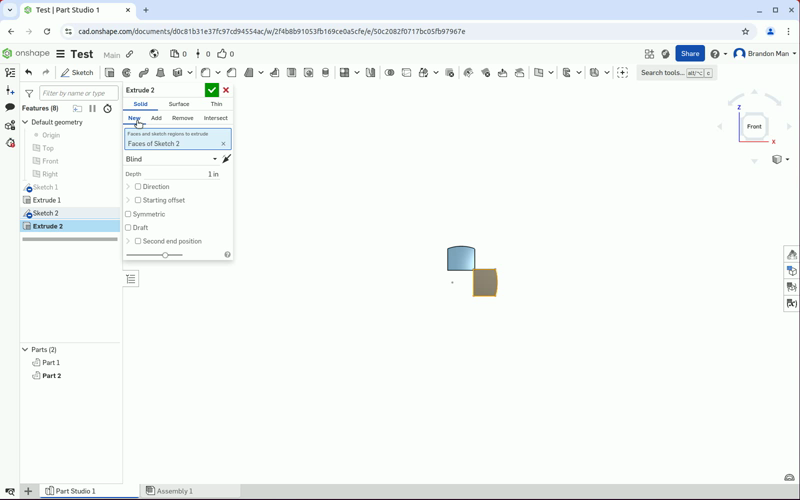
key(tab, 4)
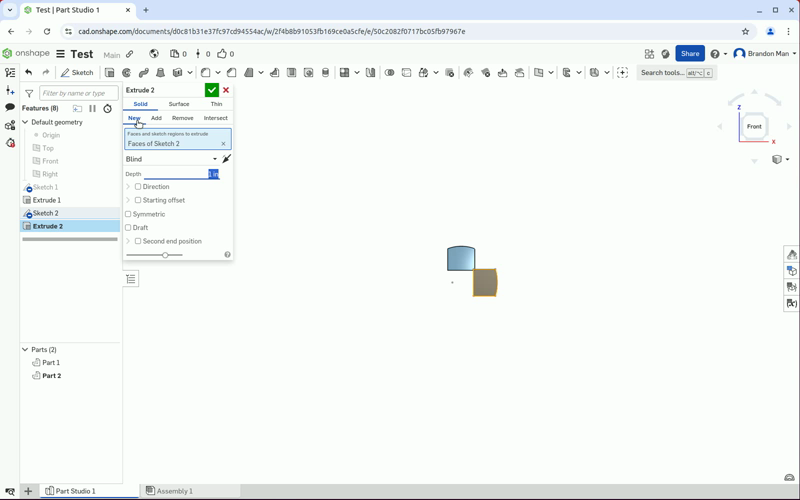
text(46.216)
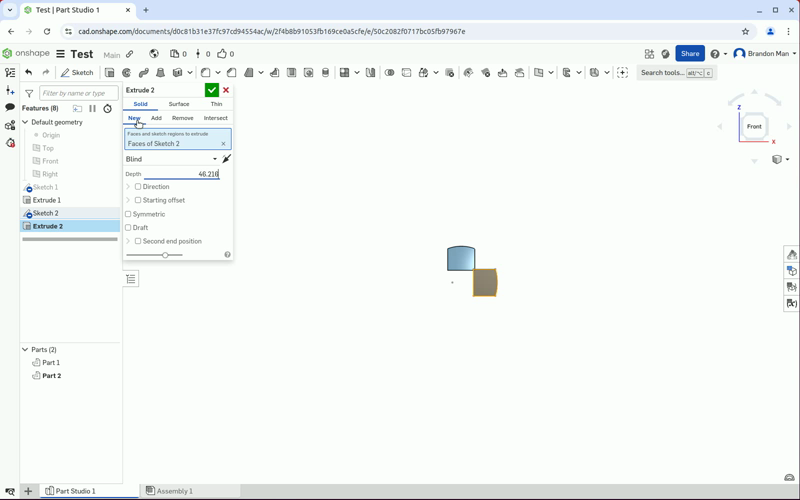
key(tab, 3)
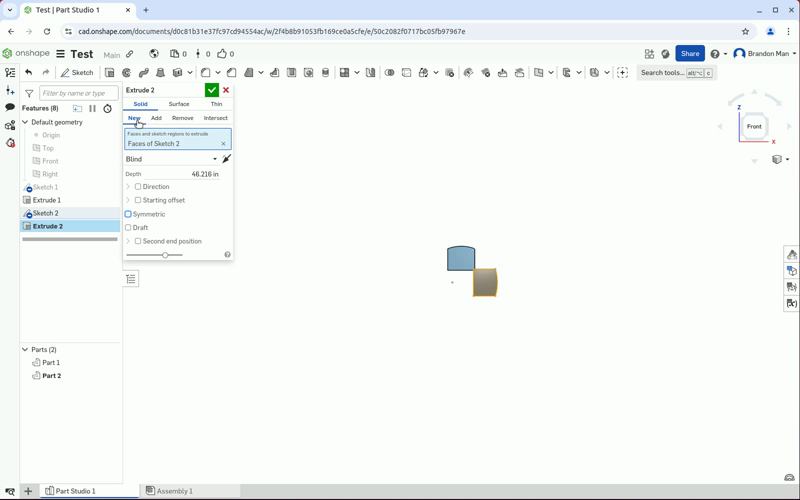
key(space)
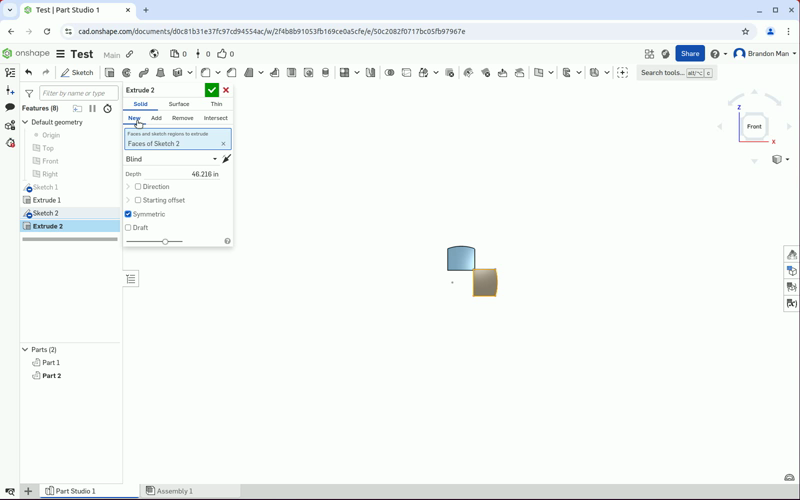
key(enter)
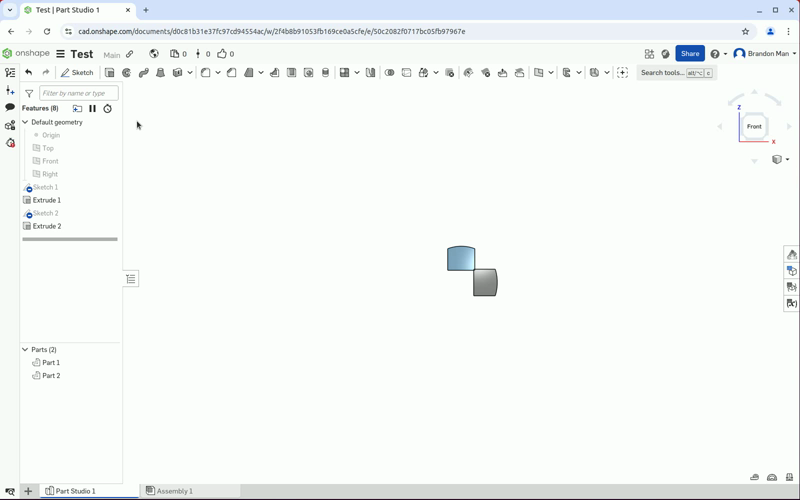
key(shift+h)
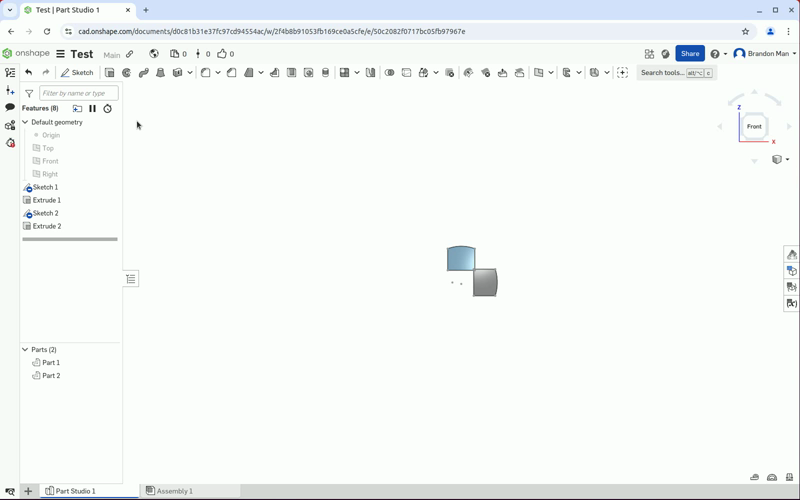
key(shift+h)
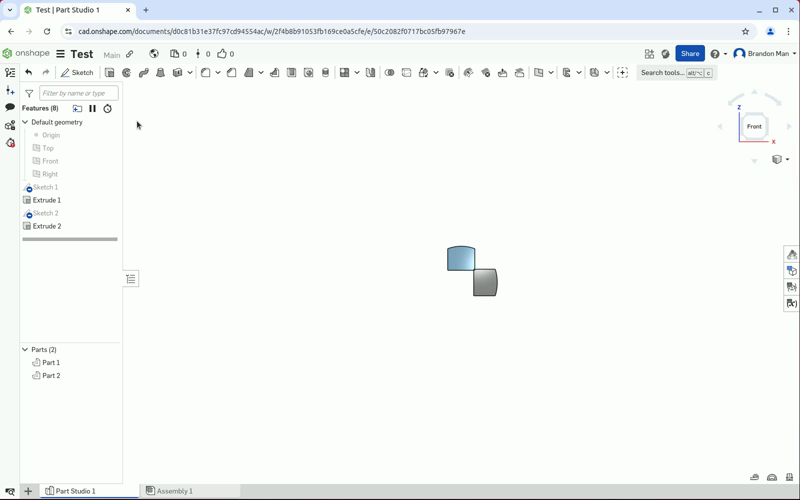
mouse_move(73, 189)
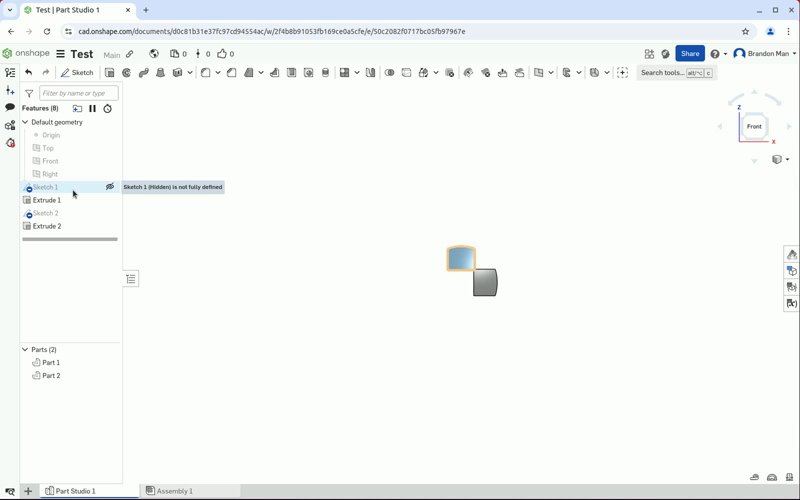
click(73, 189)
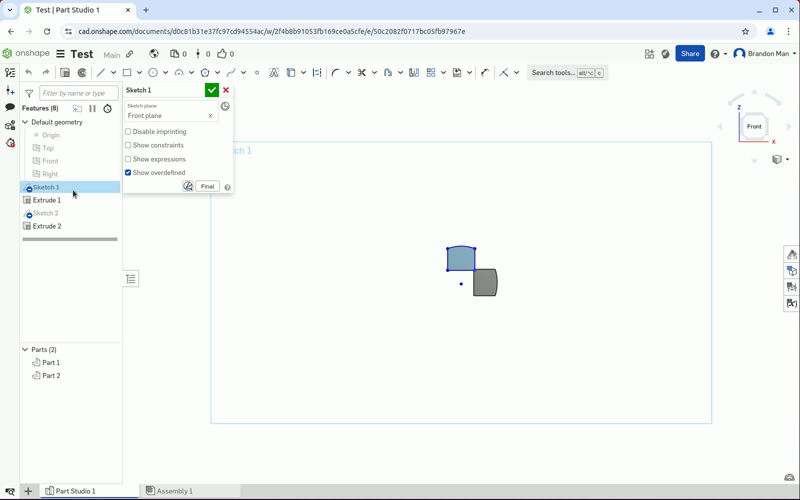
mouse_move(229, 92)
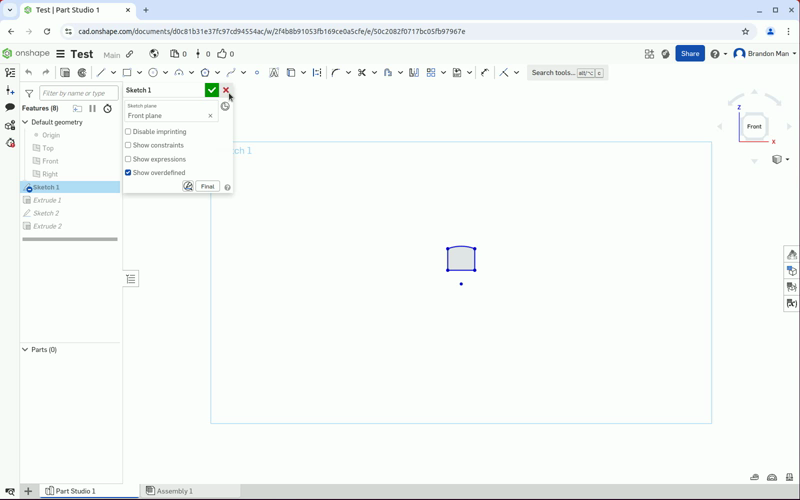
click(229, 92)
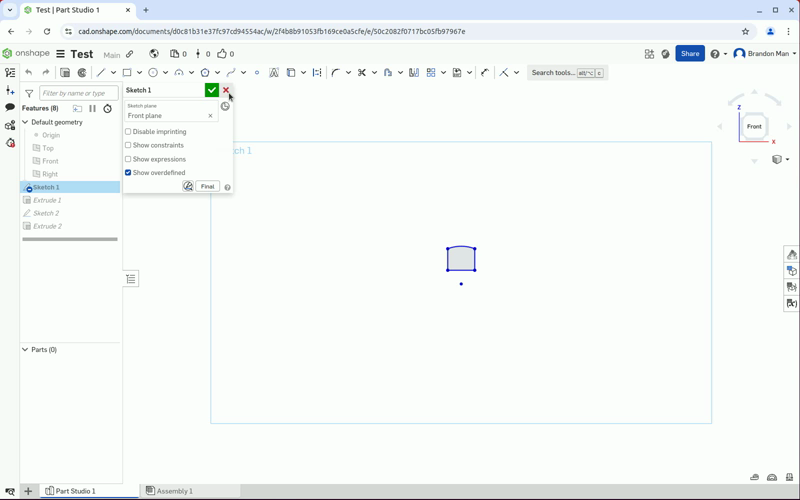
key(shift+s)
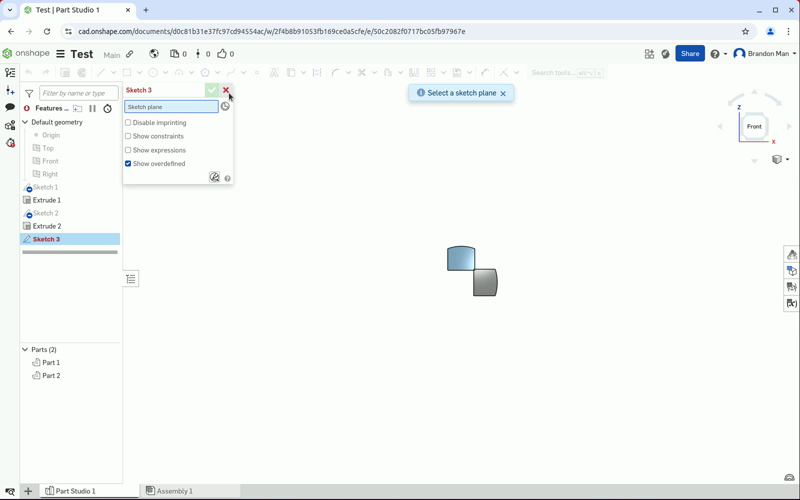
mouse_move(73, 163)
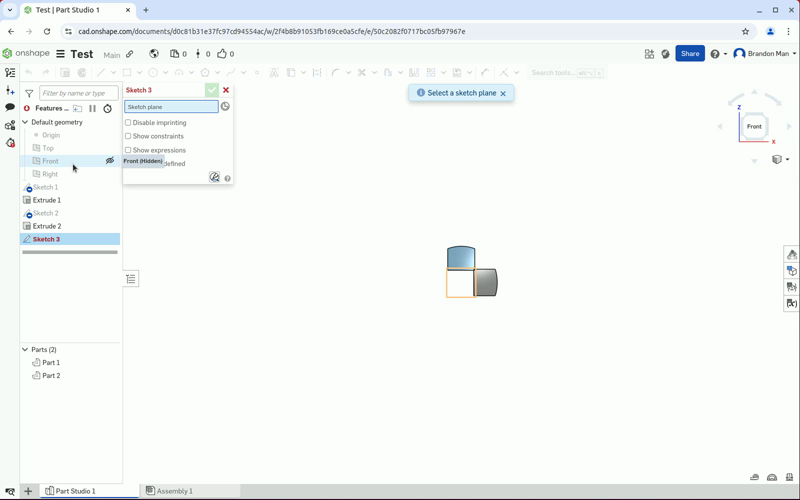
click(73, 163)
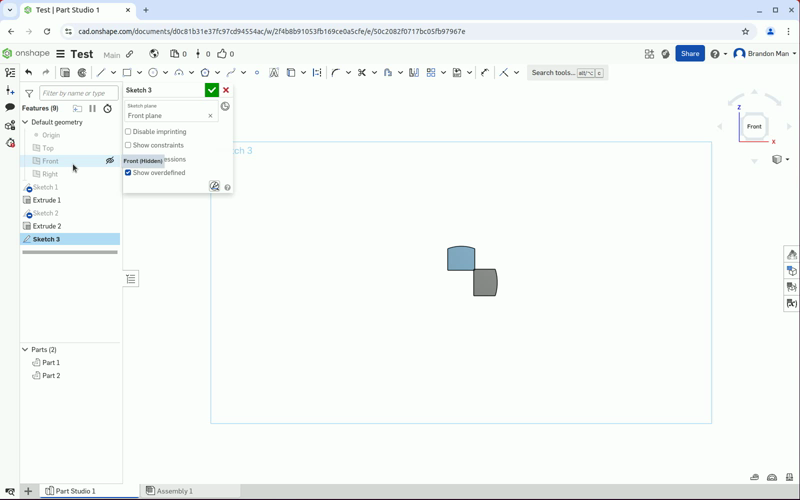
mouse_move(73, 352)
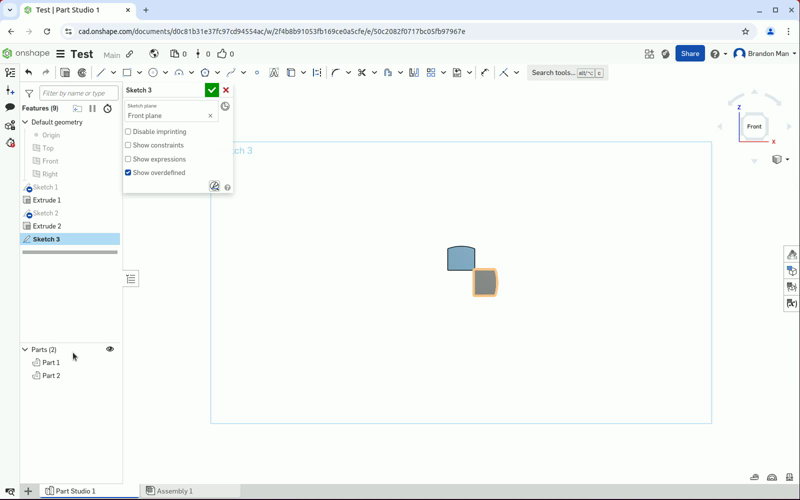
key(y)
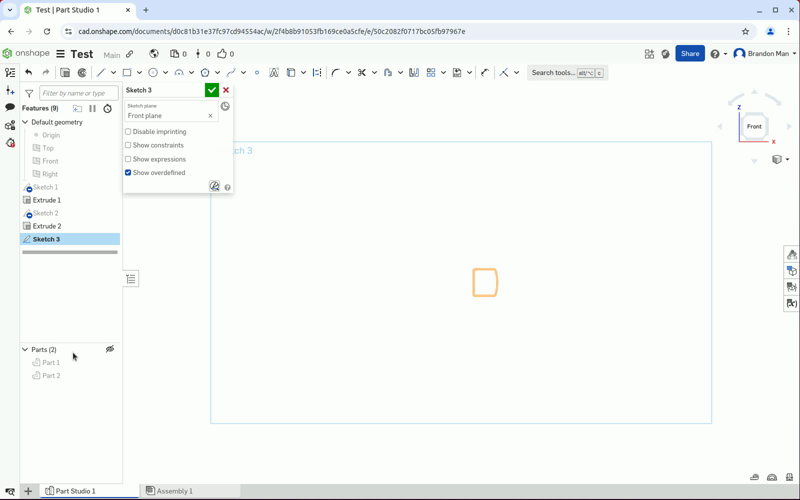
key(a)
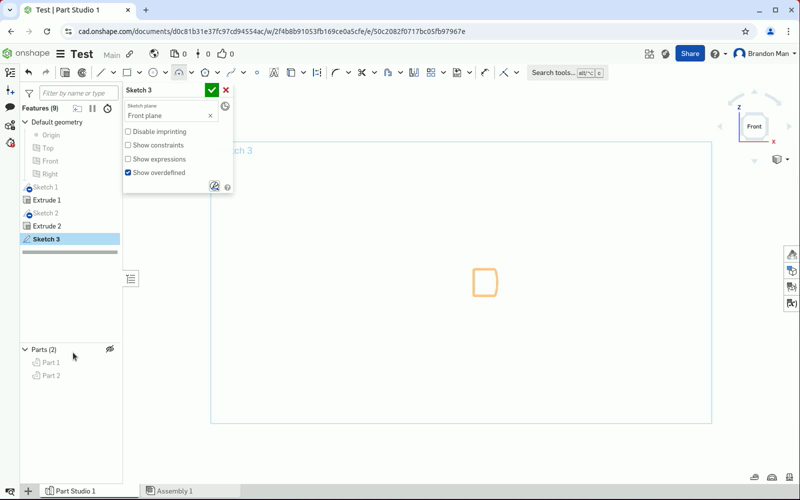
key_down(shift)
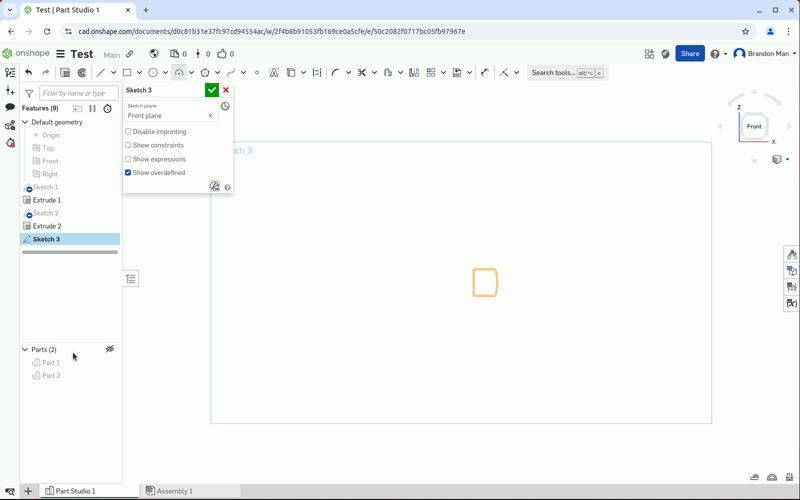
mouse_move(447, 315)
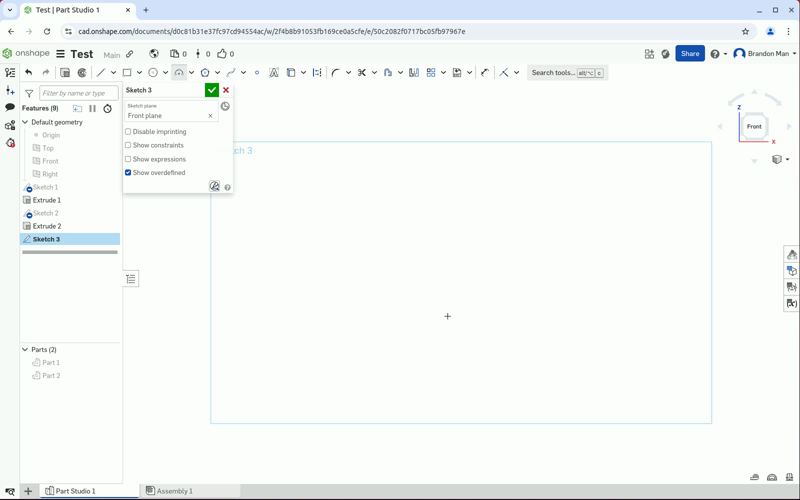
click(447, 315)
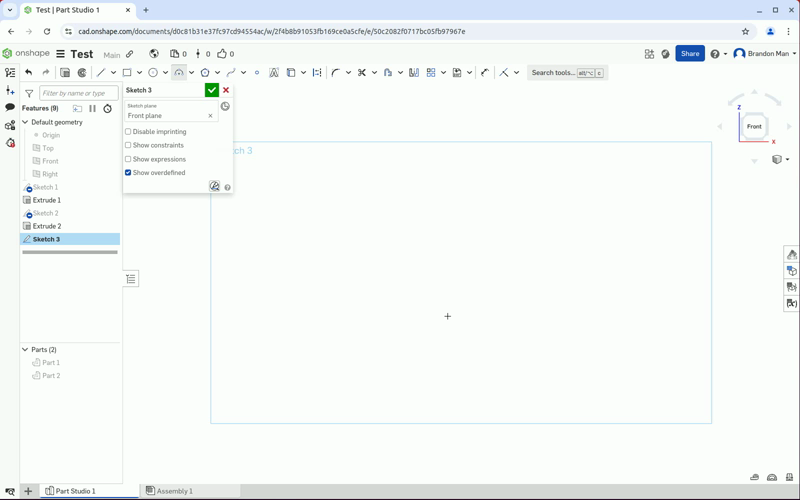
key_up(shift)
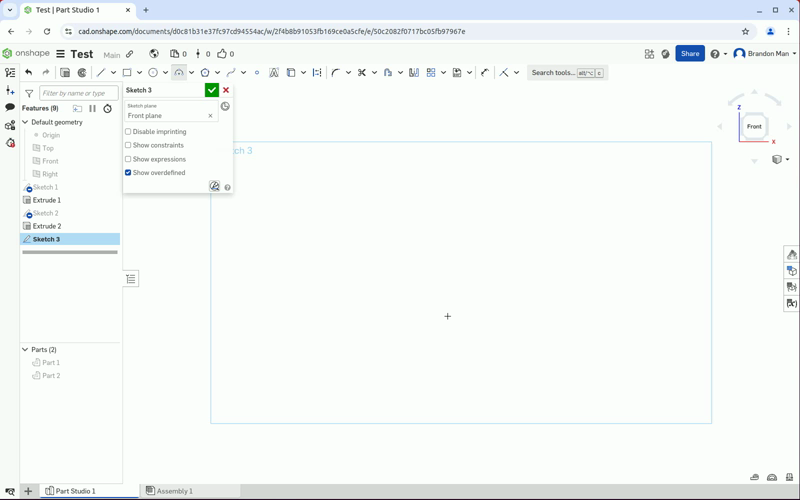
key_down(shift)
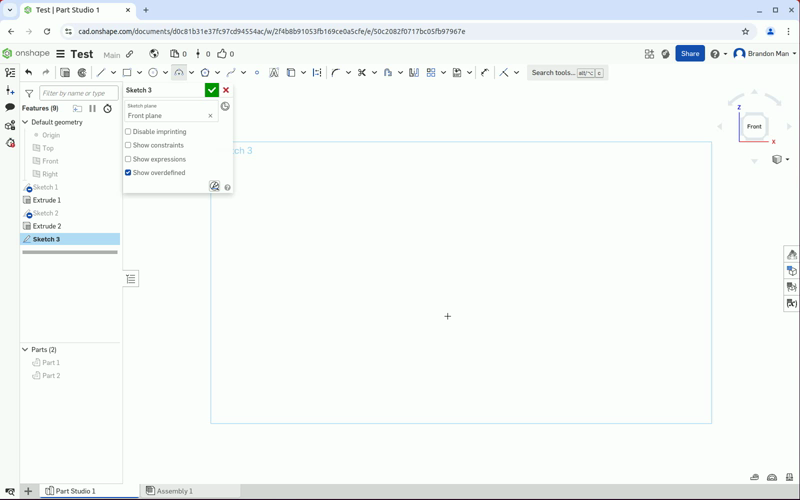
mouse_move(474, 315)
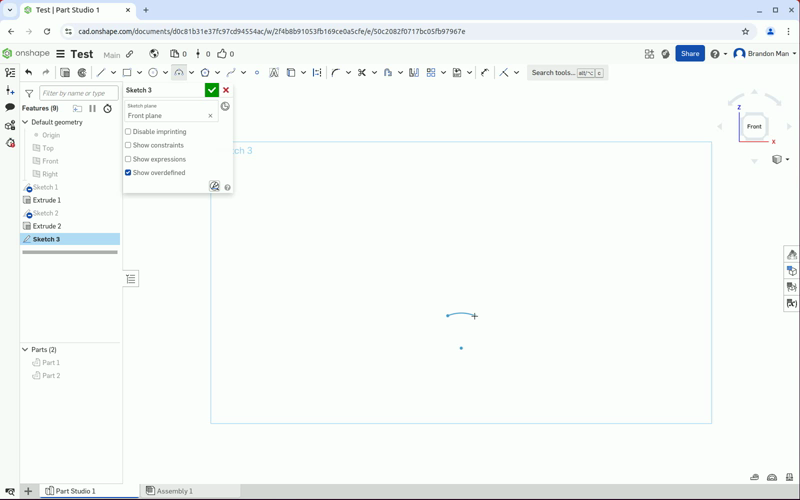
click(474, 315)
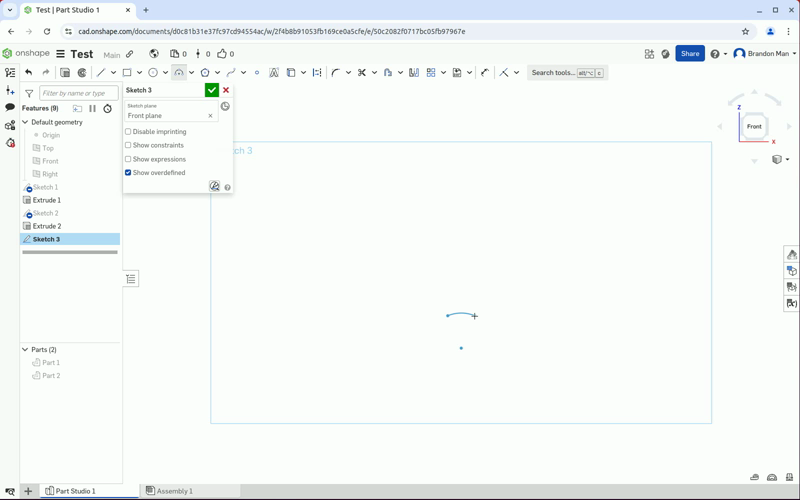
mouse_move(461, 318)
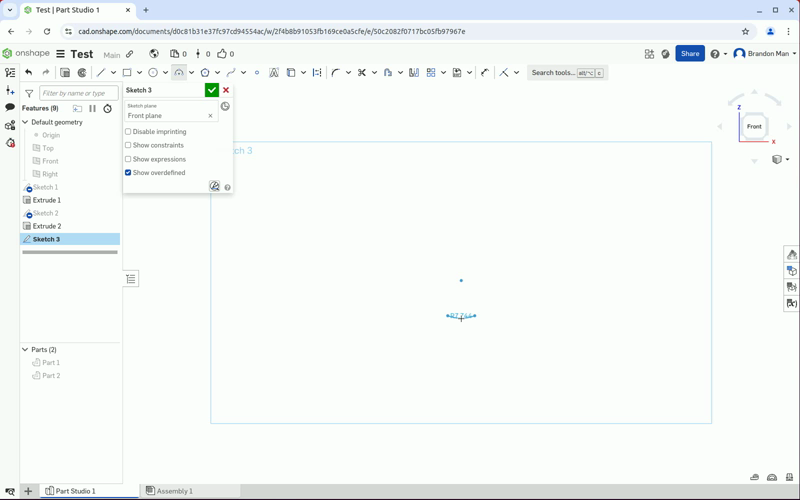
click(461, 318)
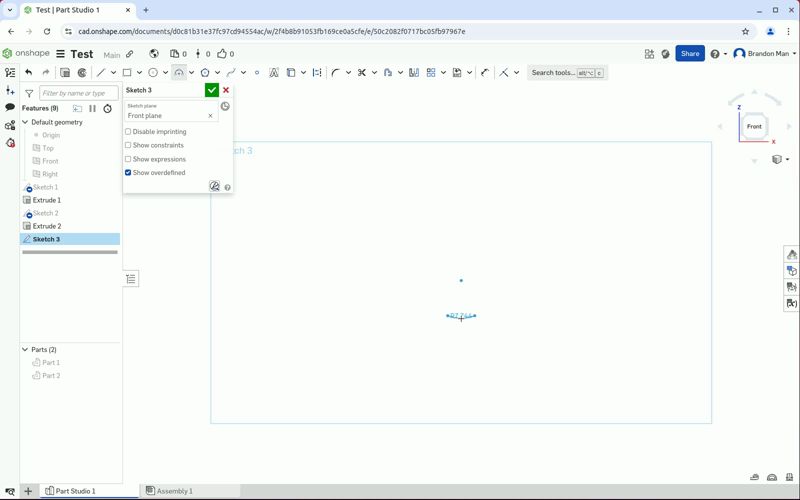
key_up(shift)
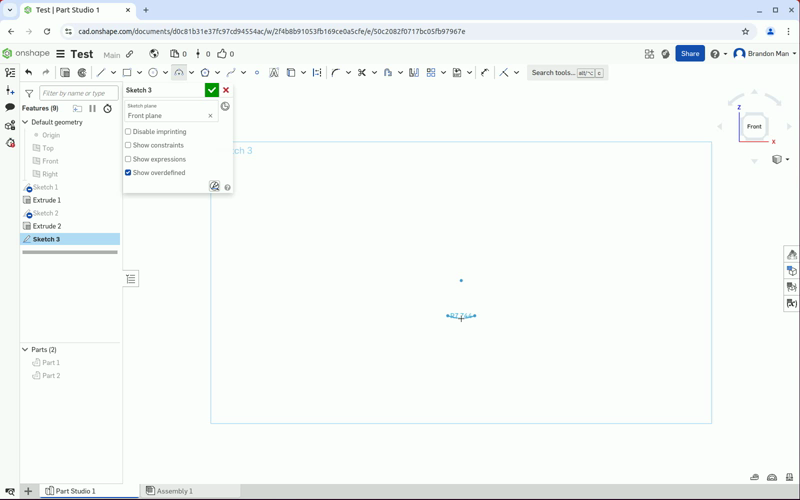
key(esc)
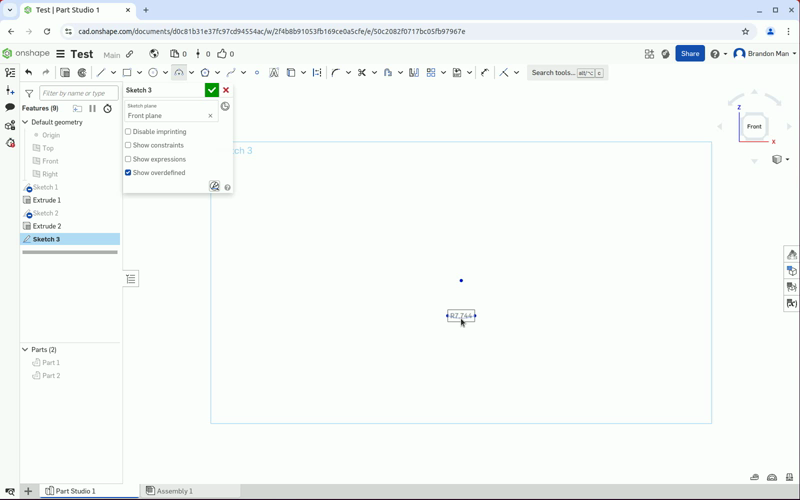
key(l)
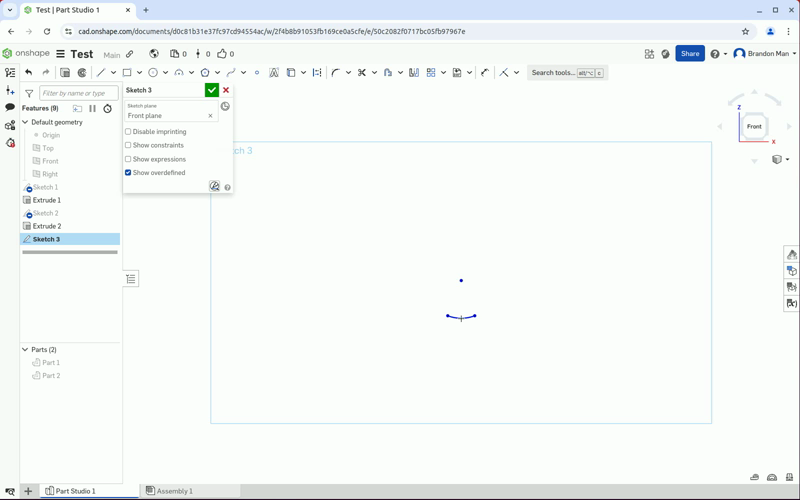
mouse_move(474, 315)
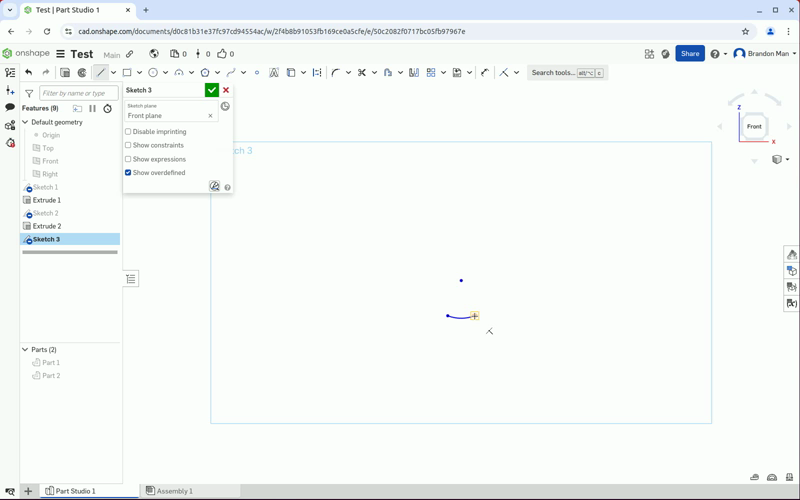
click(474, 315)
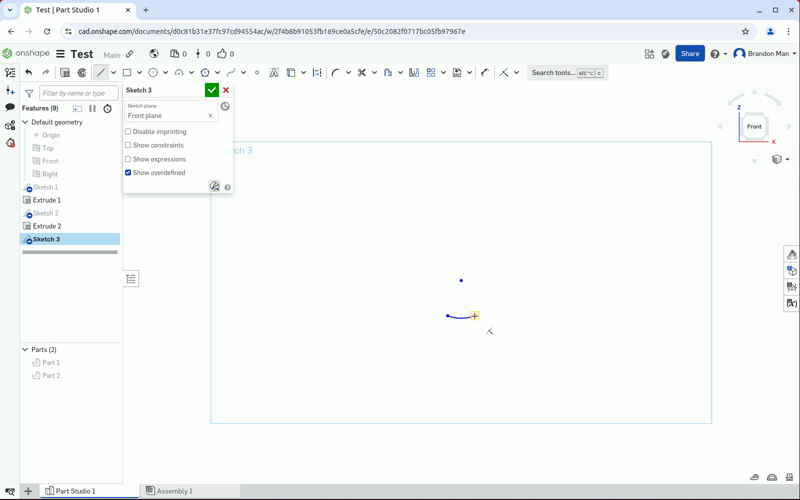
key_down(shift)
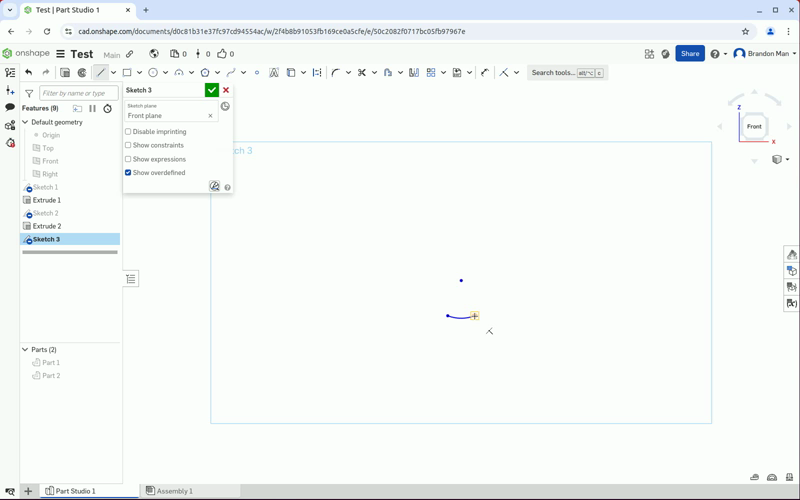
mouse_move(504, 315)
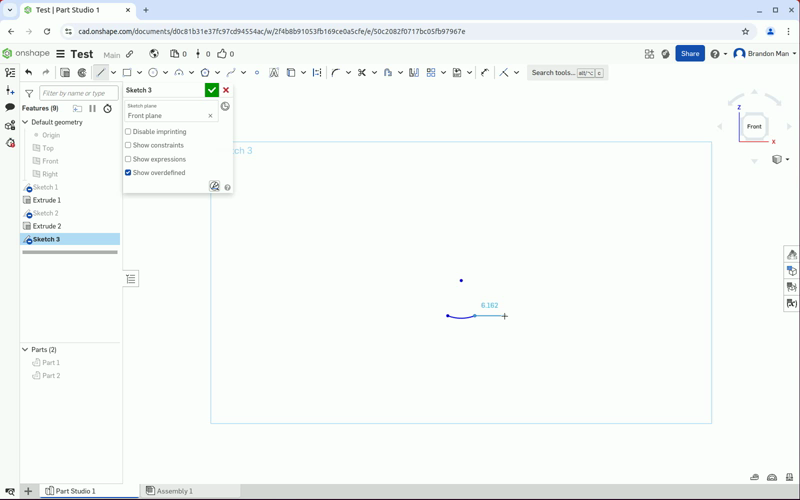
mouse_move(474, 294)
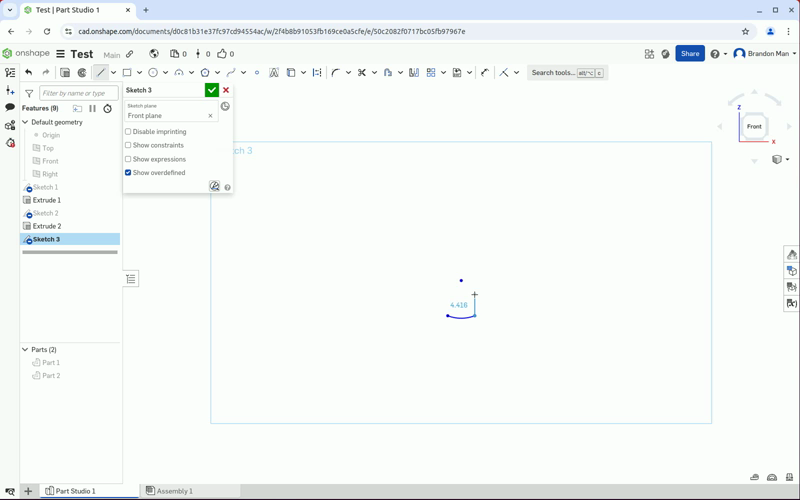
click(474, 294)
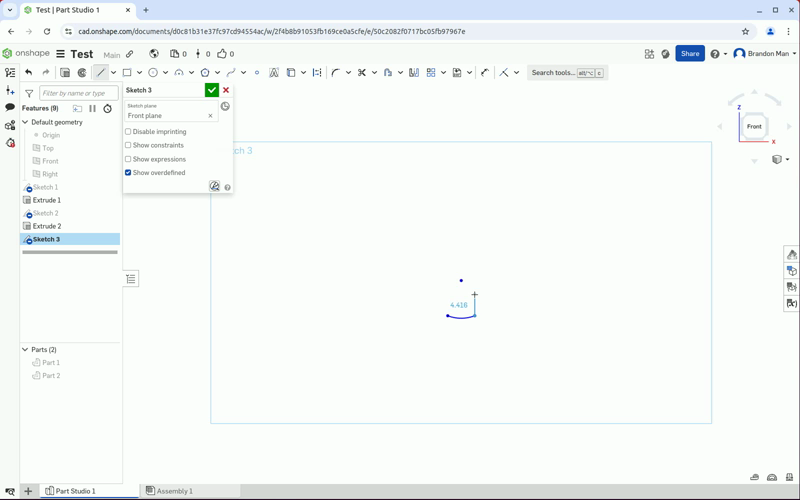
key_up(shift)
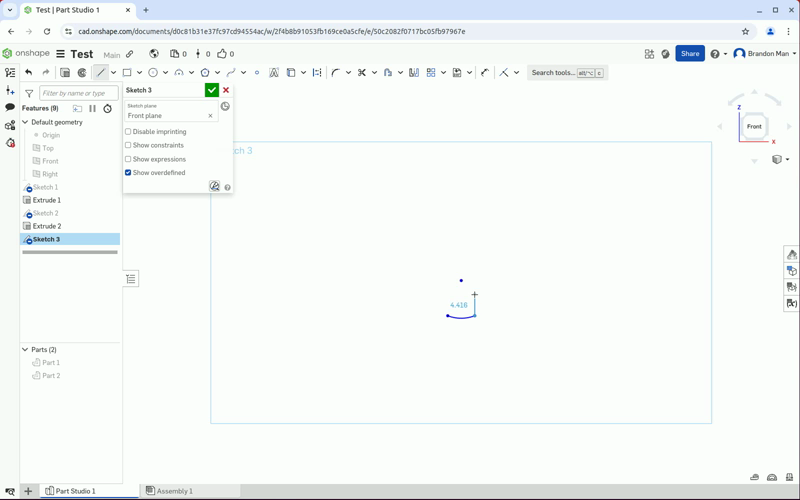
key_down(shift)
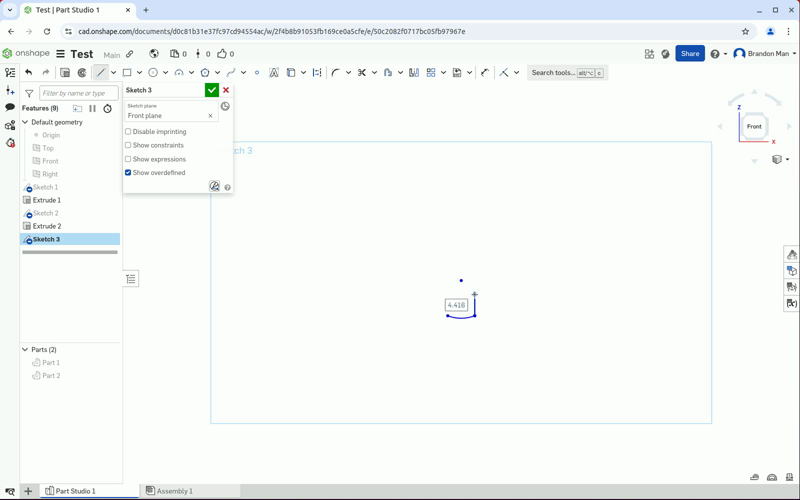
mouse_move(504, 294)
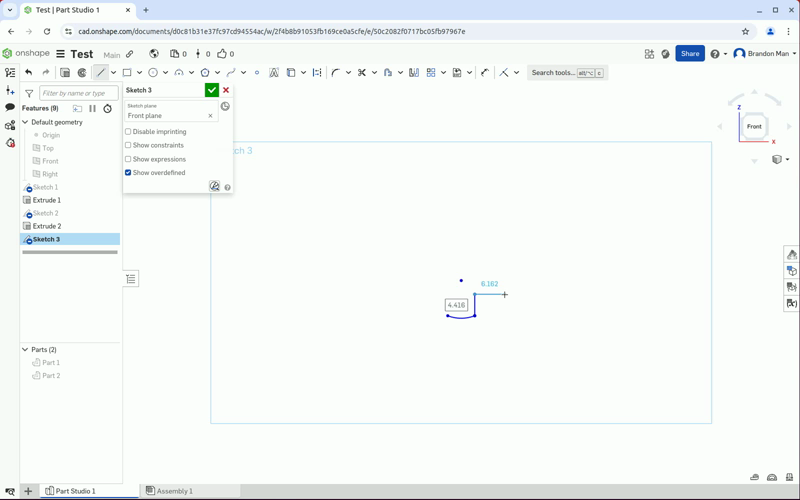
mouse_move(447, 294)
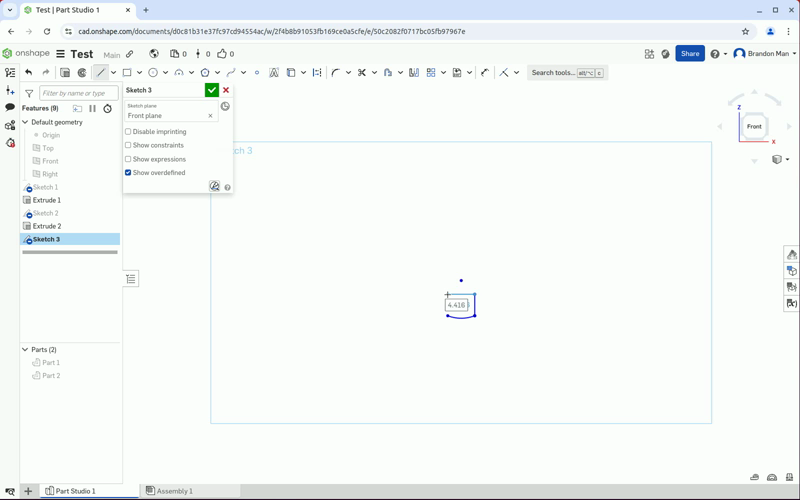
click(447, 294)
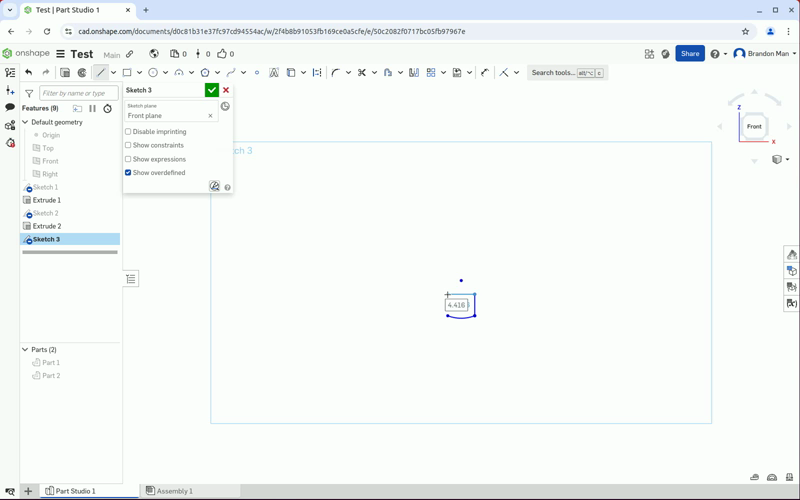
key_up(shift)
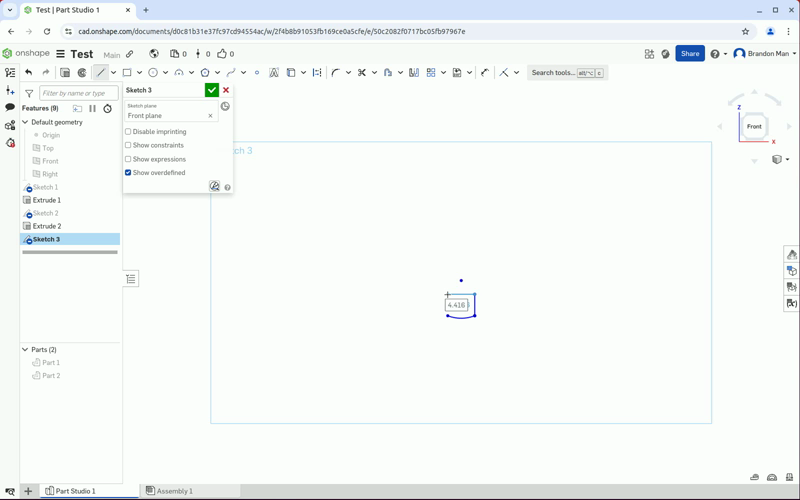
mouse_move(477, 294)
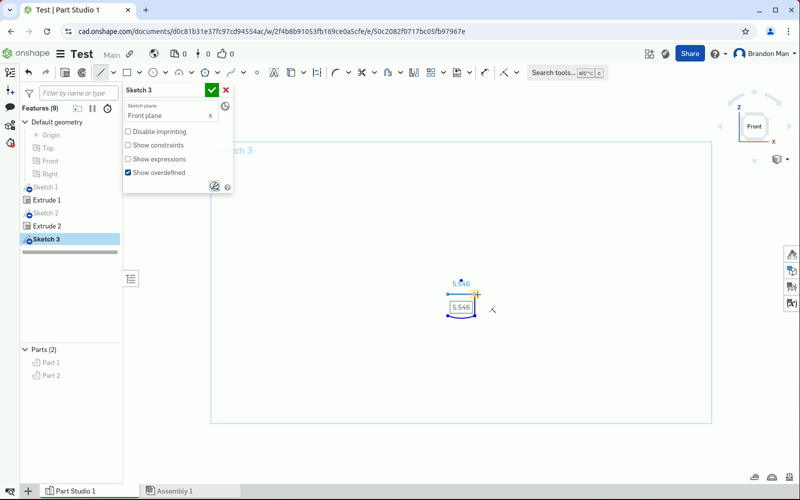
key_down(shift)
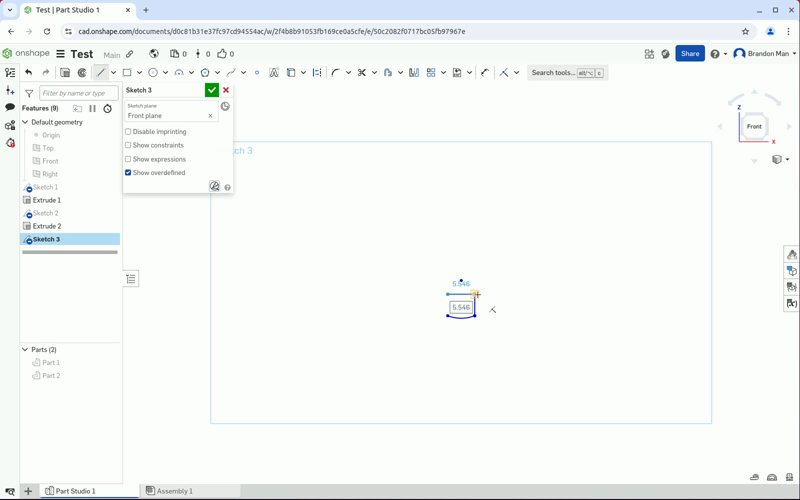
mouse_move(447, 315)
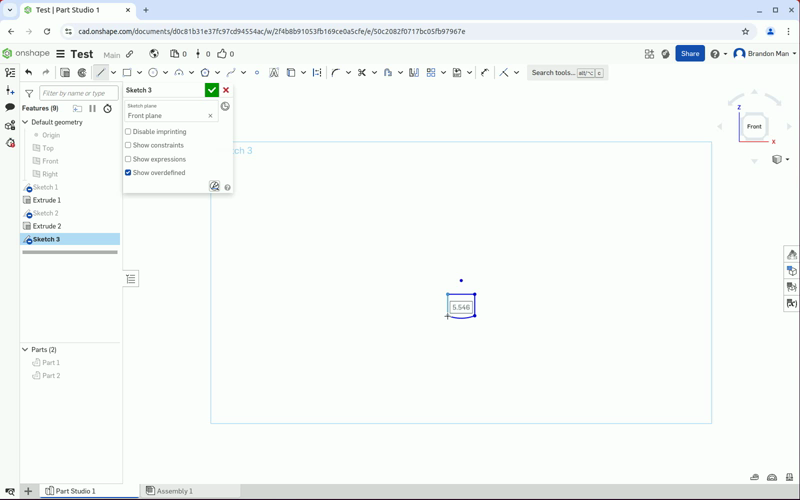
key_up(shift)
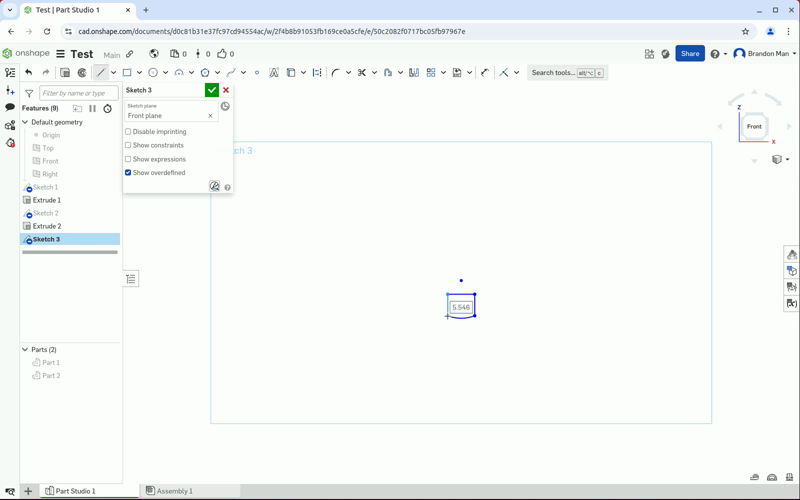
click(447, 315)
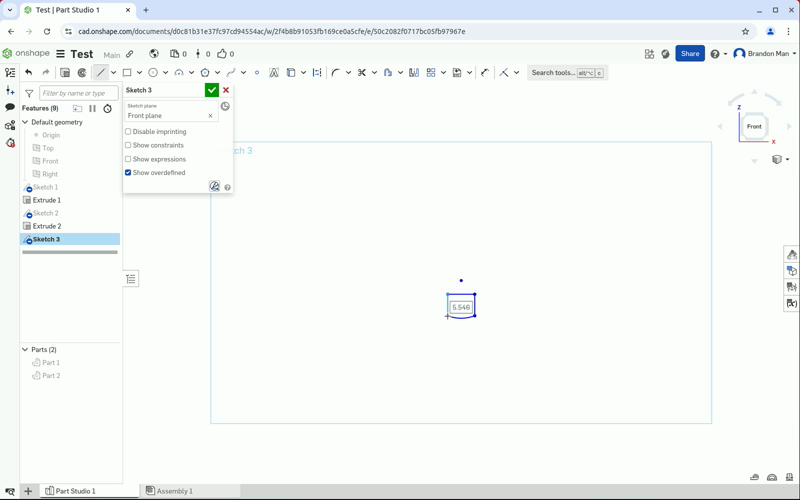
key(esc)
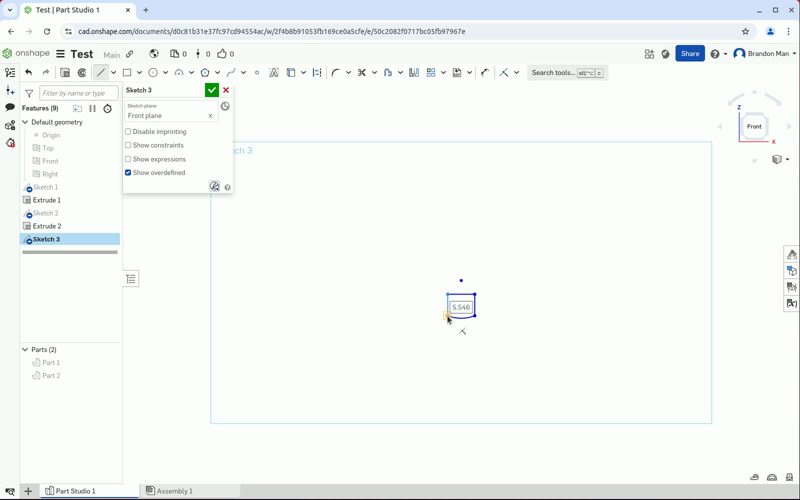
mouse_move(454, 300)
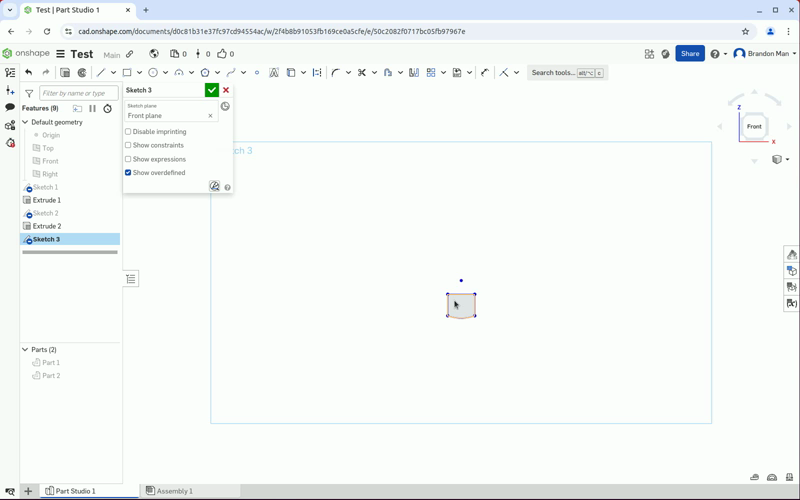
scroll(6)
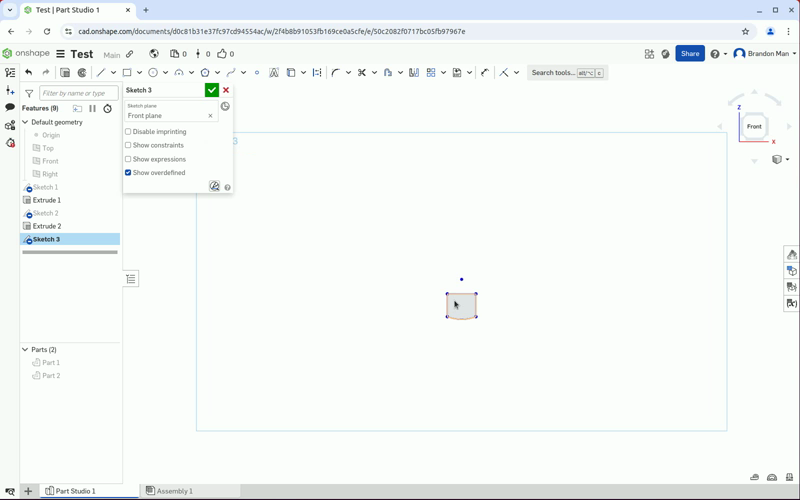
scroll(6)
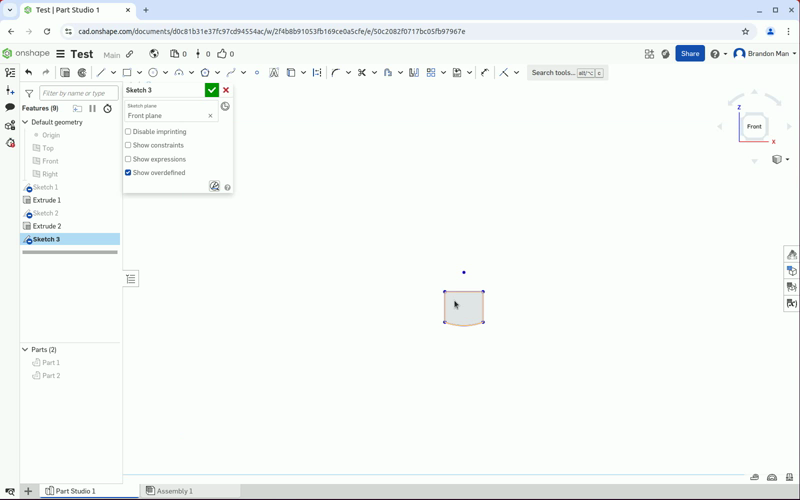
scroll(6)
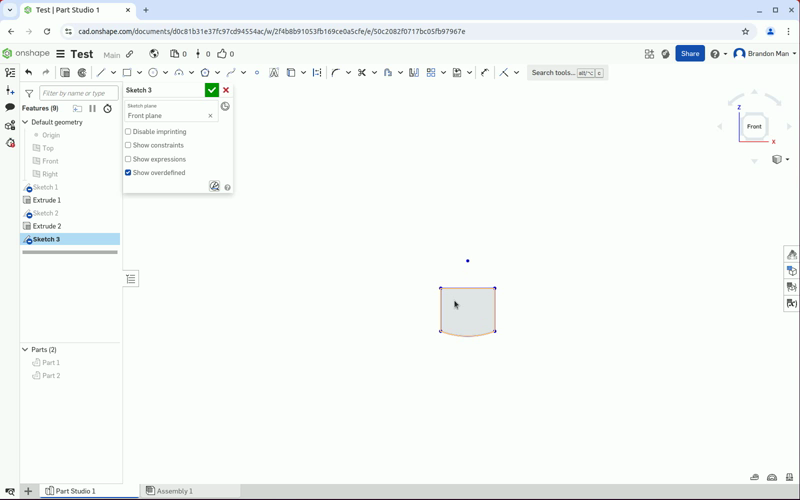
scroll(6)
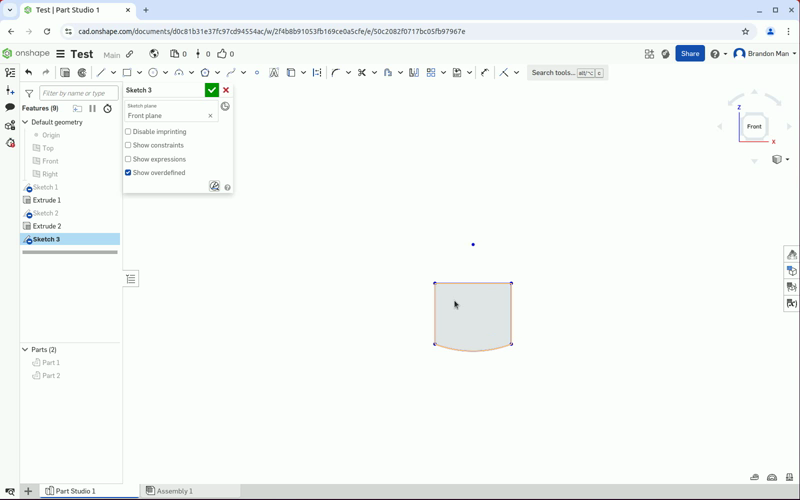
scroll(6)
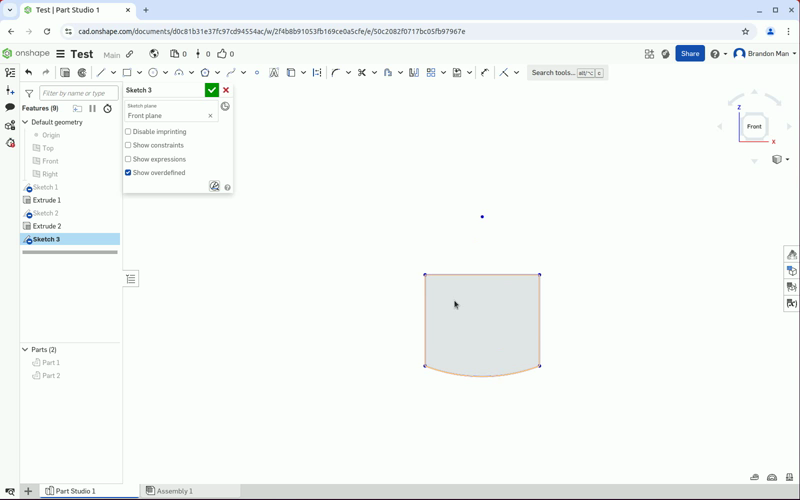
scroll(6)
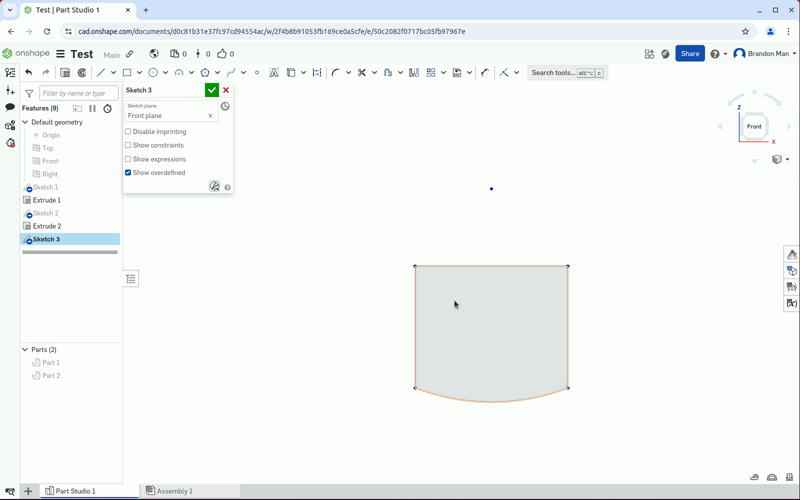
scroll(6)
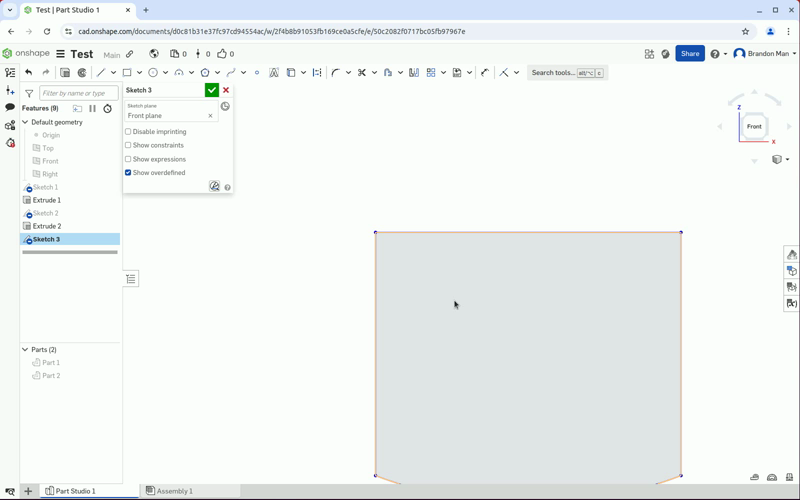
click(454, 300)
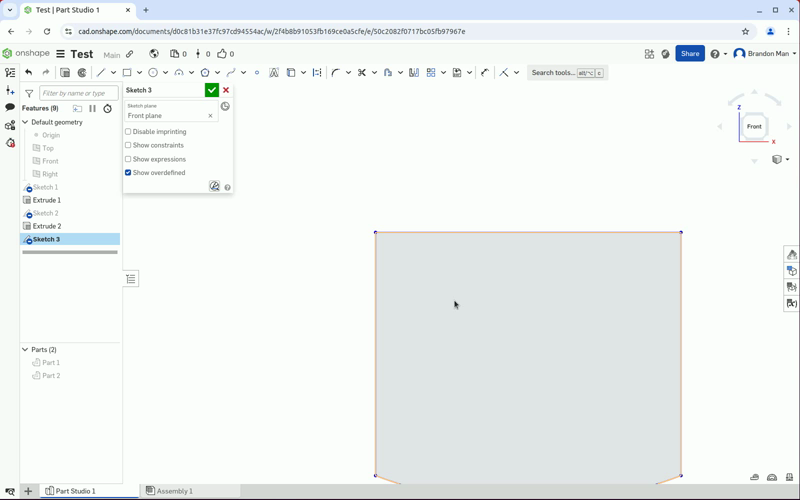
scroll(-6)
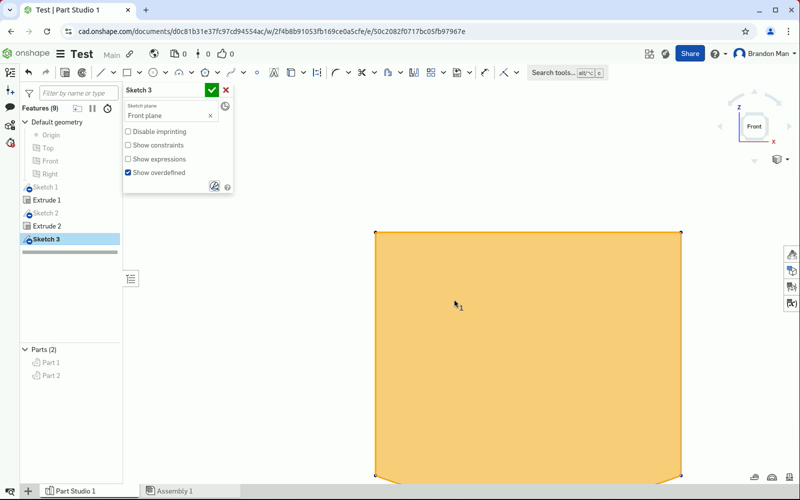
scroll(-6)
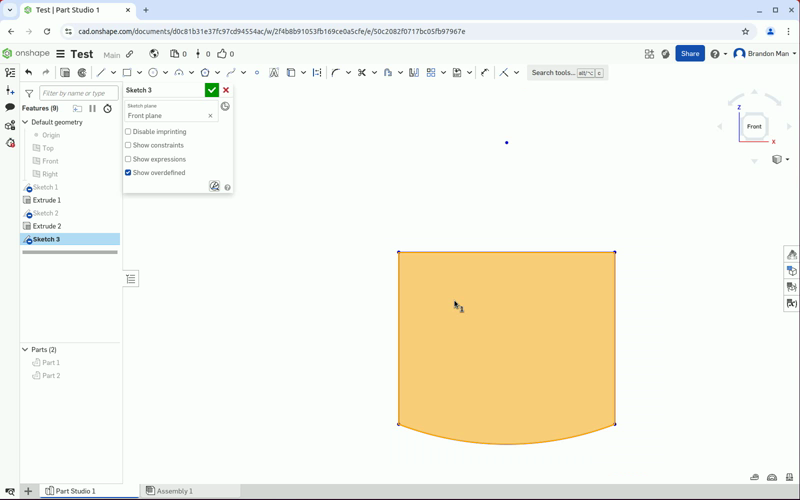
scroll(-6)
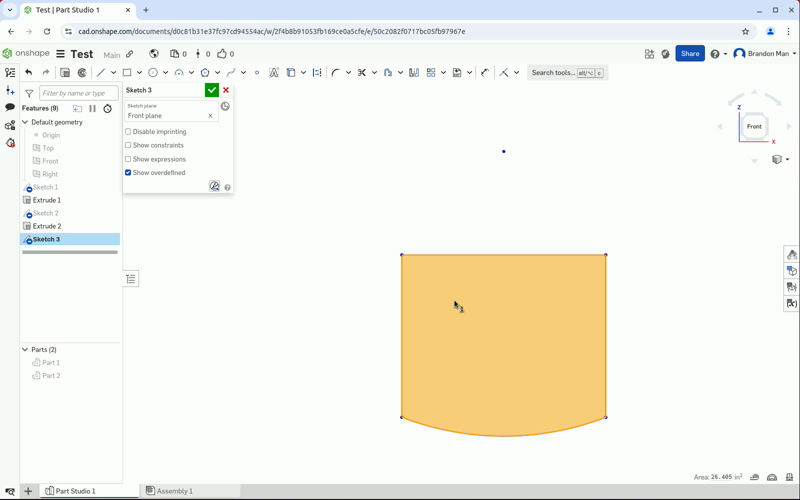
scroll(-6)
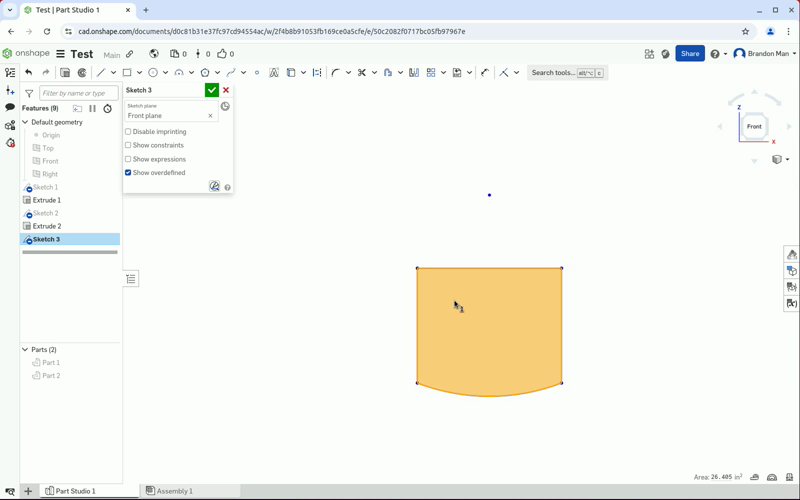
scroll(-6)
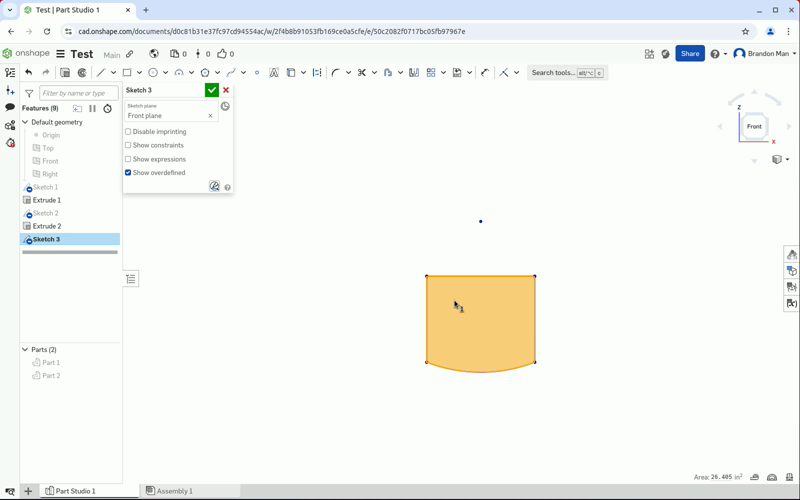
scroll(-6)
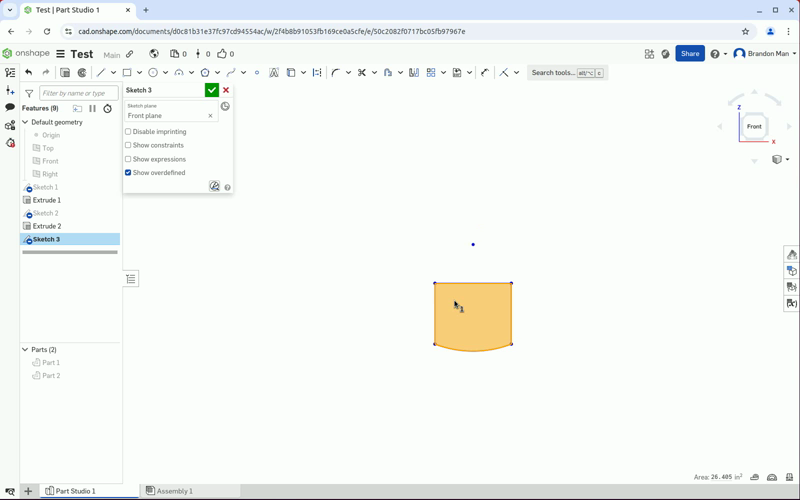
scroll(-6)
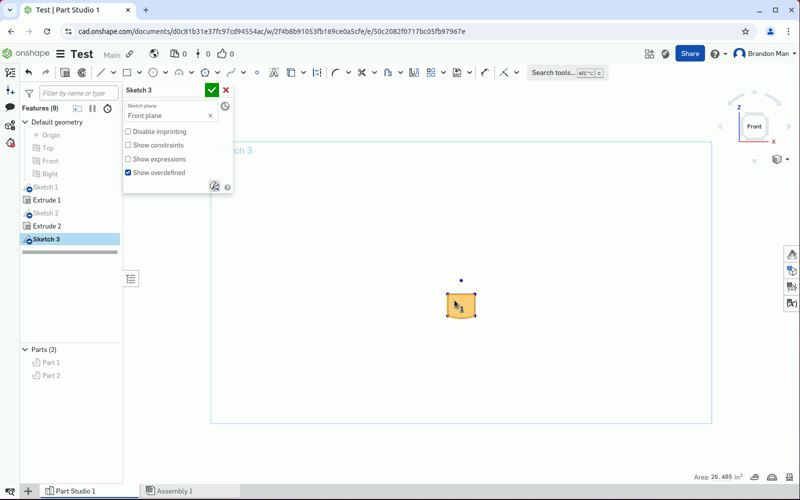
mouse_move(73, 352)
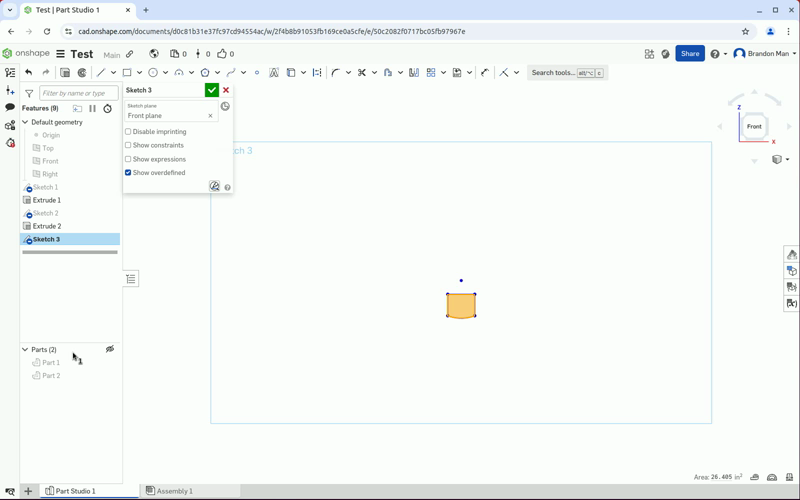
key(shift+y)
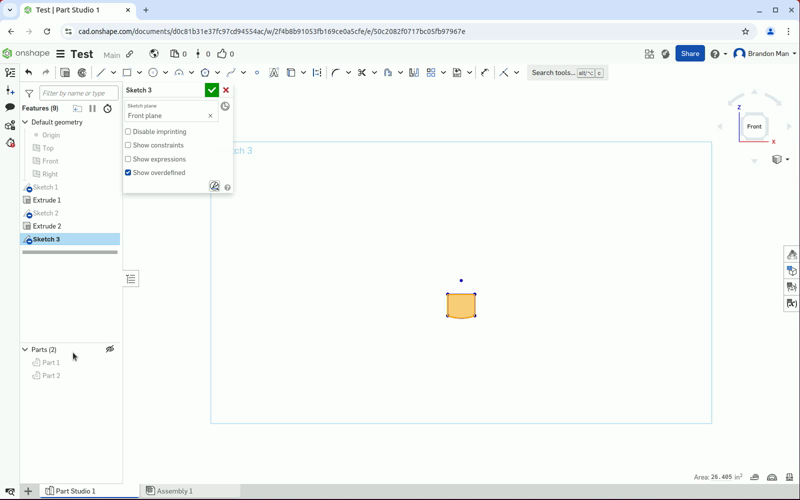
key(shift+e)
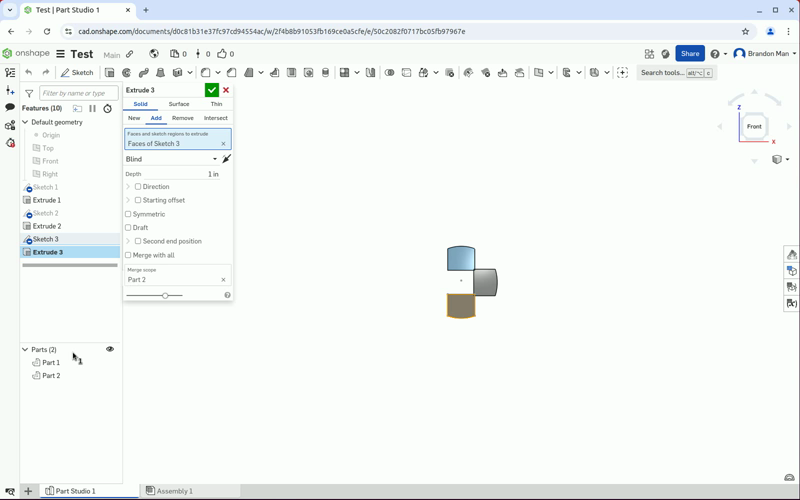
mouse_move(143, 106)
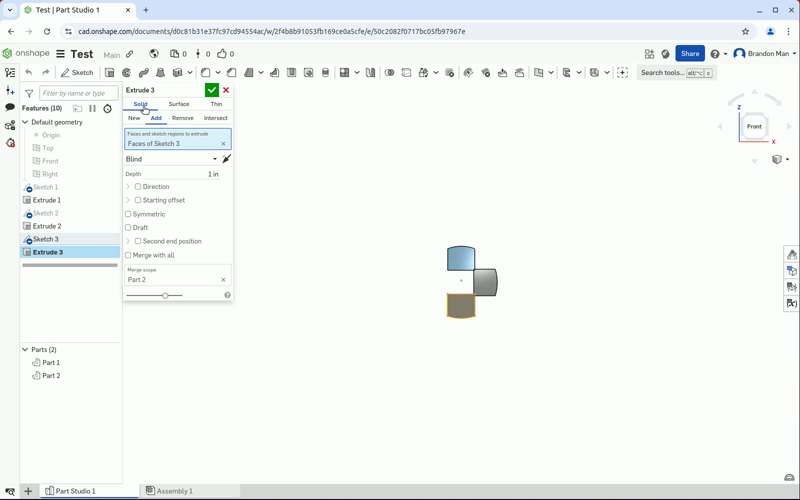
click(143, 106)
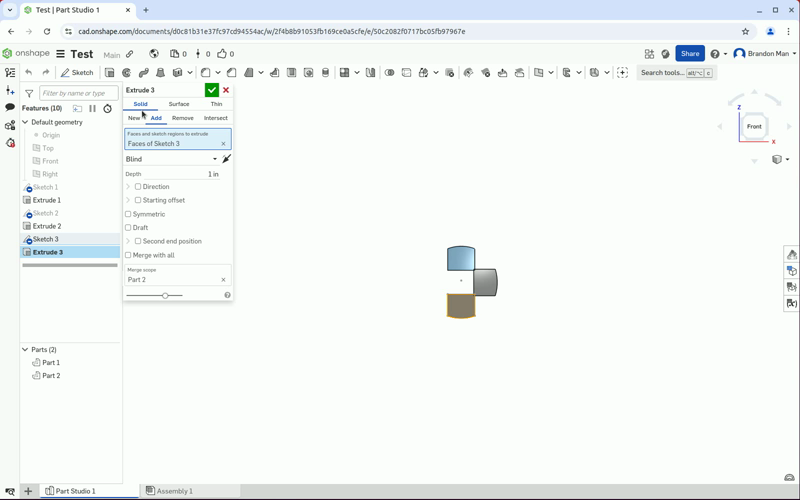
mouse_move(137, 120)
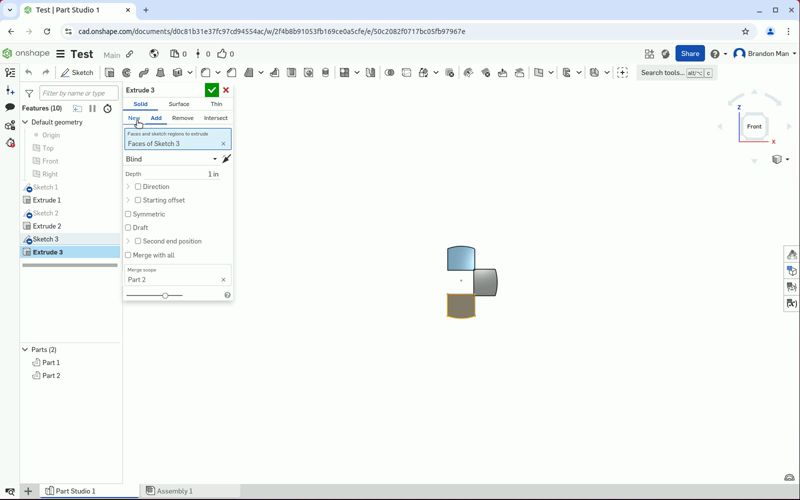
click(137, 120)
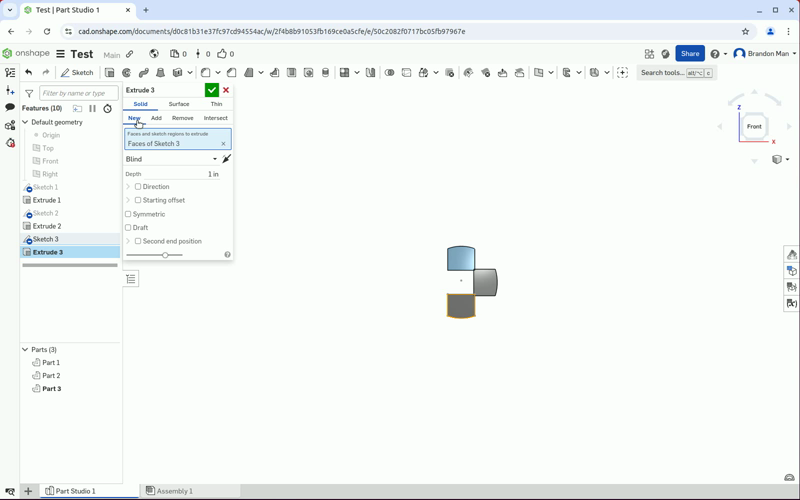
key(tab, 4)
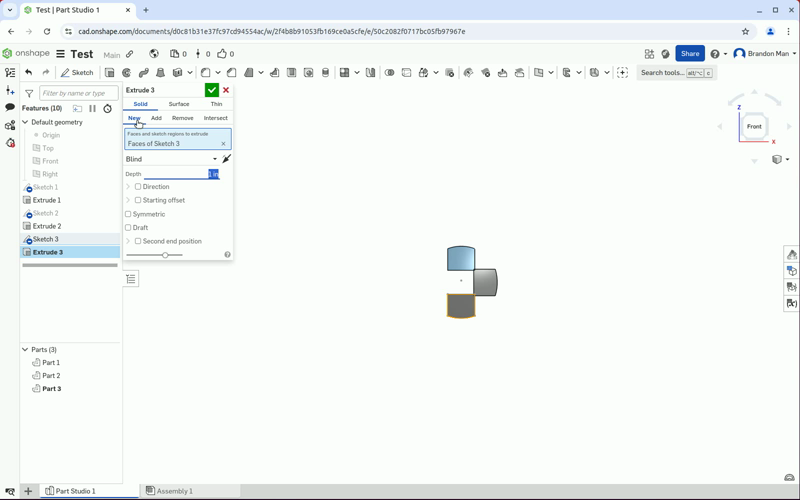
text(46.216)
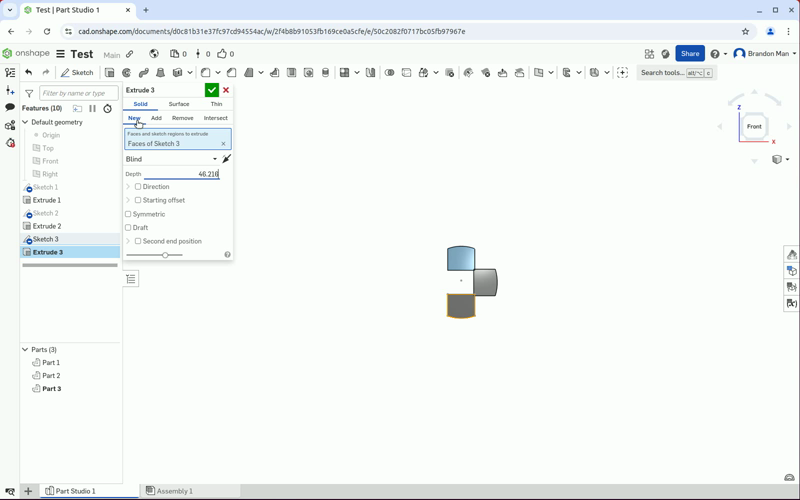
key(tab, 3)
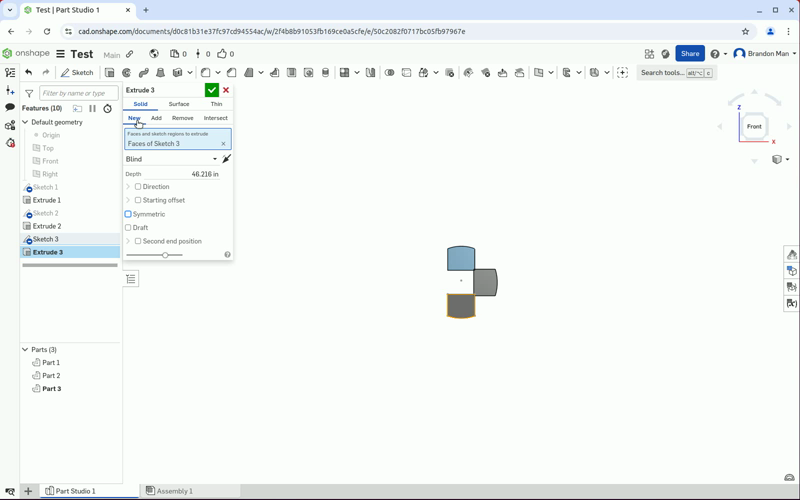
key(space)
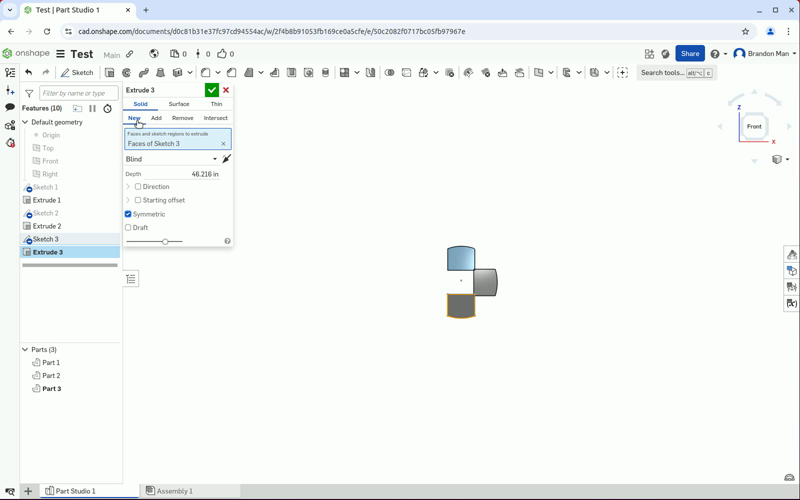
key(enter)
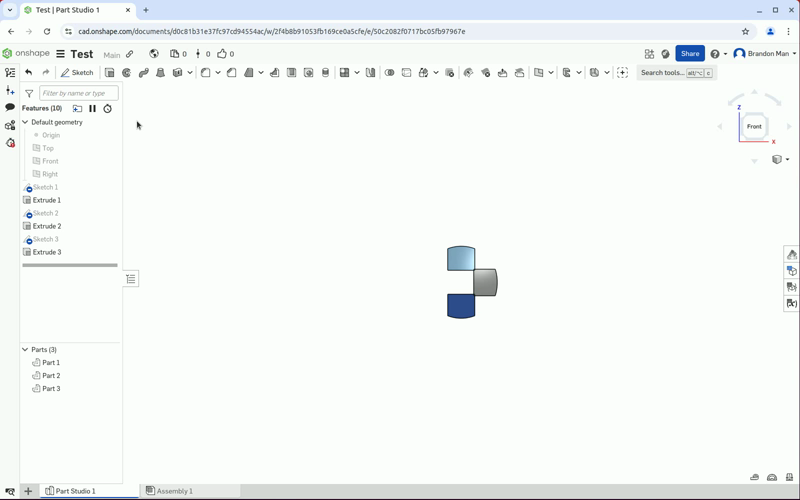
key(shift+h)
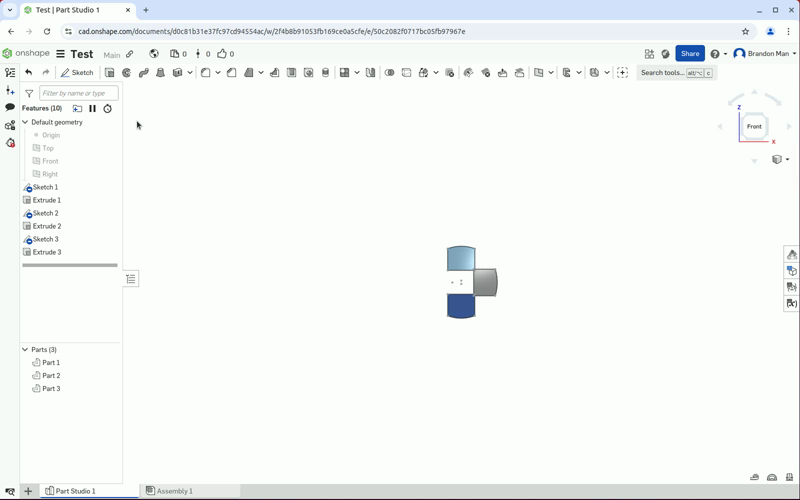
key(shift+h)
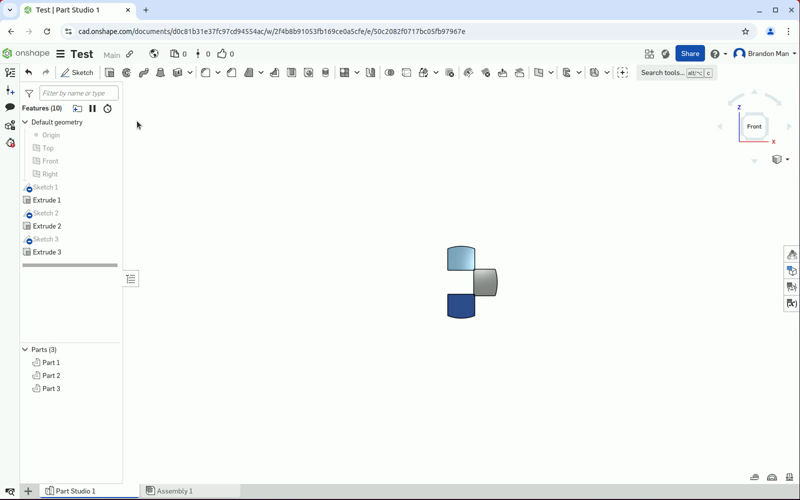
mouse_move(73, 189)
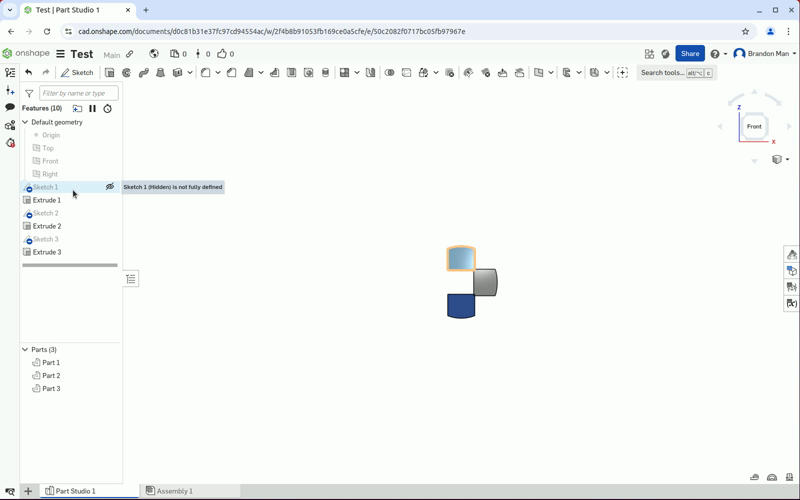
click(73, 189)
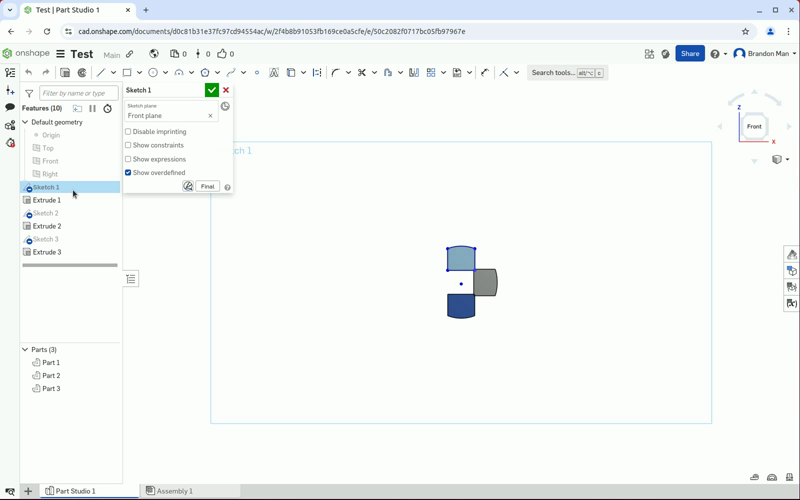
mouse_move(229, 92)
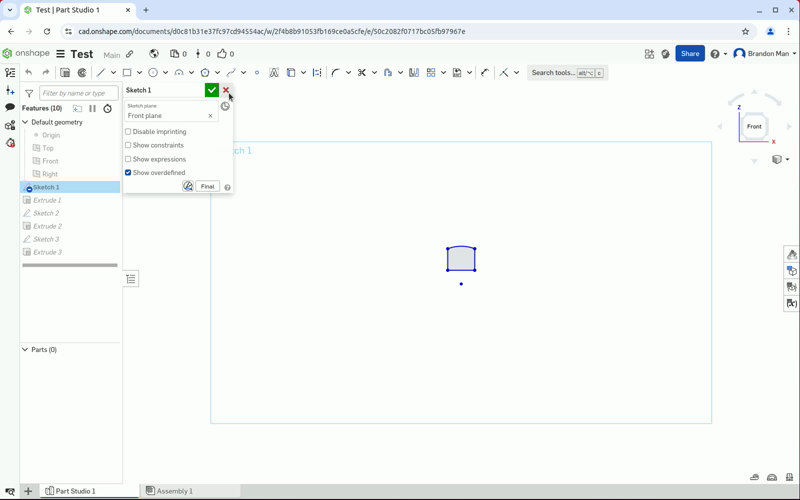
click(229, 92)
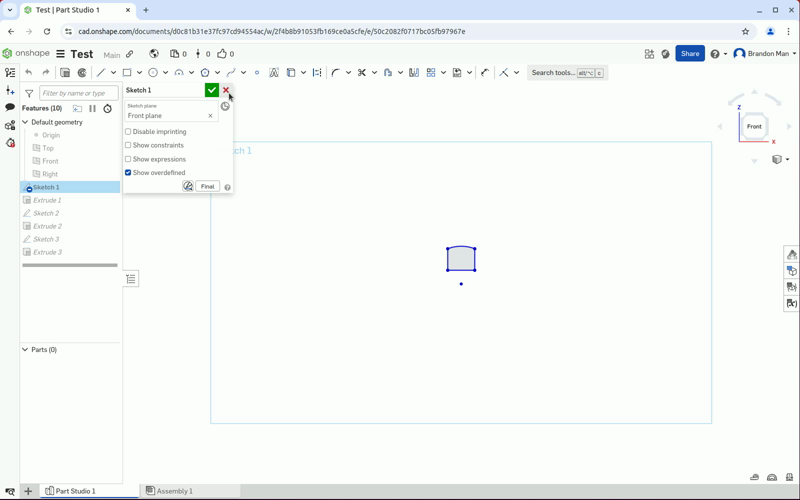
key(shift+s)
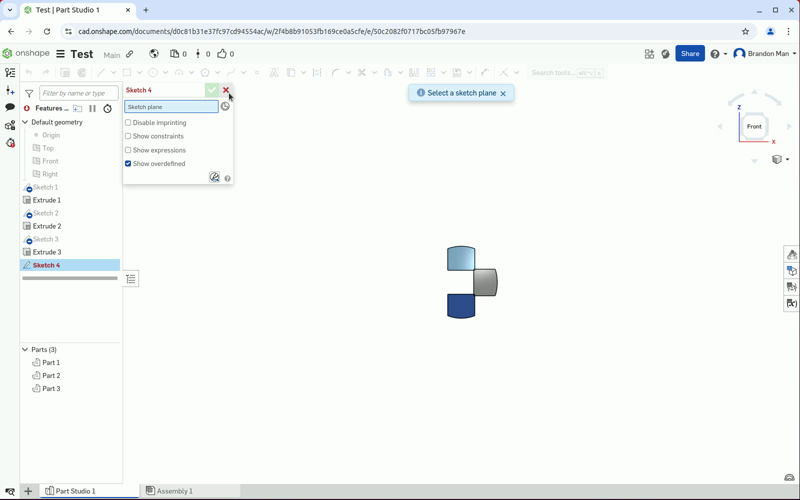
mouse_move(73, 163)
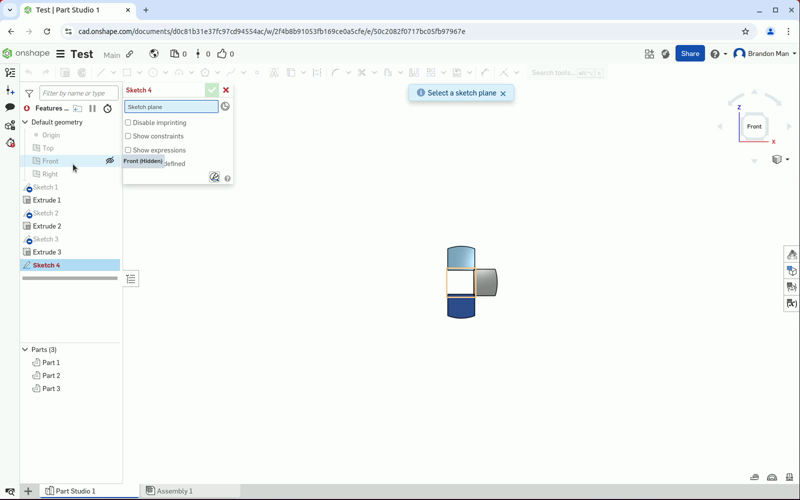
click(73, 163)
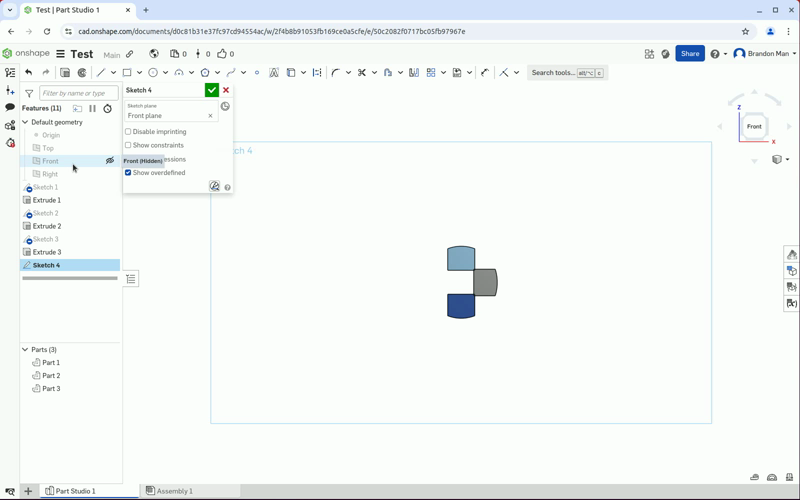
mouse_move(73, 352)
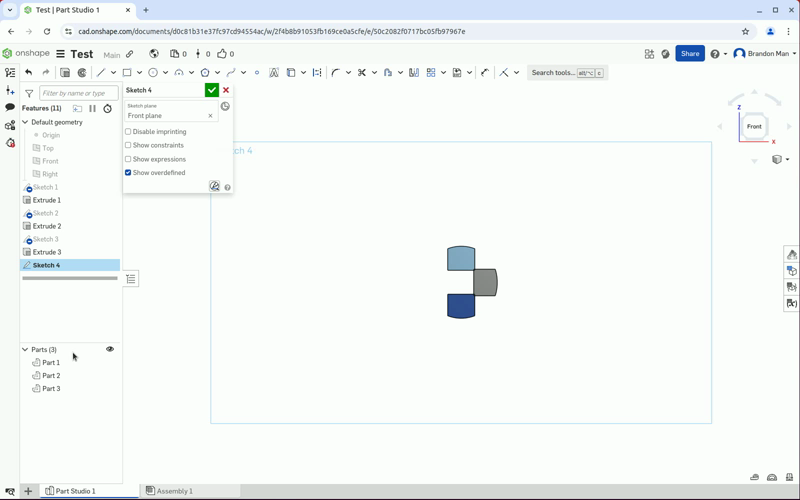
key(y)
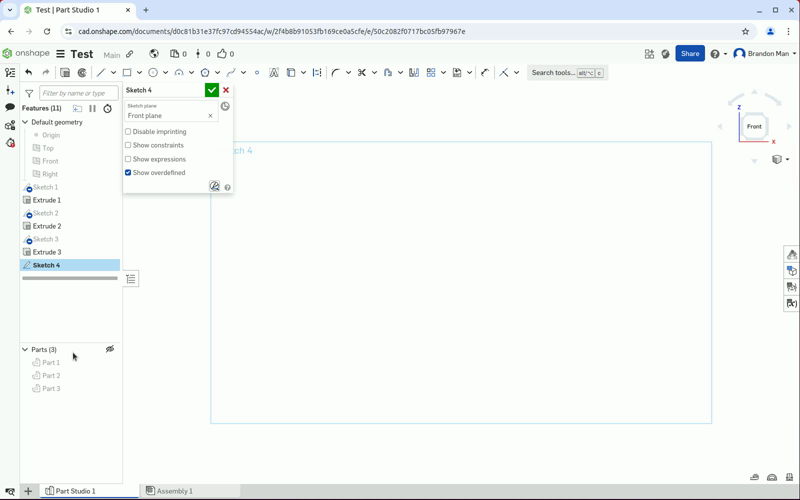
key(l)
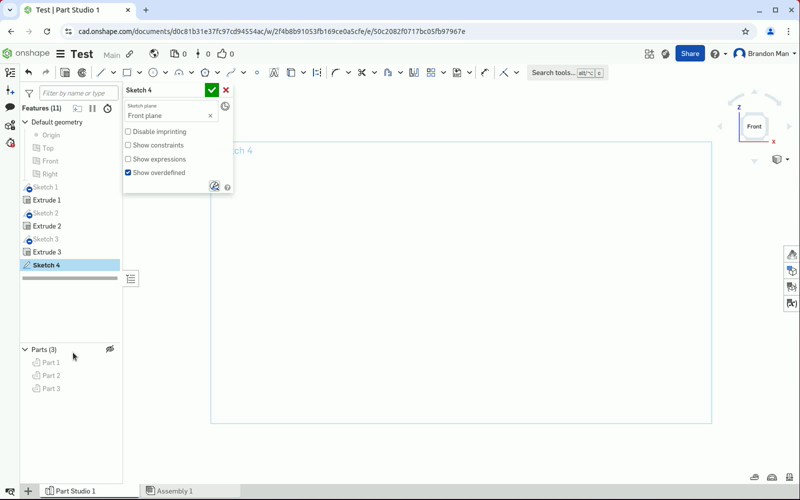
key_down(shift)
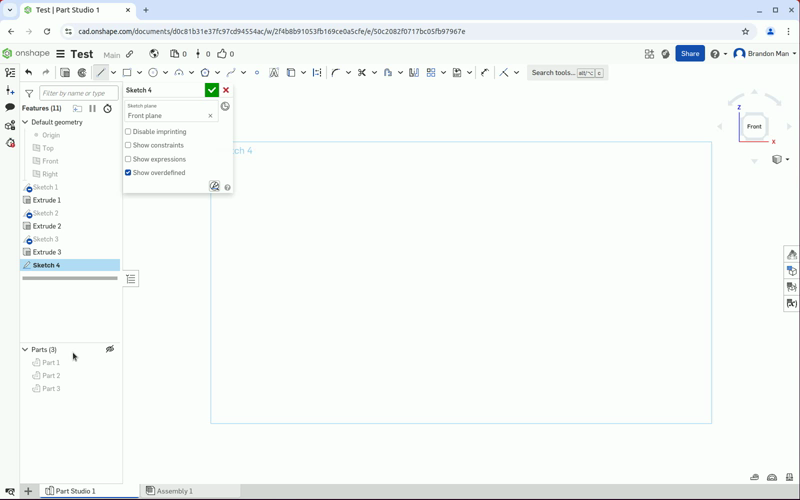
mouse_move(427, 295)
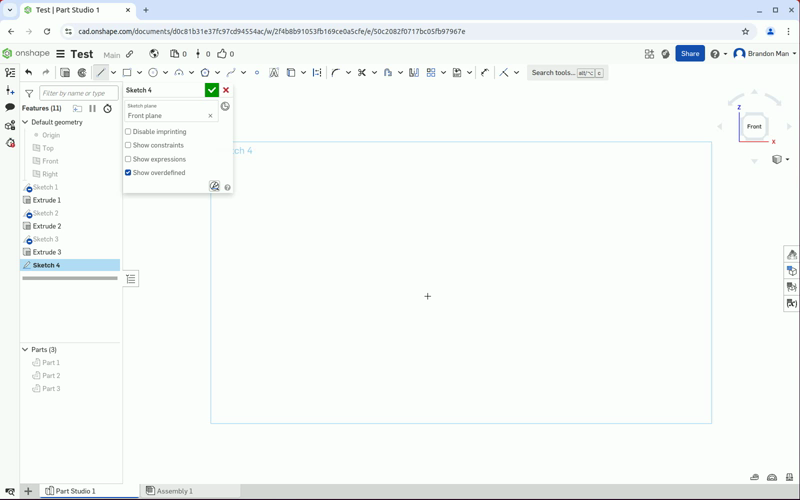
click(427, 295)
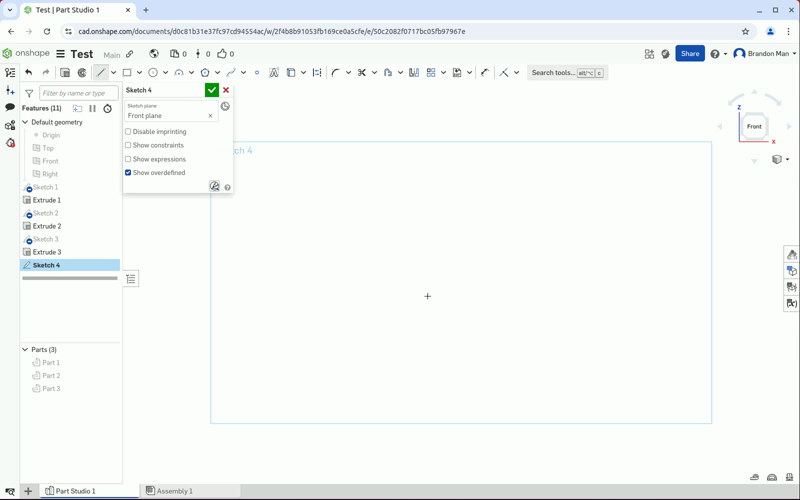
key_up(shift)
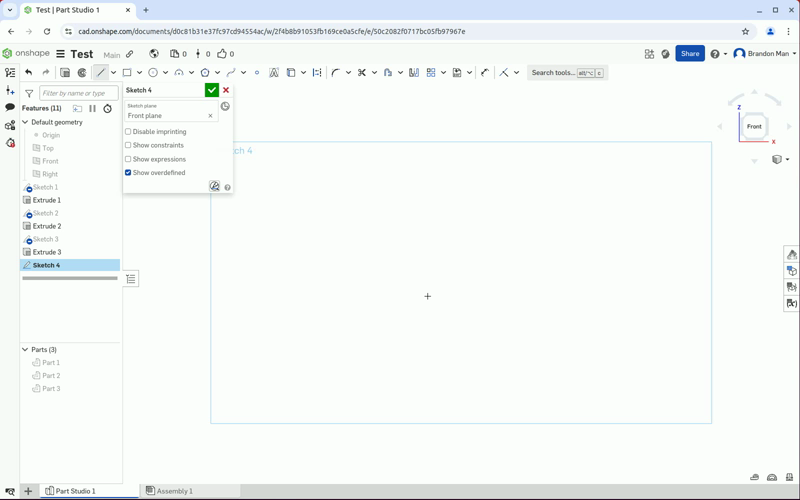
key_down(shift)
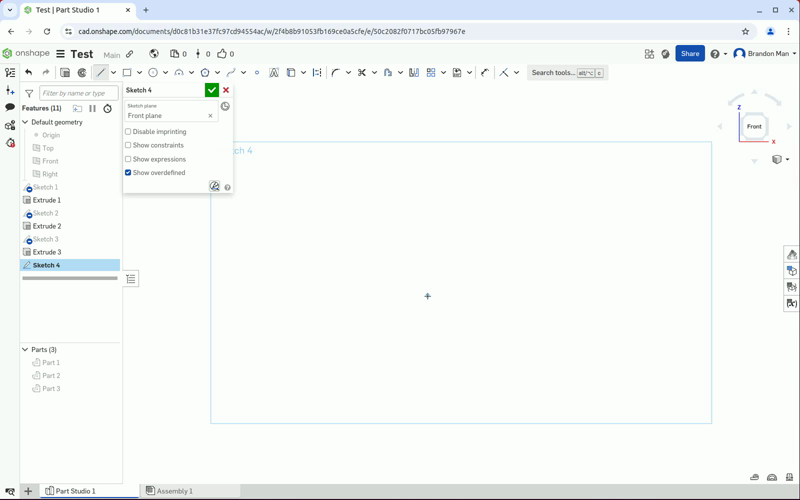
mouse_move(457, 295)
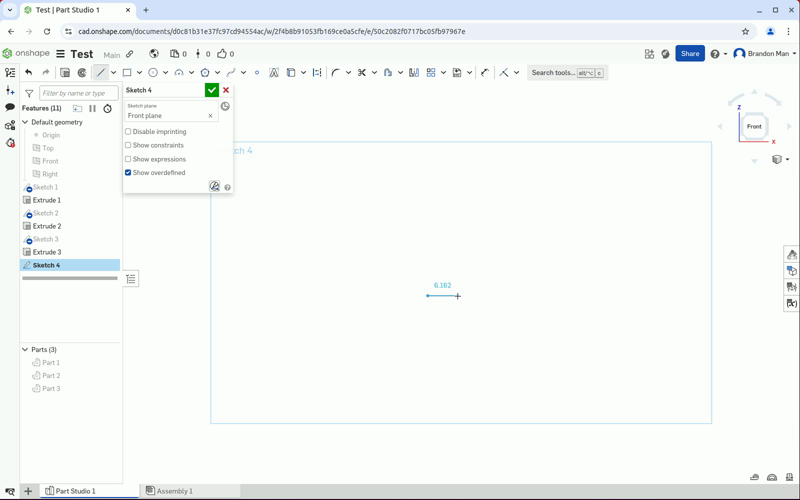
mouse_move(449, 295)
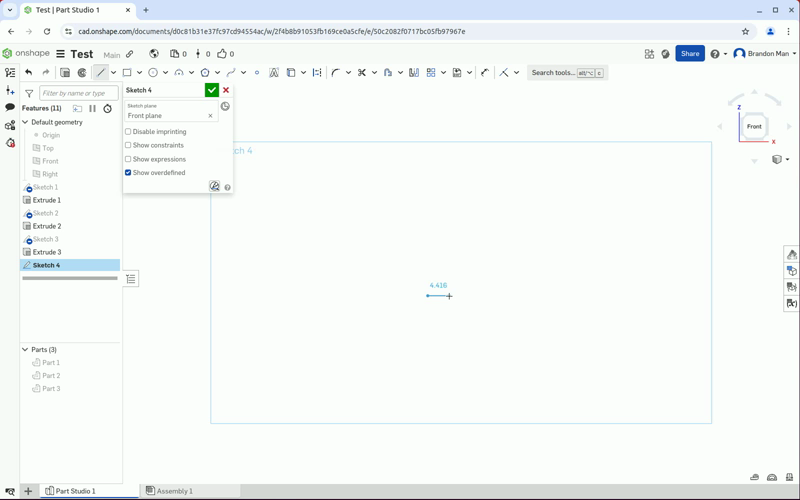
click(449, 295)
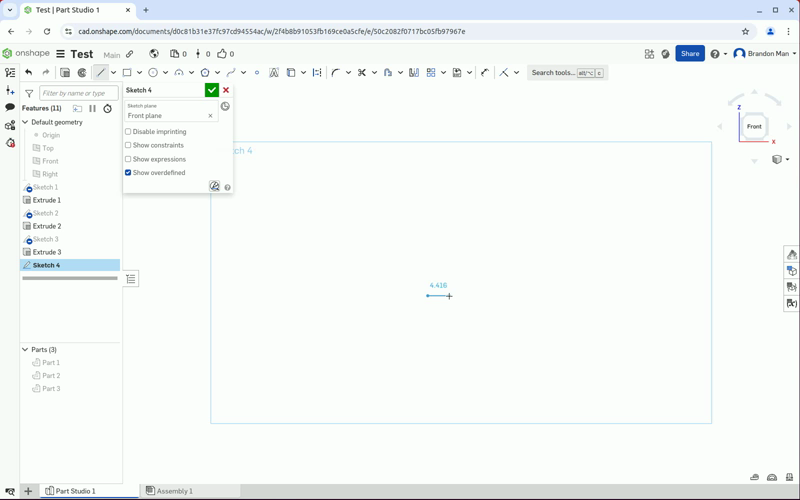
key_up(shift)
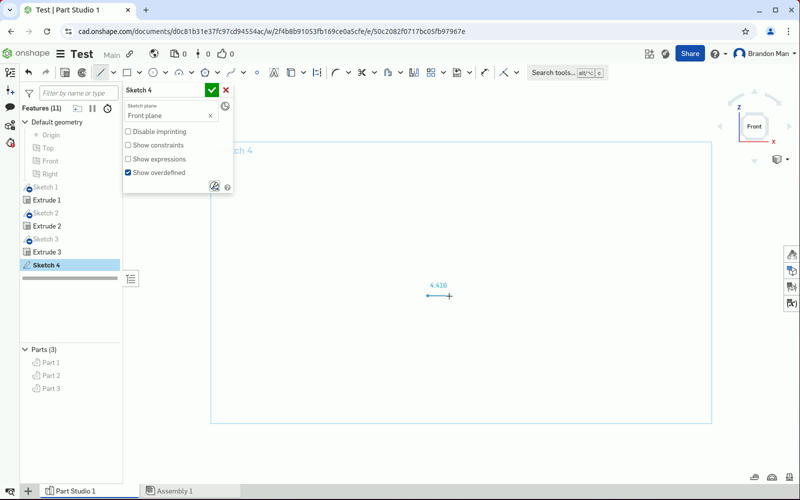
key_down(shift)
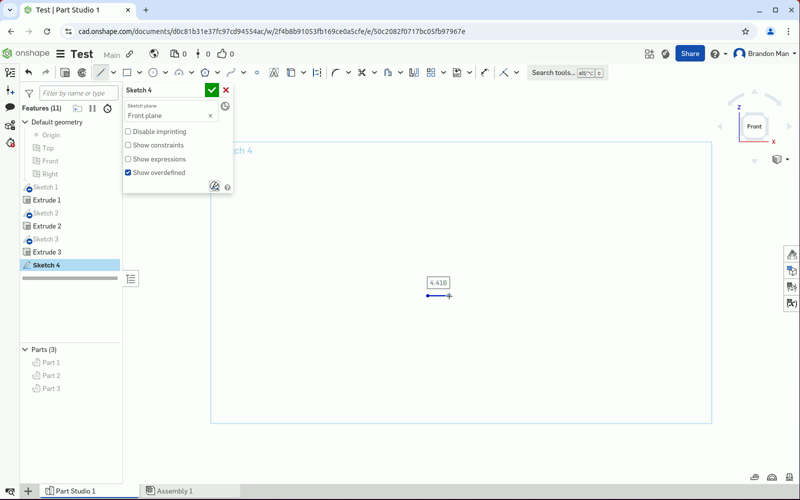
mouse_move(479, 295)
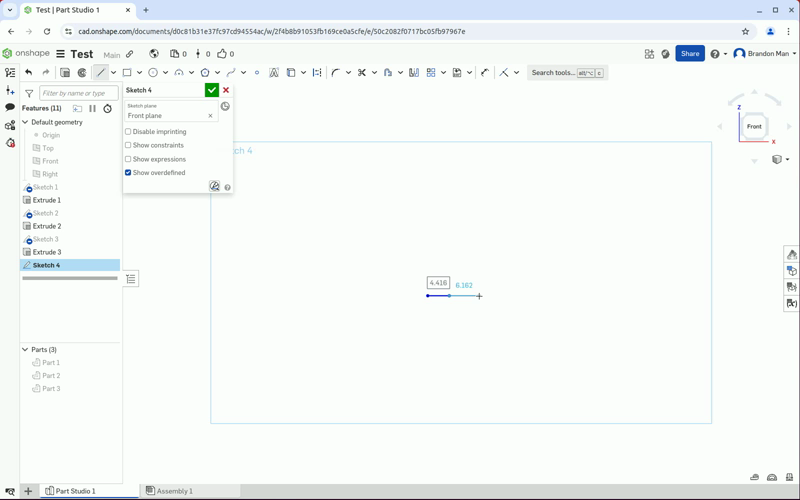
mouse_move(449, 269)
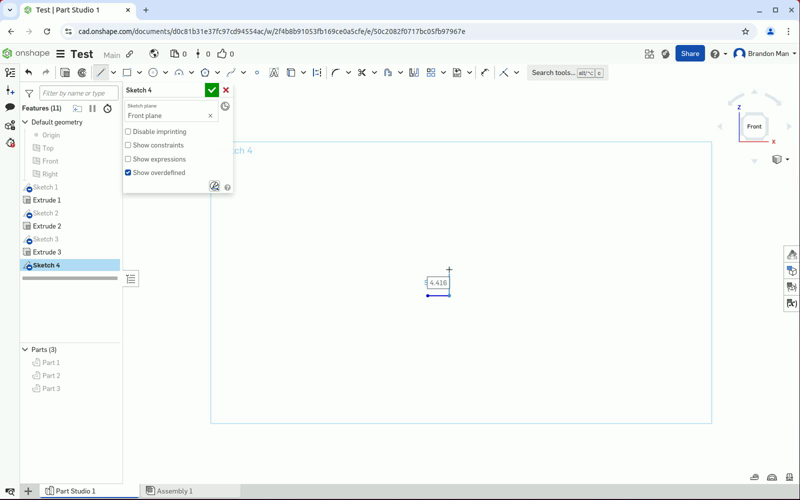
click(449, 269)
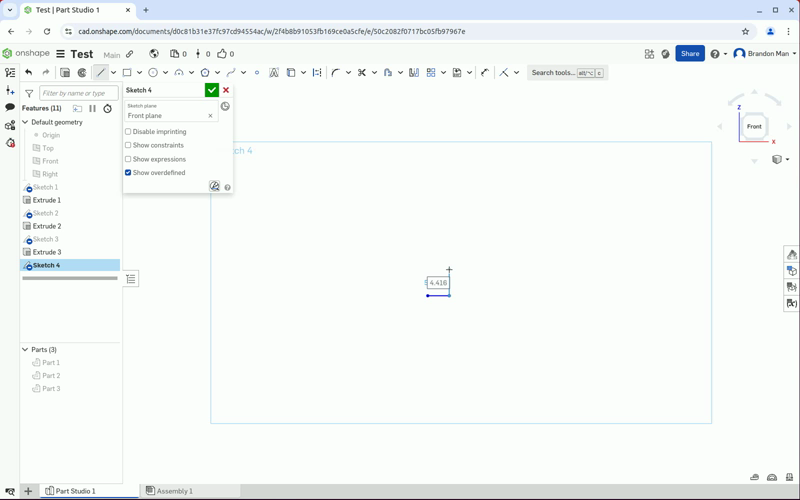
key_up(shift)
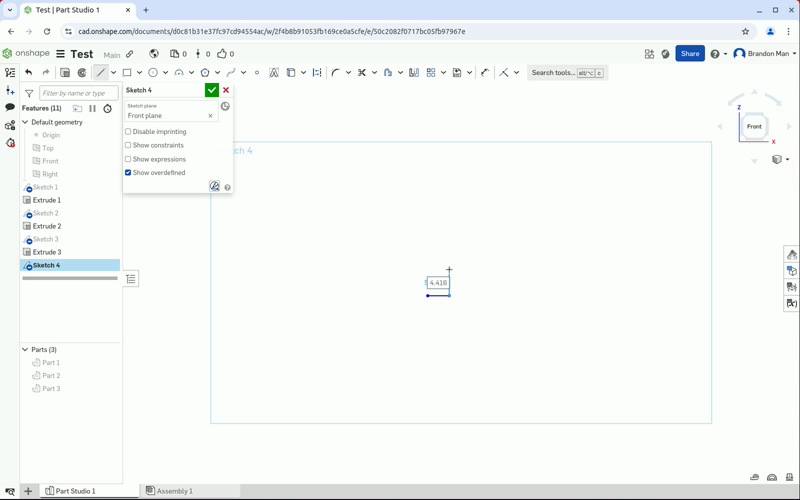
key_down(shift)
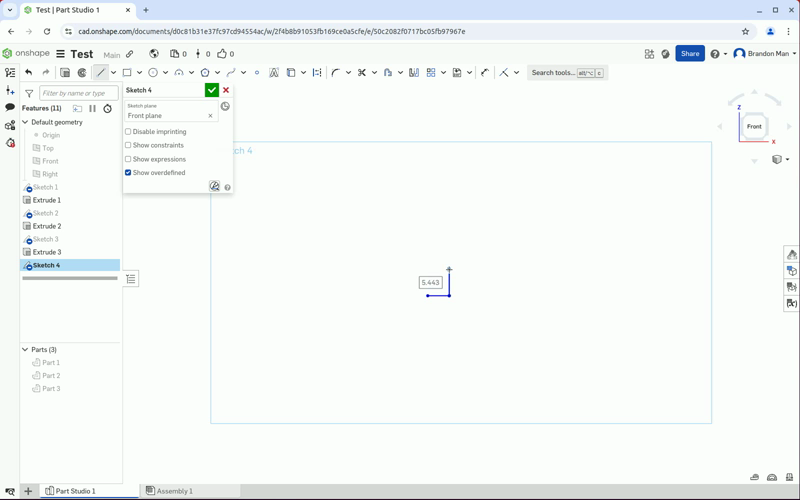
mouse_move(479, 269)
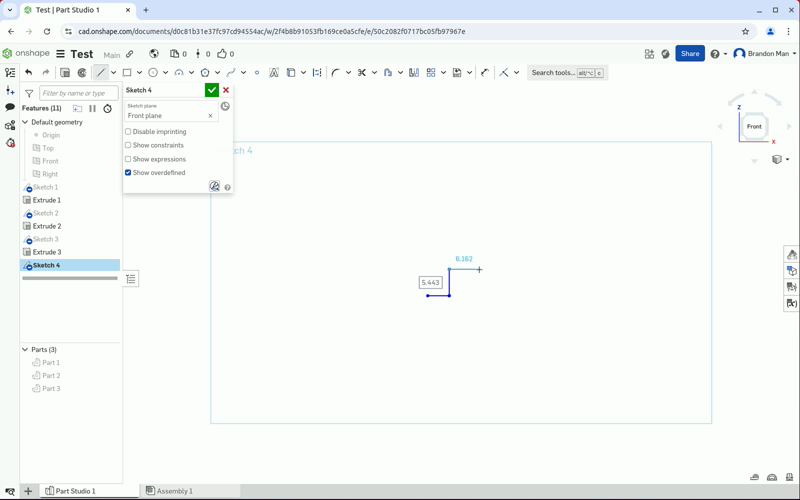
mouse_move(427, 269)
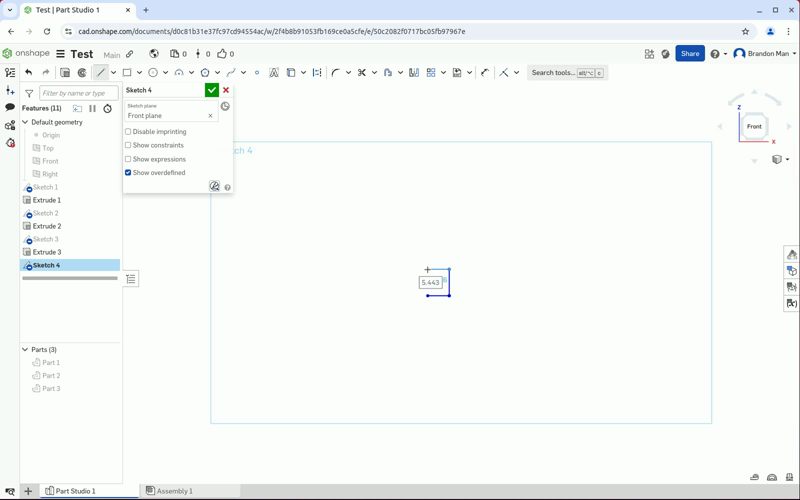
click(427, 269)
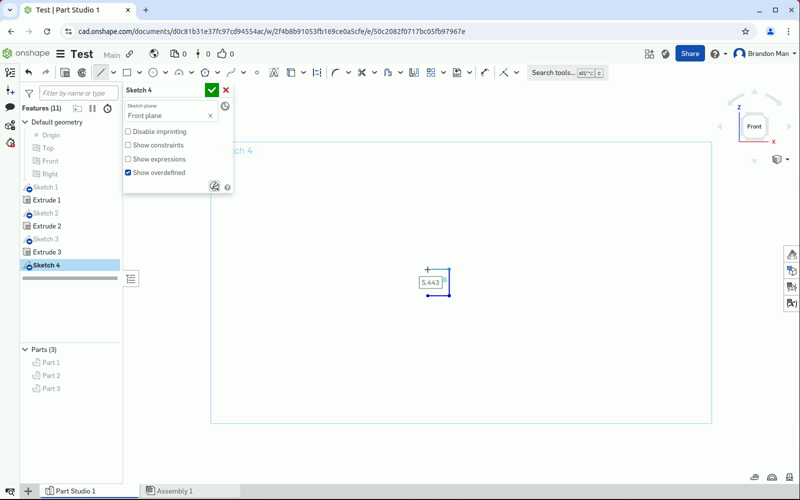
key_up(shift)
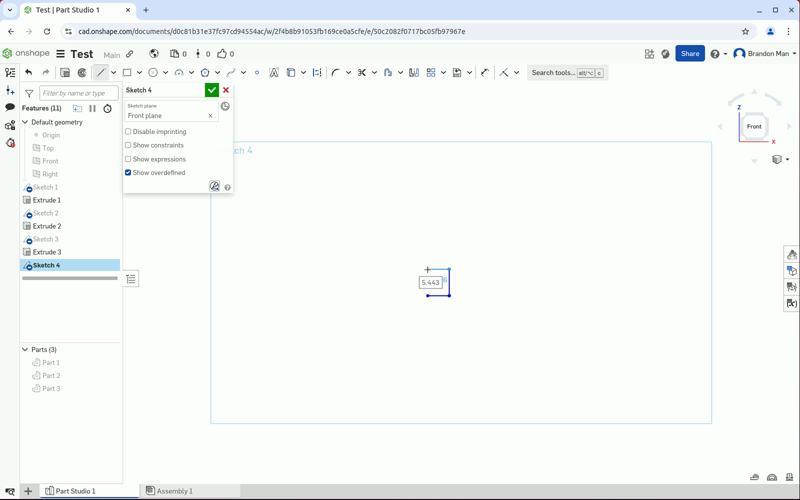
key(esc)
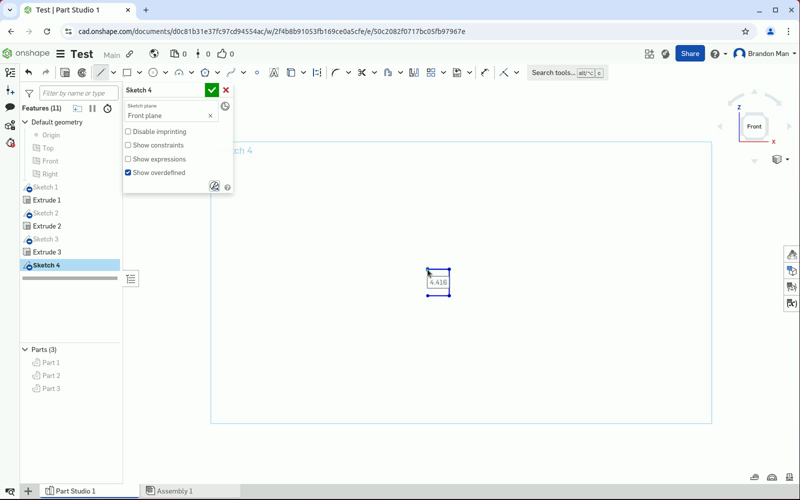
key(a)
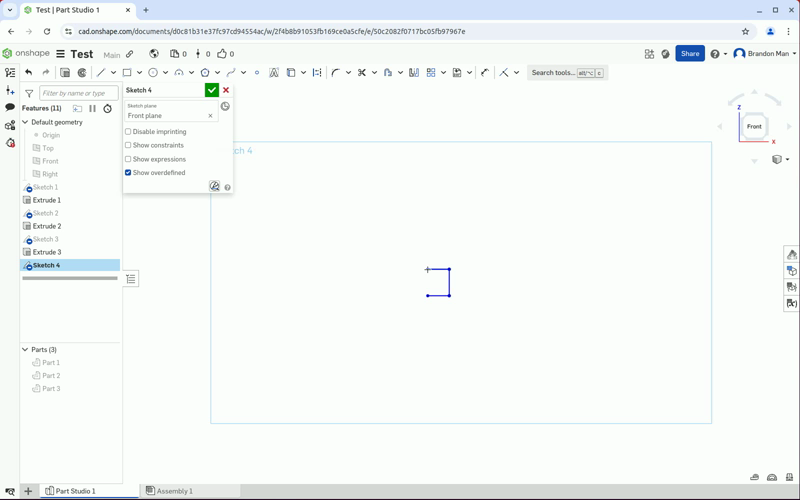
mouse_move(427, 269)
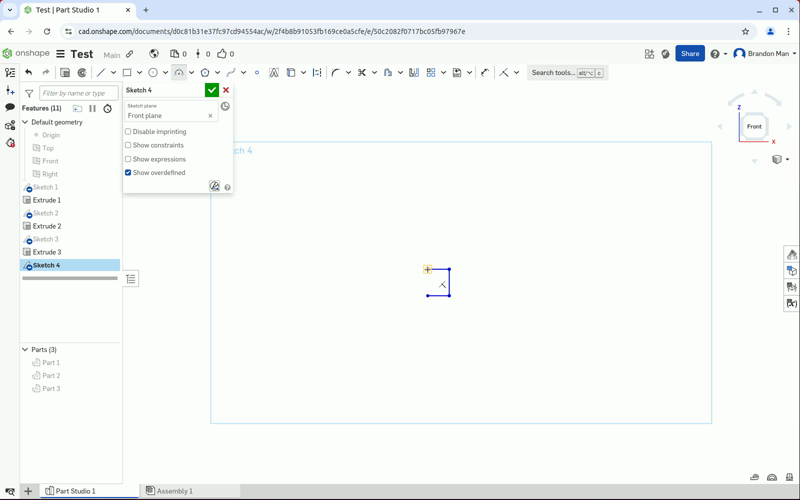
click(427, 269)
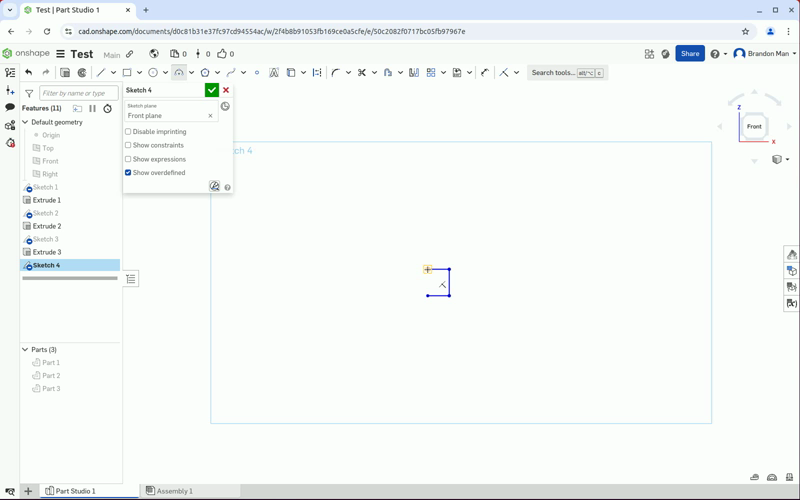
mouse_move(427, 295)
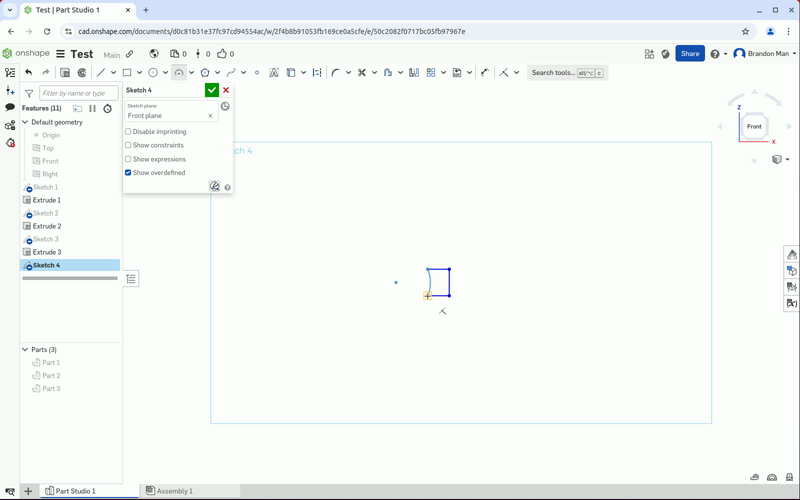
click(427, 295)
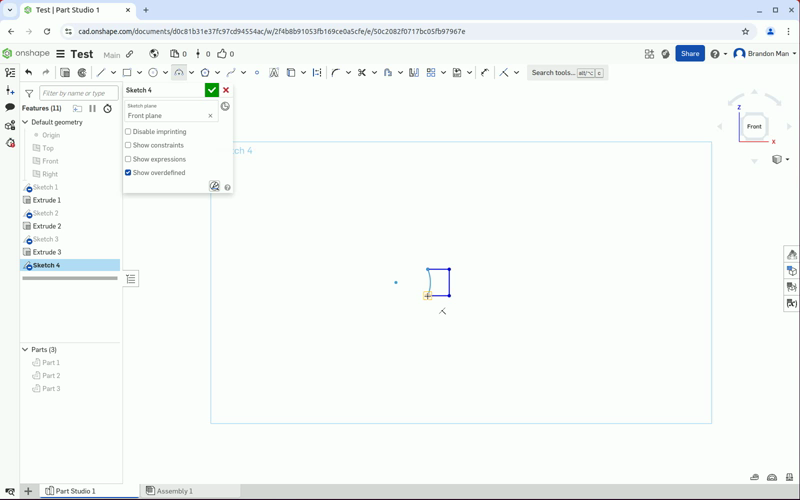
key_down(shift)
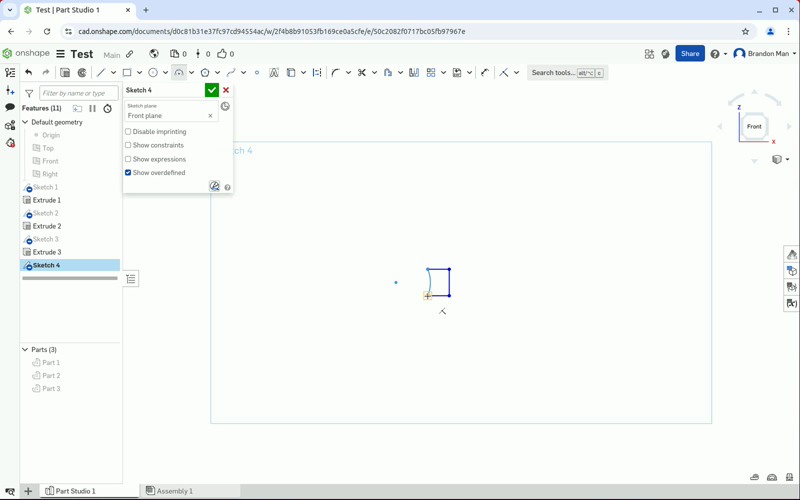
mouse_move(425, 282)
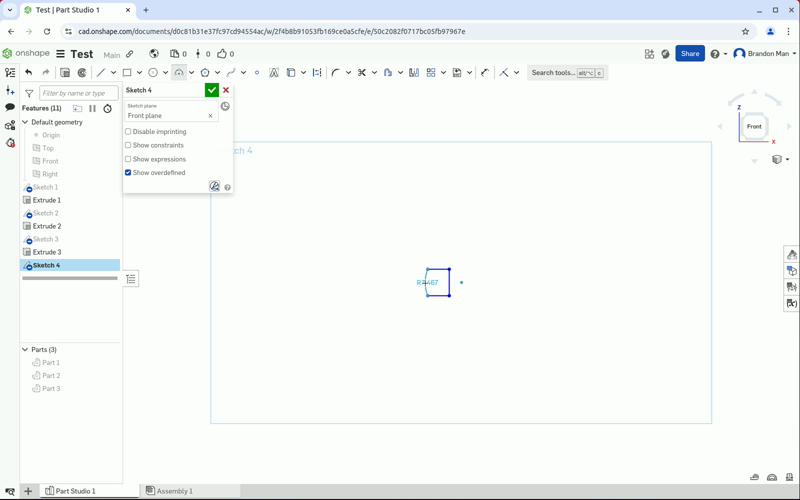
click(425, 282)
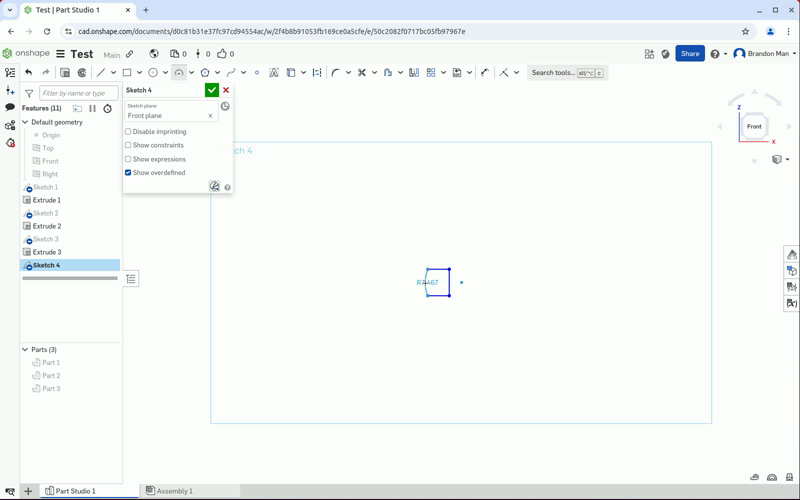
key_up(shift)
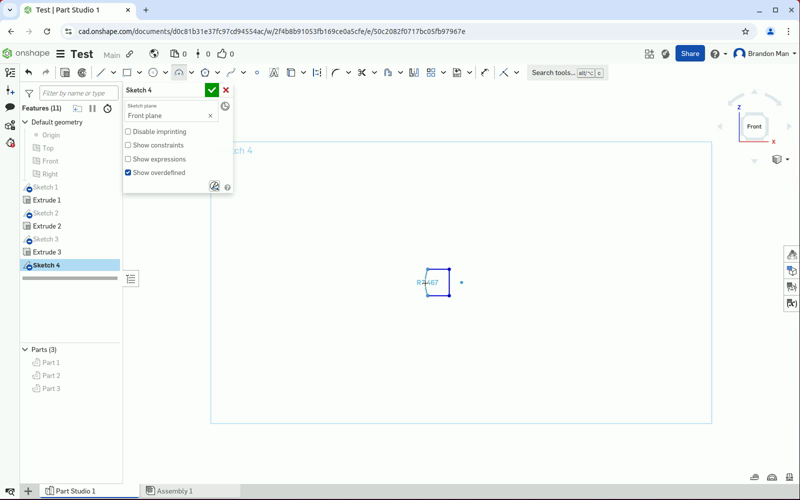
key(esc)
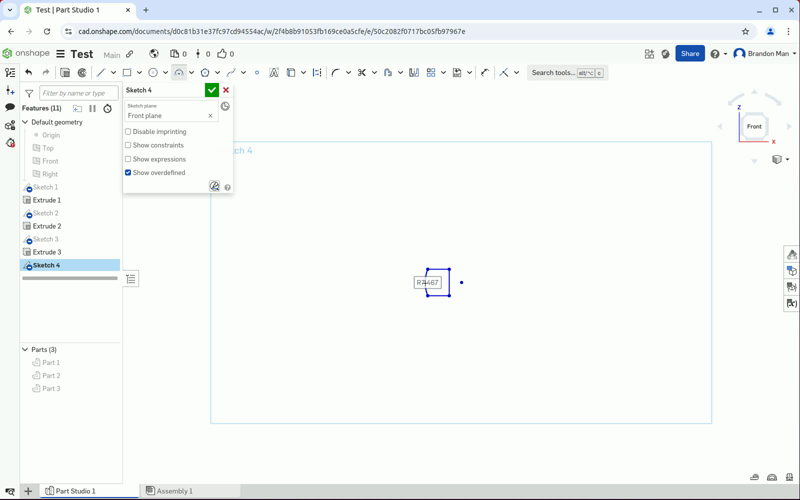
mouse_move(441, 284)
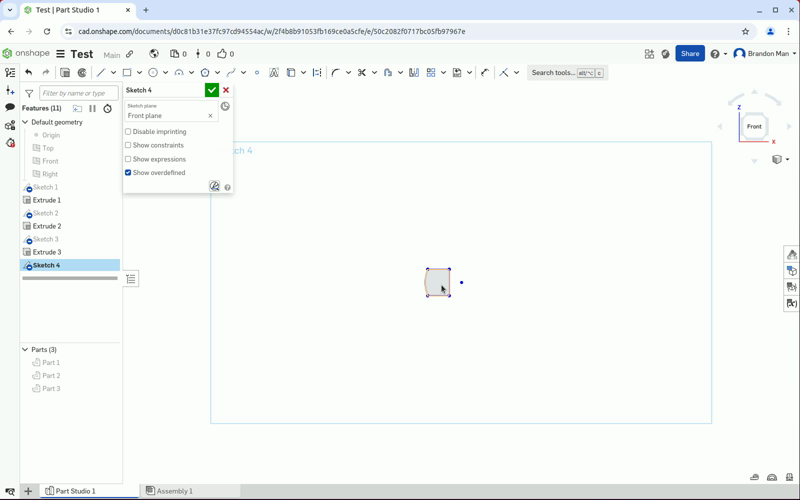
scroll(6)
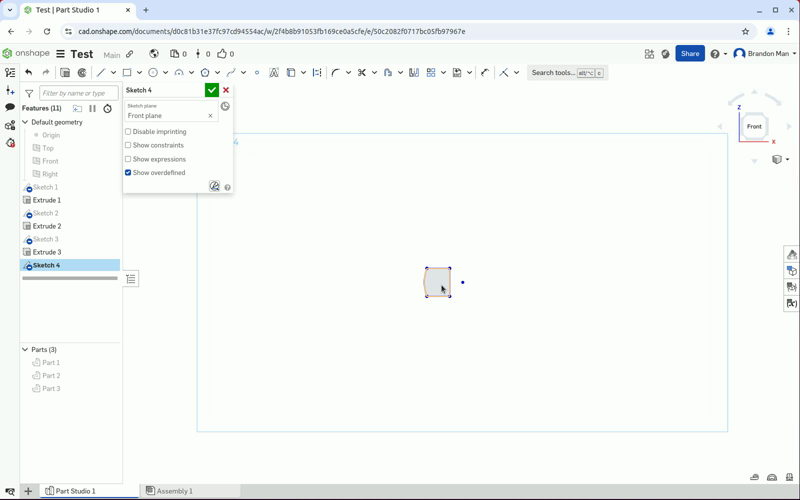
scroll(6)
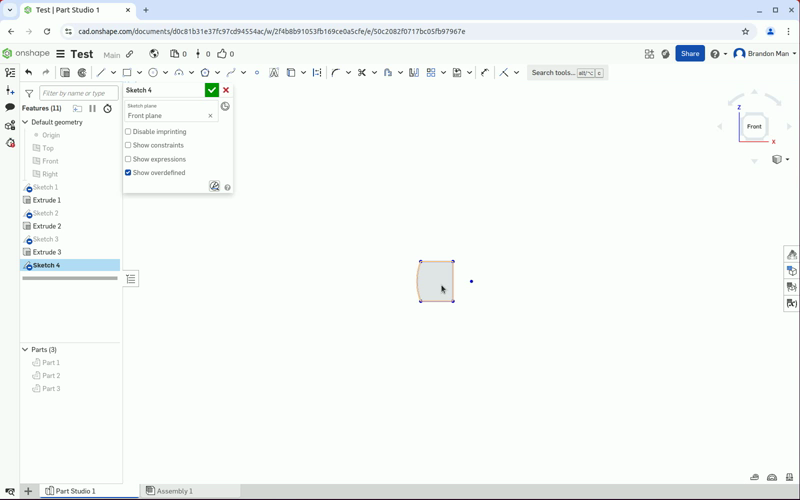
scroll(6)
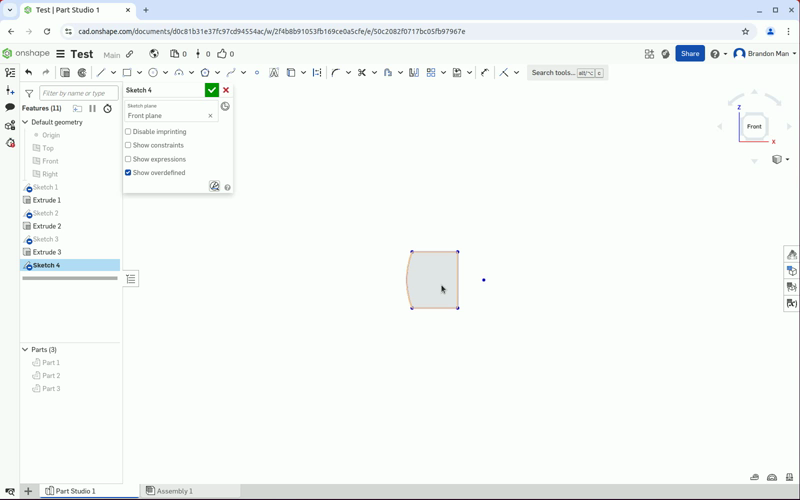
scroll(6)
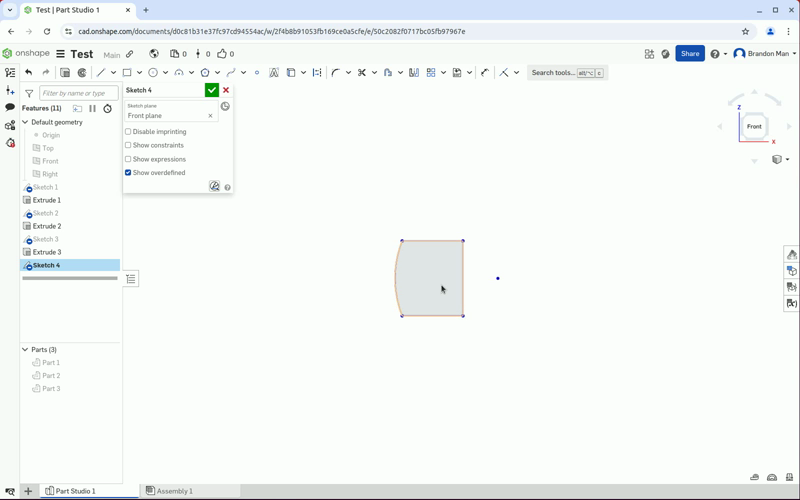
scroll(6)
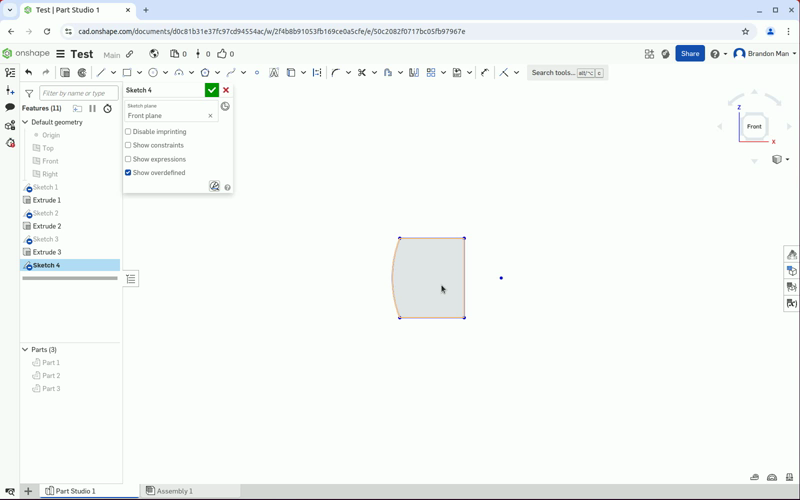
scroll(6)
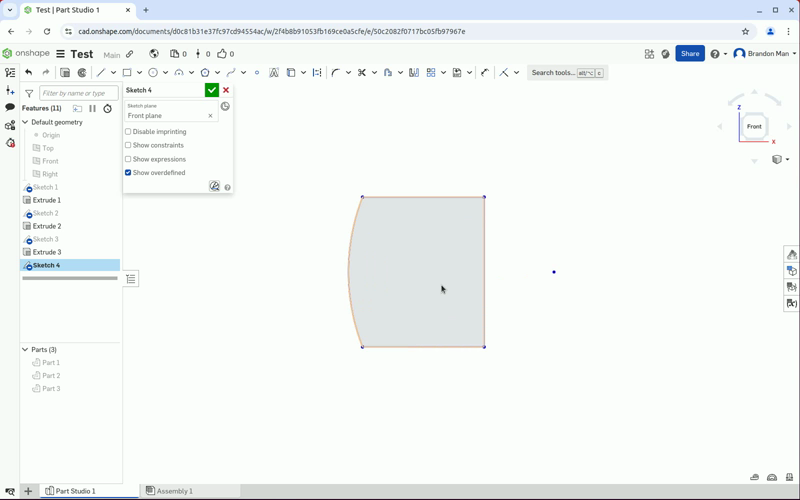
scroll(6)
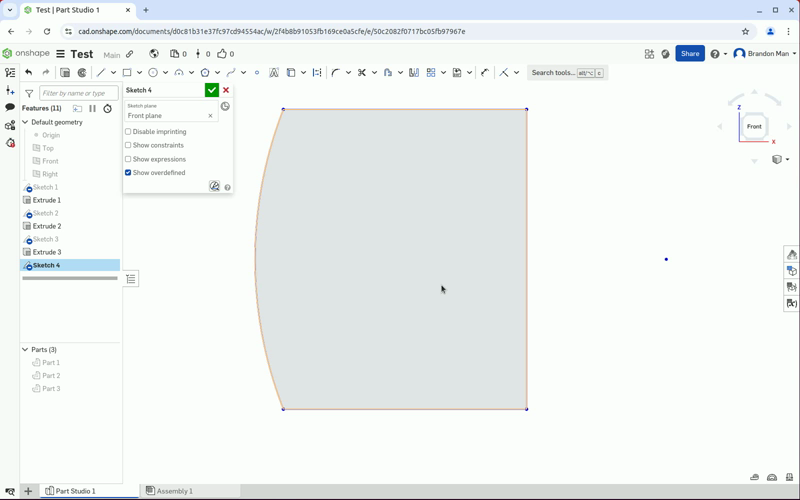
click(441, 284)
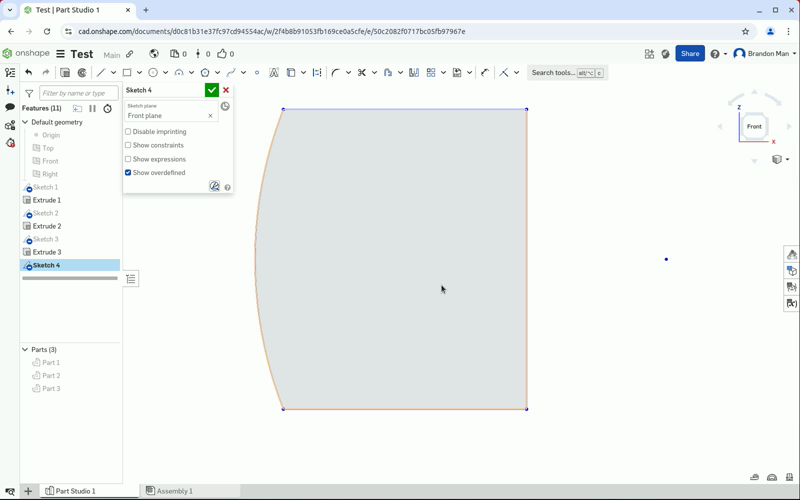
scroll(-6)
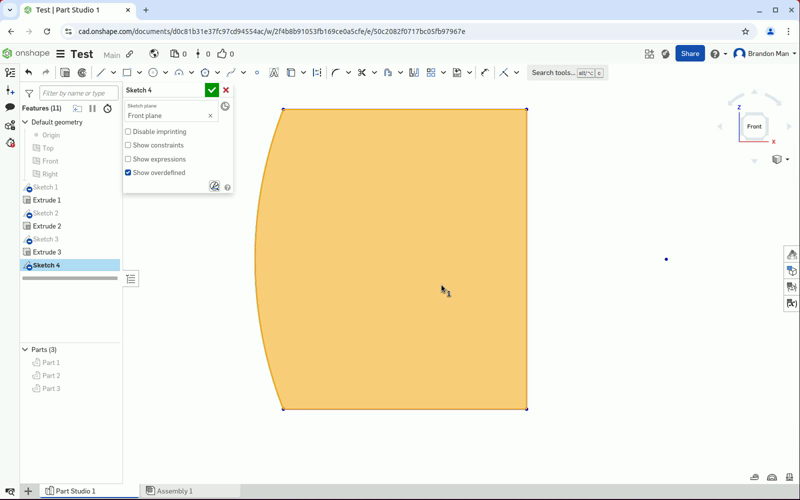
scroll(-6)
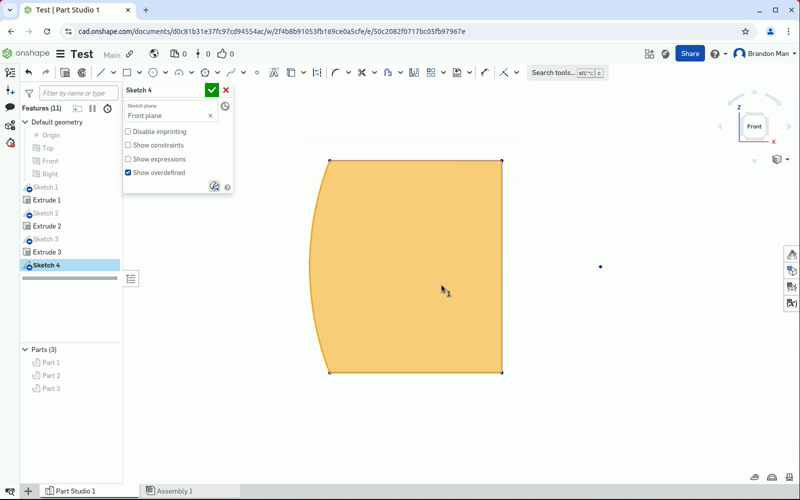
scroll(-6)
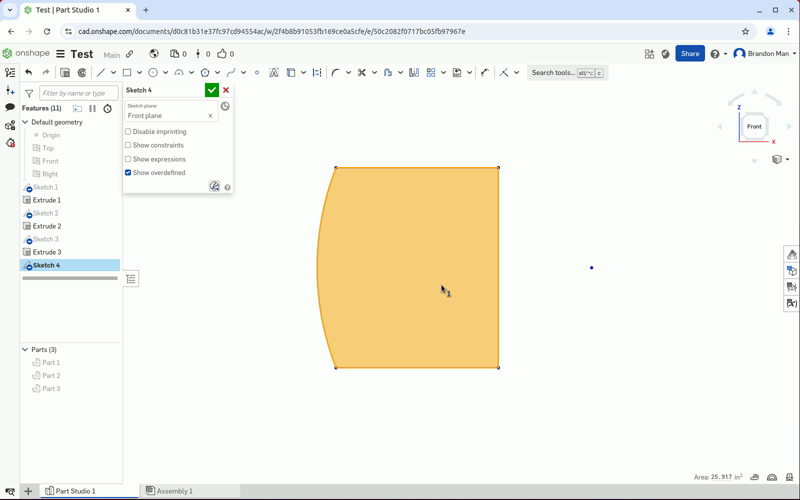
scroll(-6)
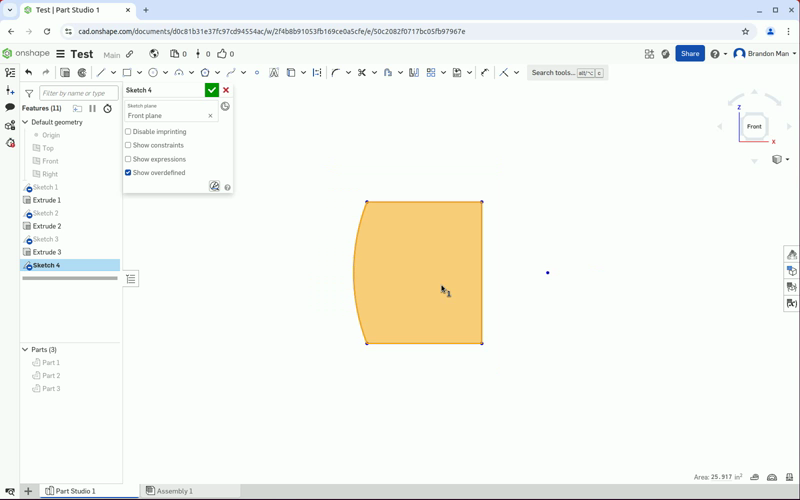
scroll(-6)
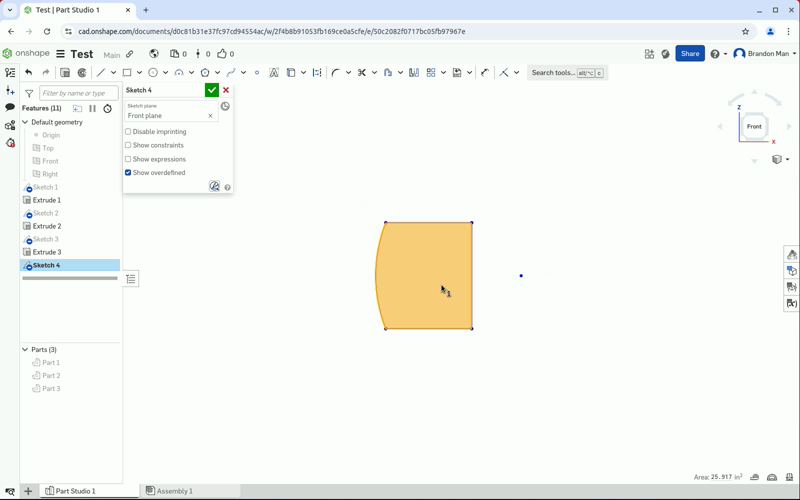
scroll(-6)
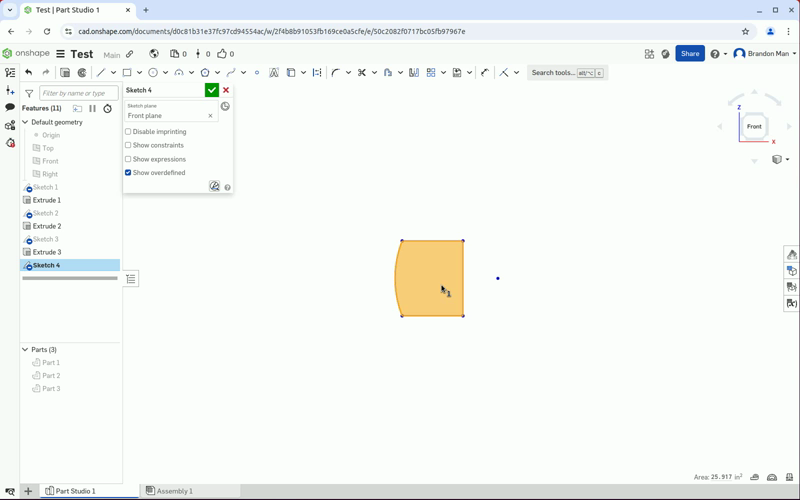
scroll(-6)
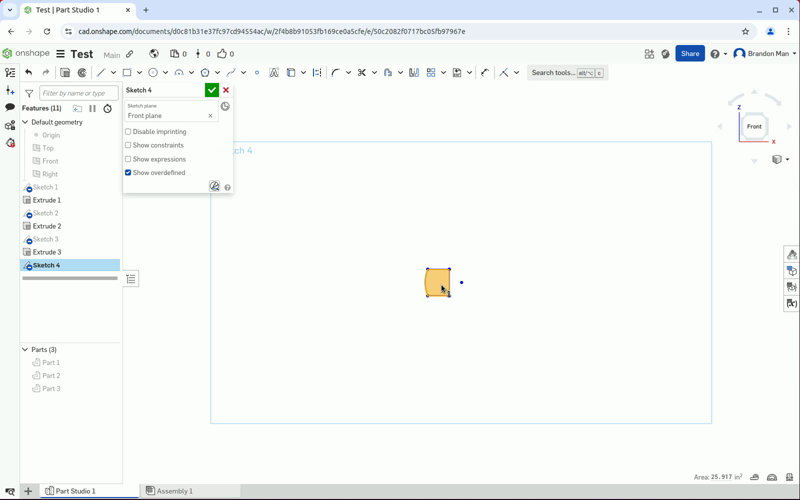
mouse_move(73, 352)
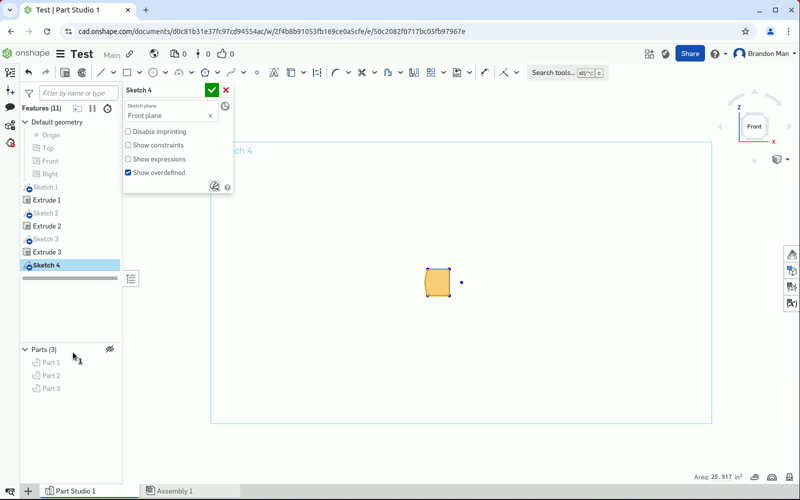
key(shift+y)
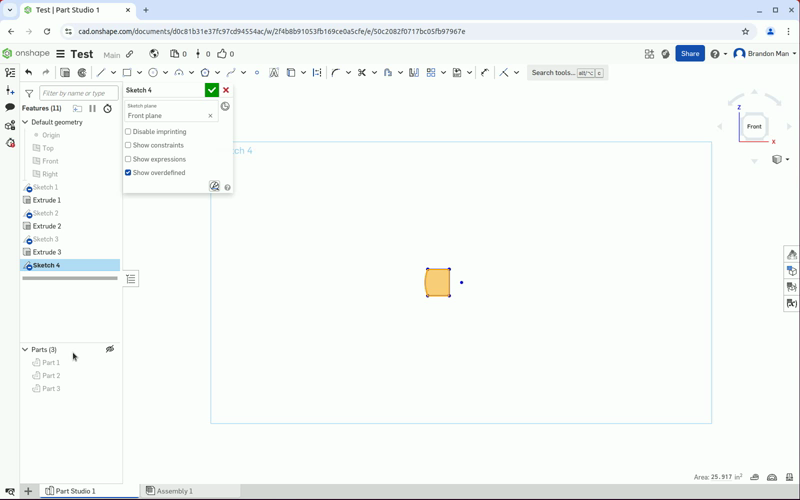
key(shift+e)
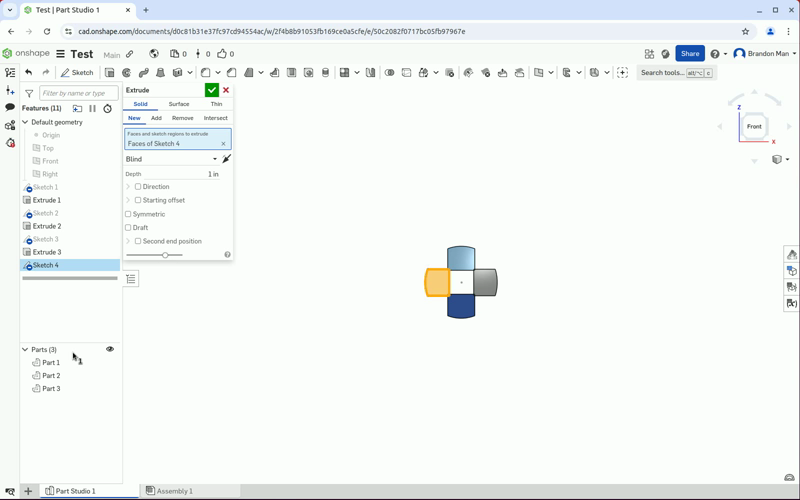
mouse_move(143, 106)
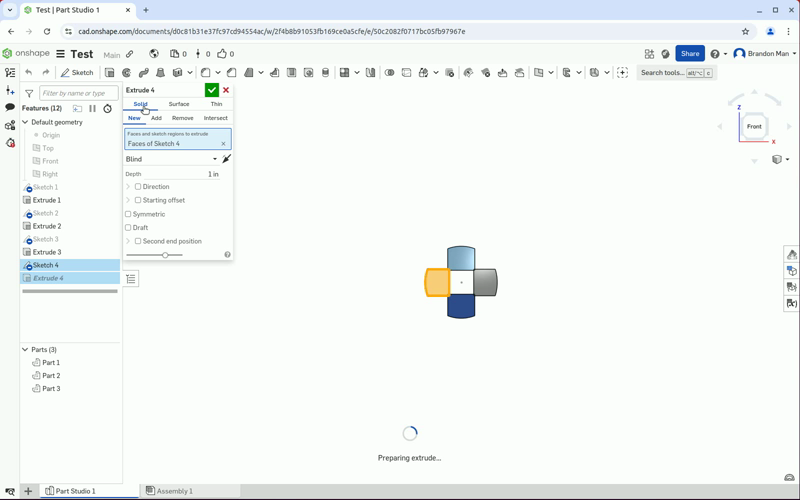
click(143, 106)
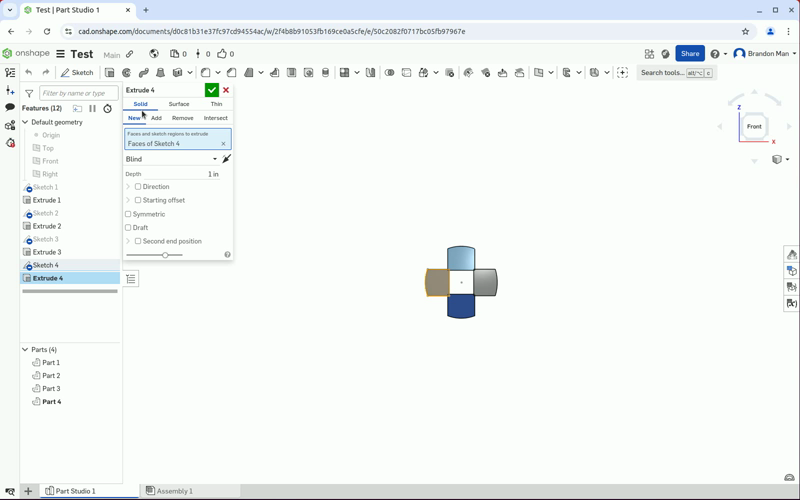
mouse_move(137, 120)
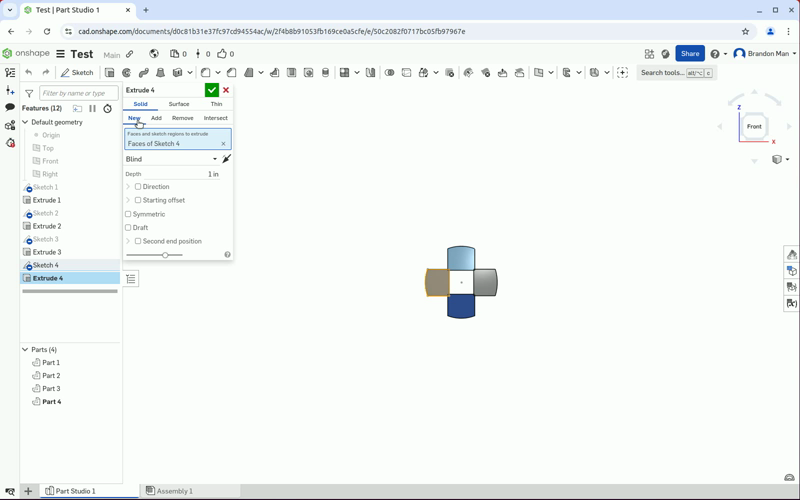
click(137, 120)
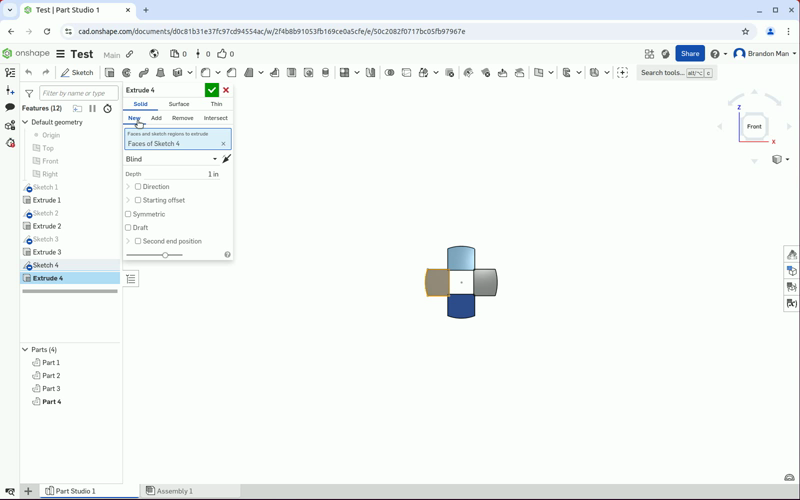
key(tab, 4)
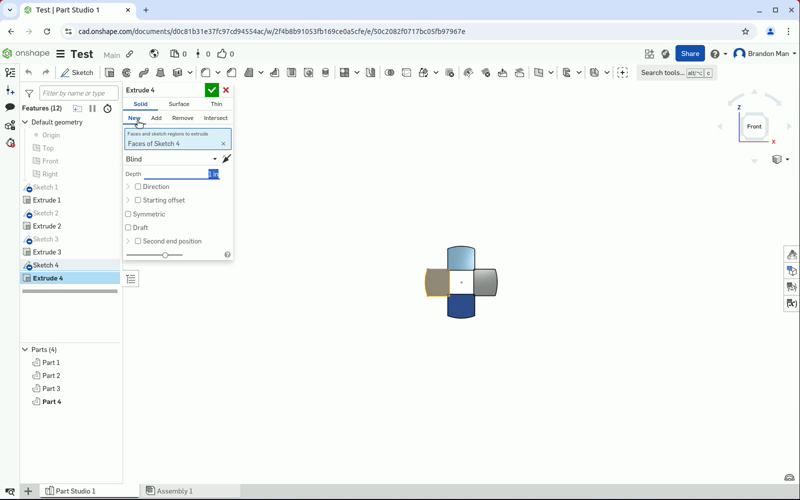
text(46.216)
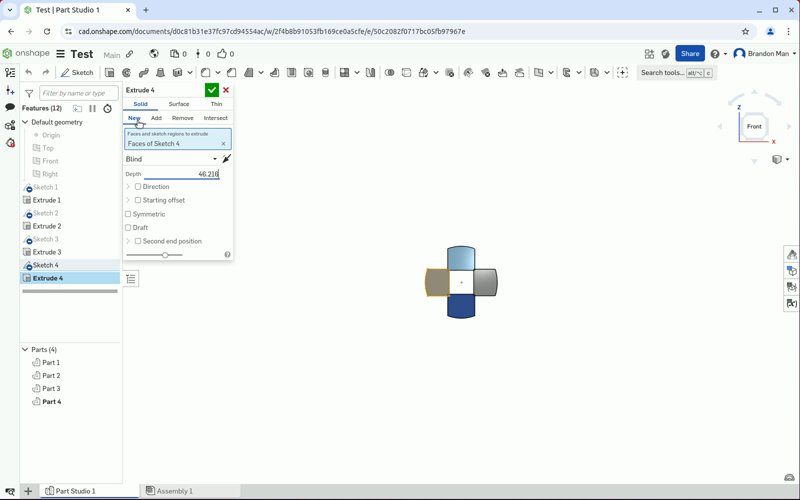
key(tab, 3)
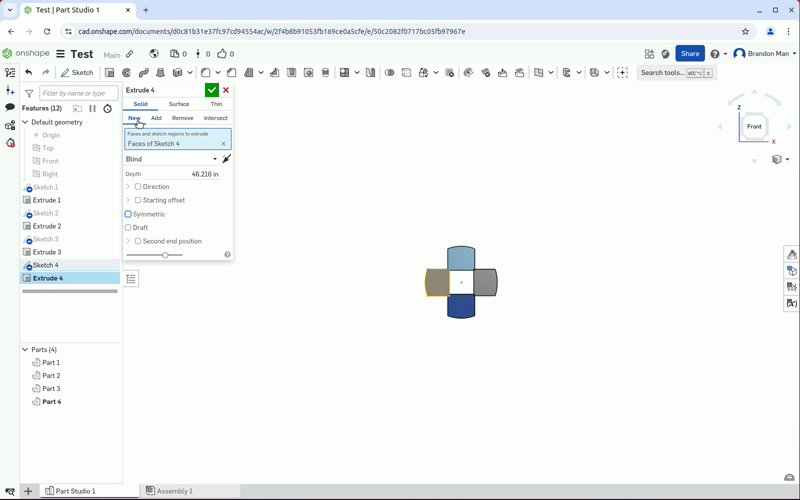
key(space)
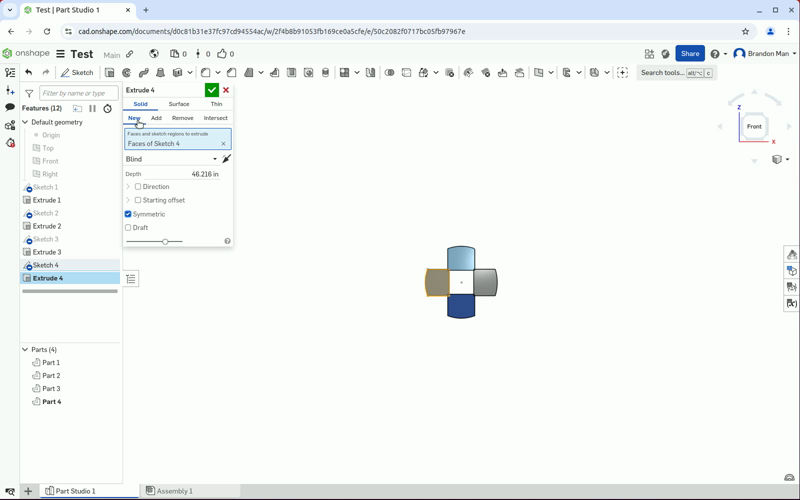
key(enter)
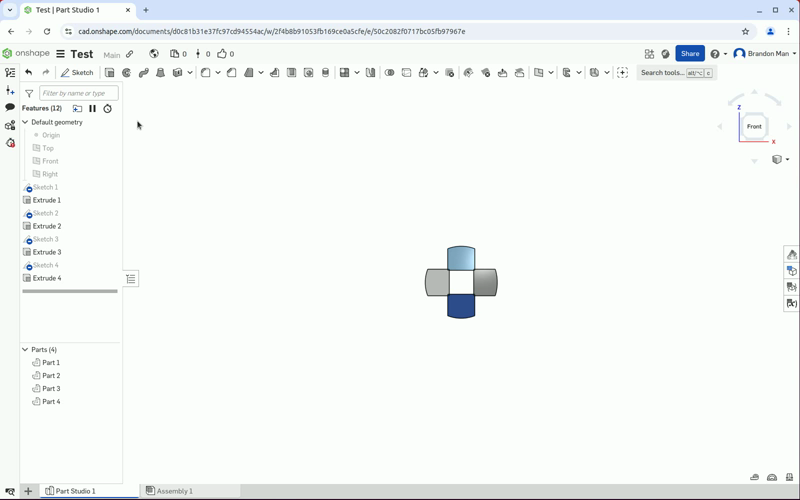
key(shift+h)
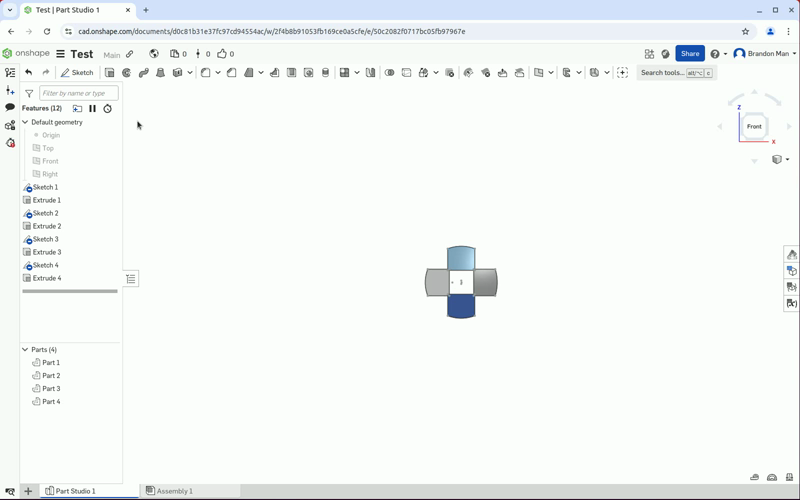
key(shift+h)
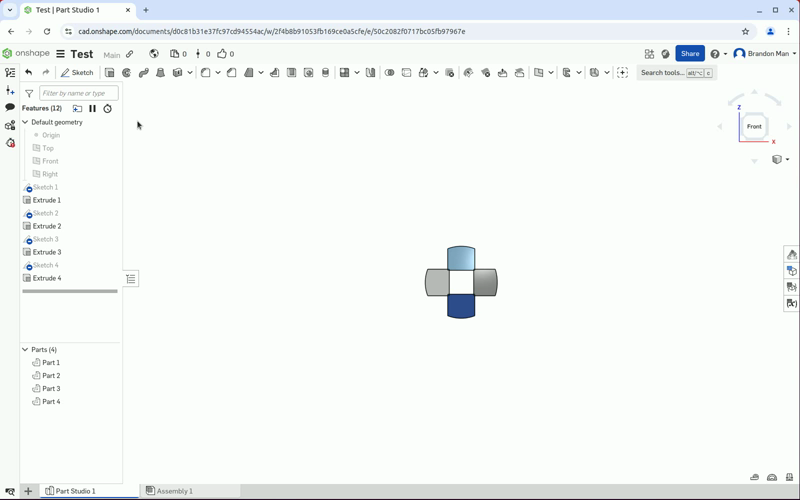
mouse_move(73, 189)
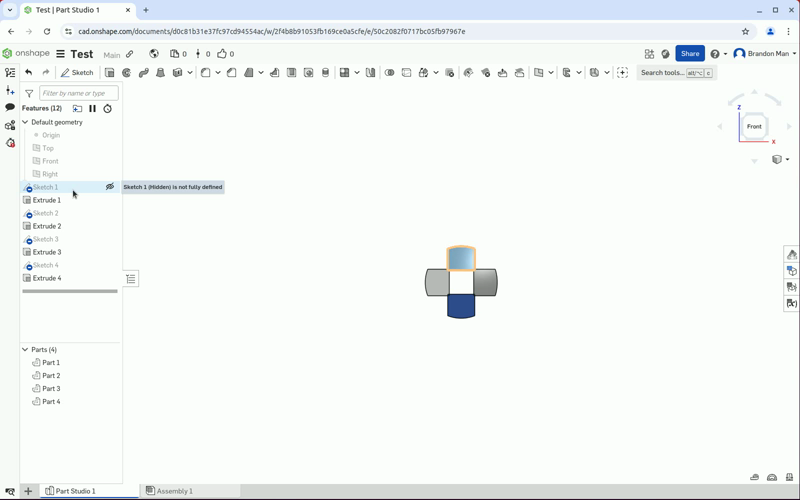
click(73, 189)
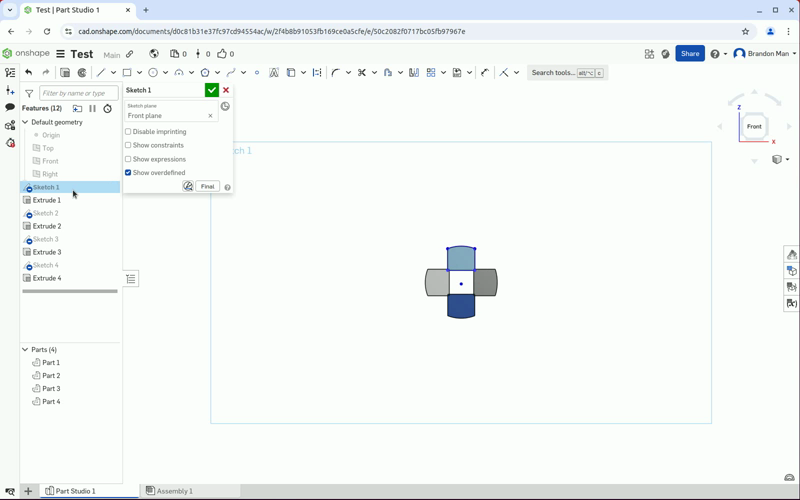
mouse_move(229, 92)
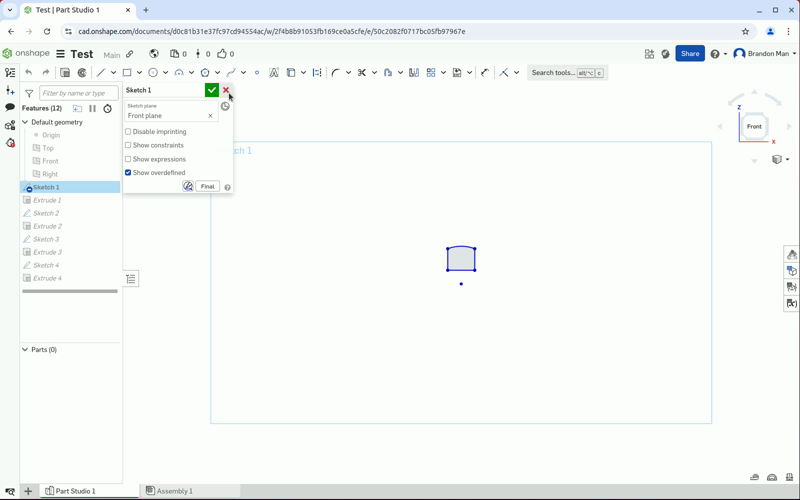
click(229, 92)
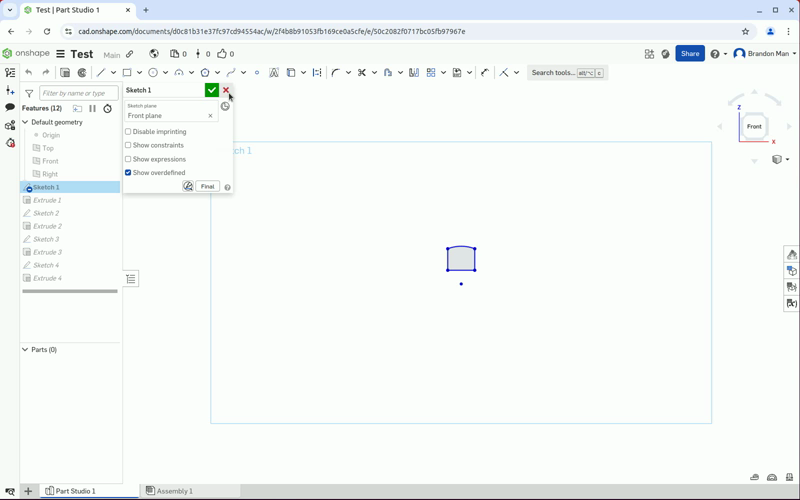
key(shift+s)
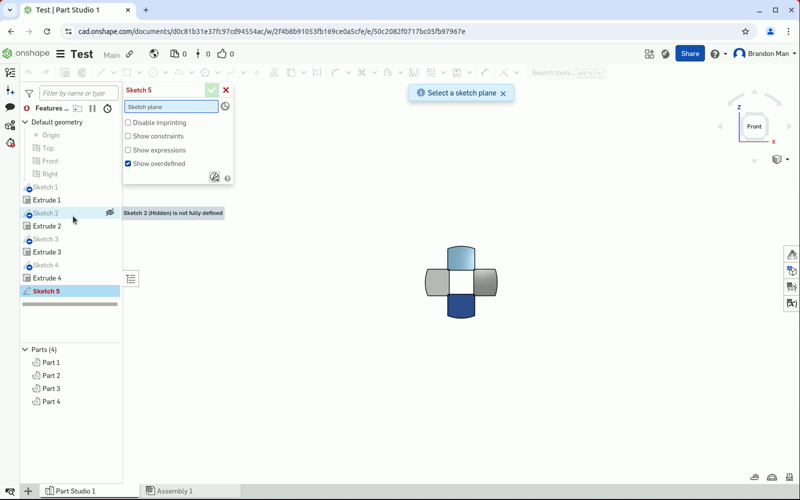
scroll(3)
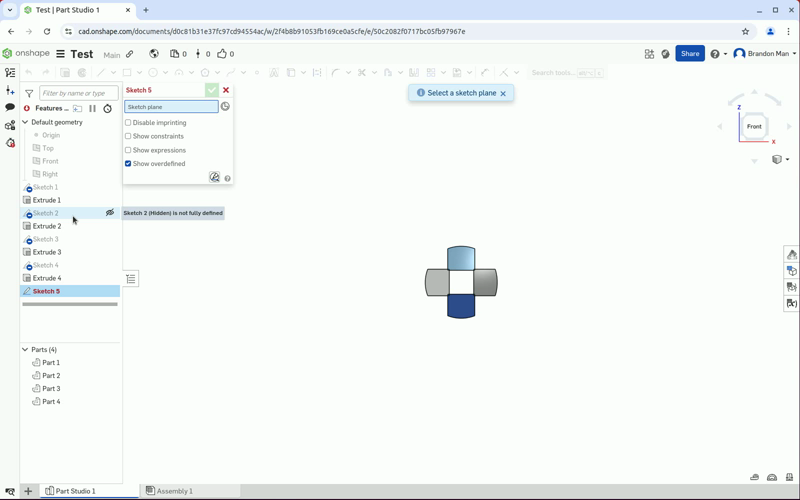
mouse_move(73, 163)
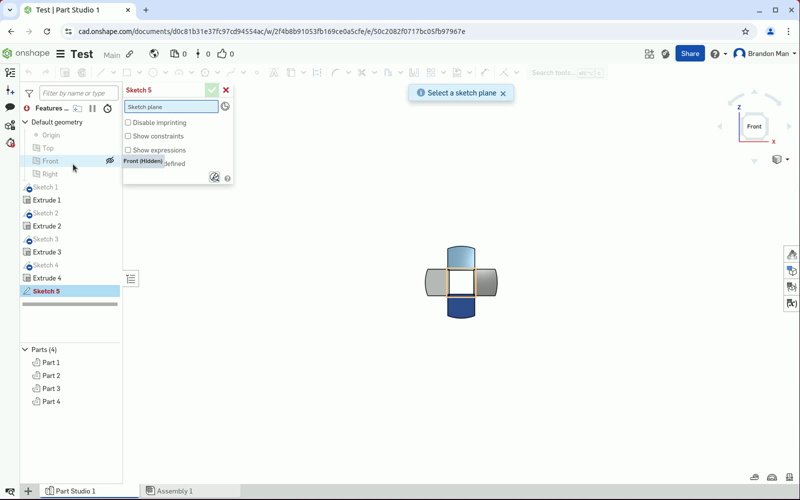
click(73, 163)
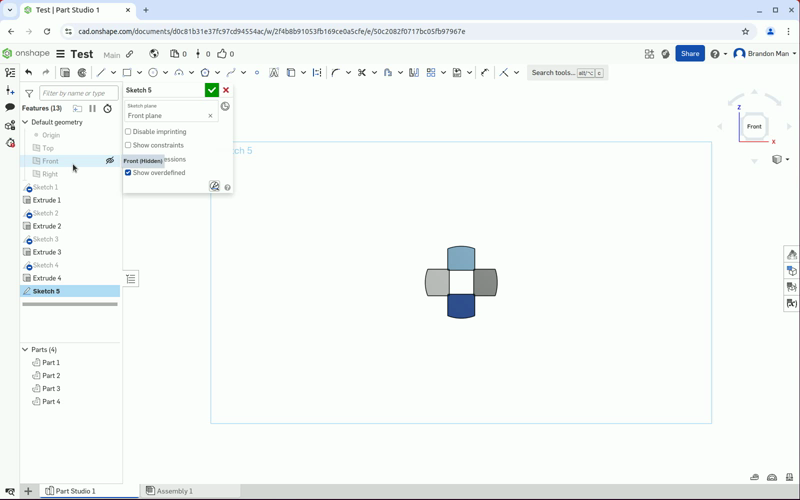
mouse_move(73, 352)
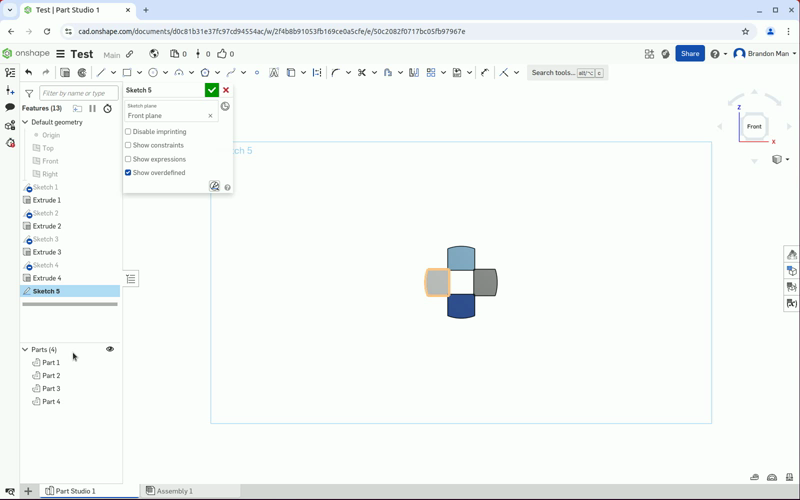
key(y)
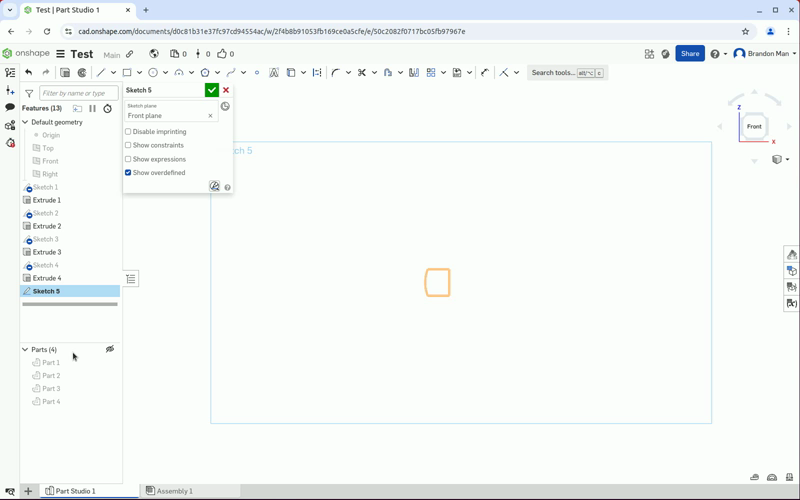
key(l)
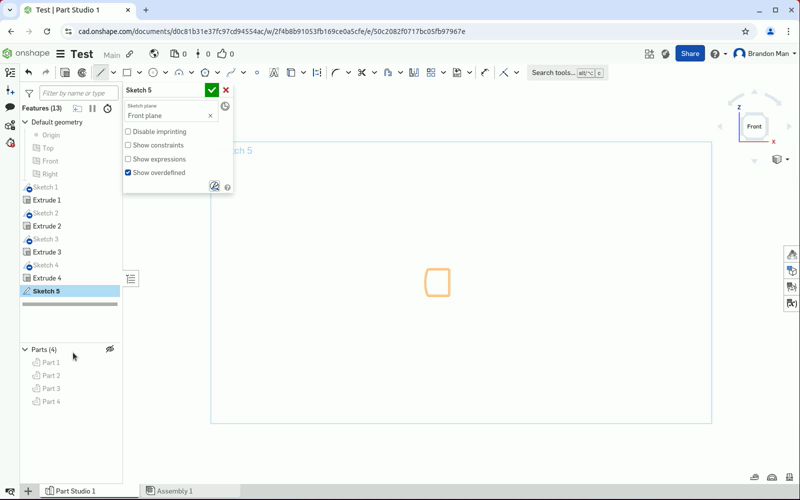
key_down(shift)
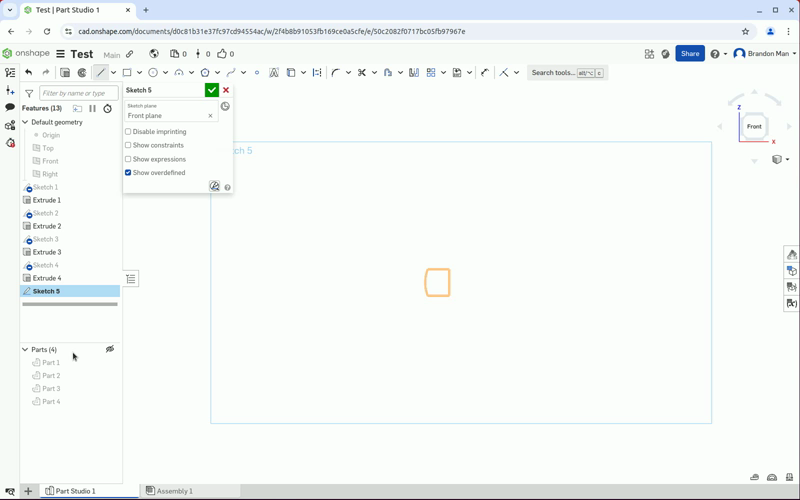
mouse_move(447, 295)
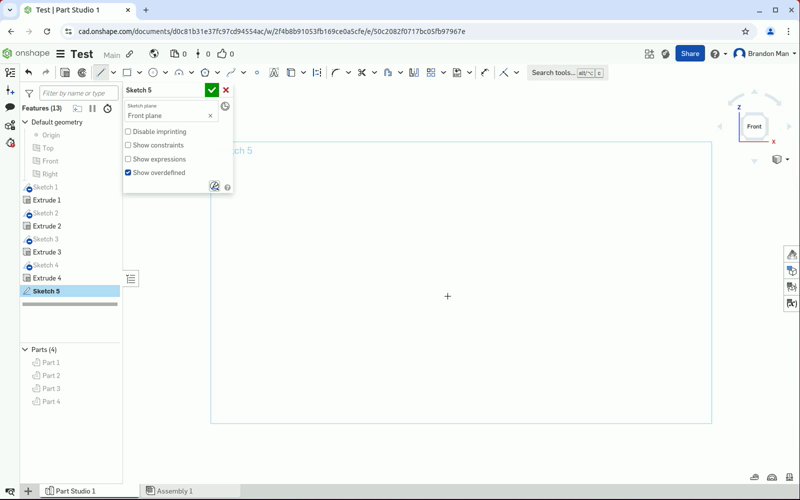
click(447, 295)
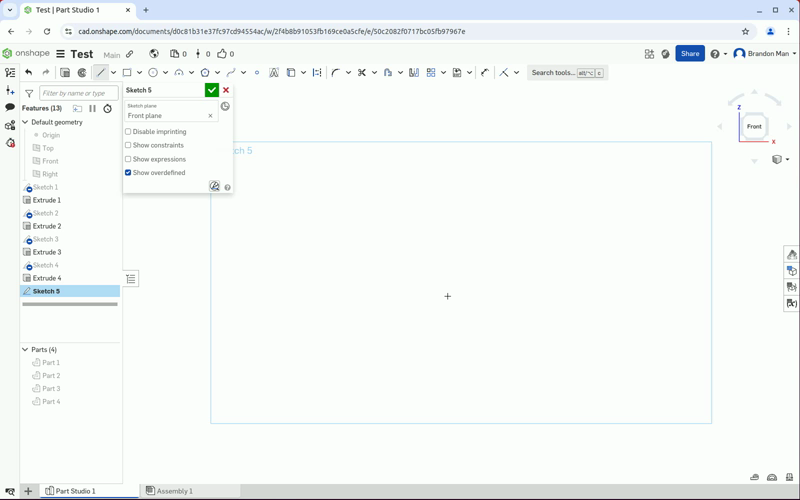
key_up(shift)
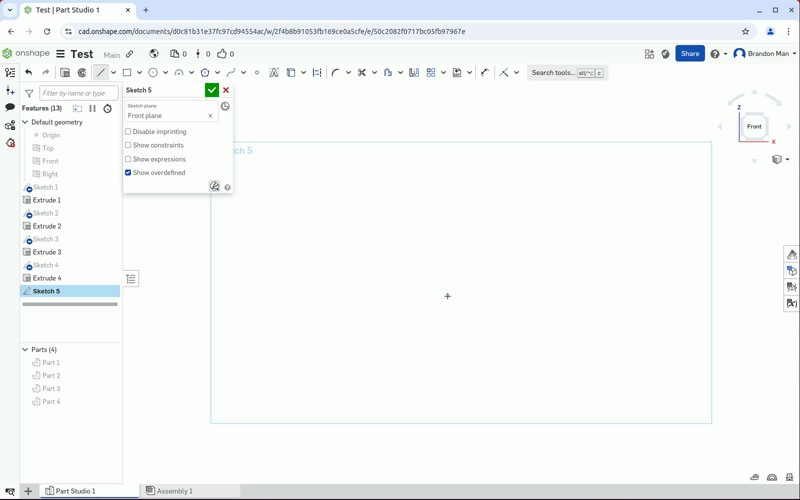
key_down(shift)
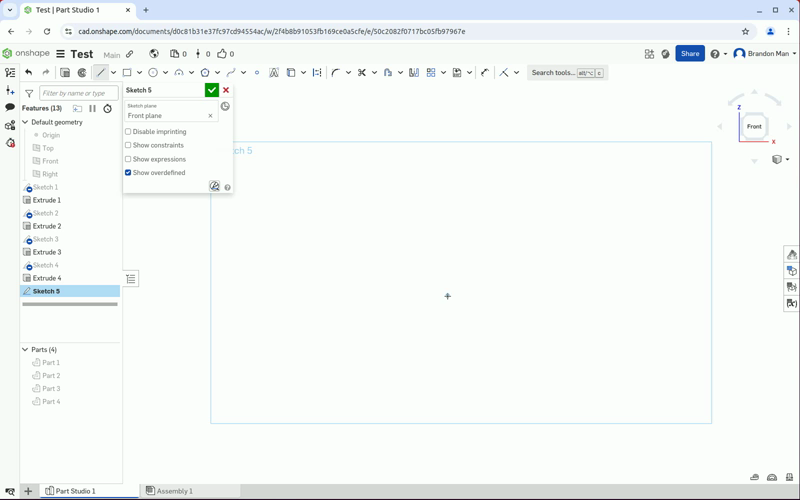
mouse_move(477, 295)
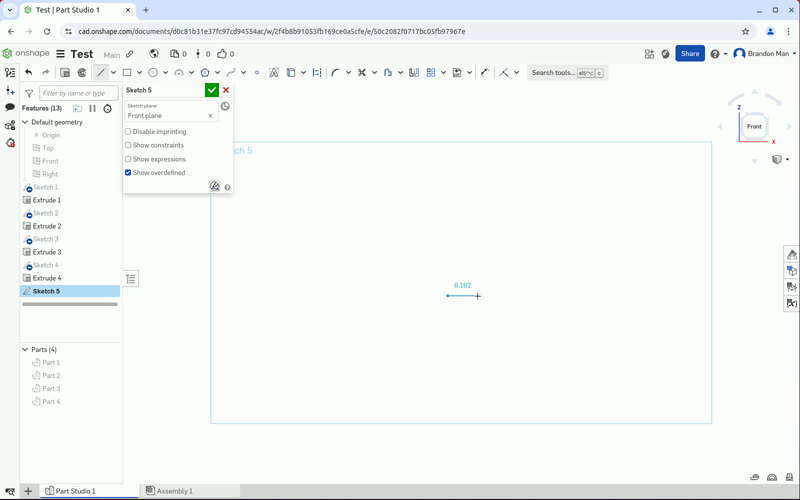
mouse_move(474, 295)
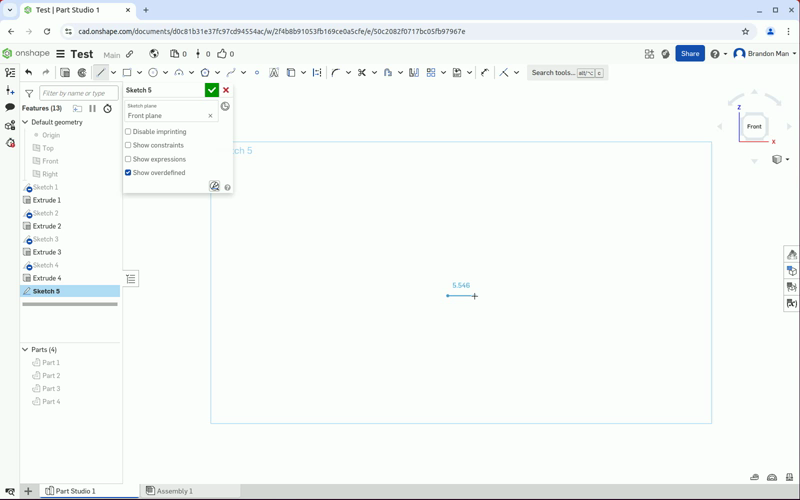
click(474, 295)
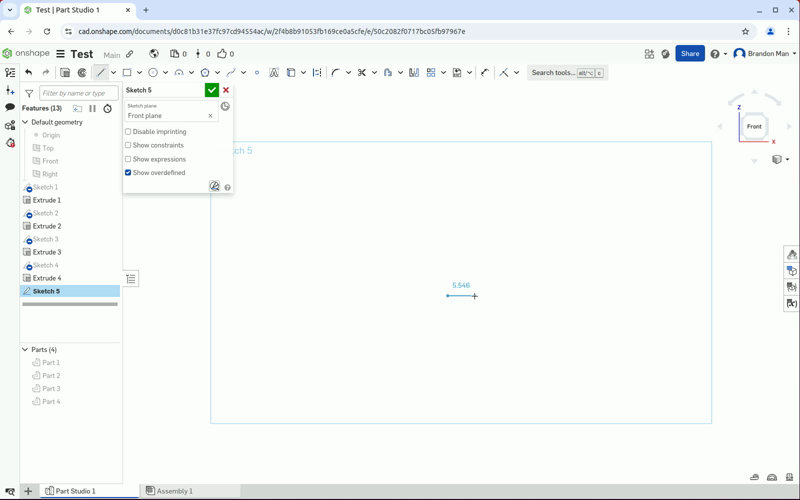
key_up(shift)
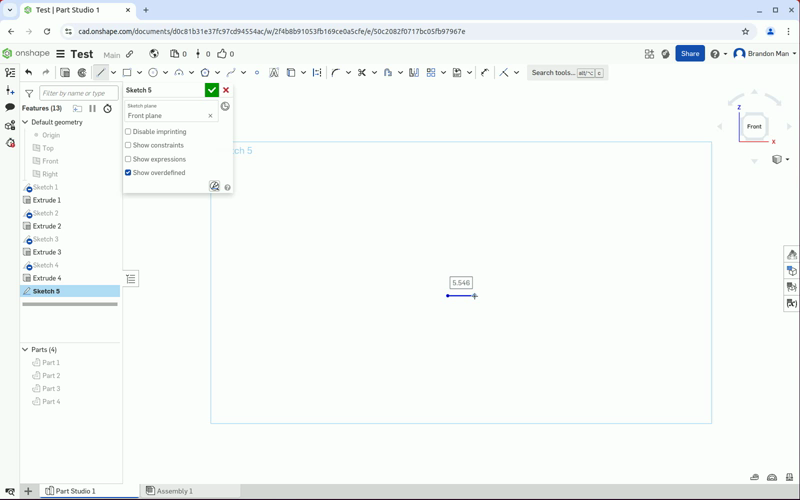
key_down(shift)
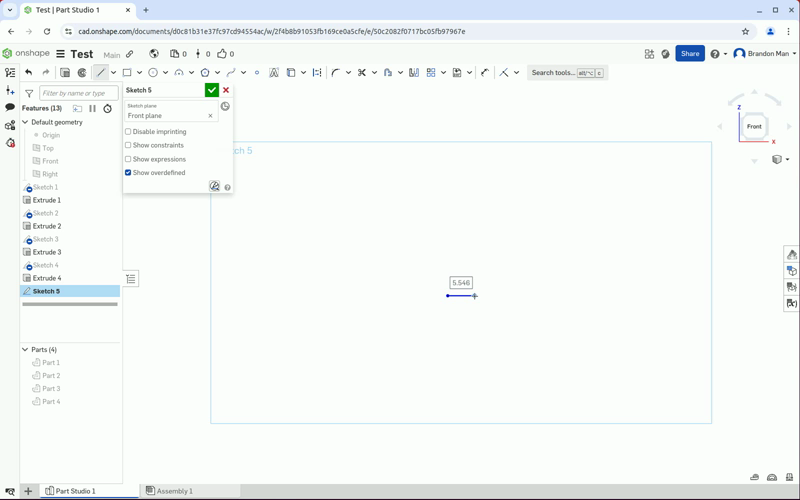
mouse_move(504, 295)
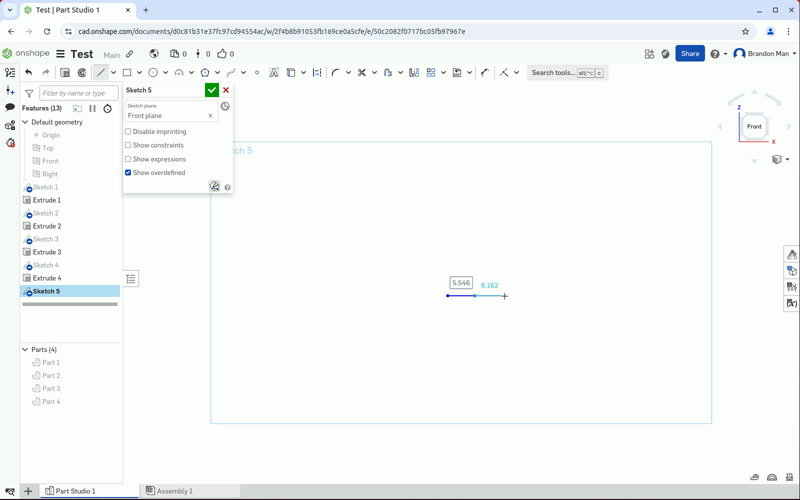
mouse_move(474, 269)
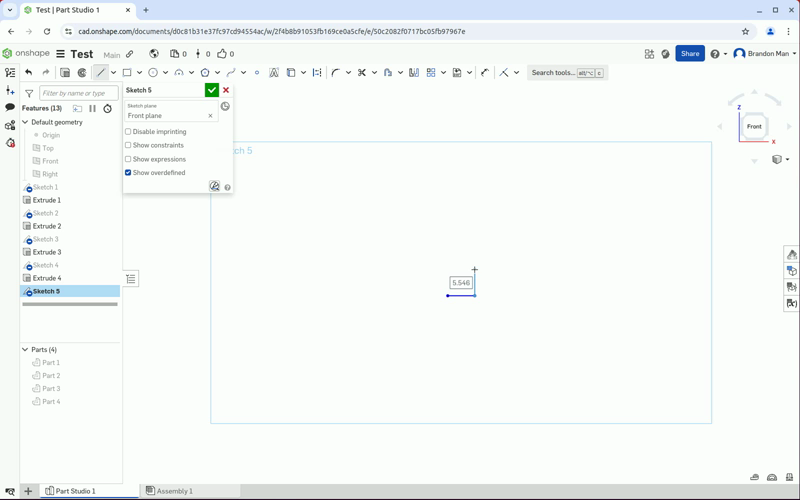
click(474, 269)
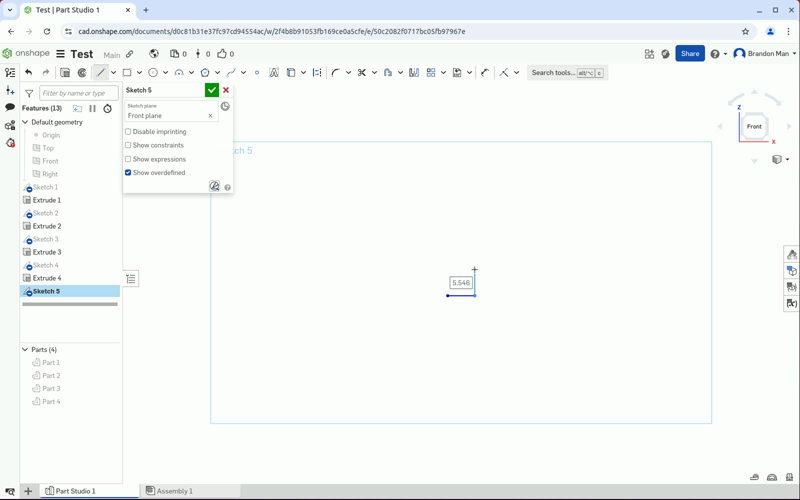
key_up(shift)
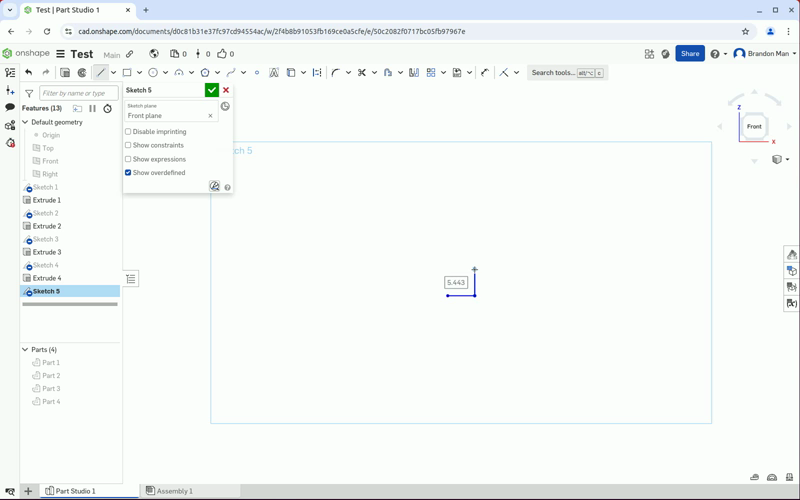
key_down(shift)
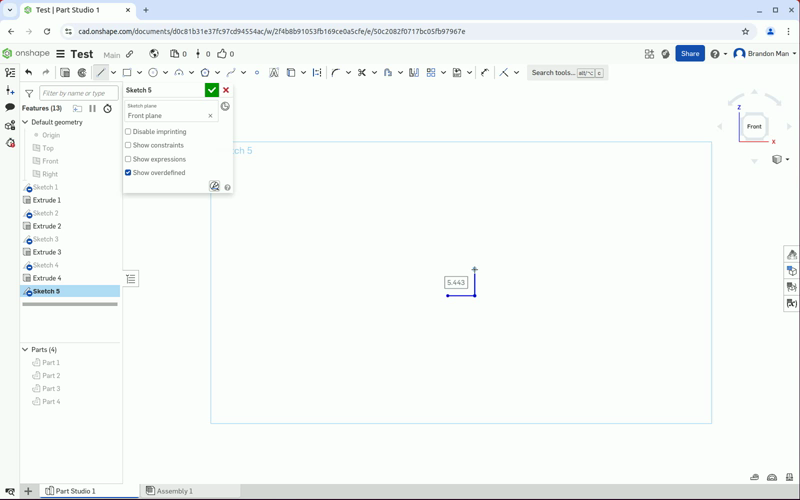
mouse_move(504, 269)
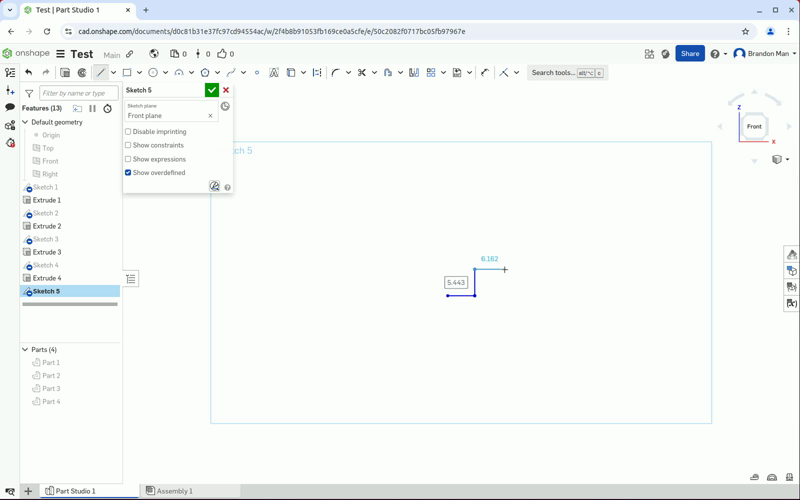
mouse_move(447, 269)
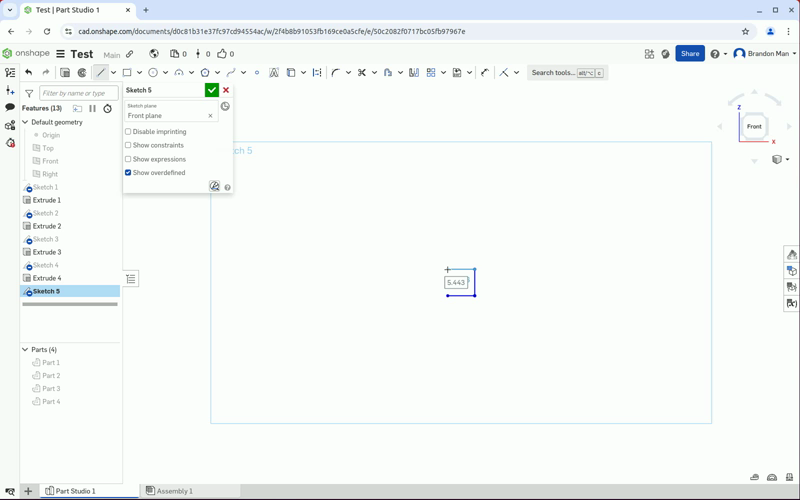
click(447, 269)
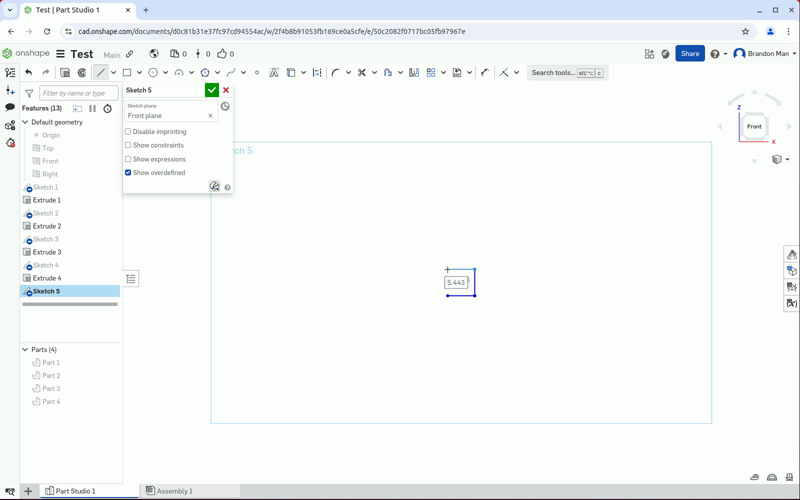
key_up(shift)
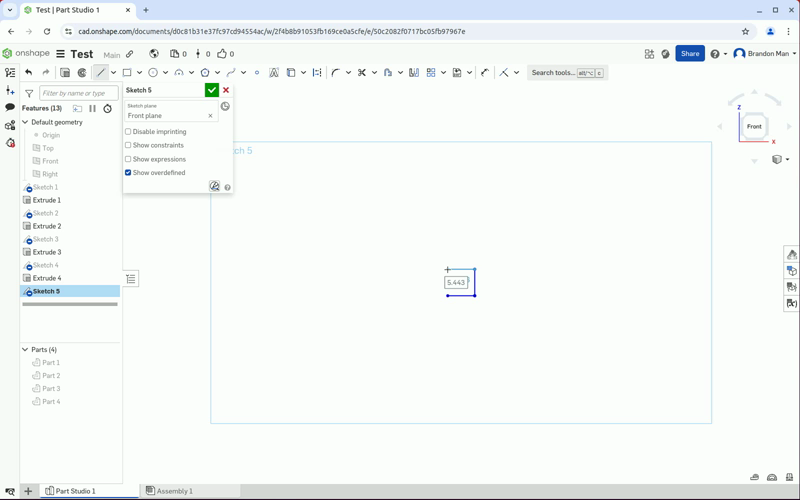
mouse_move(477, 269)
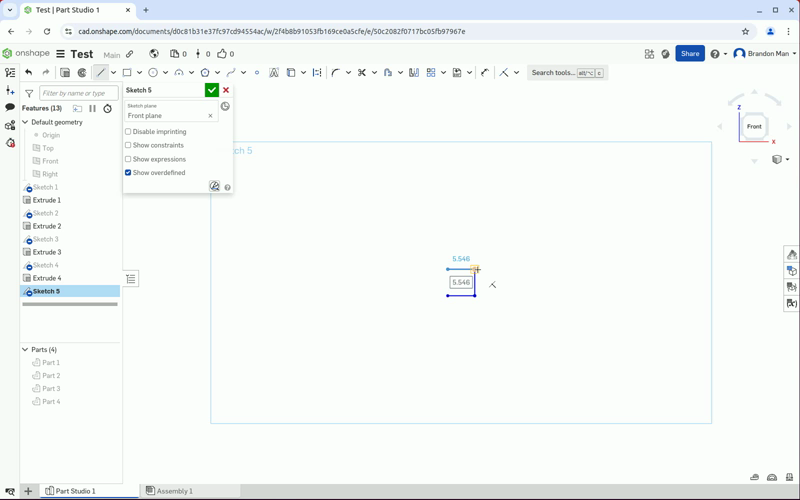
key_down(shift)
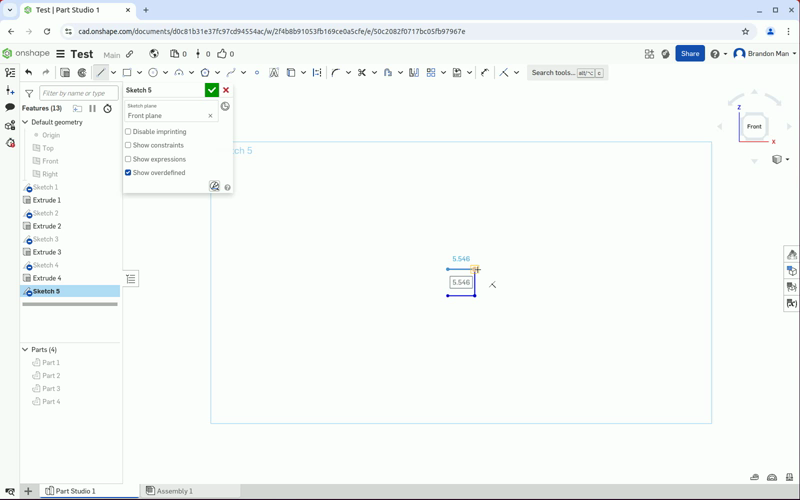
mouse_move(447, 295)
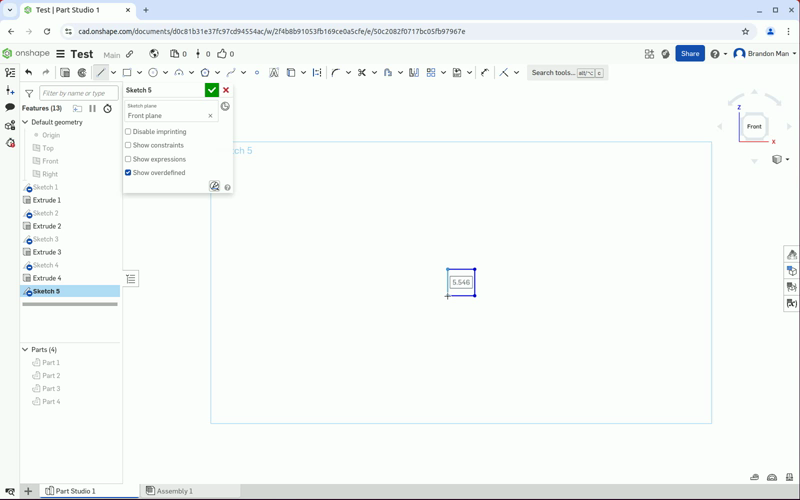
key_up(shift)
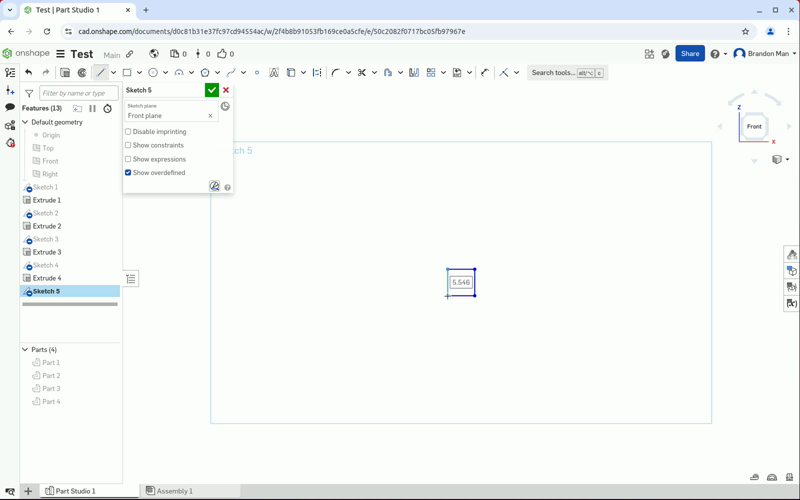
click(447, 295)
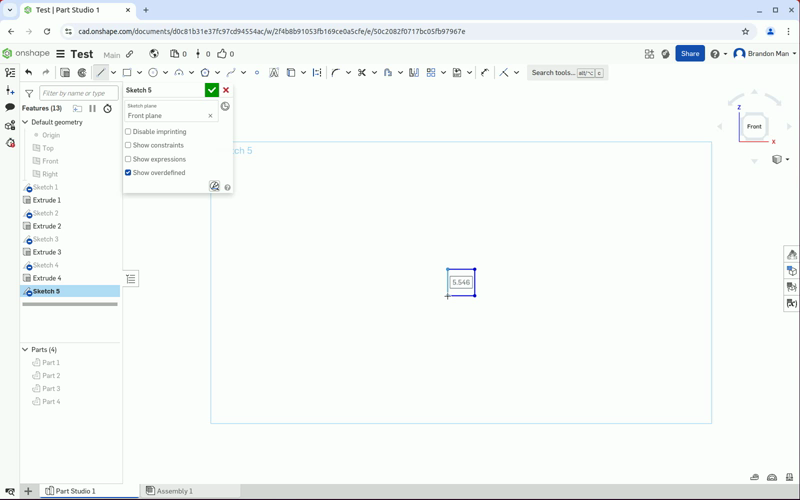
key(esc)
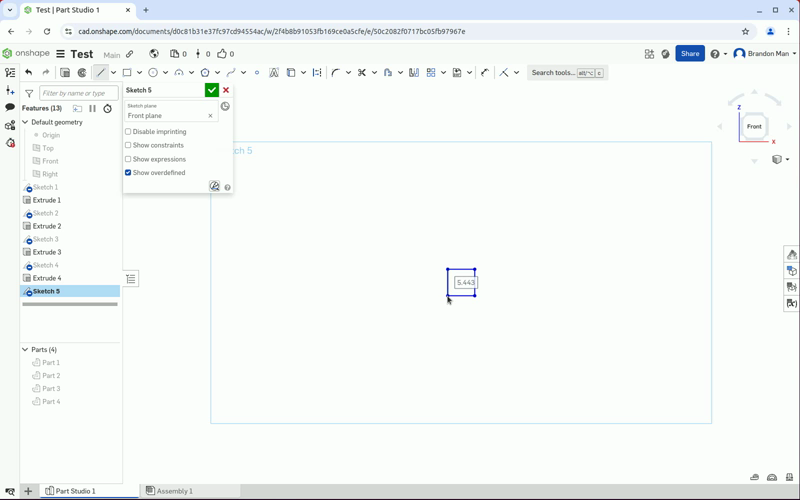
mouse_move(451, 292)
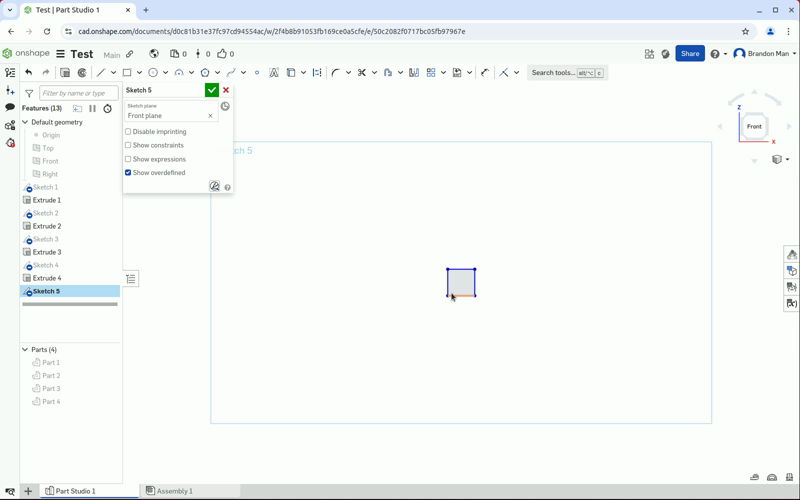
scroll(6)
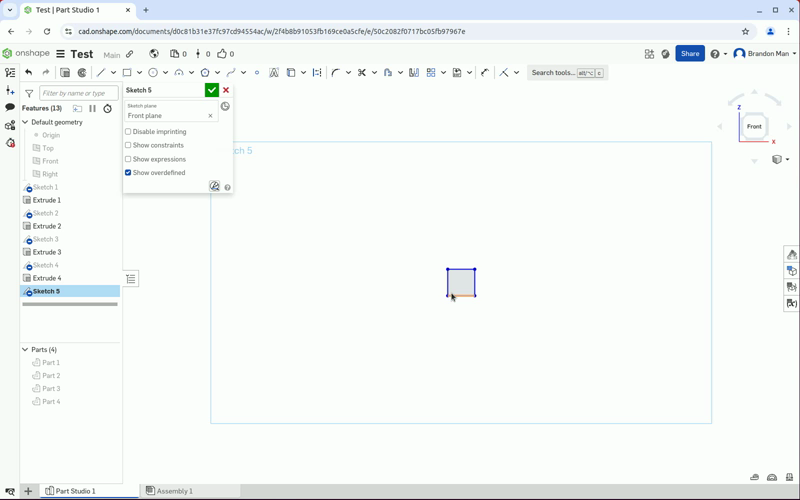
scroll(6)
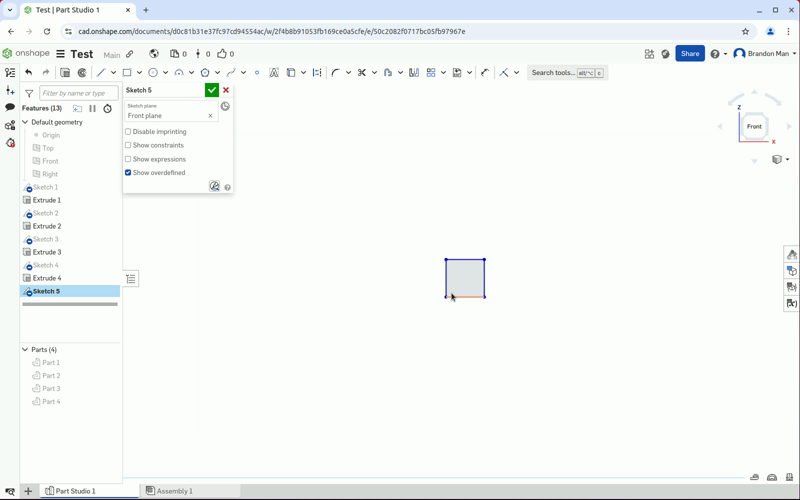
scroll(6)
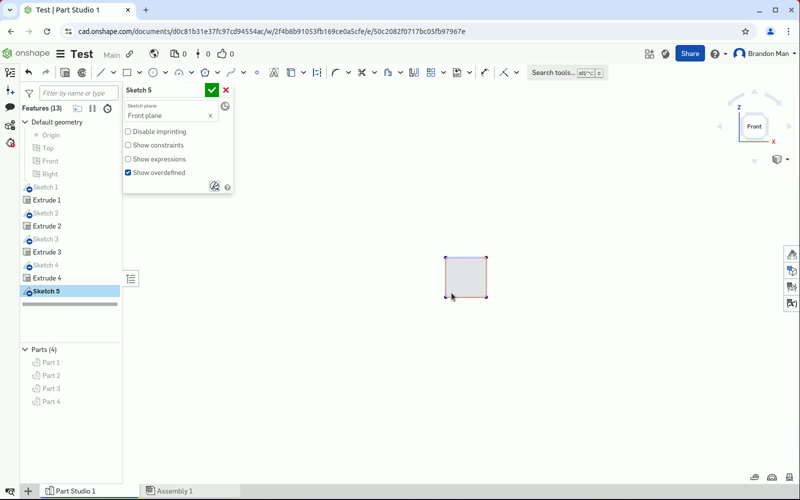
scroll(6)
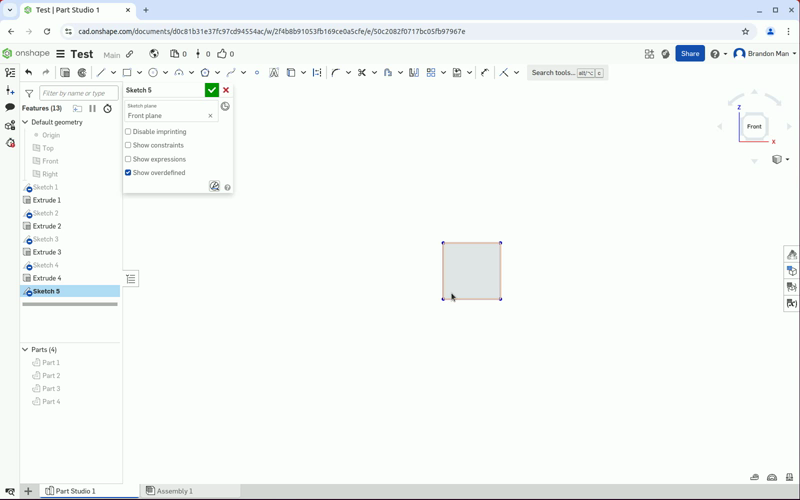
scroll(6)
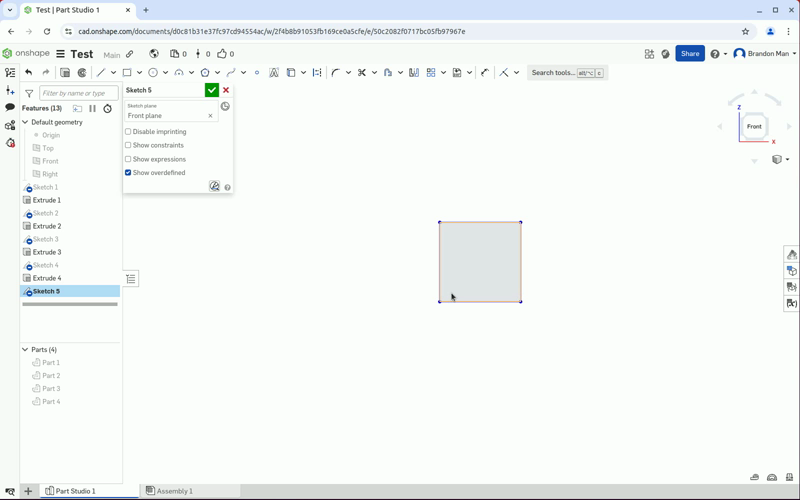
scroll(6)
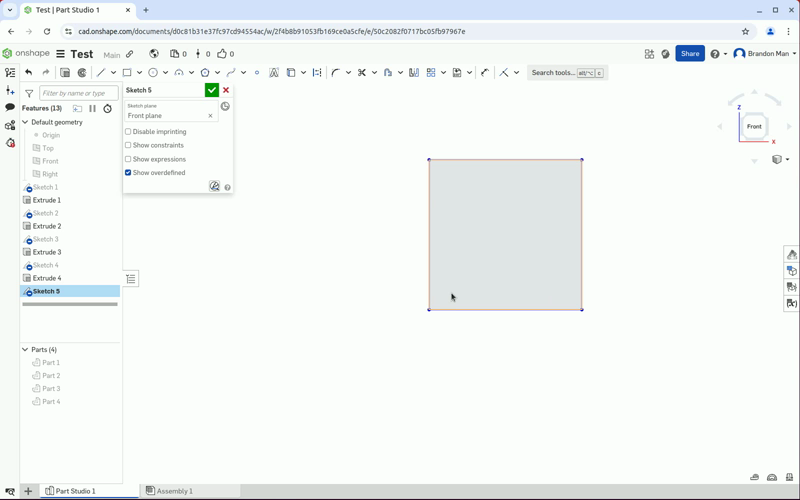
scroll(6)
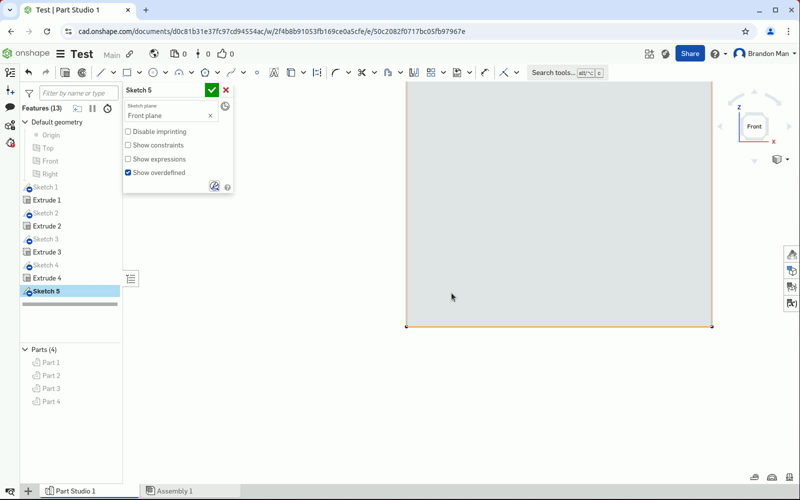
click(451, 292)
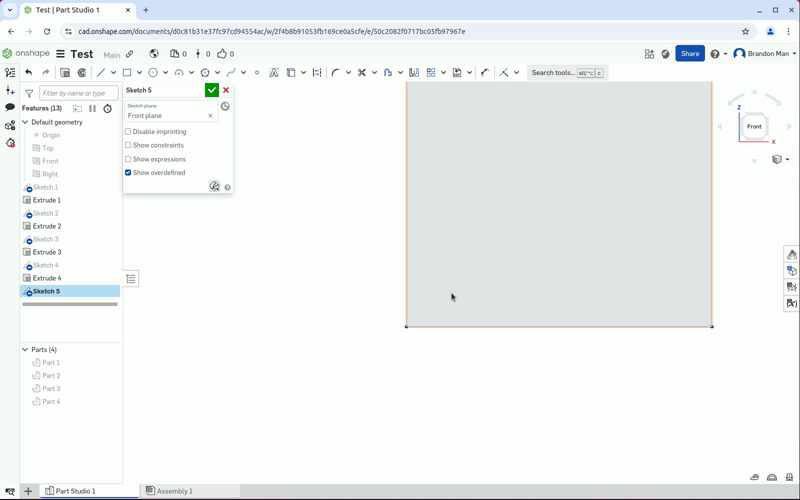
scroll(-6)
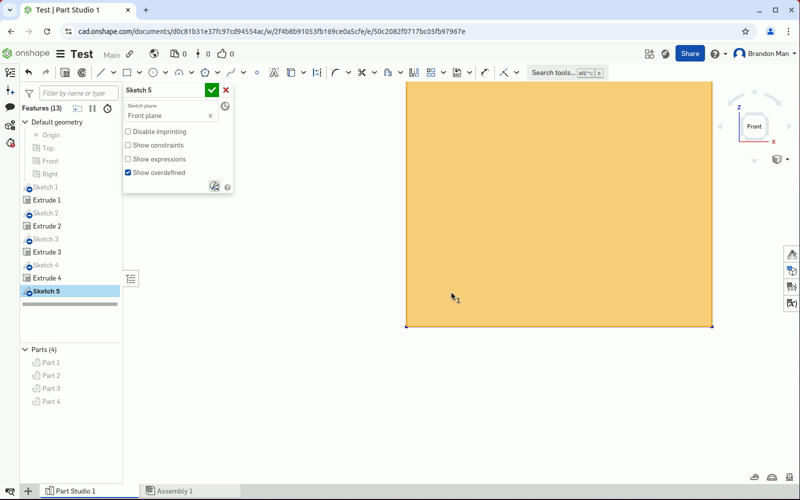
scroll(-6)
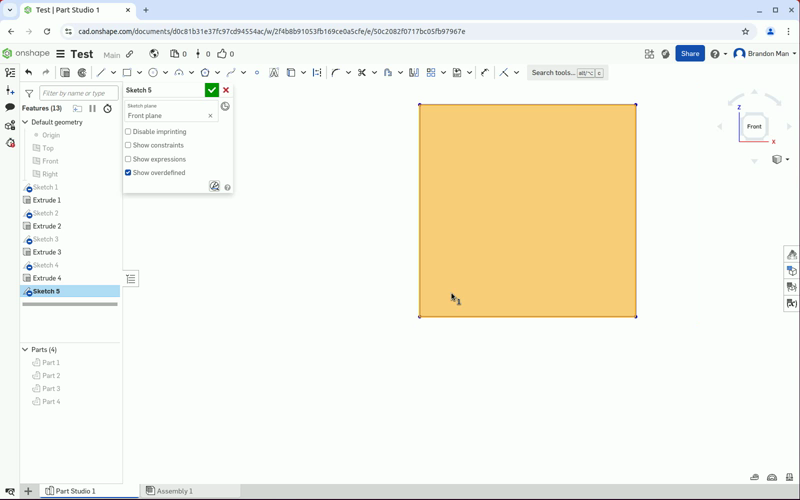
scroll(-6)
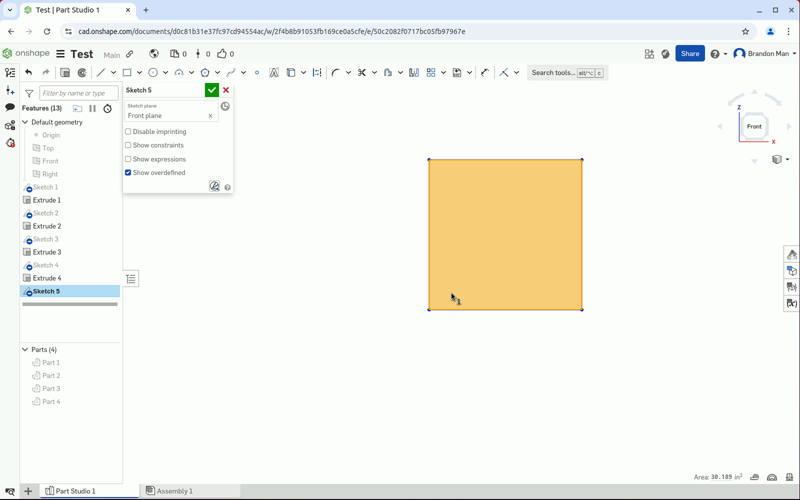
scroll(-6)
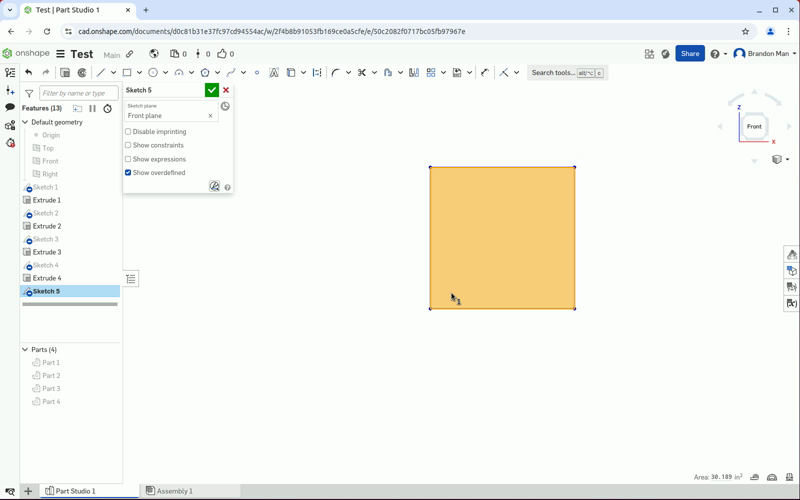
scroll(-6)
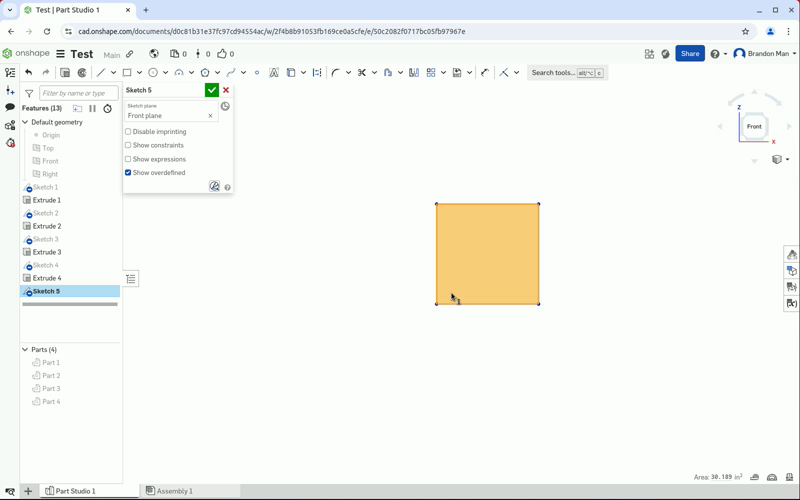
scroll(-6)
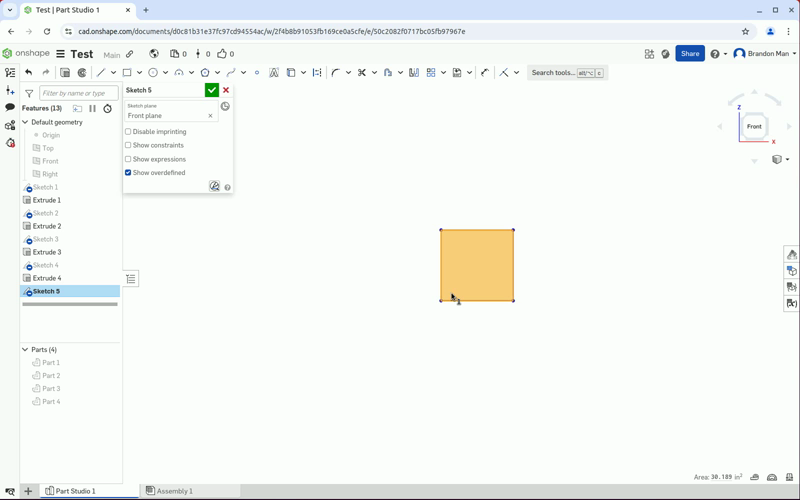
scroll(-6)
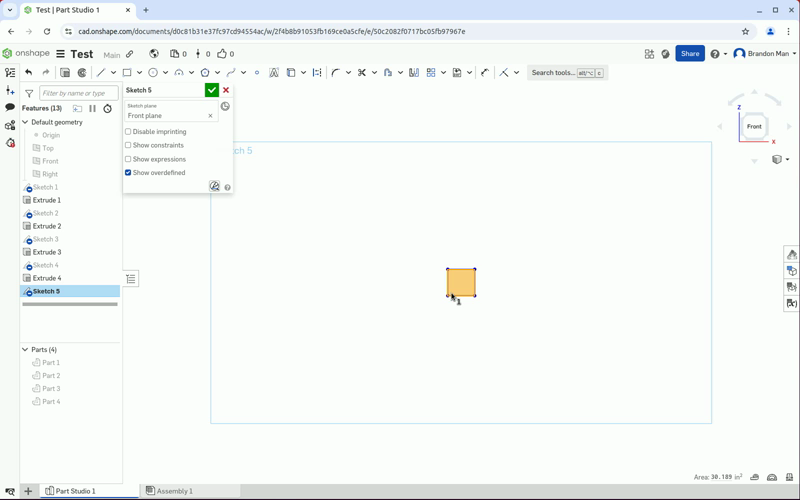
mouse_move(73, 352)
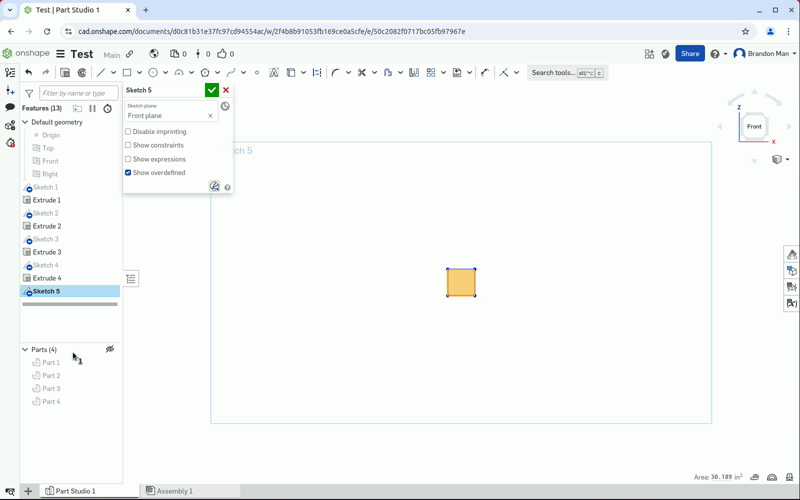
key(shift+y)
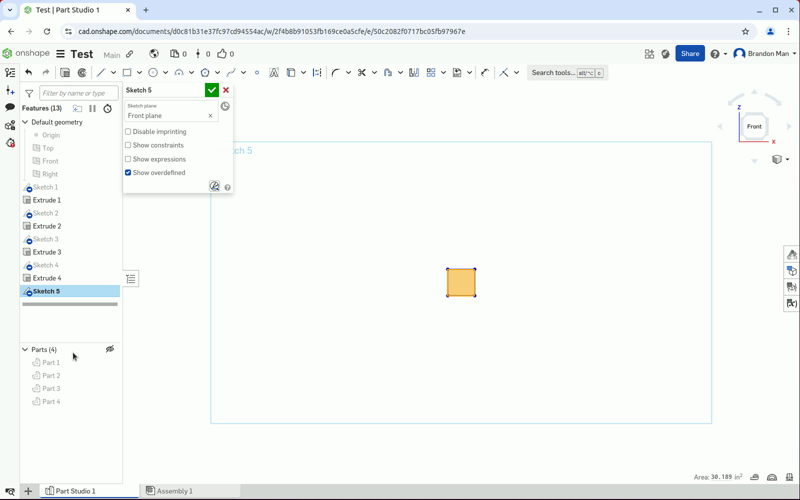
key(shift+e)
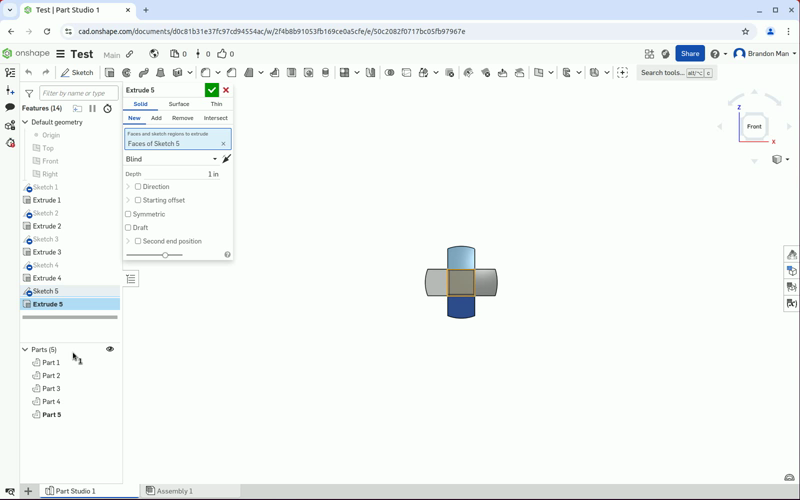
mouse_move(143, 106)
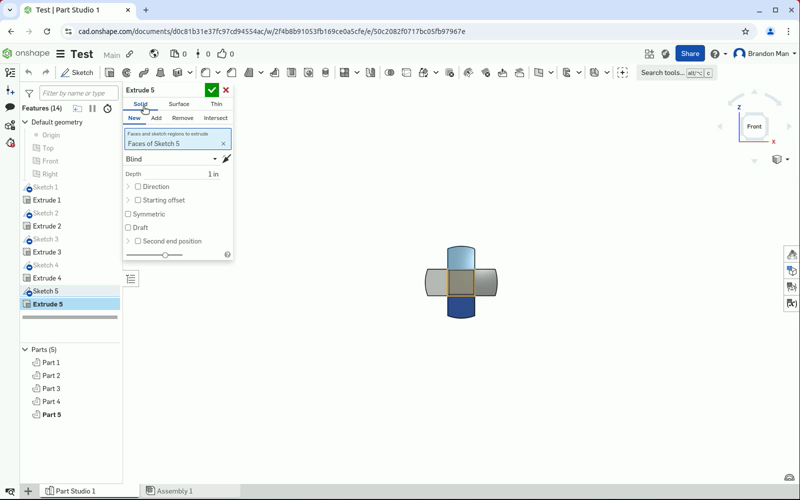
click(143, 106)
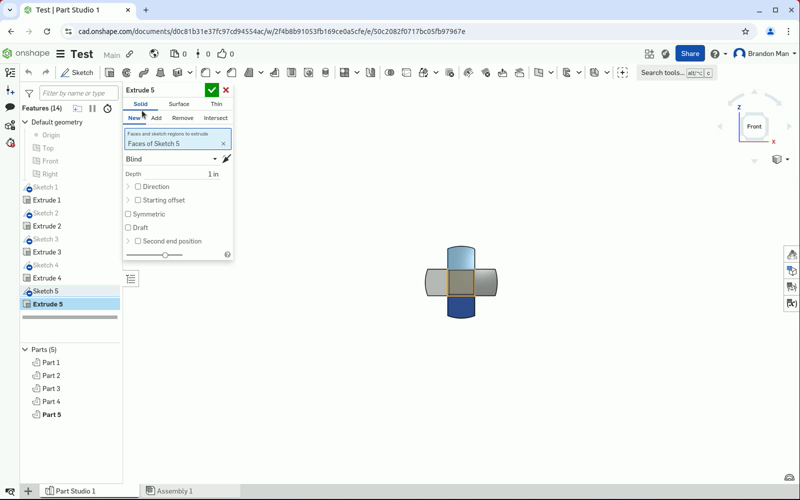
mouse_move(137, 120)
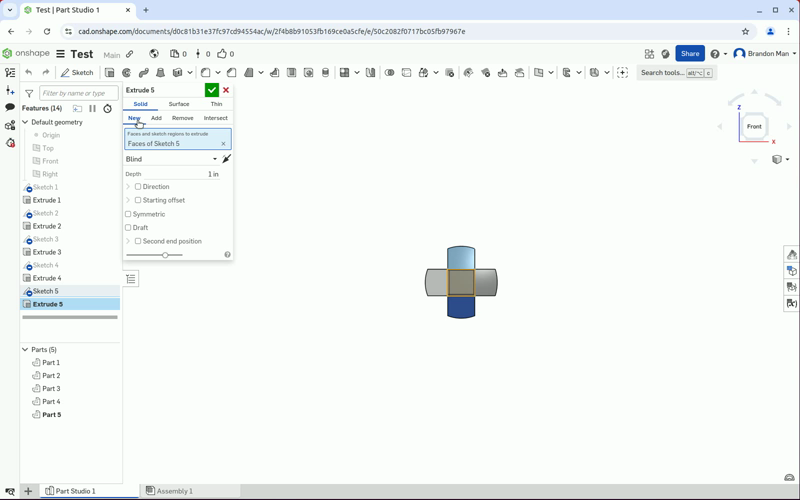
click(137, 120)
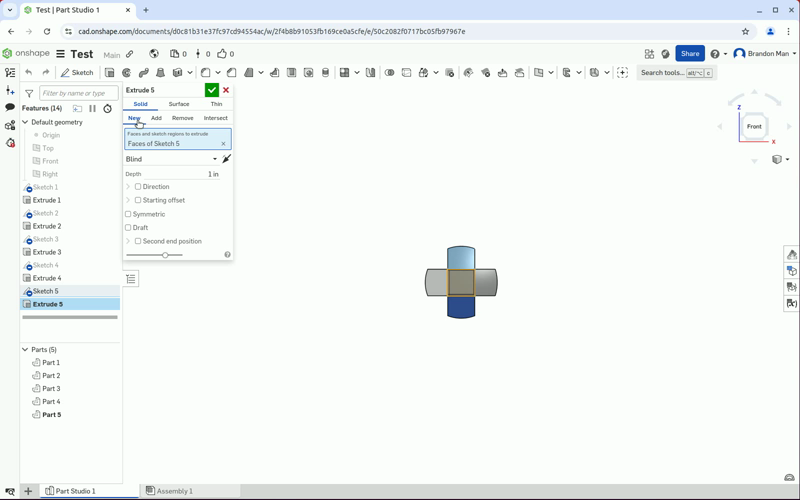
key(tab, 4)
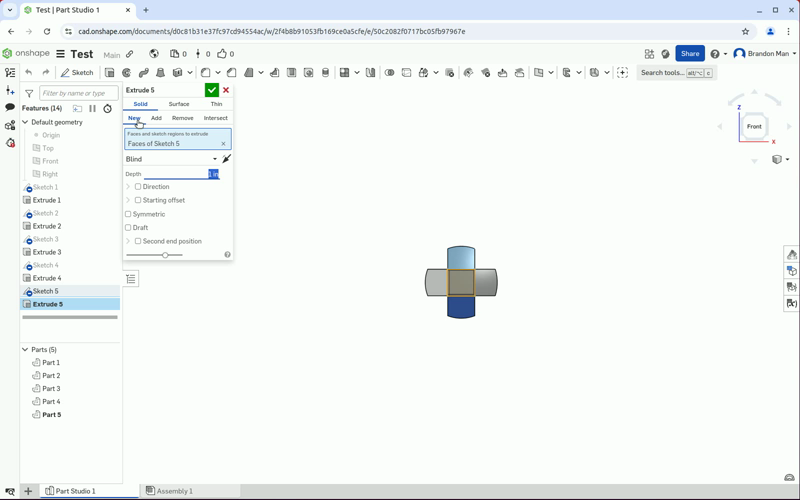
text(46.216)
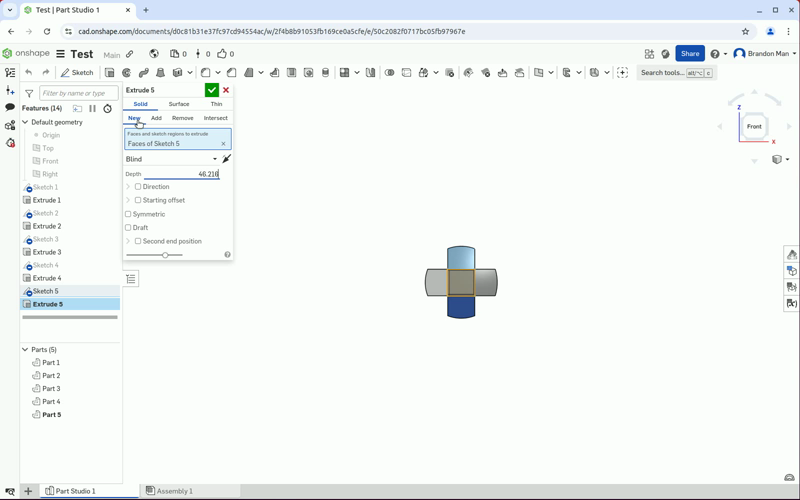
key(tab, 3)
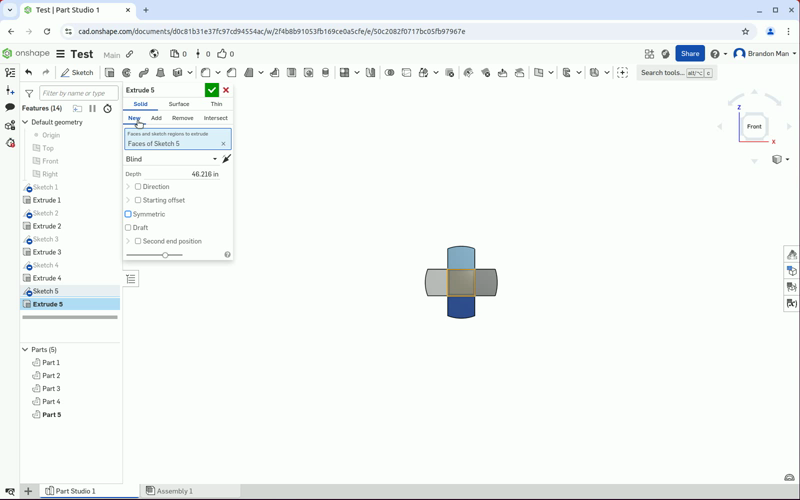
key(space)
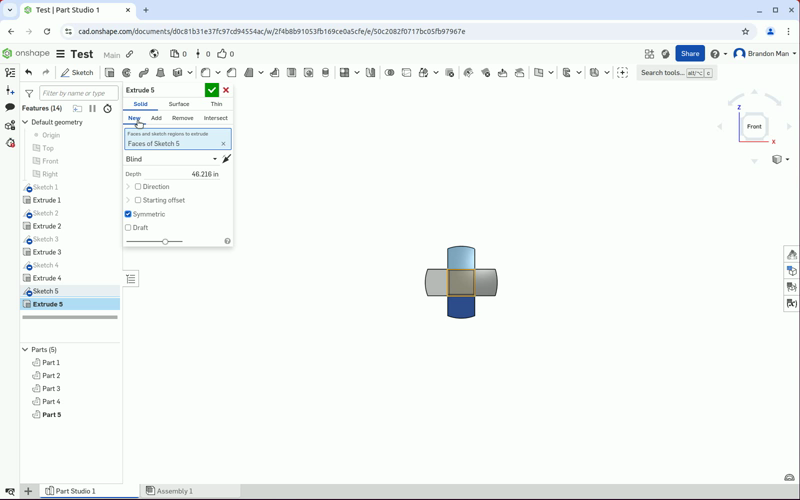
key(enter)
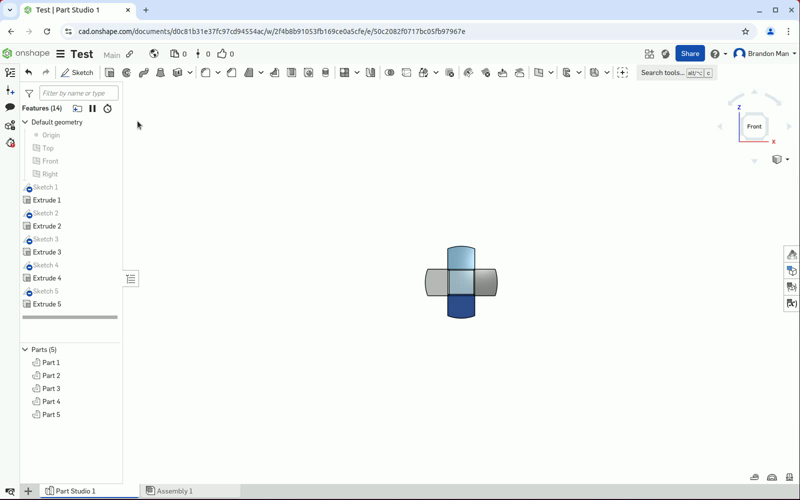
key(shift+h)
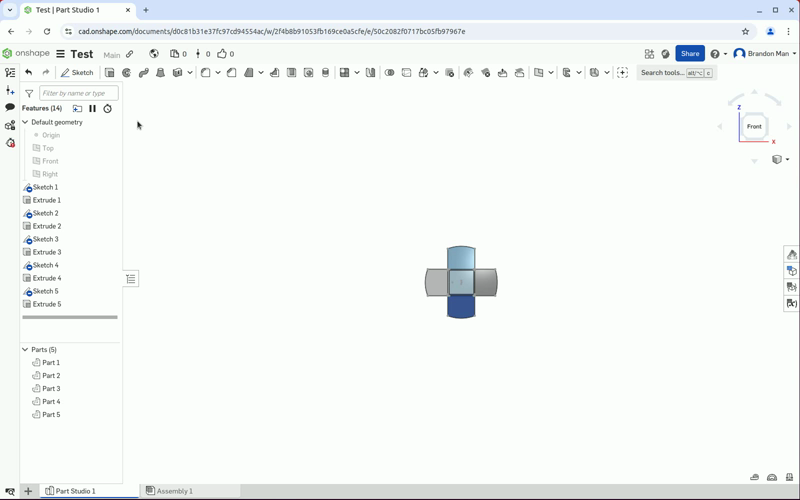
key(shift+h)
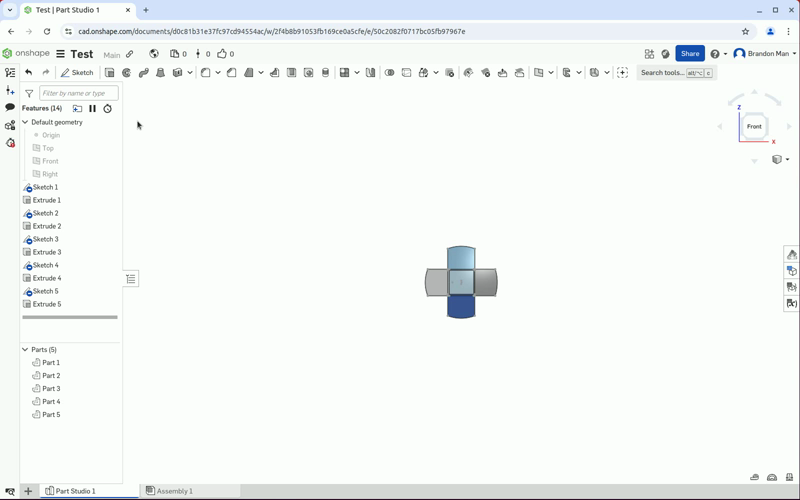
key(shift+7)
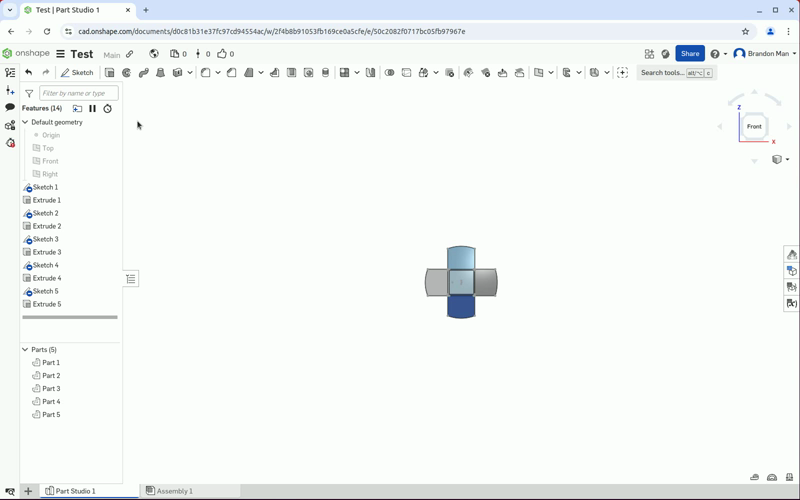
key(left, 2)
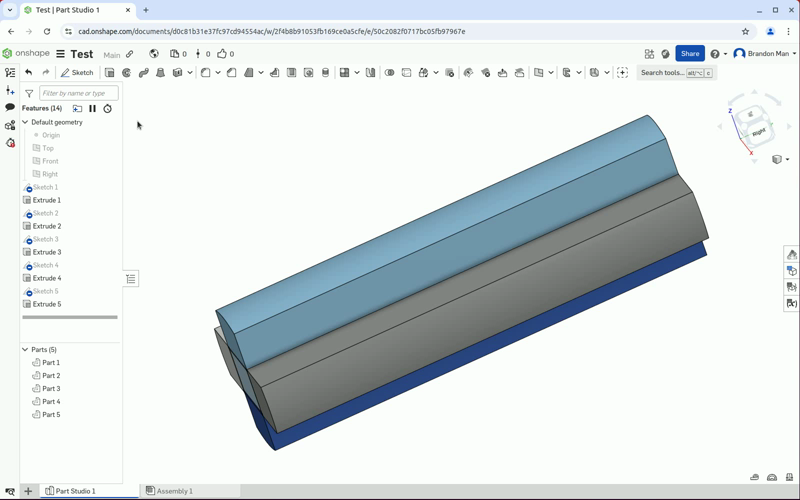
key(down, 2)
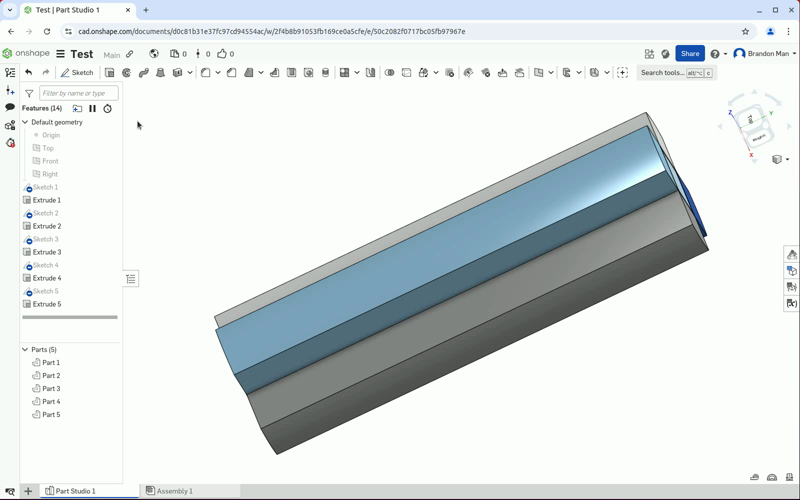
key(up, 2)
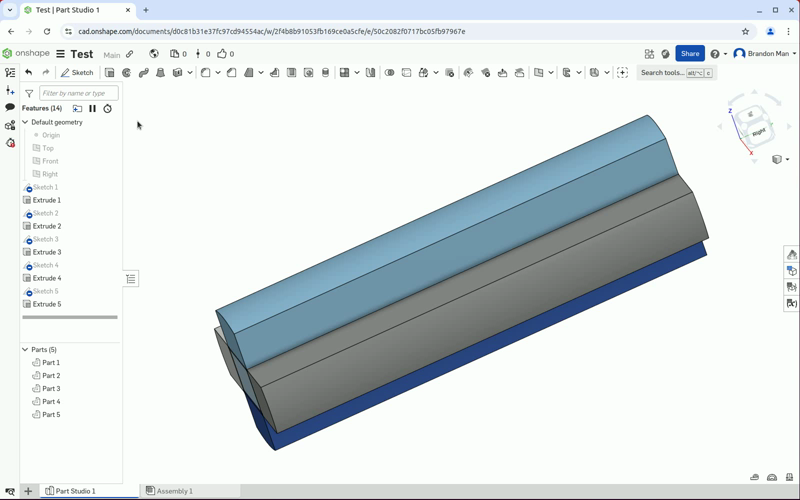
key(right, 2)
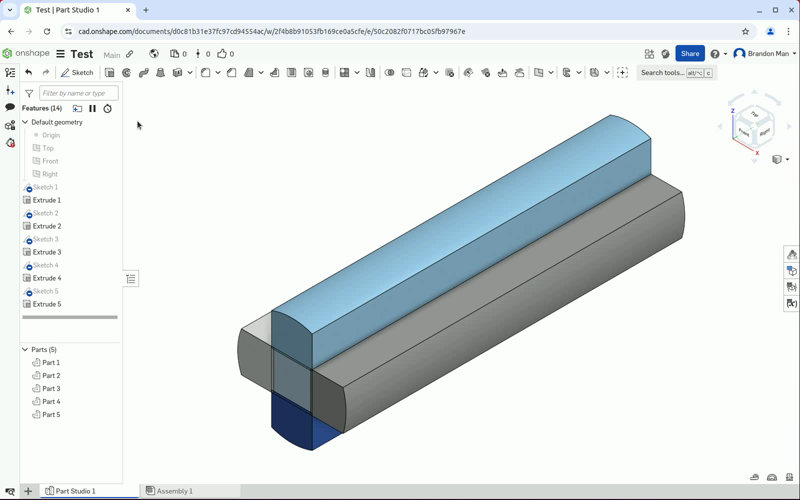
mouse_move(73, 189)
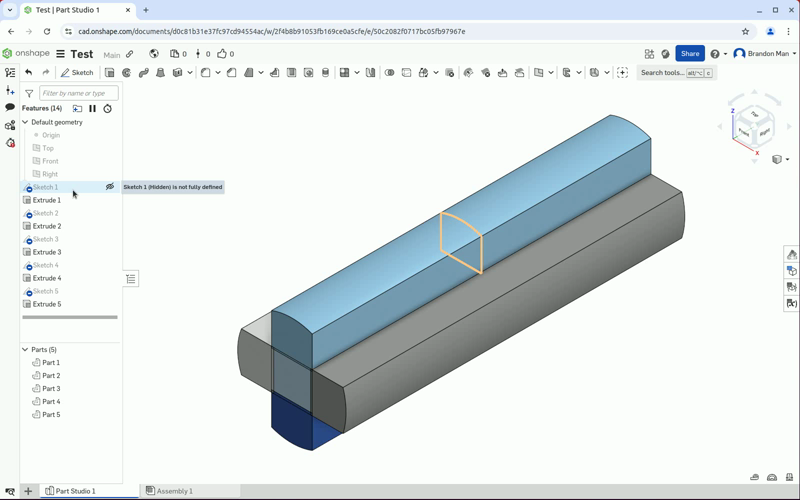
click(73, 189)